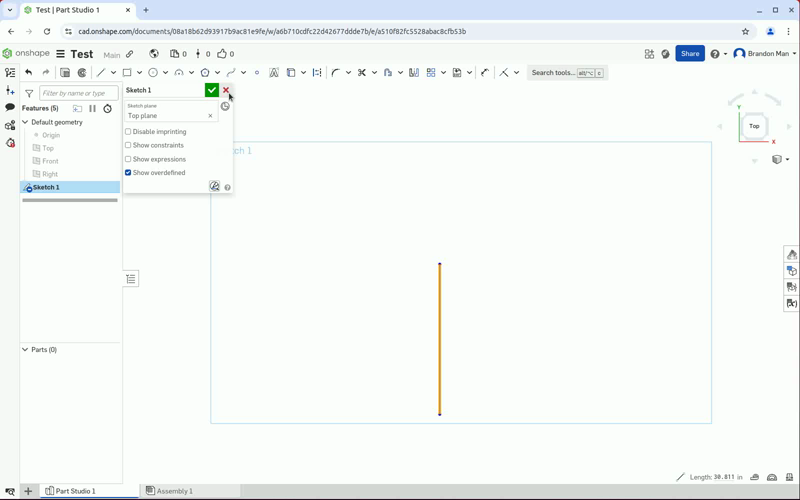
key(shift+h)
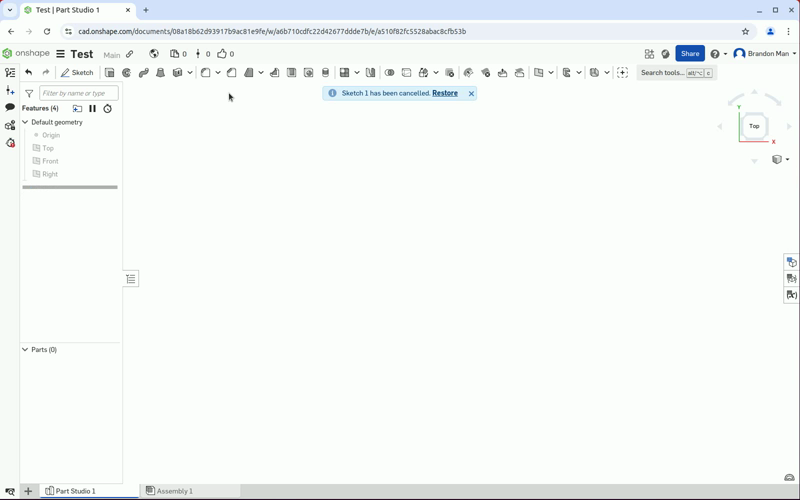
mouse_move(73, 352)
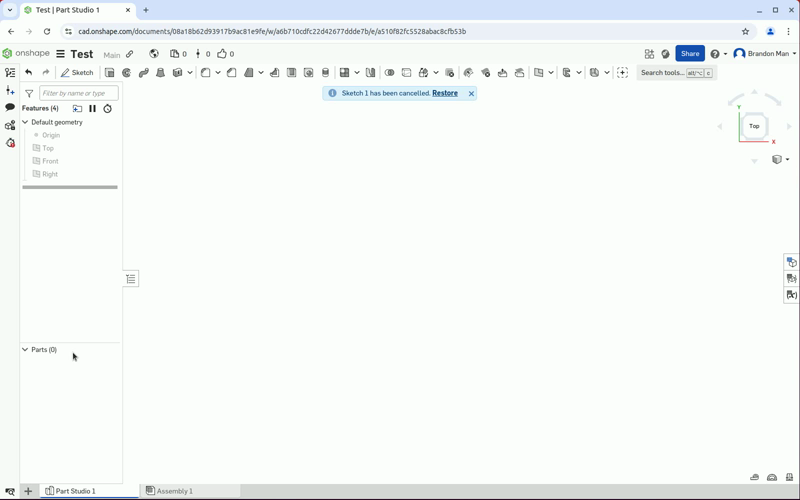
key(y)
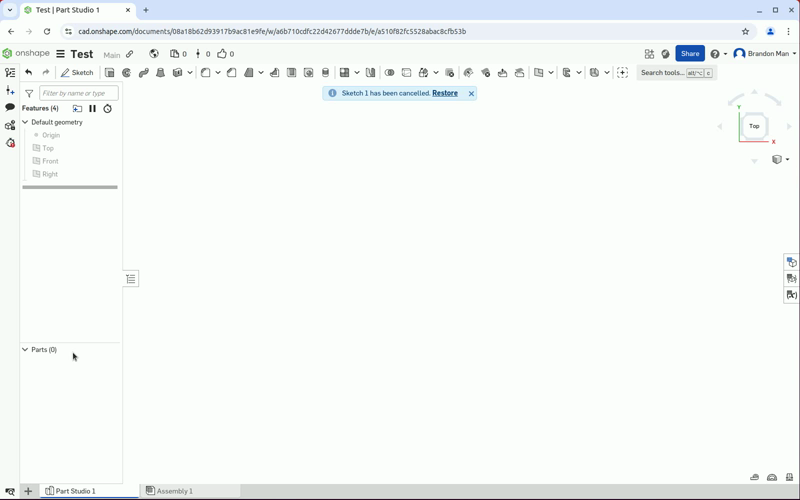
key(shift+p)
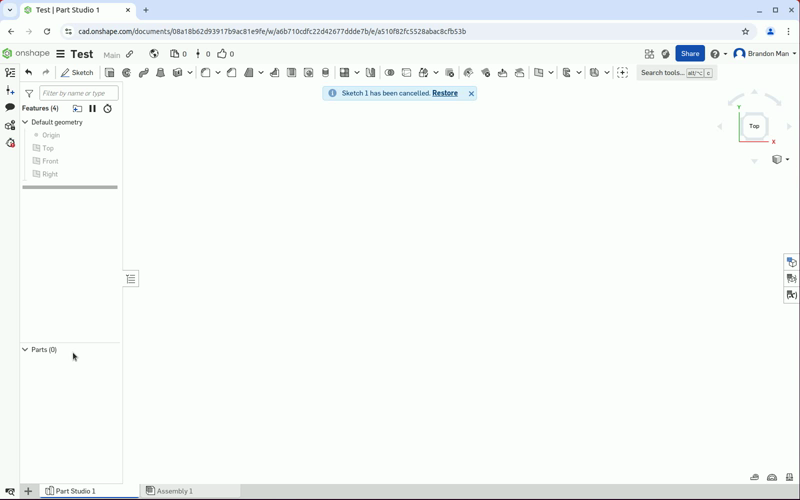
key(space)
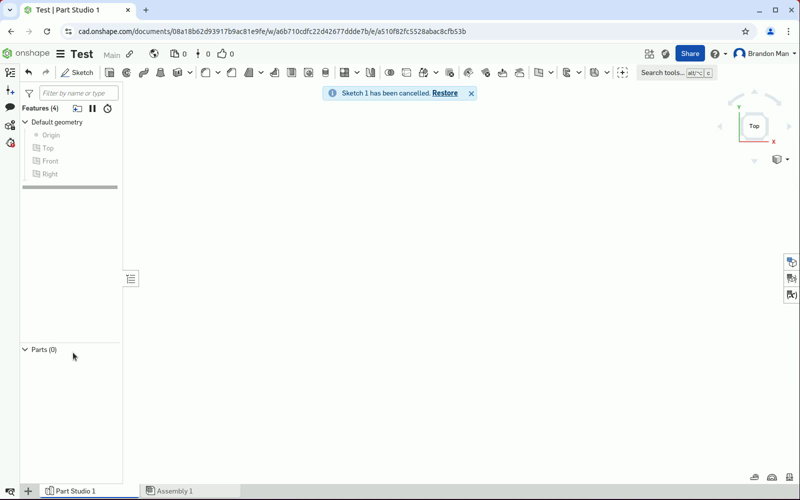
key_down(shift)
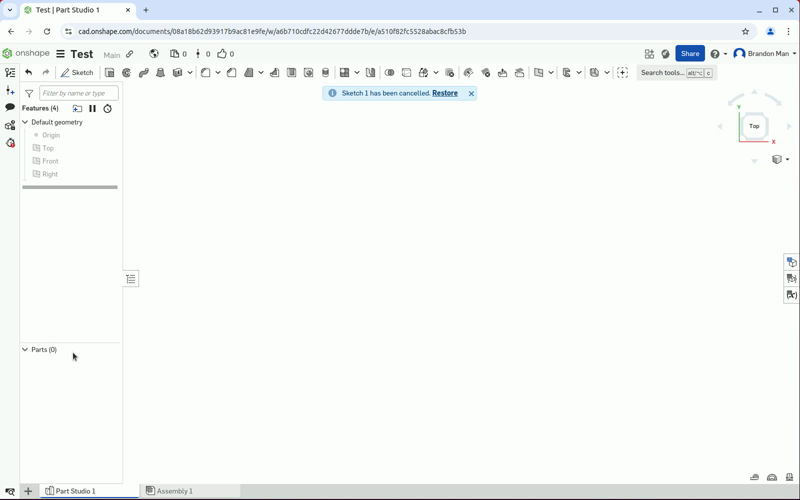
key(up)
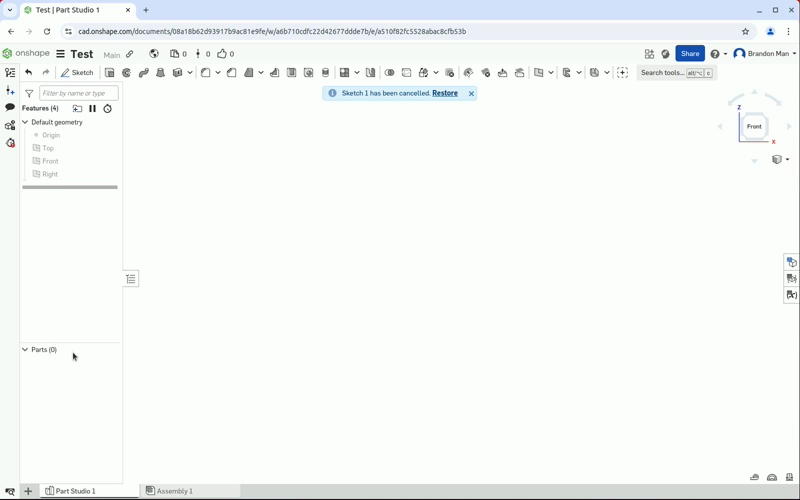
key_up(shift)
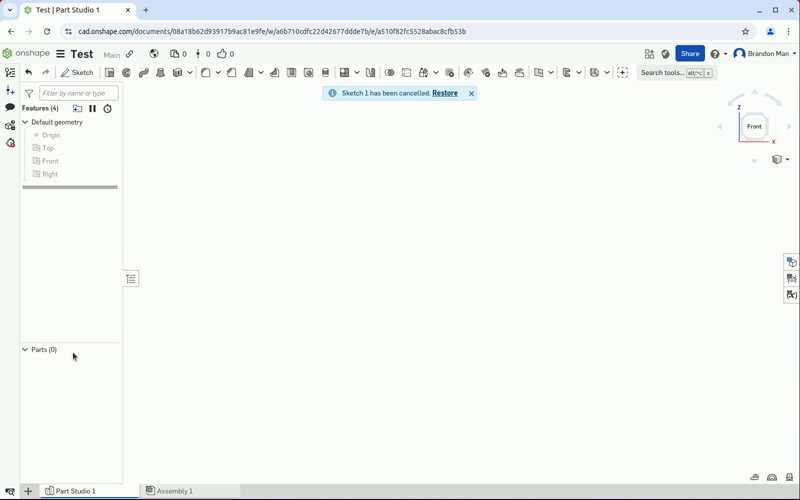
mouse_move(73, 352)
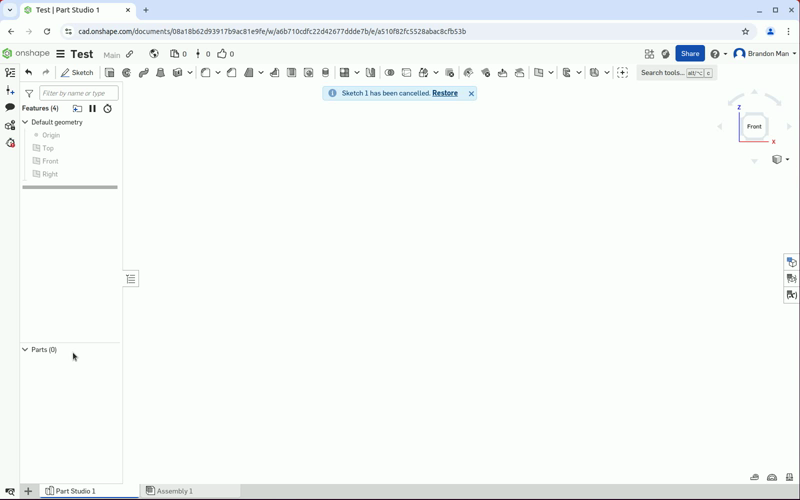
key(shift+y)
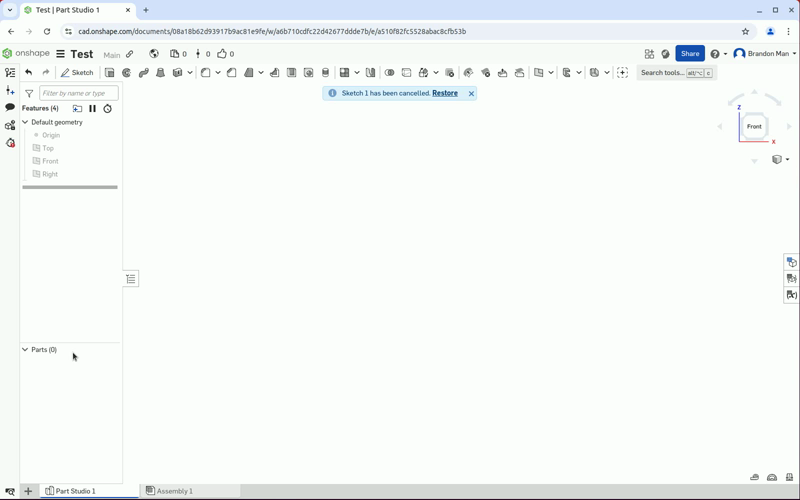
key(shift+s)
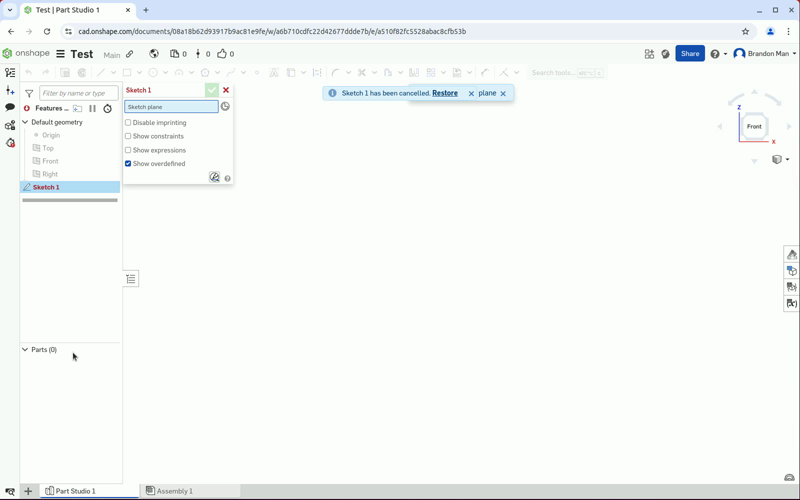
mouse_move(73, 163)
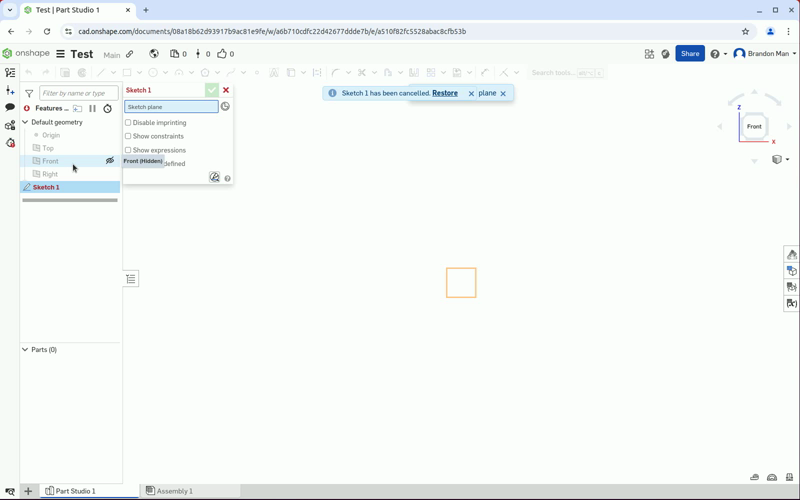
click(73, 163)
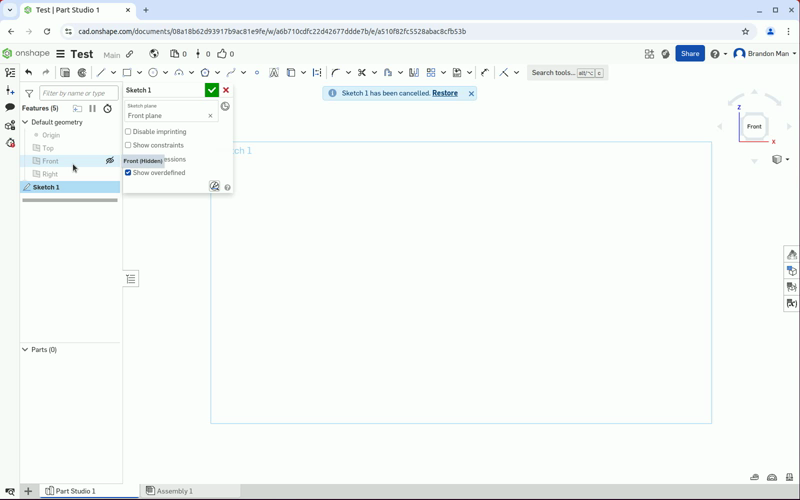
mouse_move(73, 352)
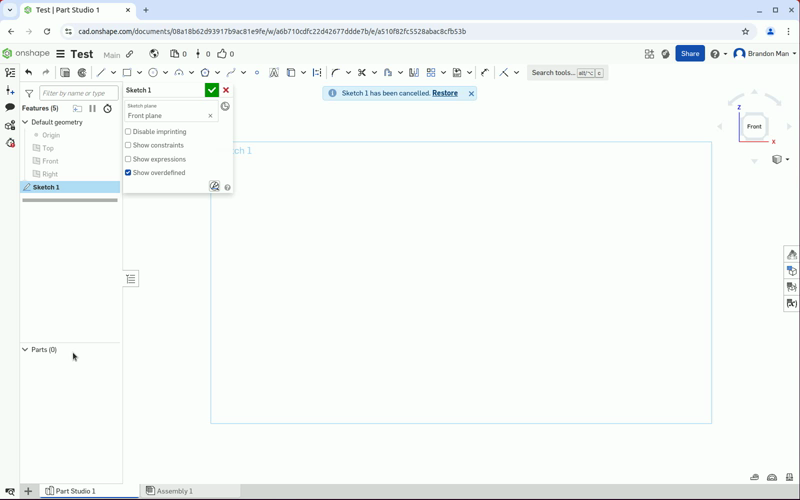
key(y)
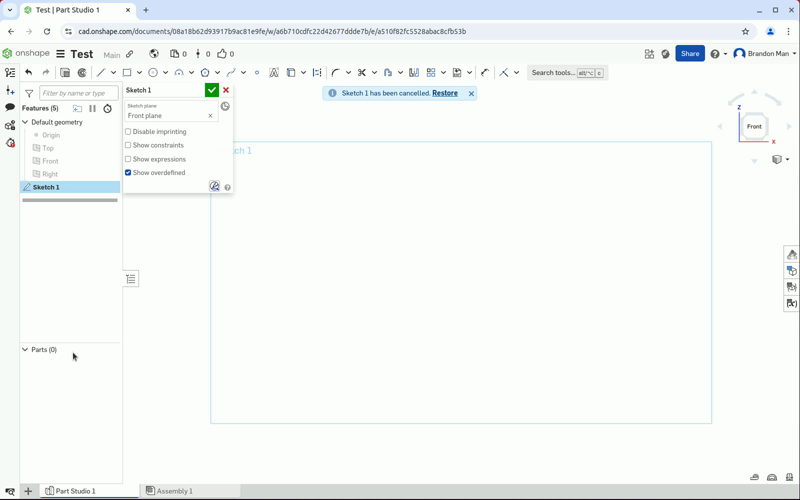
key(c)
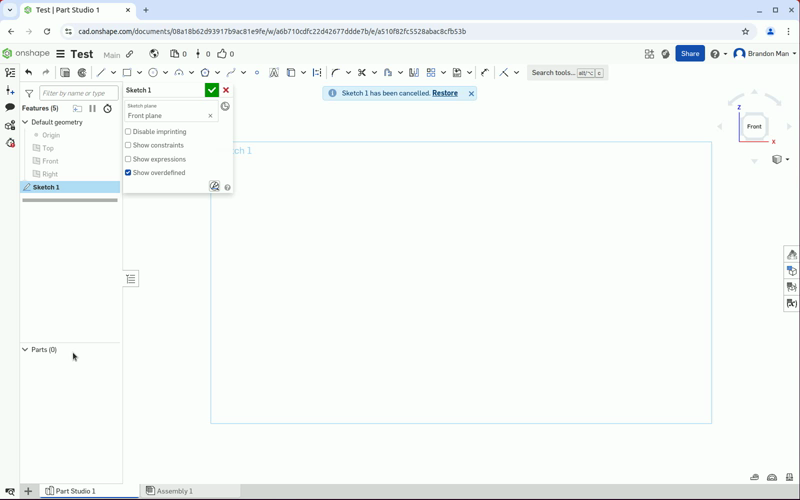
key_down(shift)
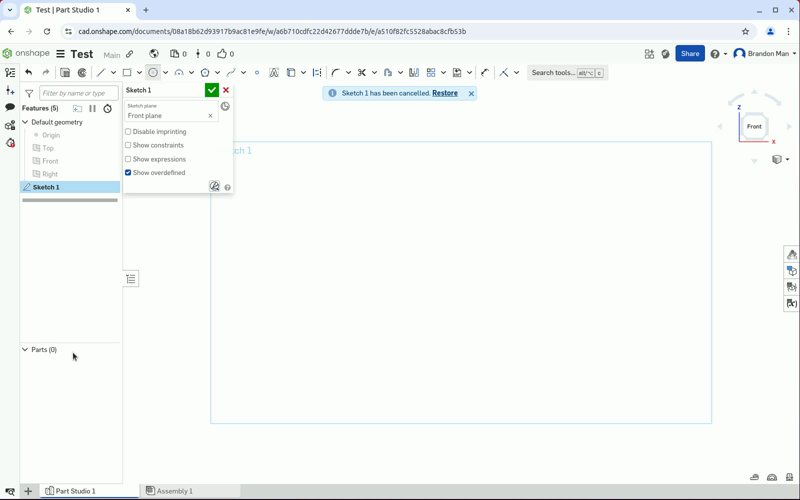
mouse_move(460, 282)
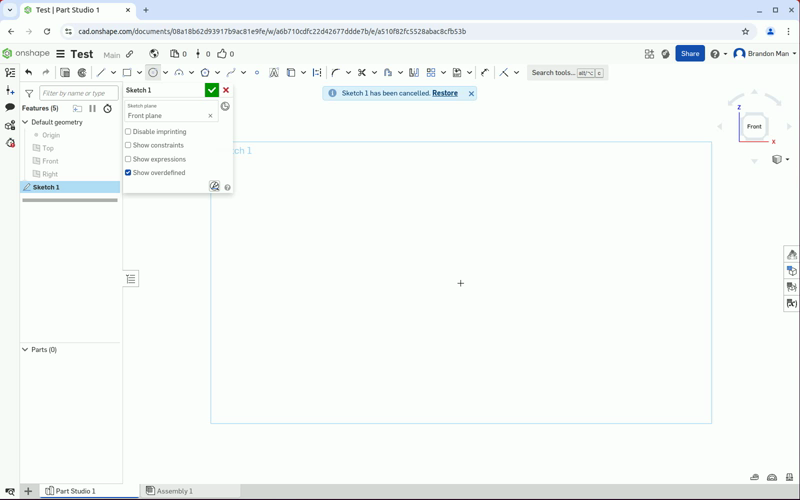
click(460, 282)
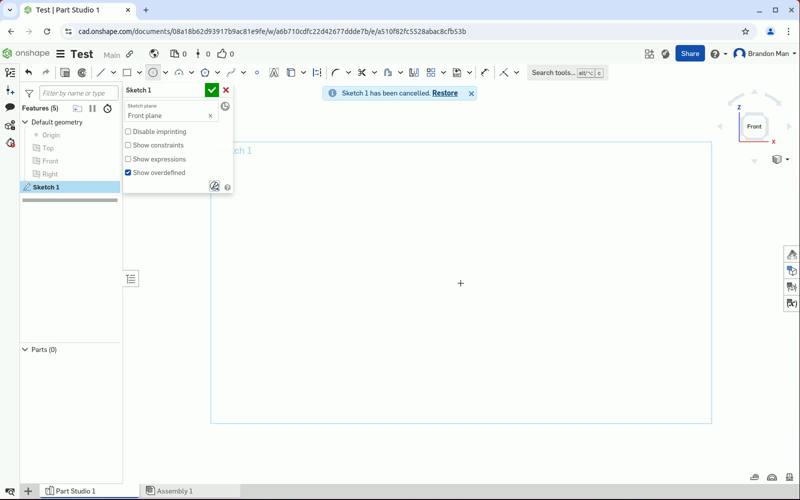
key_up(shift)
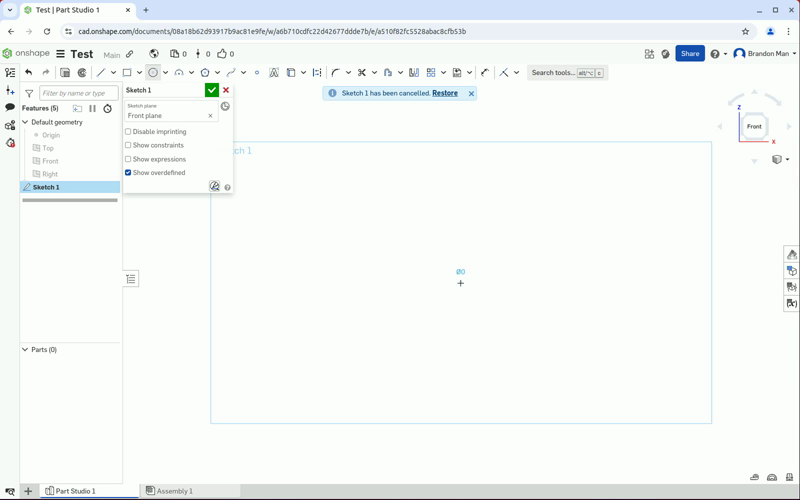
mouse_move(468, 282)
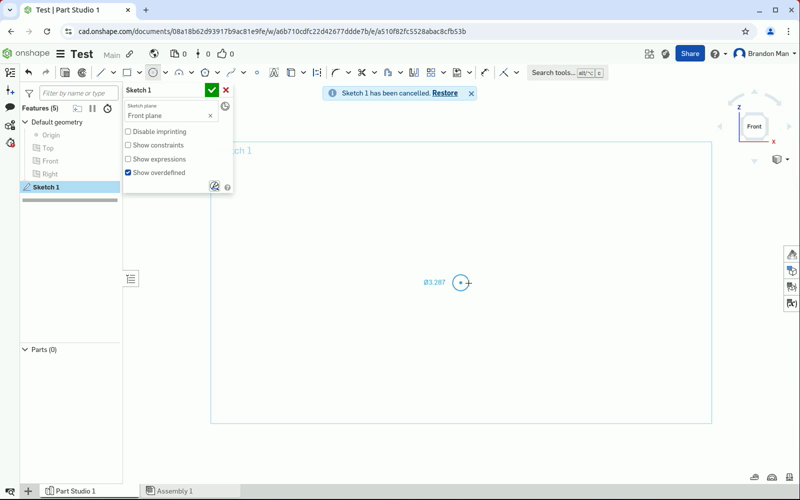
click(468, 282)
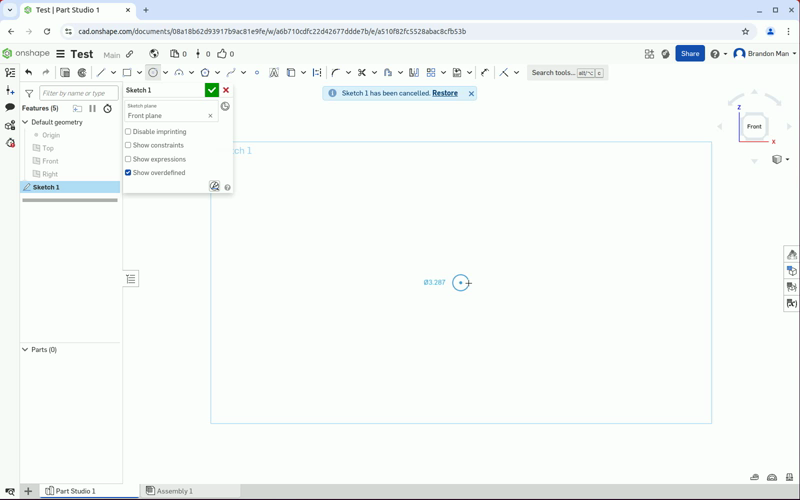
key(esc)
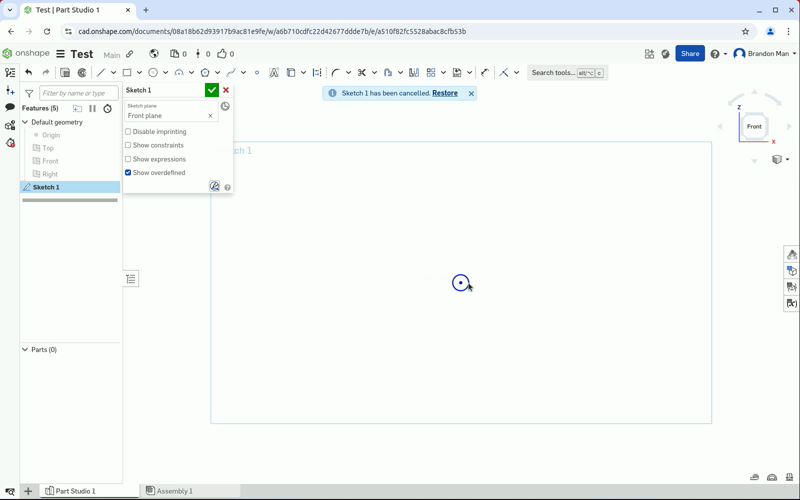
key(c)
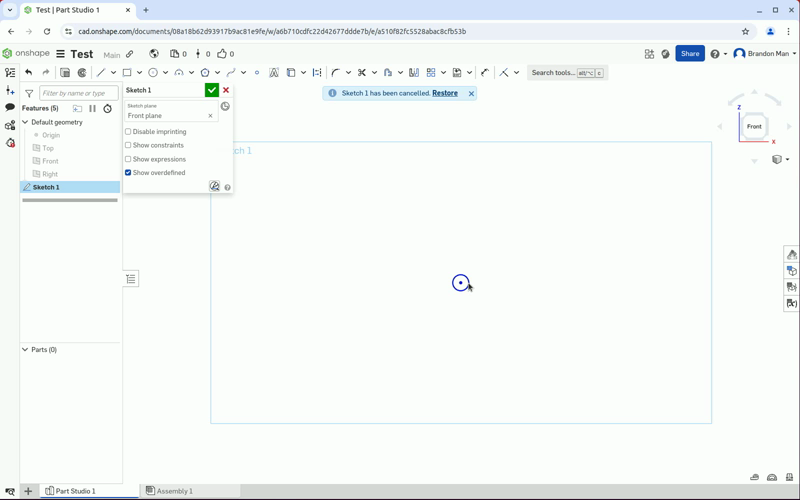
key_down(shift)
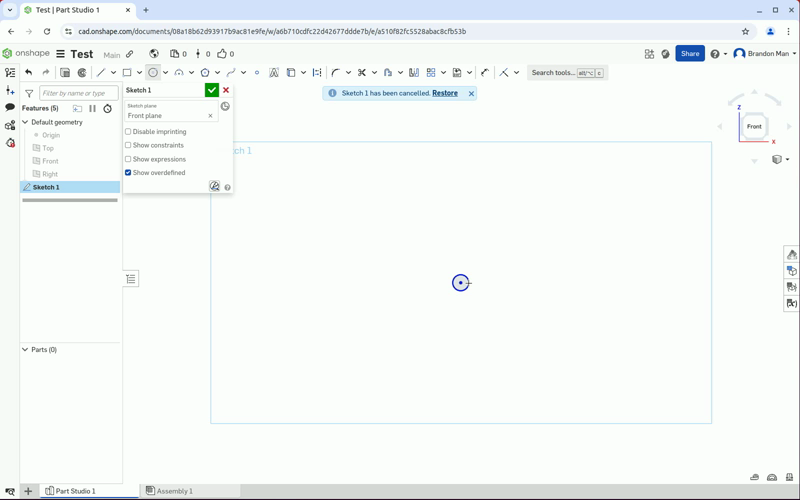
mouse_move(460, 282)
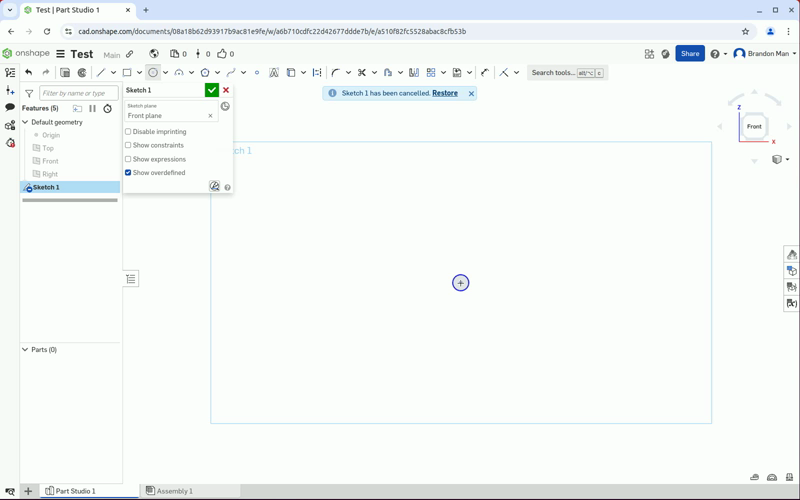
click(460, 282)
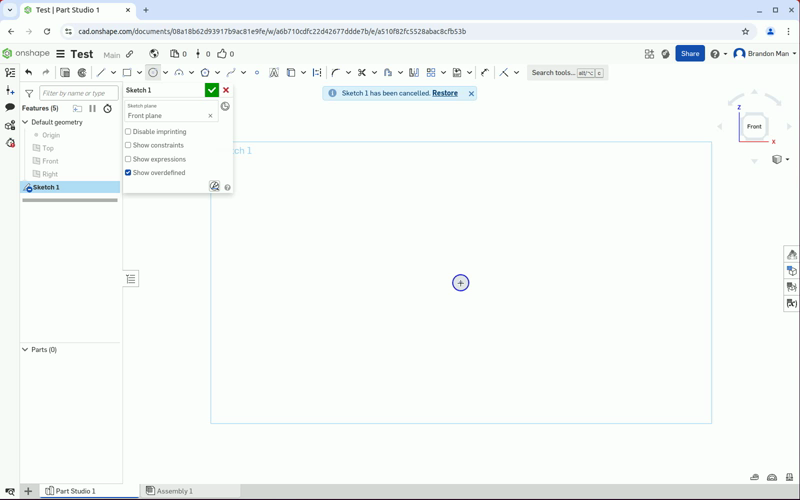
key_up(shift)
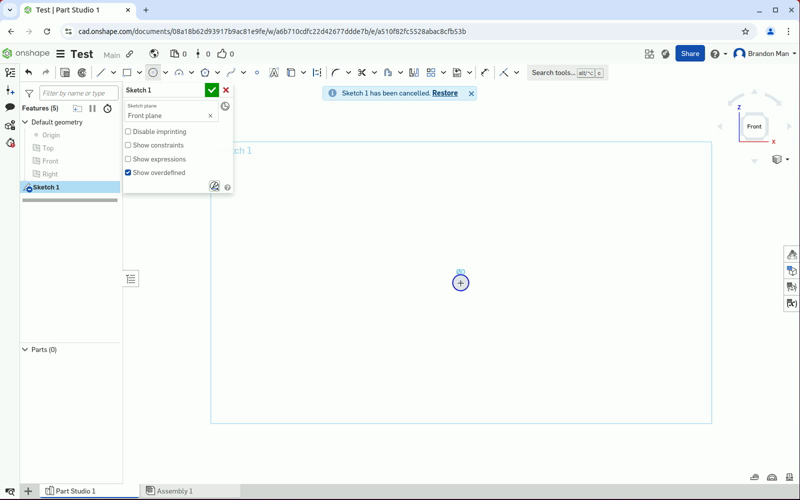
mouse_move(465, 282)
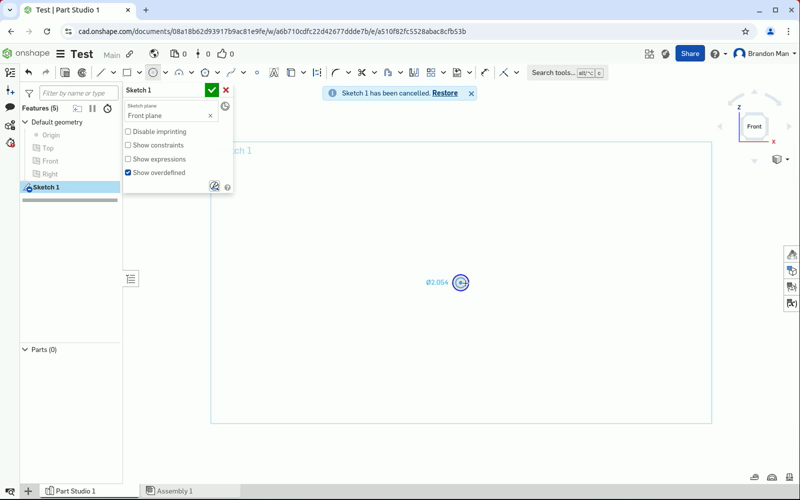
scroll(6)
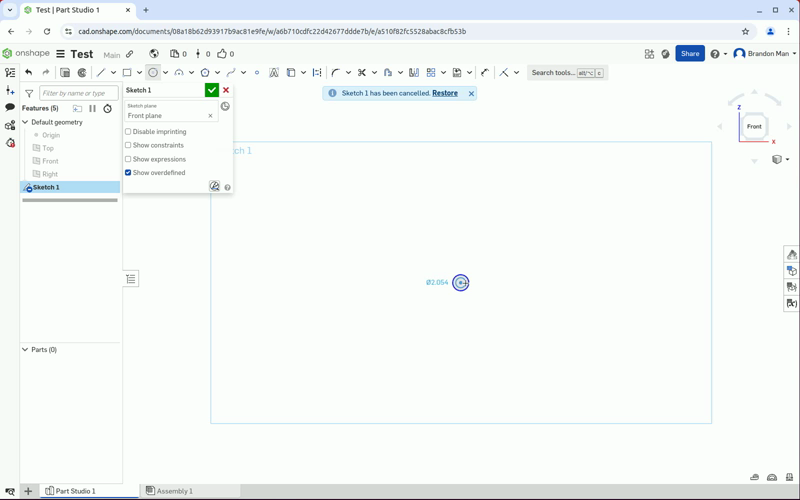
scroll(6)
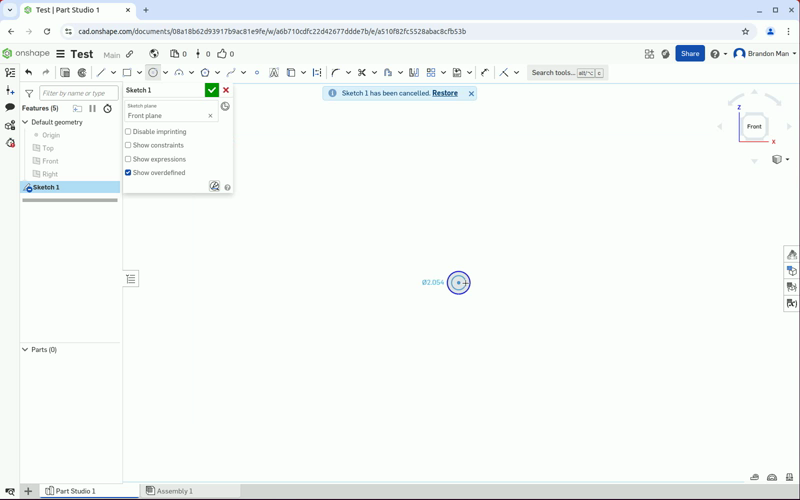
scroll(6)
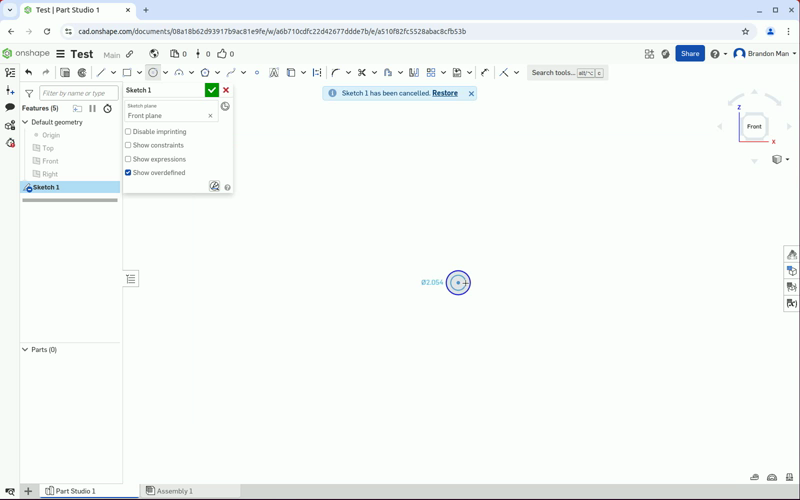
scroll(6)
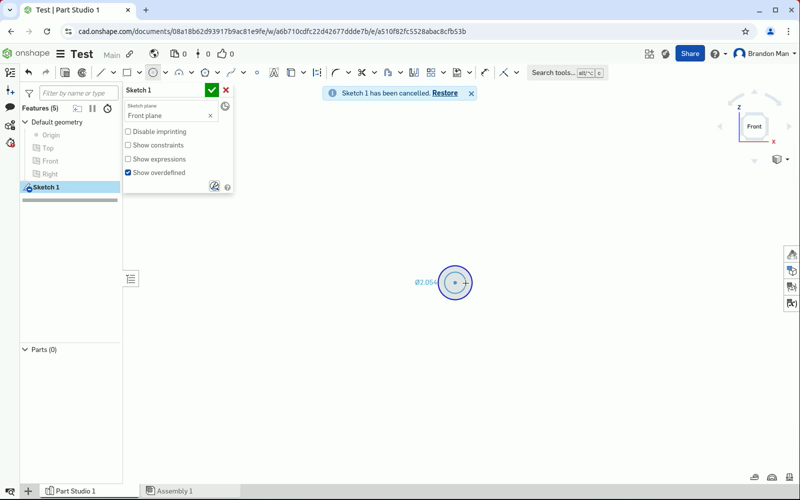
scroll(6)
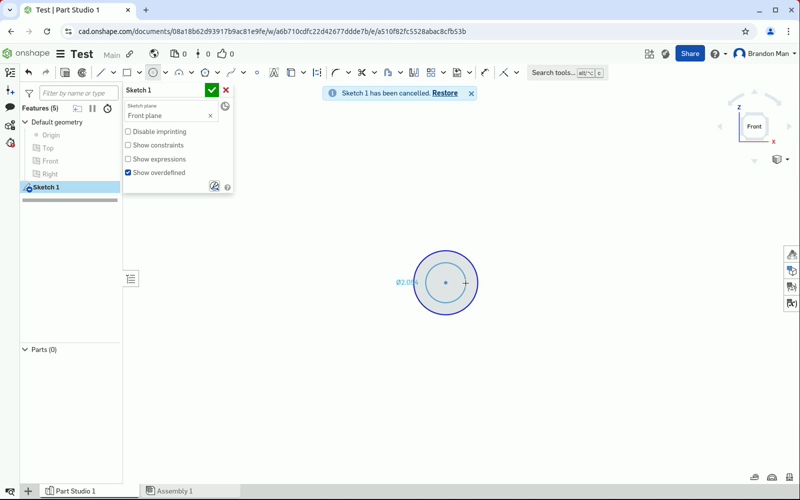
scroll(6)
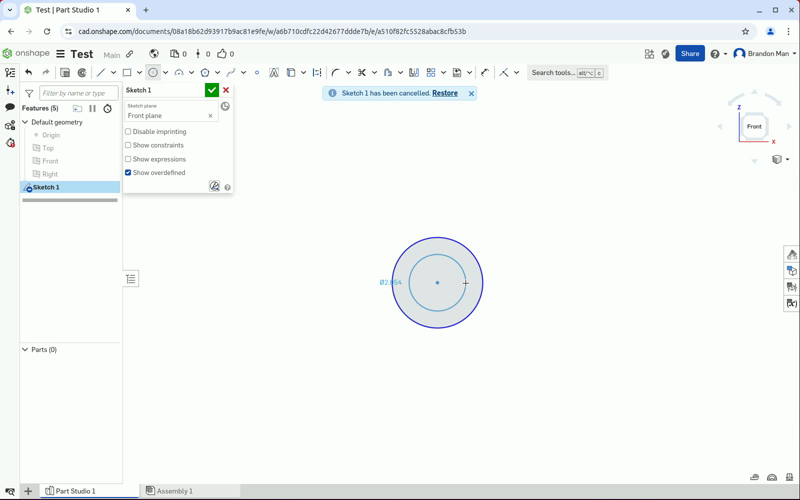
scroll(6)
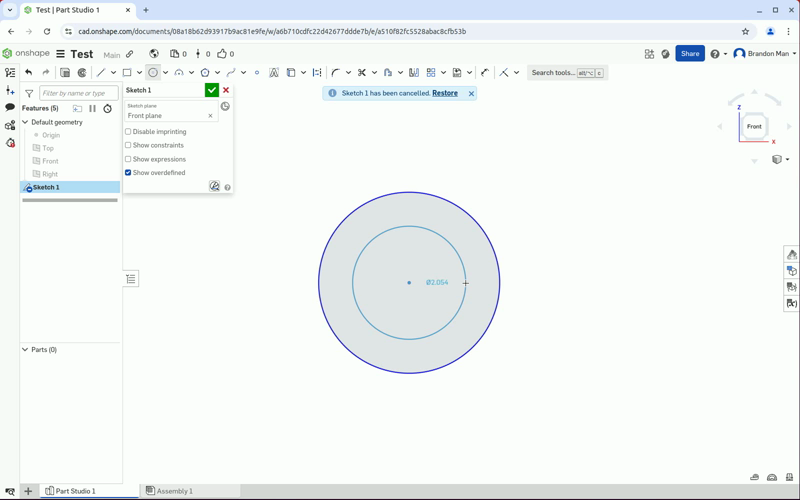
click(465, 282)
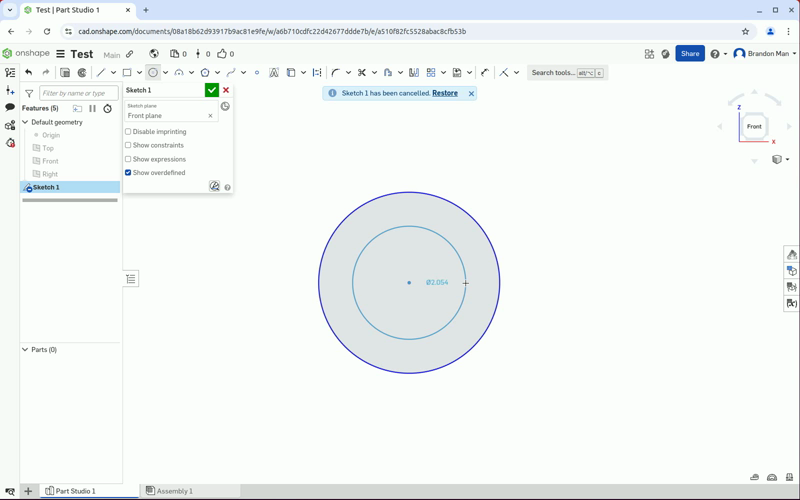
scroll(-6)
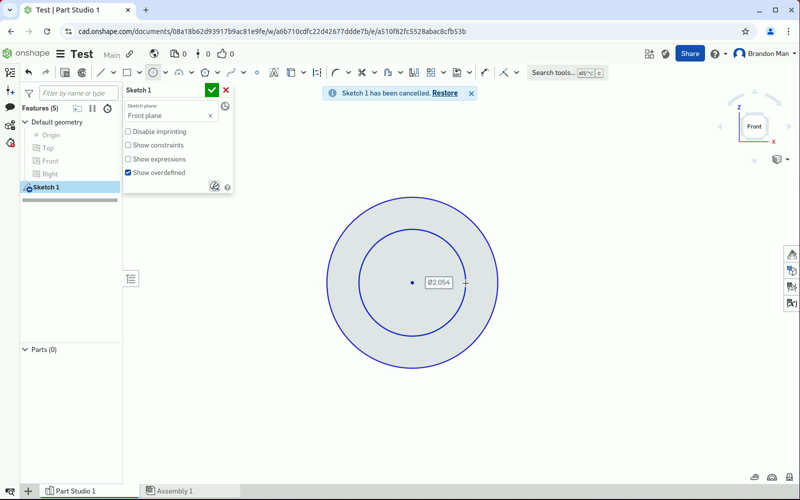
scroll(-6)
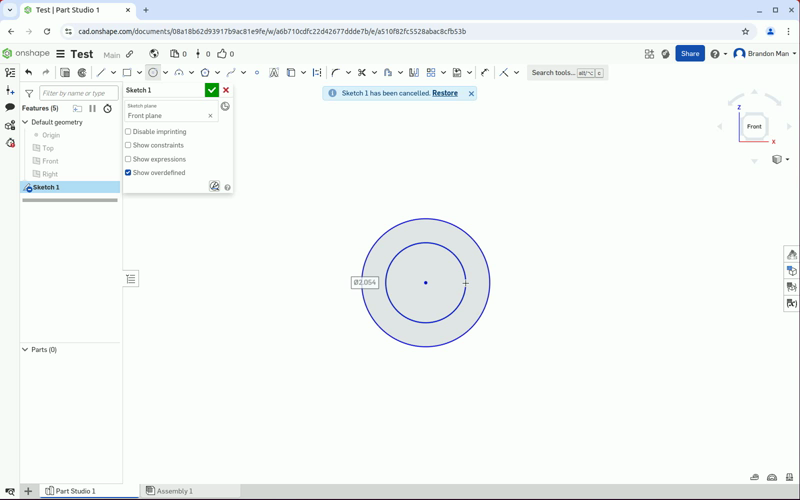
scroll(-6)
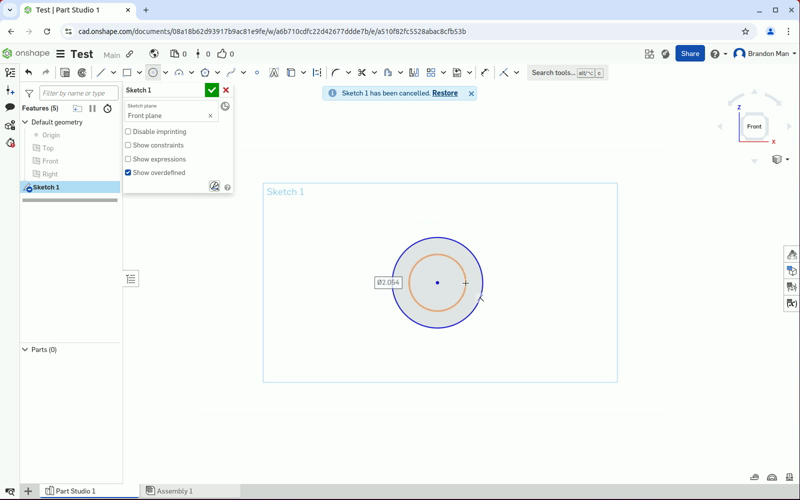
scroll(-6)
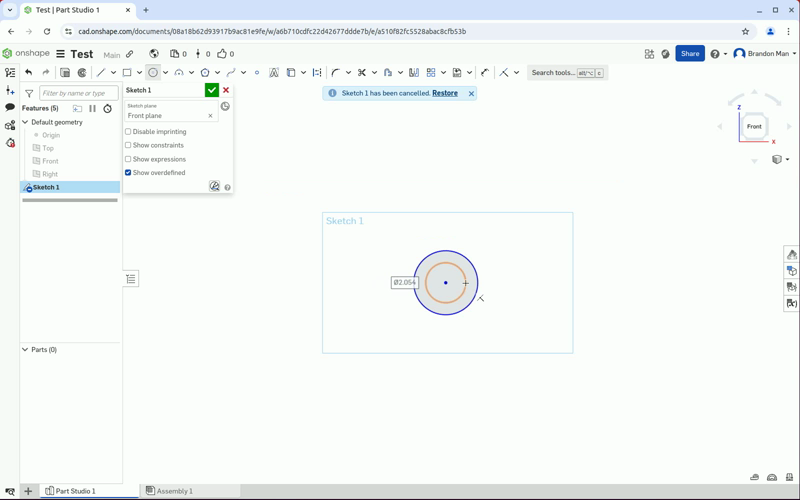
scroll(-6)
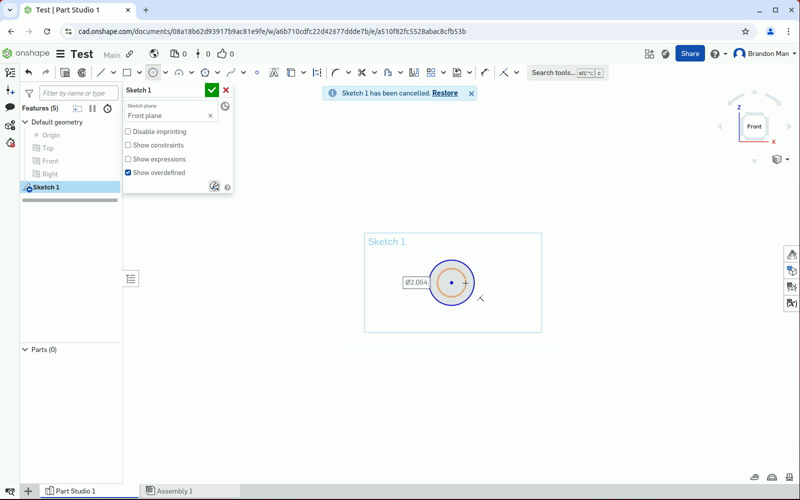
scroll(-6)
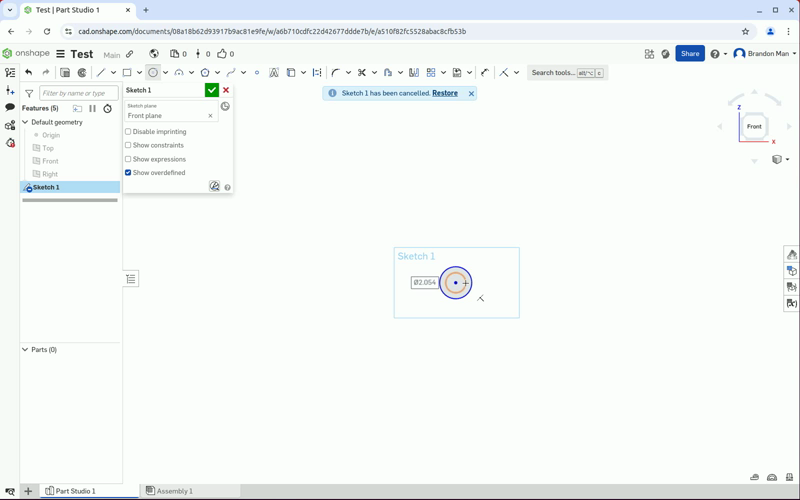
scroll(-6)
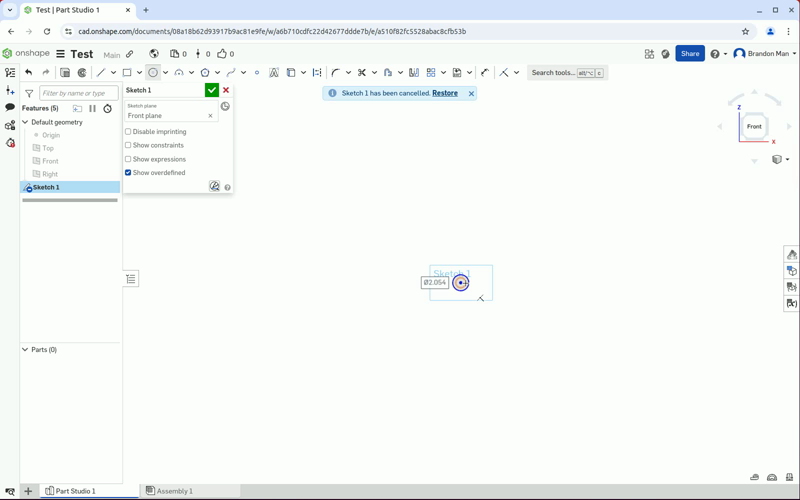
key(esc)
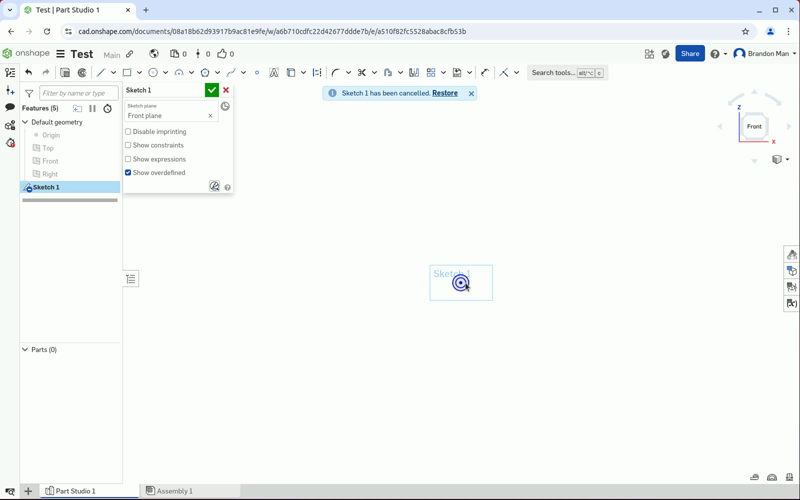
mouse_move(456, 280)
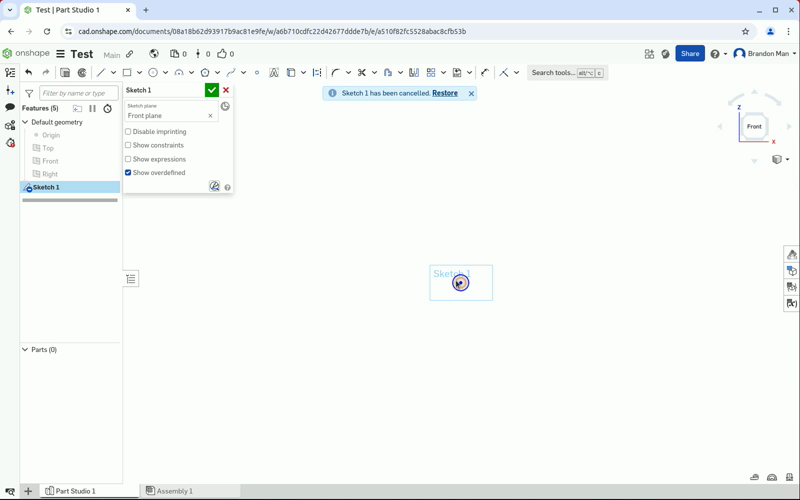
scroll(6)
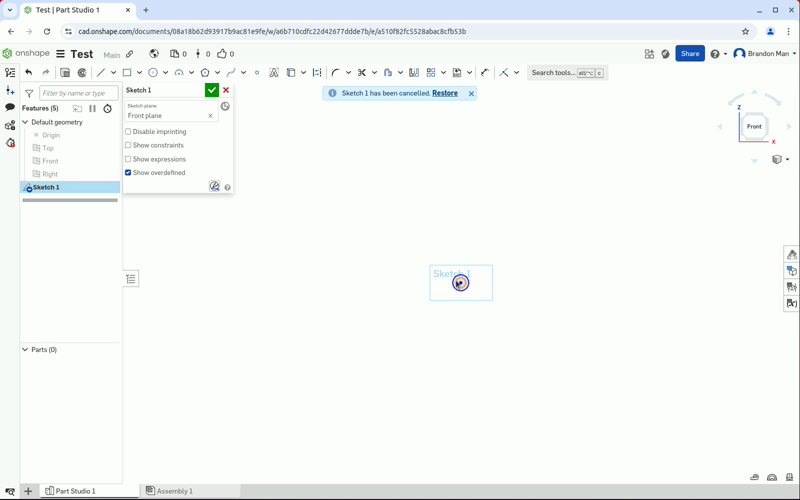
scroll(6)
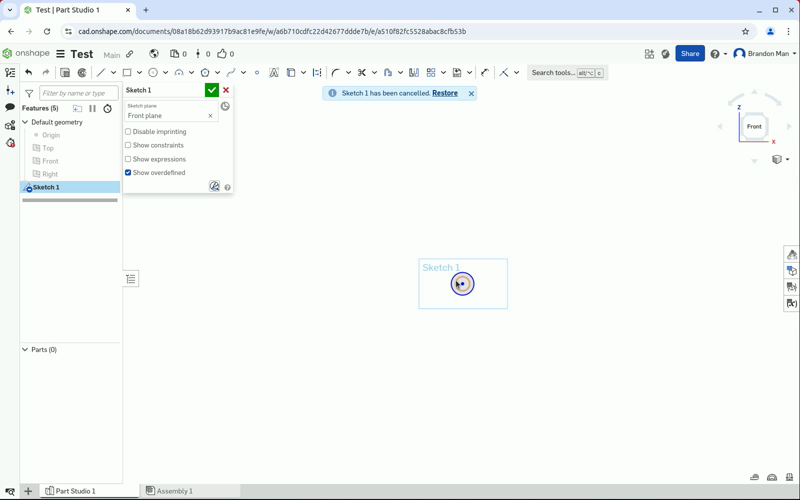
scroll(6)
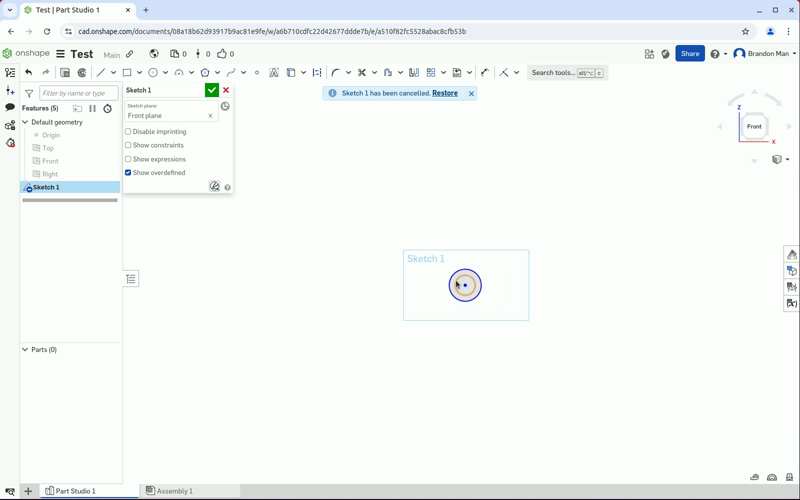
scroll(6)
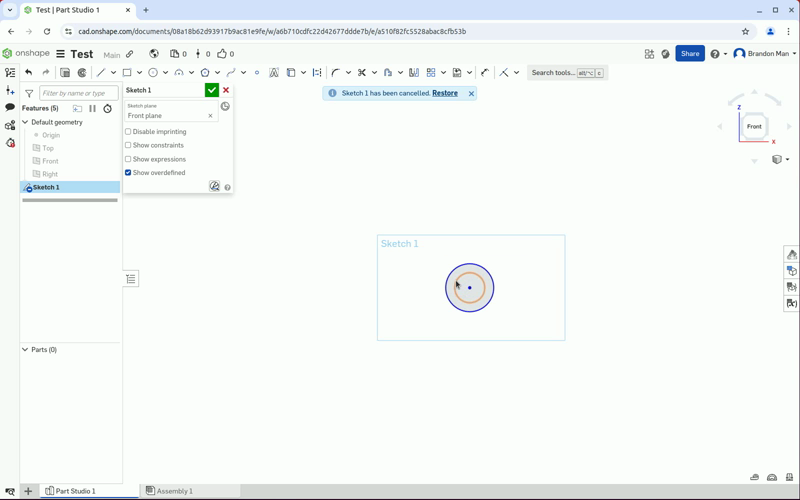
scroll(6)
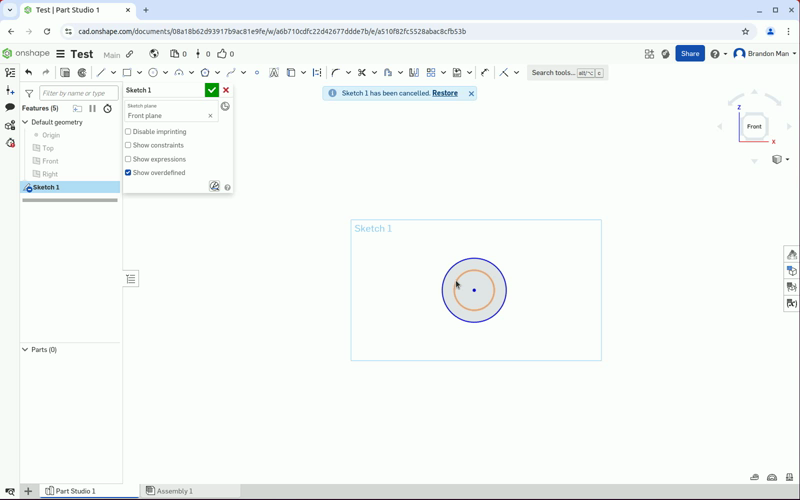
scroll(6)
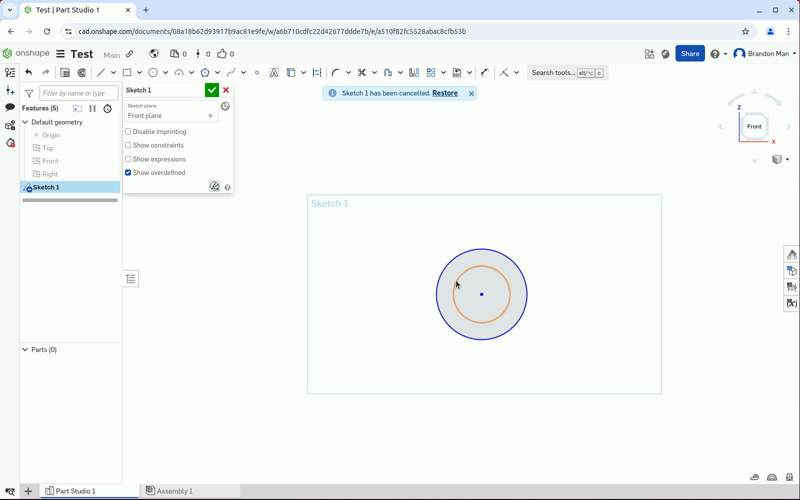
scroll(6)
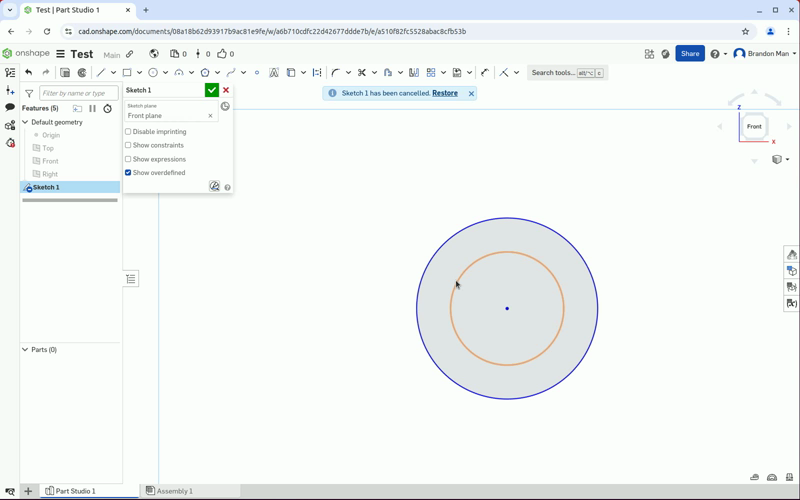
click(456, 280)
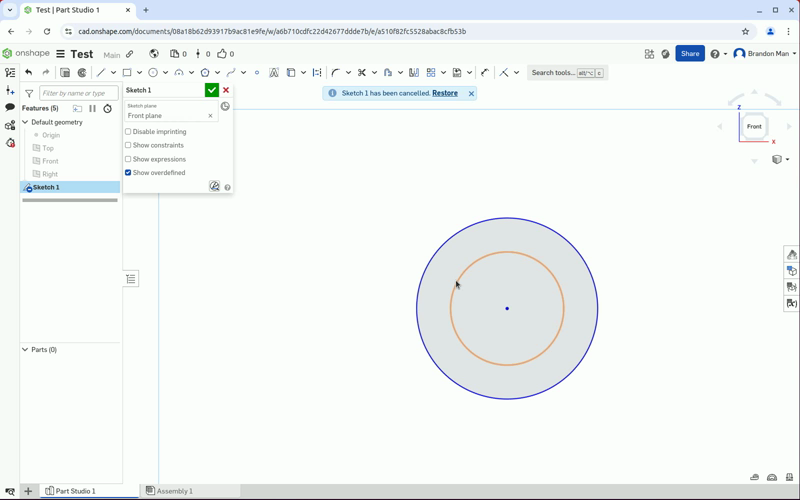
scroll(-6)
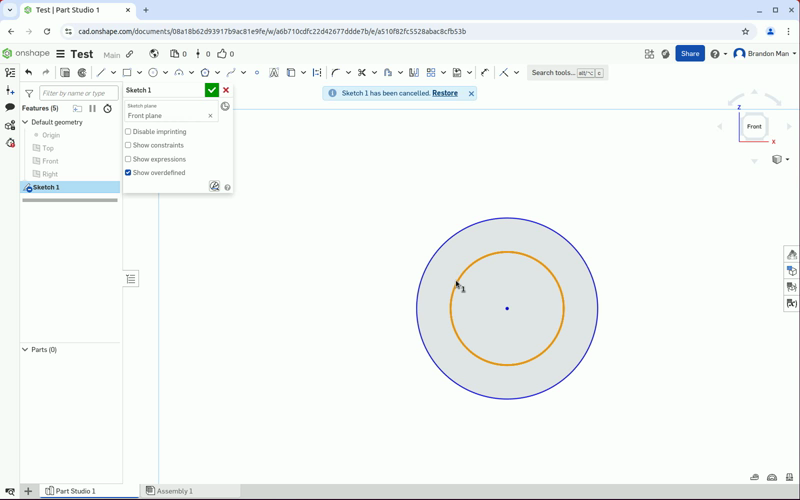
scroll(-6)
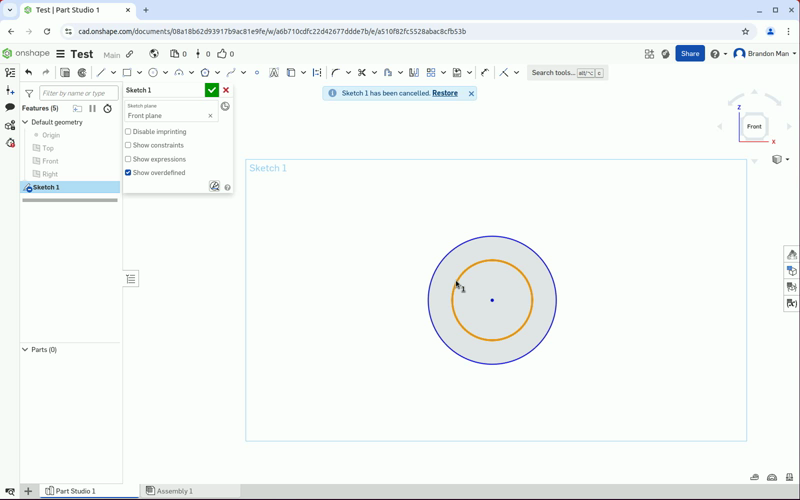
scroll(-6)
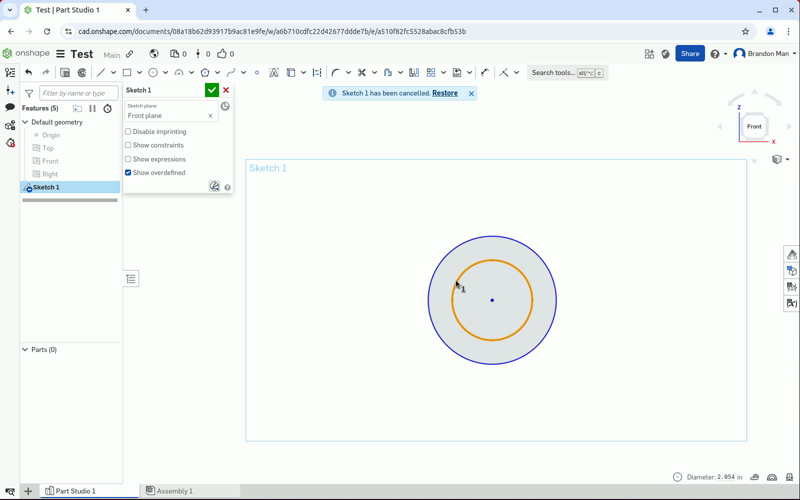
scroll(-6)
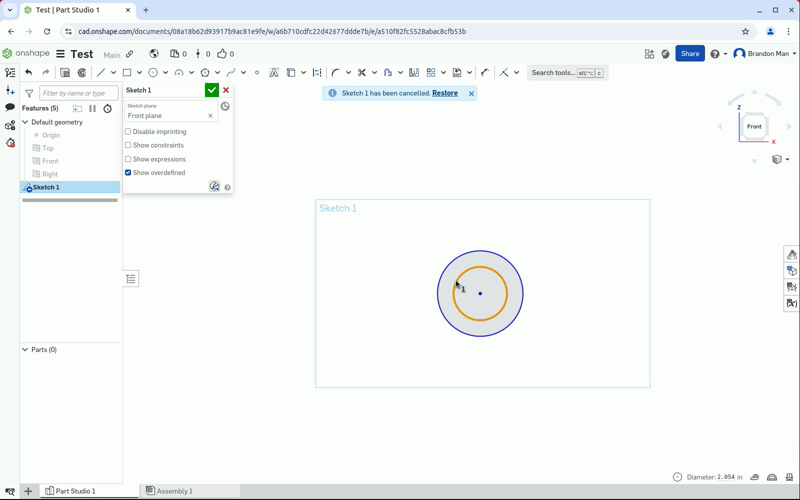
scroll(-6)
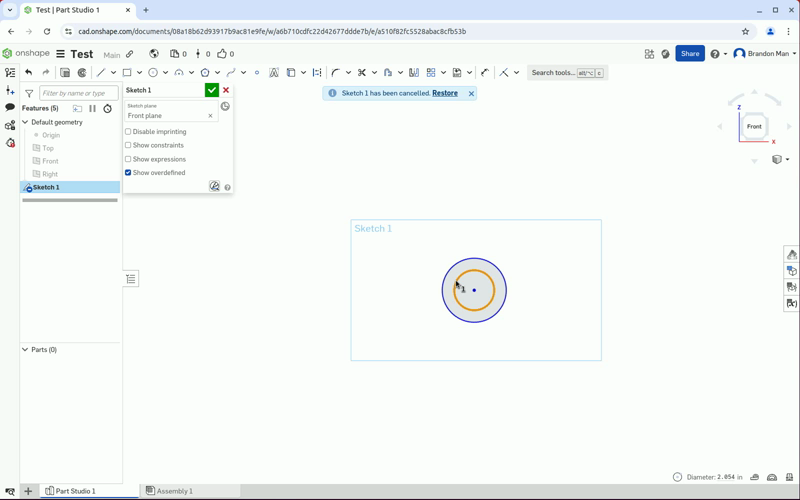
scroll(-6)
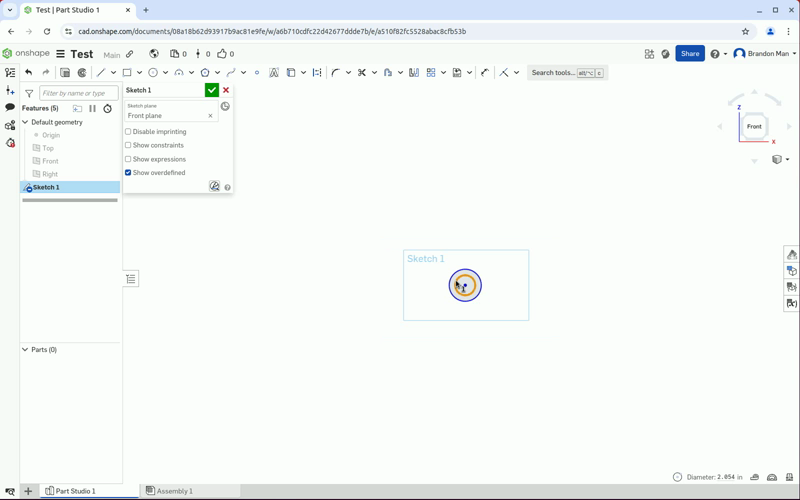
scroll(-6)
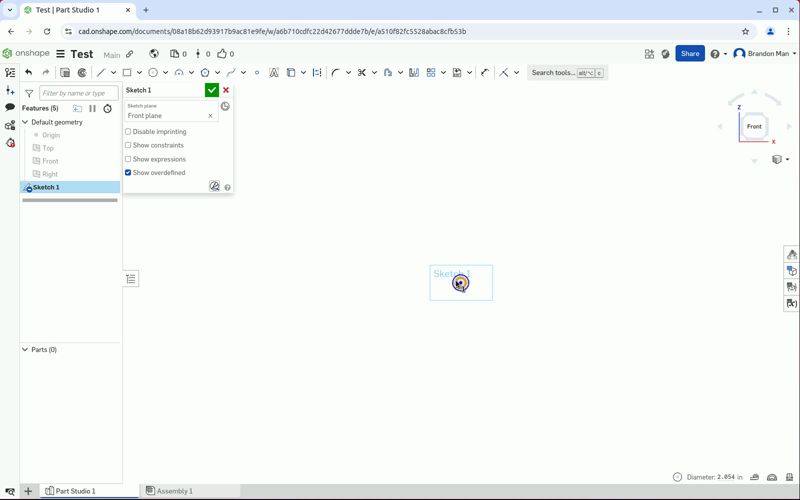
mouse_move(73, 352)
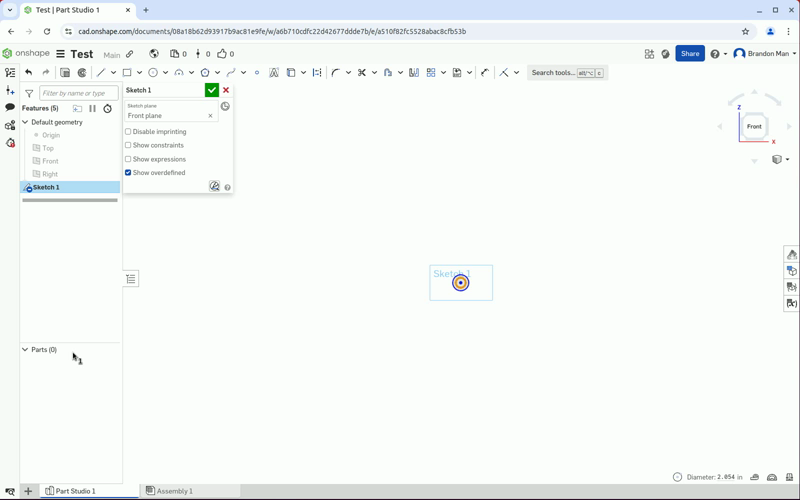
key(shift+y)
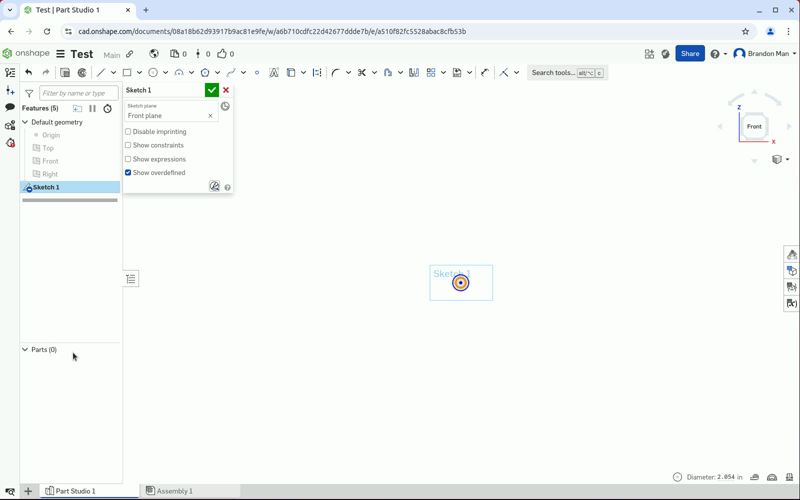
key(shift+e)
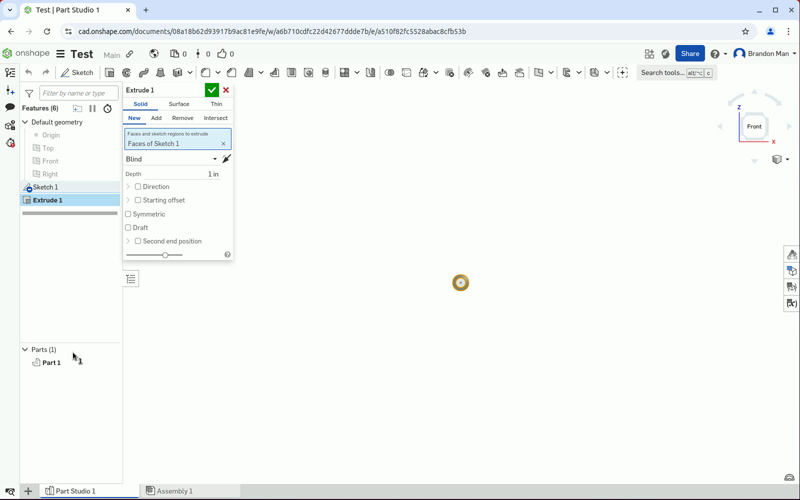
mouse_move(143, 106)
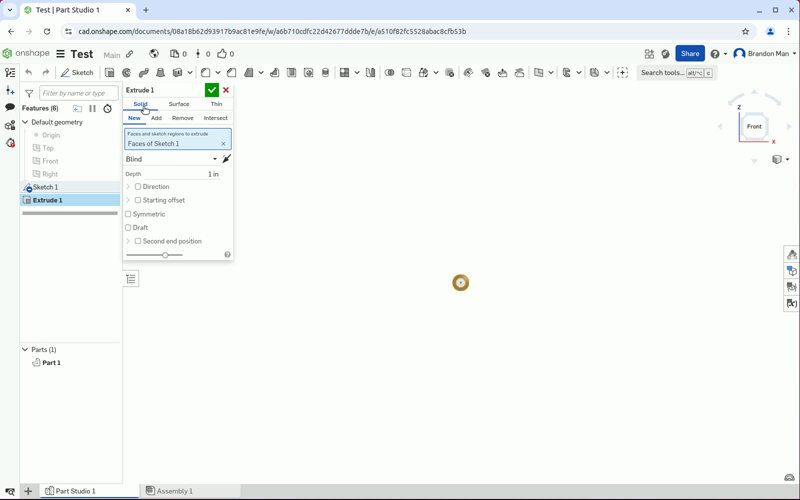
click(143, 106)
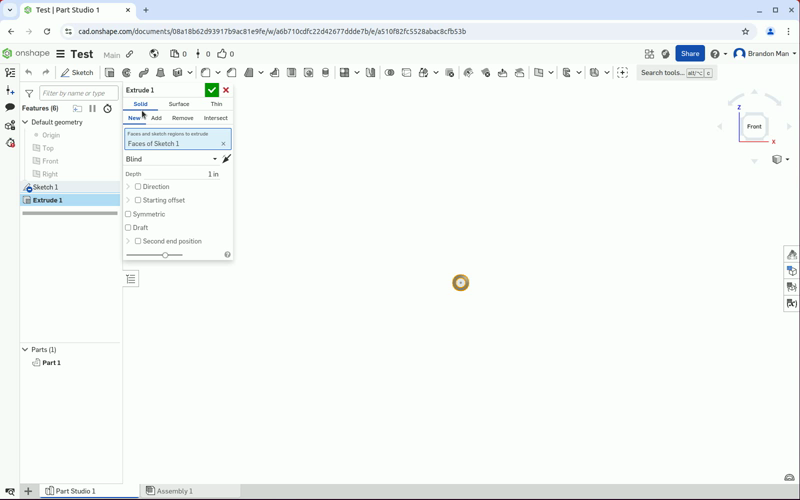
mouse_move(137, 120)
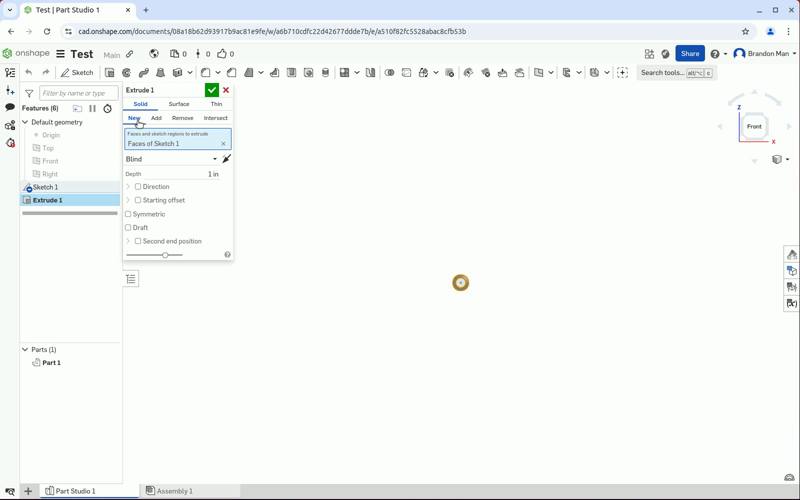
click(137, 120)
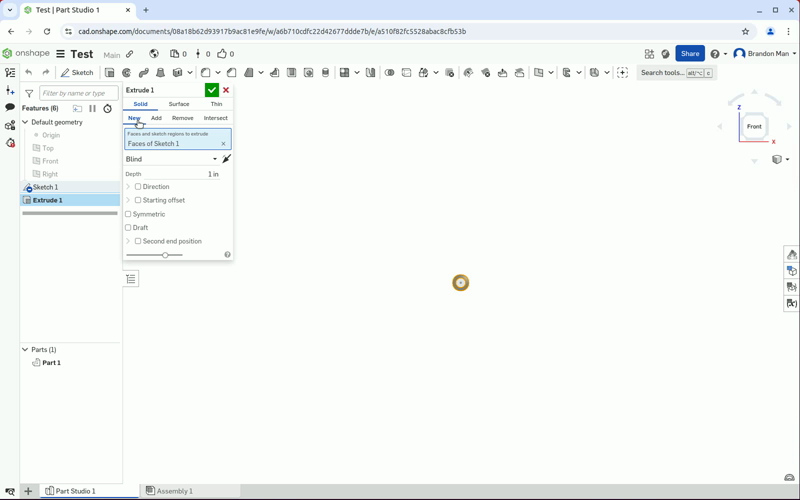
key(tab, 4)
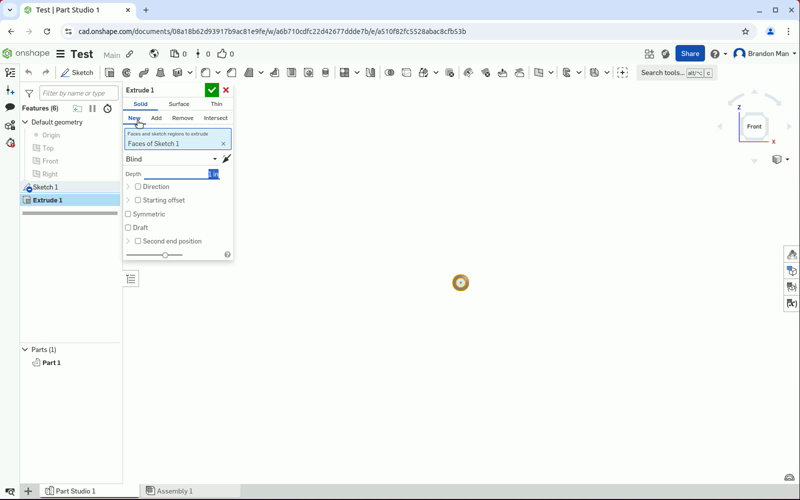
text(1.926)
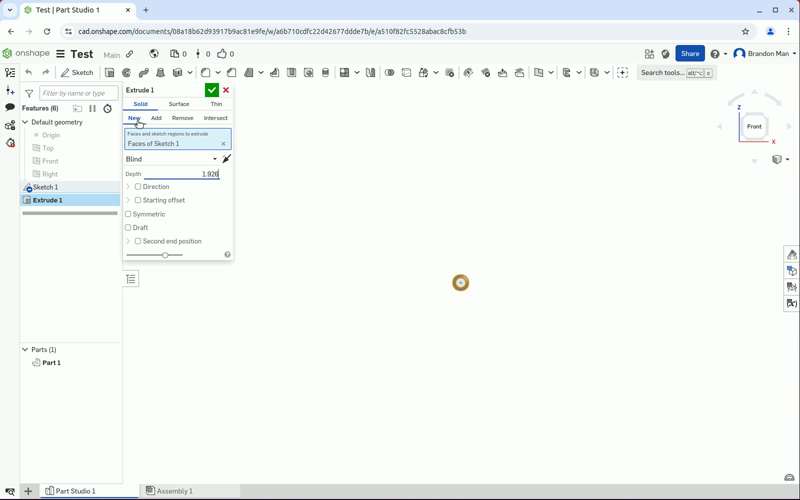
key(enter)
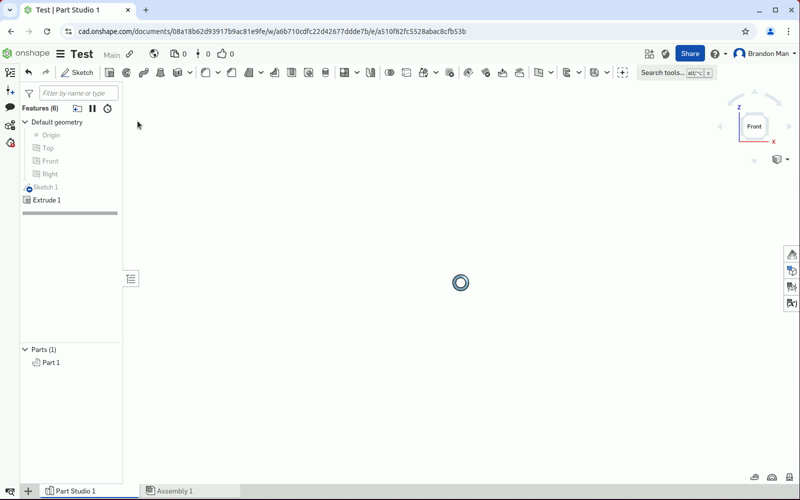
key(shift+h)
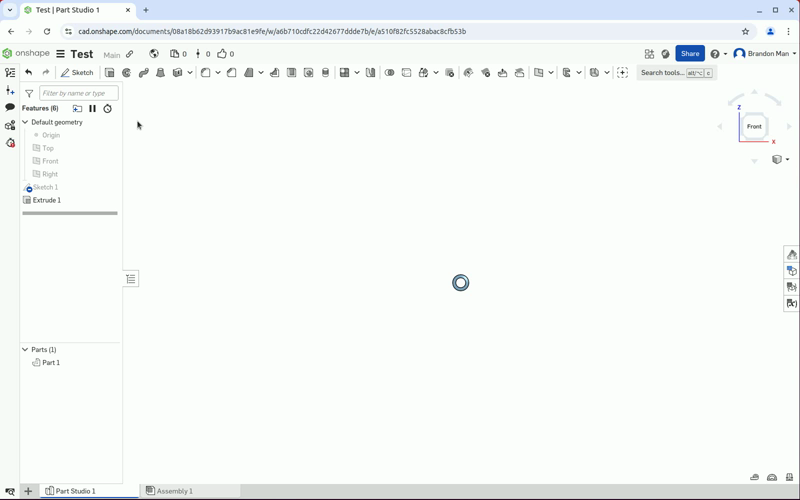
key(shift+h)
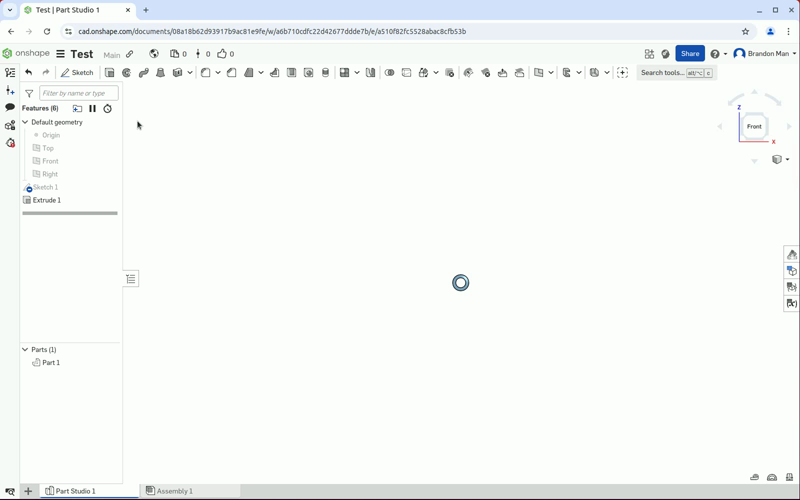
mouse_move(73, 189)
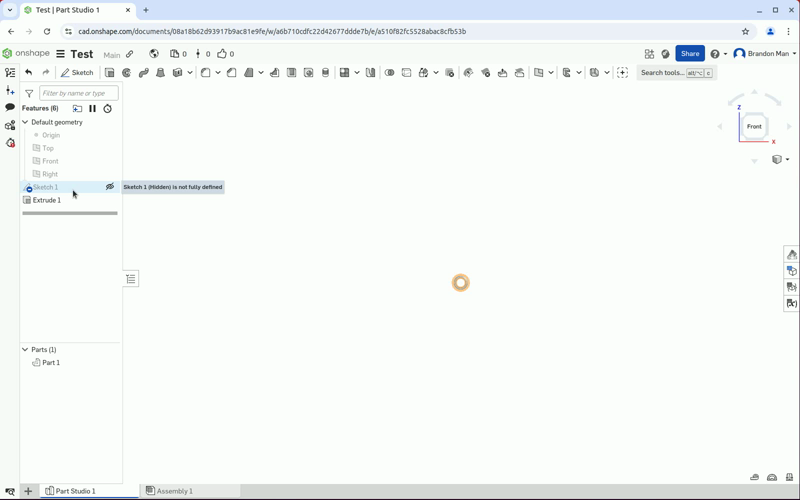
click(73, 189)
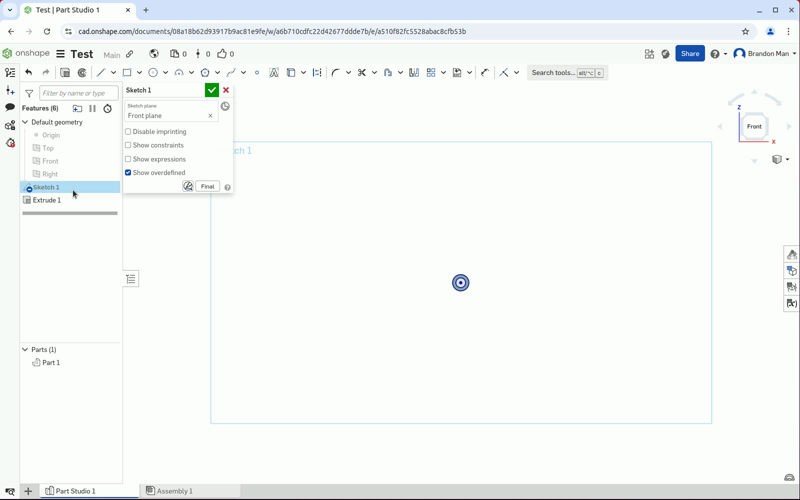
mouse_move(229, 92)
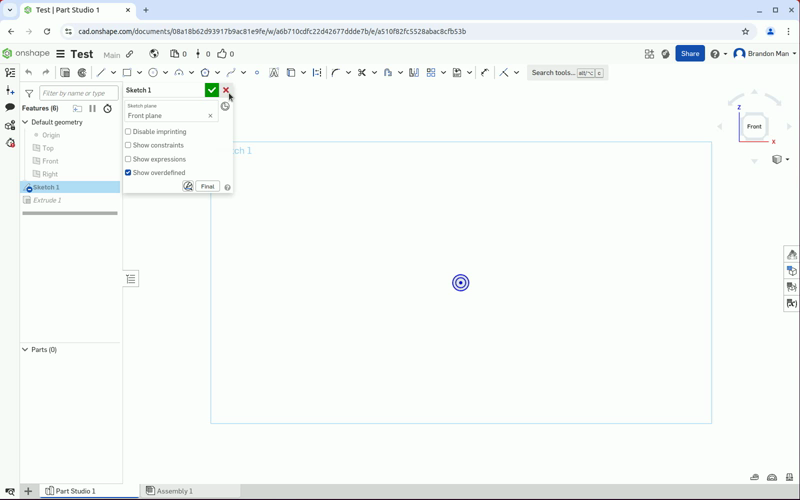
click(229, 92)
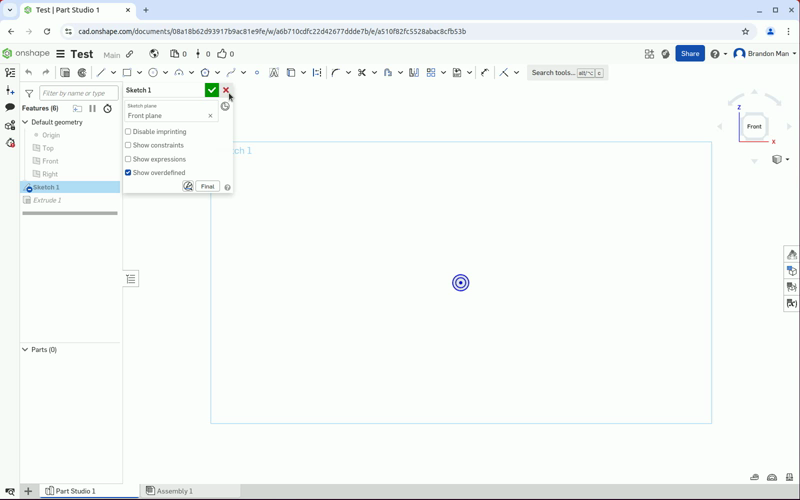
key(shift+s)
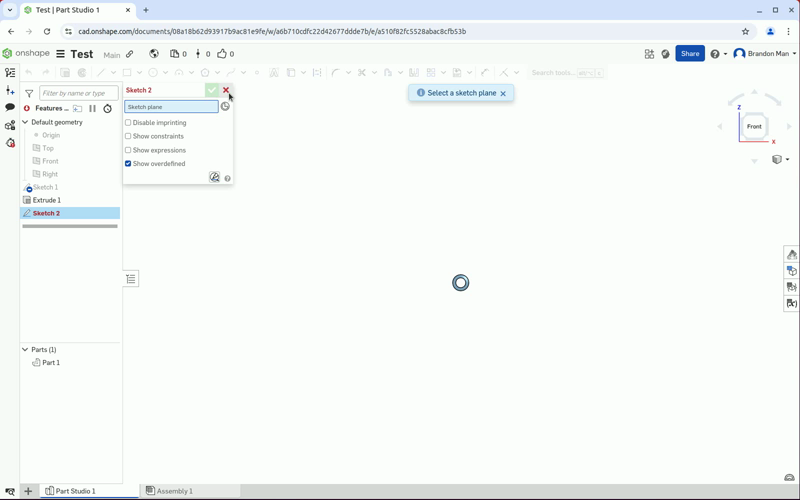
mouse_move(73, 163)
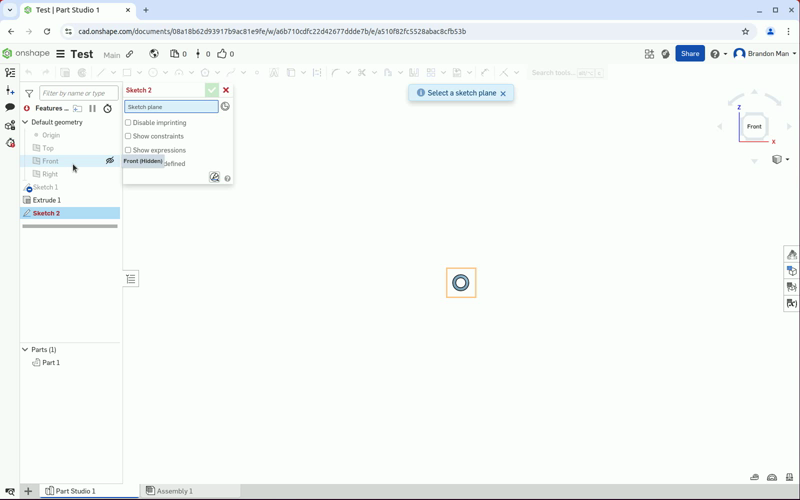
click(73, 163)
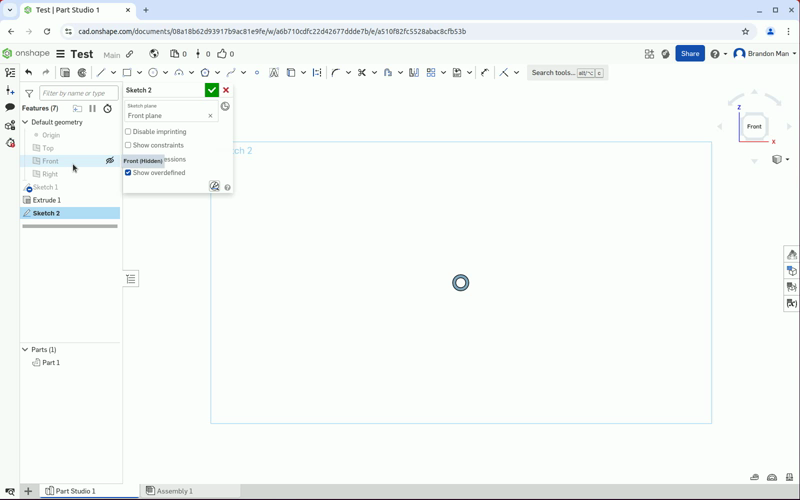
mouse_move(73, 352)
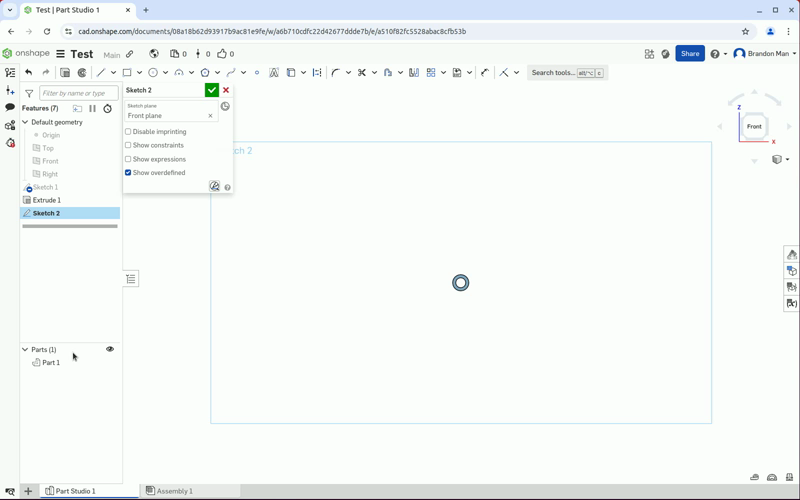
key(y)
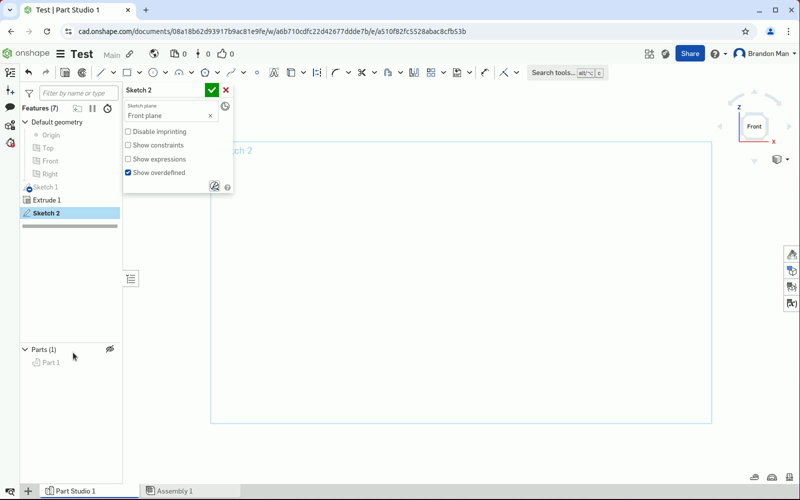
key(l)
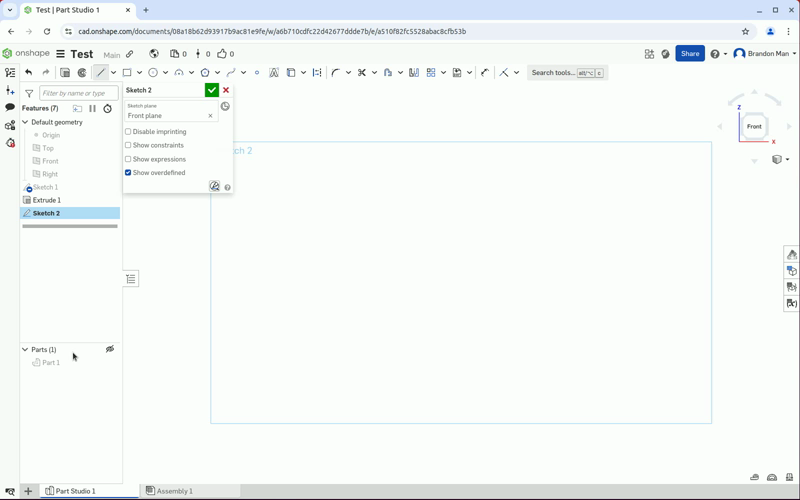
key_down(shift)
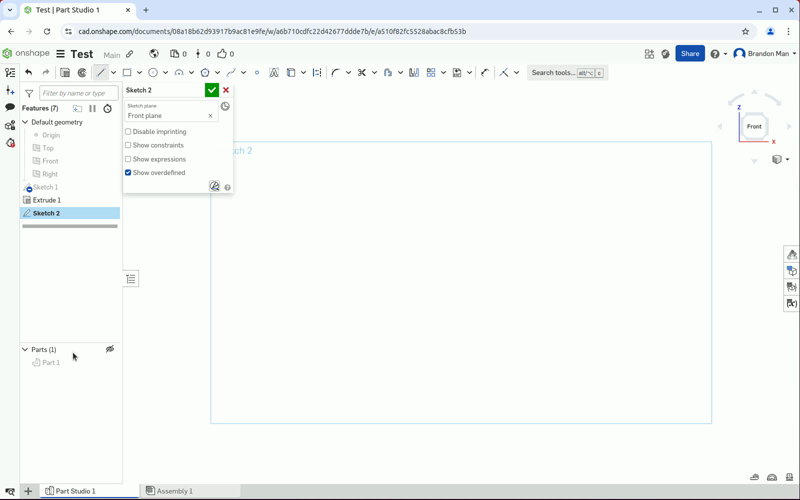
mouse_move(460, 291)
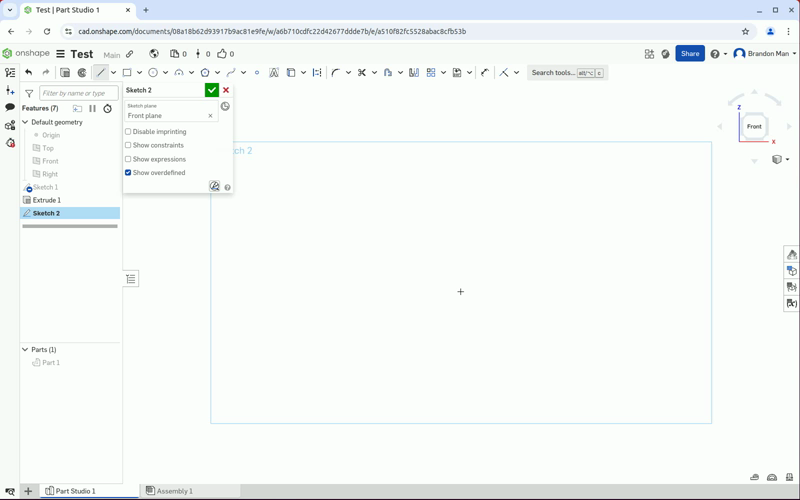
click(460, 291)
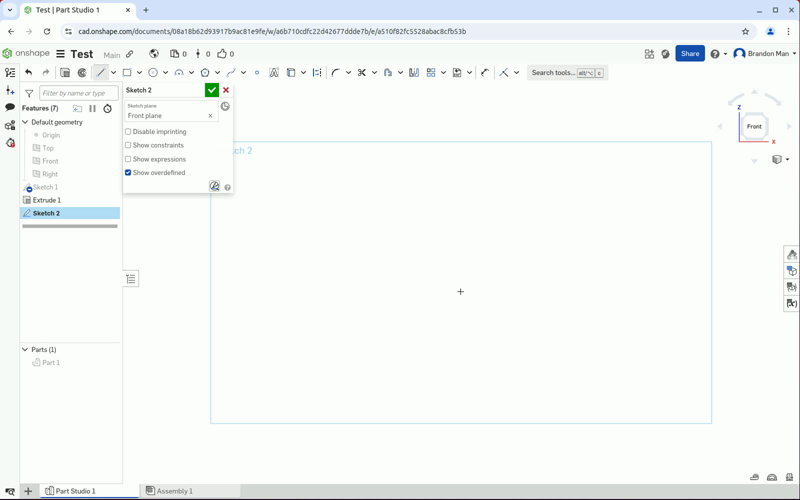
key_up(shift)
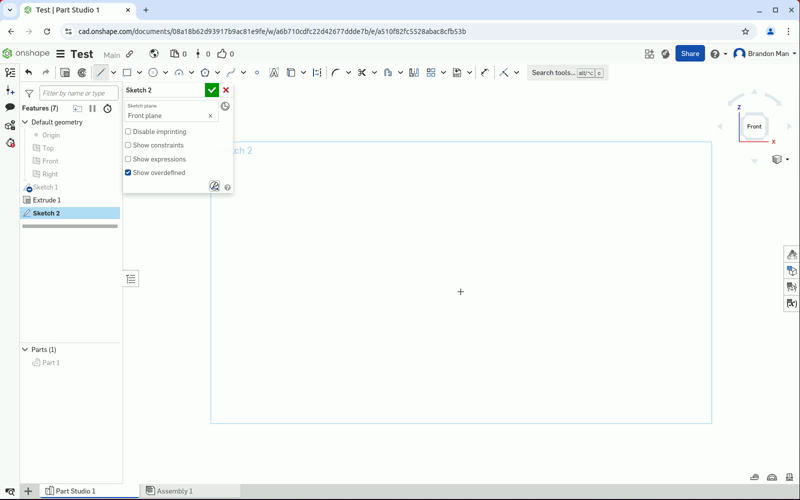
key_down(shift)
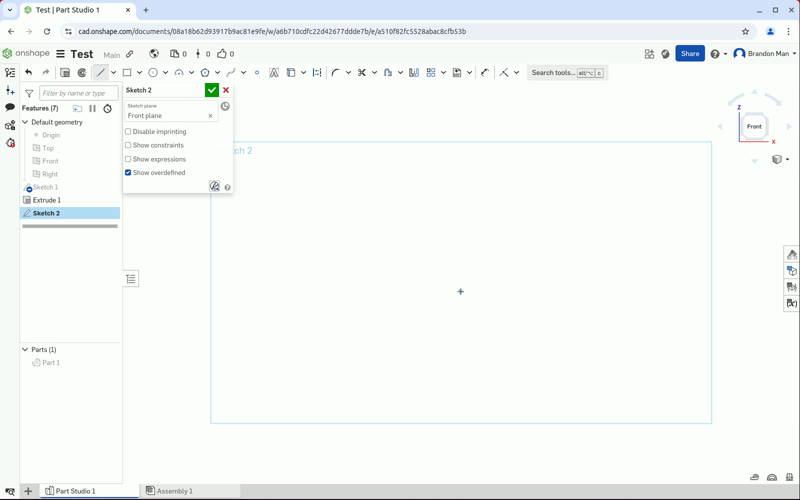
mouse_move(565, 291)
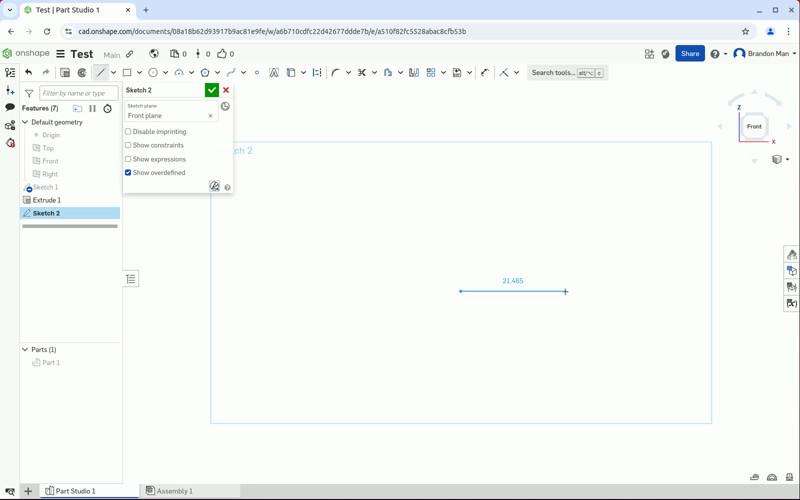
click(565, 291)
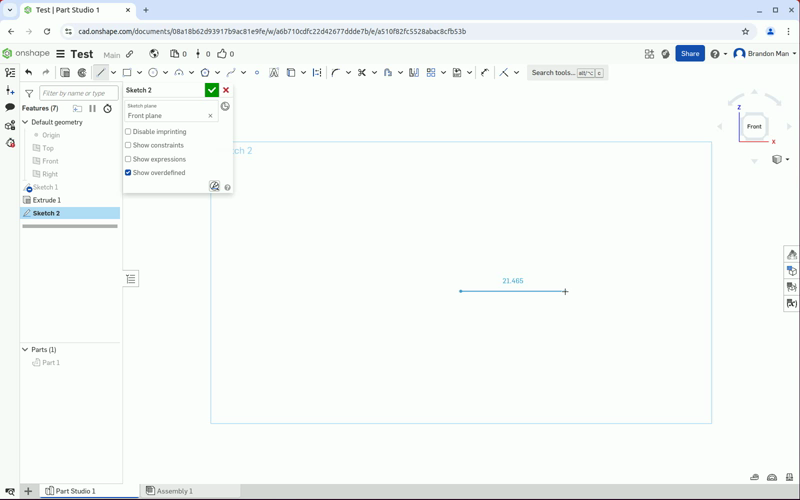
key_up(shift)
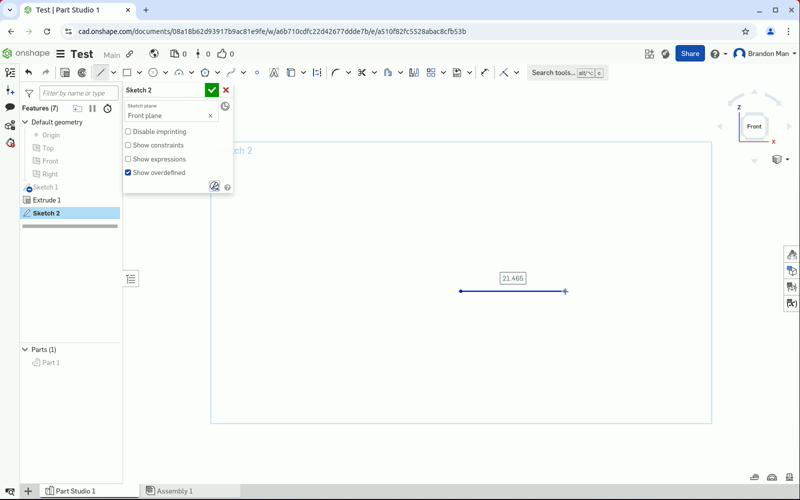
key(esc)
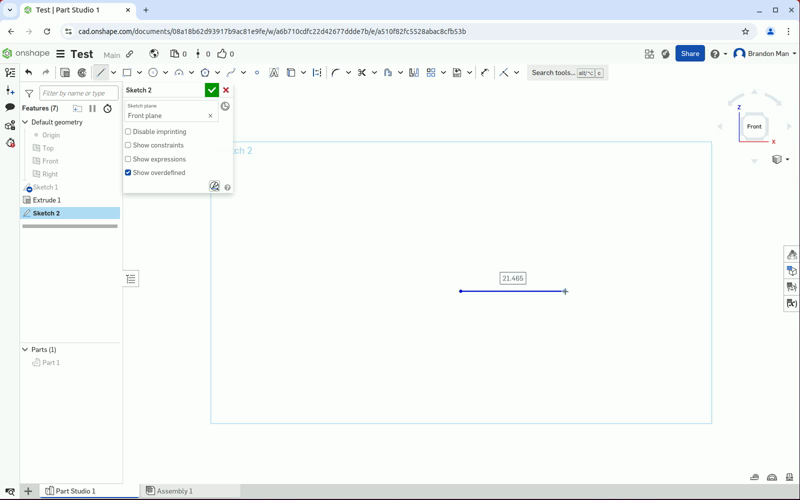
key(a)
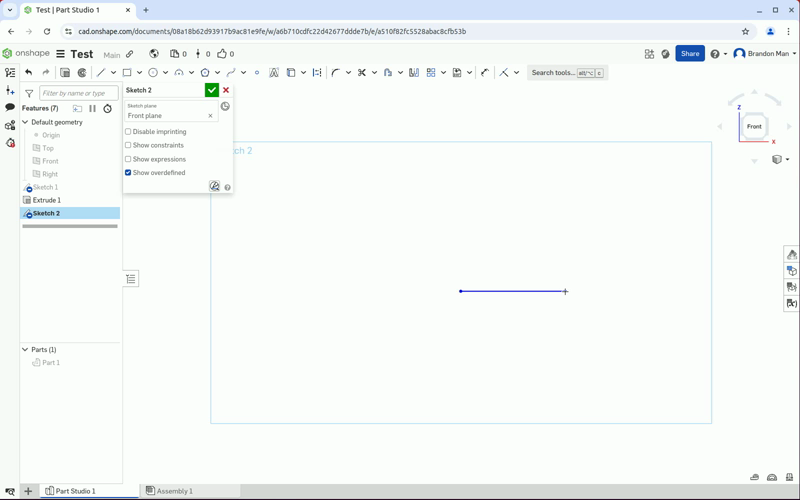
mouse_move(565, 291)
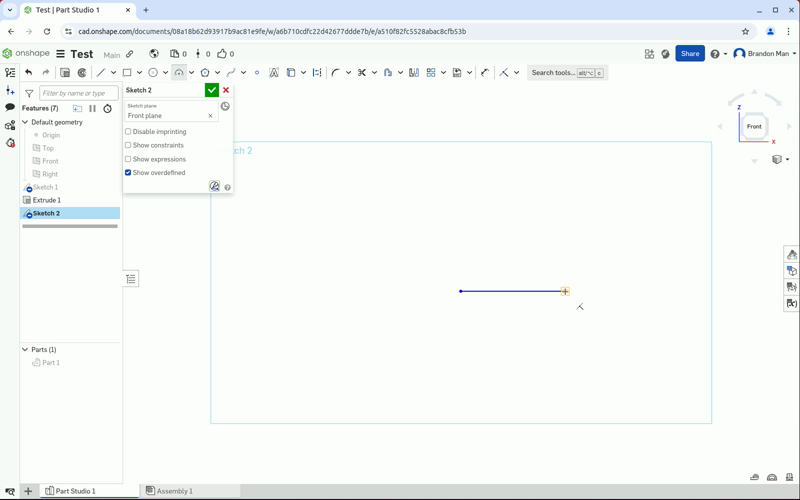
click(565, 291)
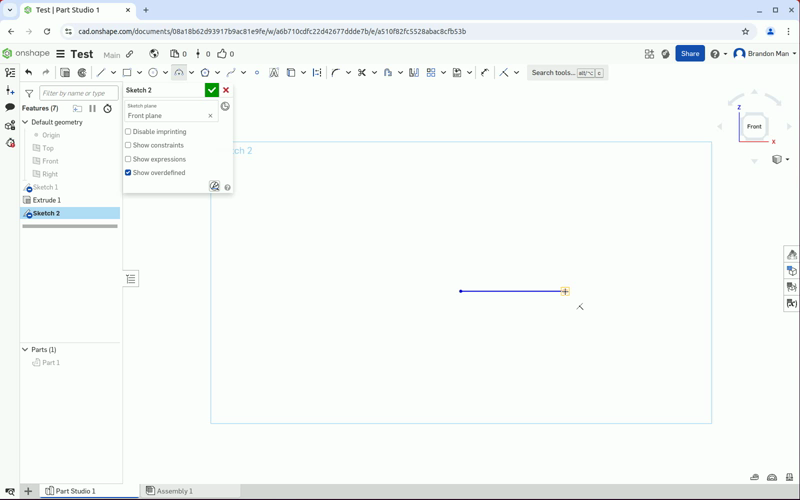
key_down(shift)
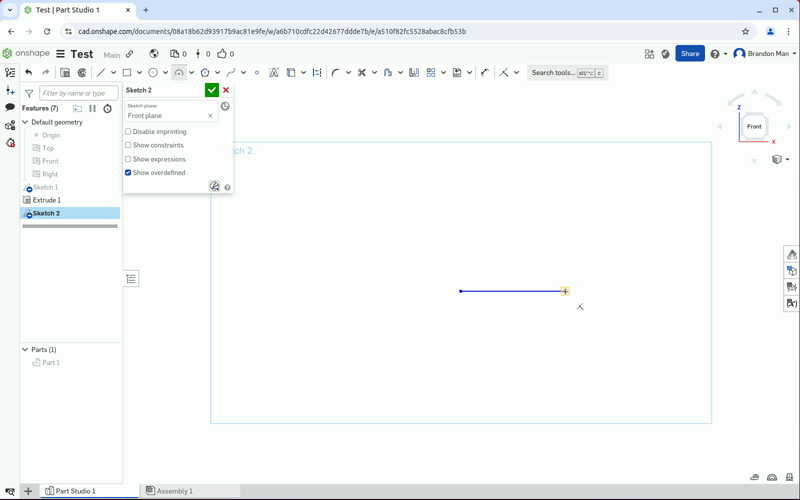
mouse_move(565, 275)
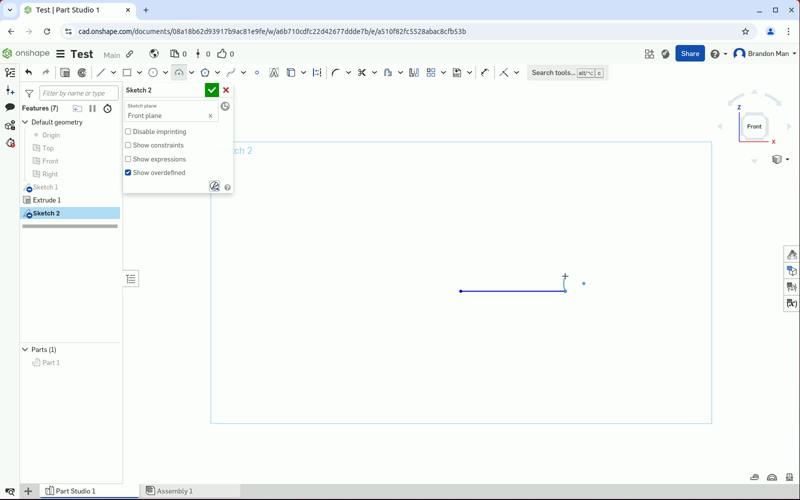
click(565, 275)
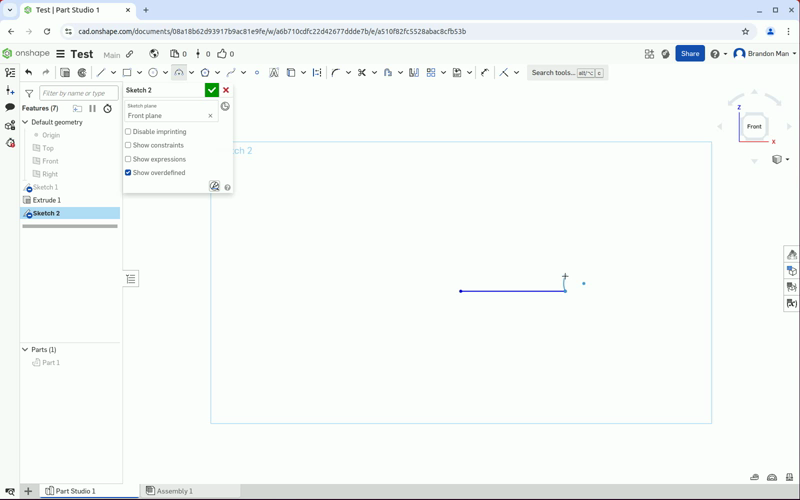
mouse_move(557, 283)
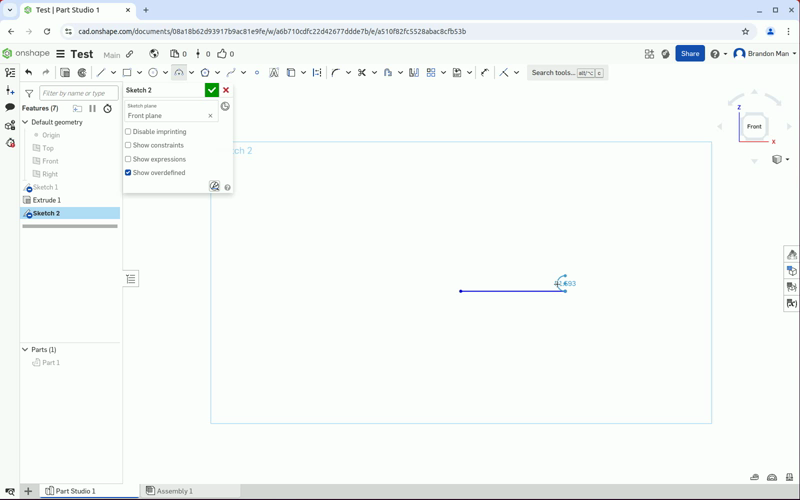
click(557, 283)
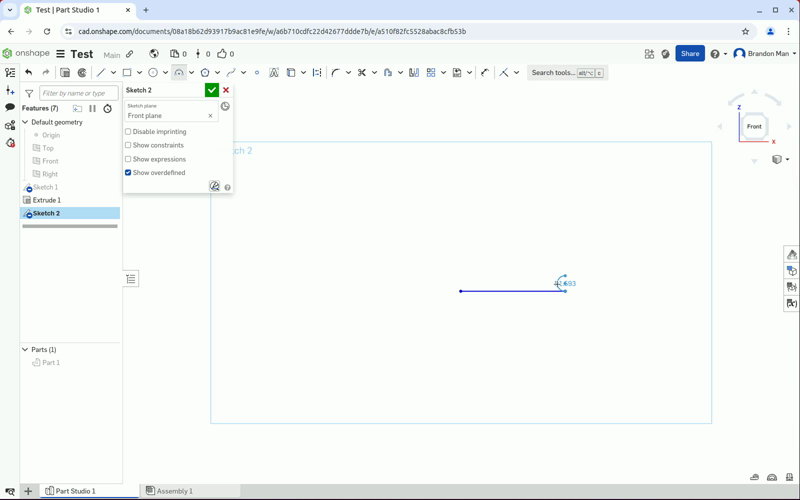
key_up(shift)
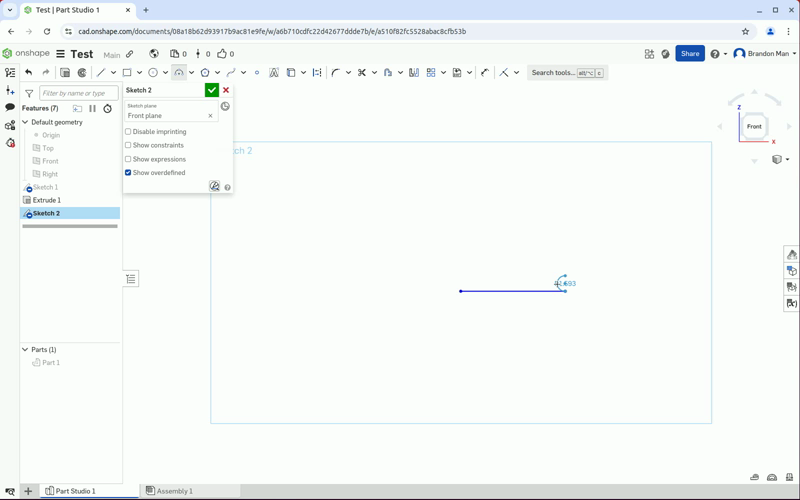
key(esc)
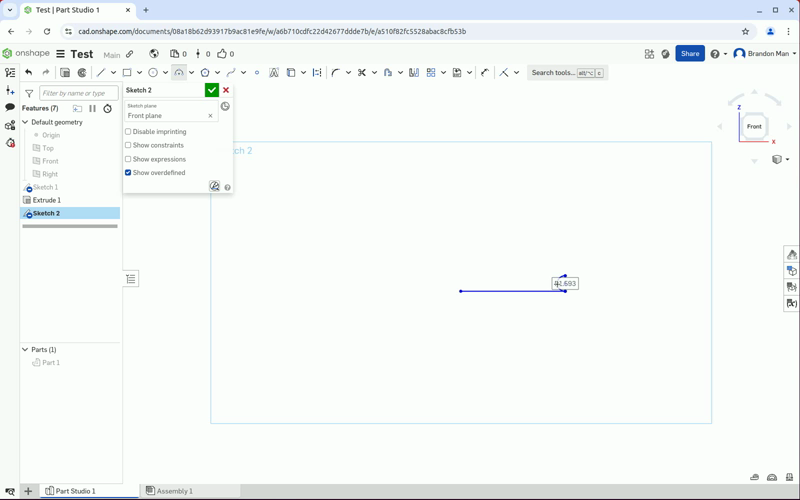
key(l)
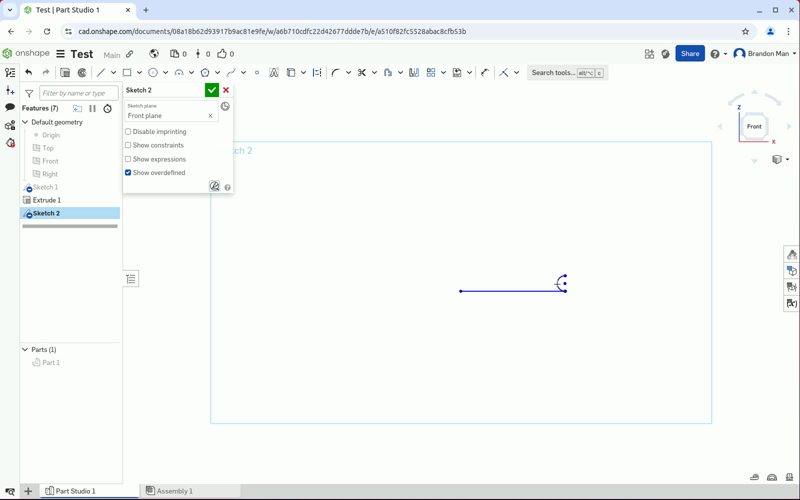
mouse_move(565, 275)
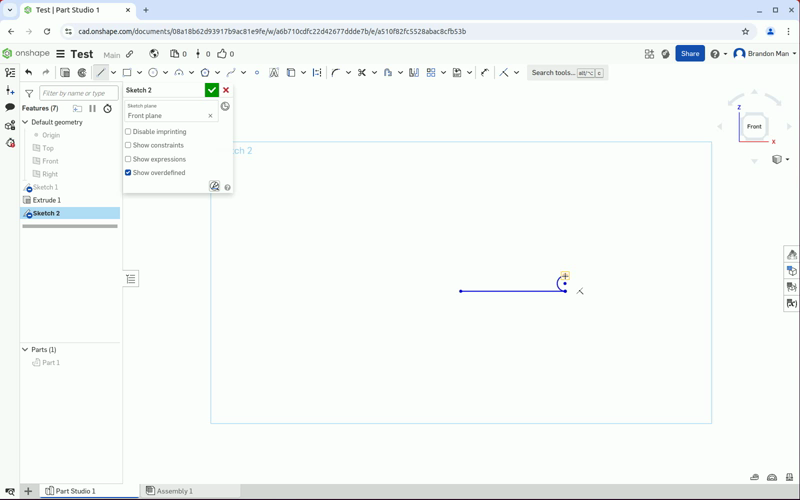
click(565, 275)
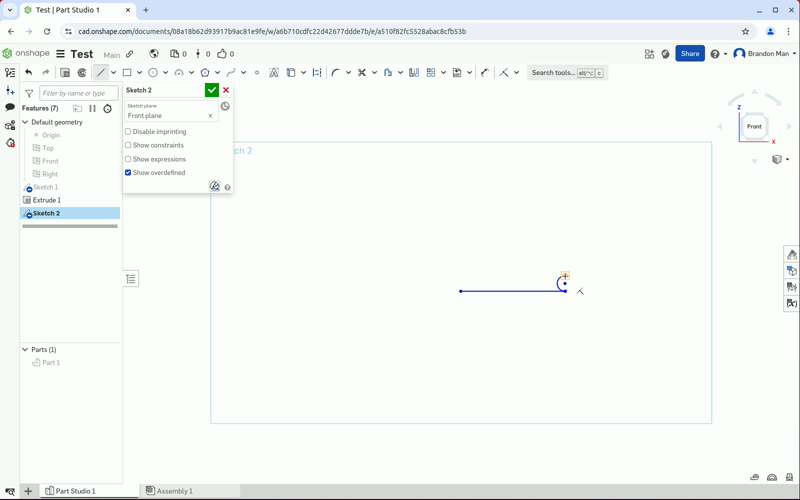
key_down(shift)
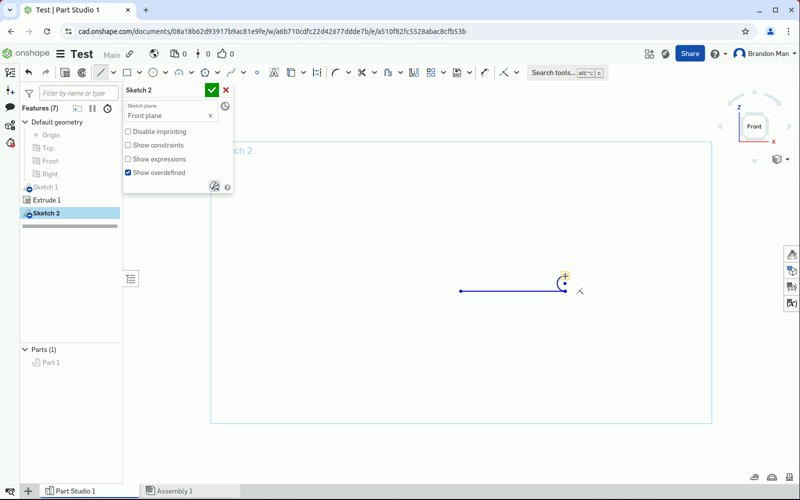
mouse_move(460, 275)
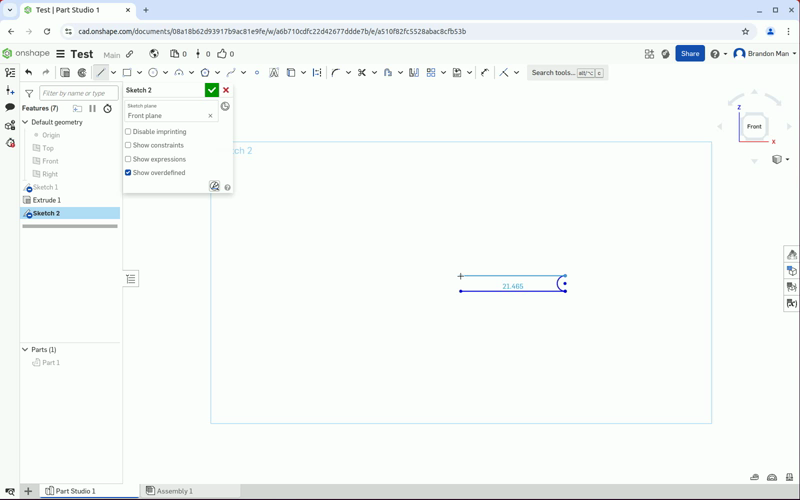
click(460, 275)
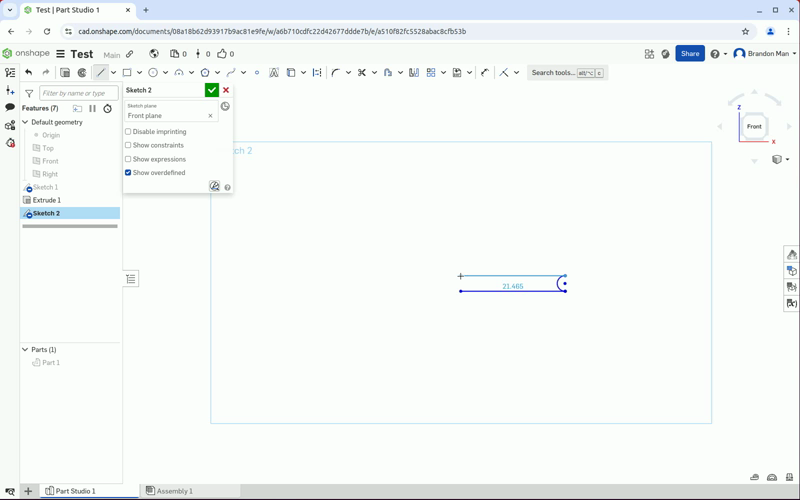
key_up(shift)
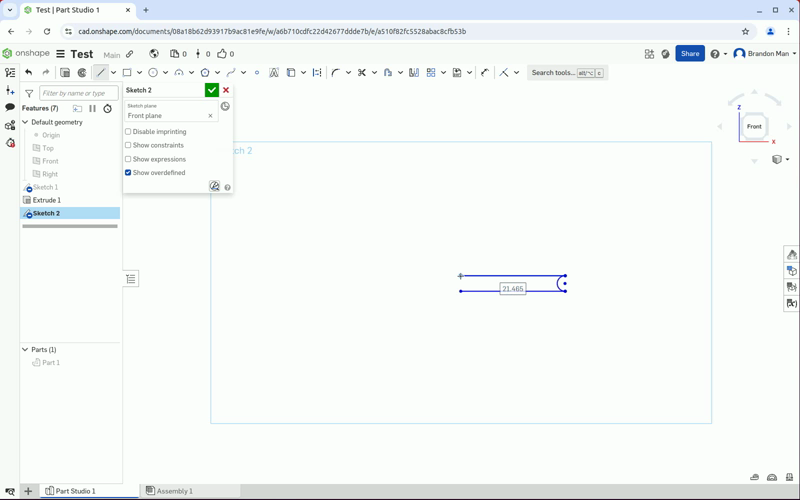
key(esc)
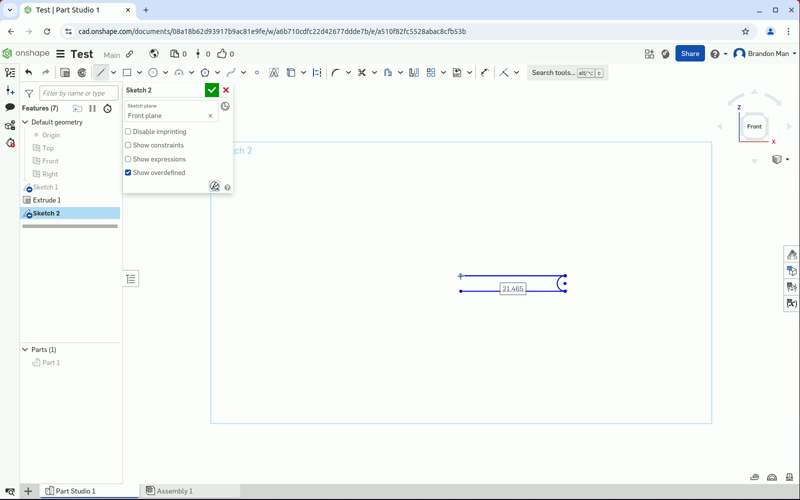
key(a)
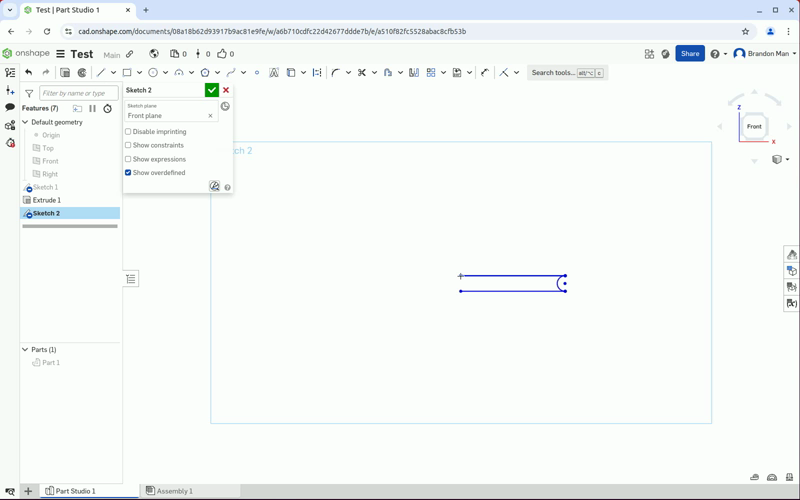
mouse_move(460, 275)
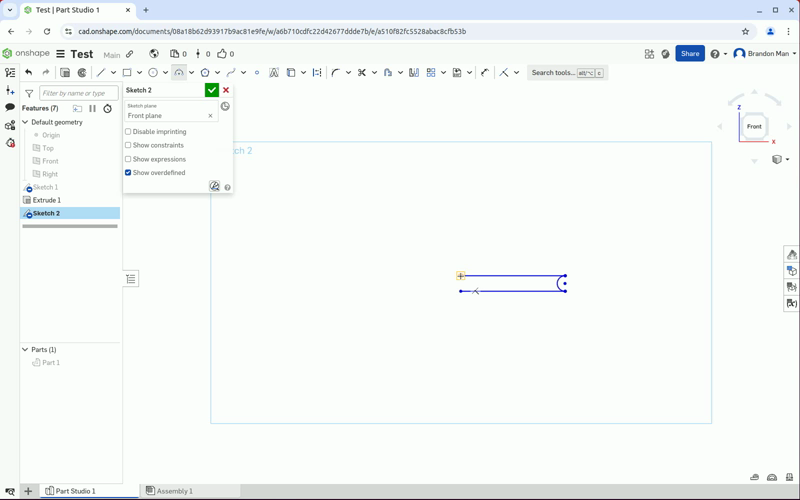
click(460, 275)
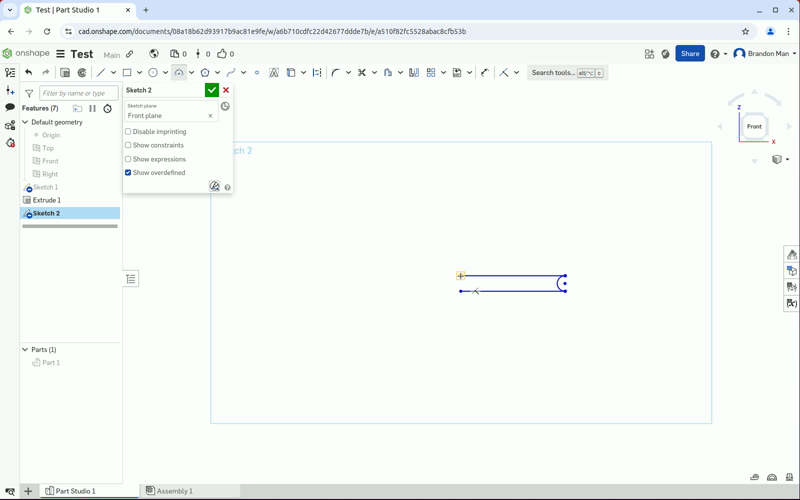
mouse_move(460, 291)
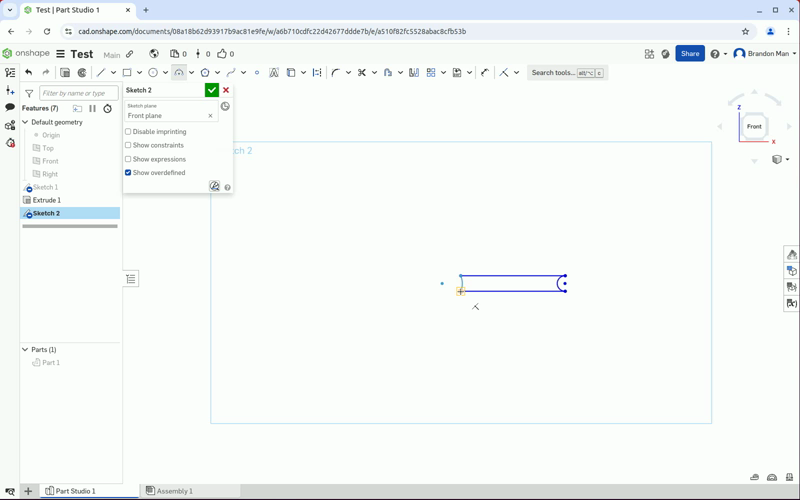
click(460, 291)
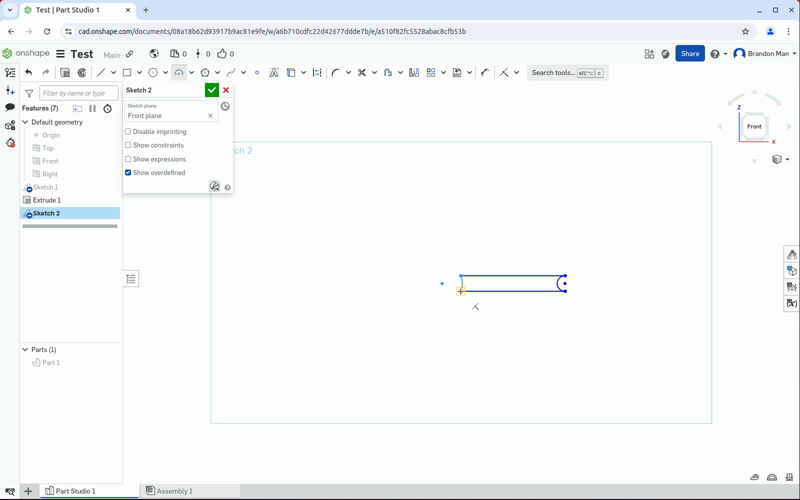
key_down(shift)
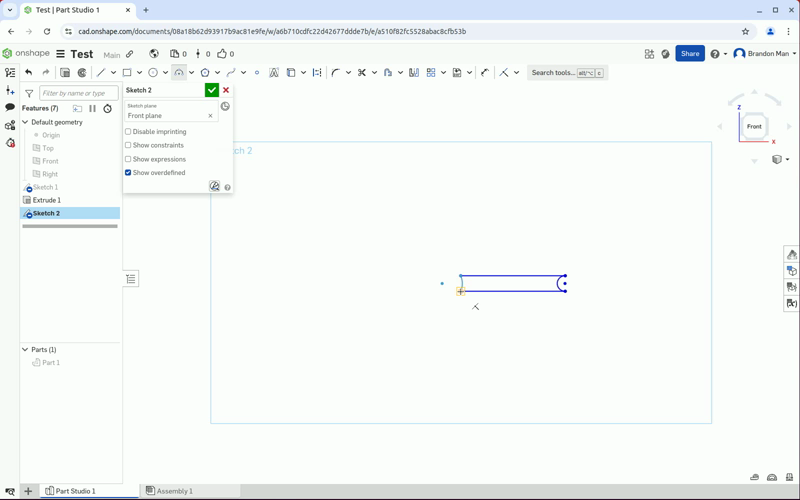
mouse_move(468, 283)
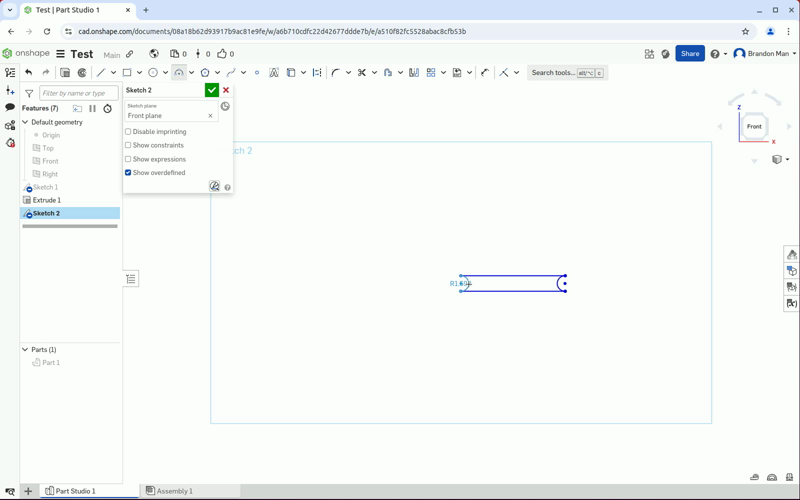
click(468, 283)
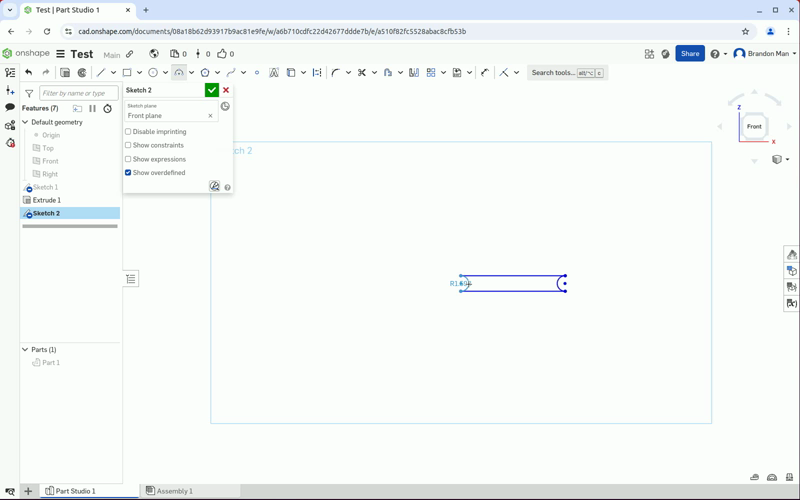
key_up(shift)
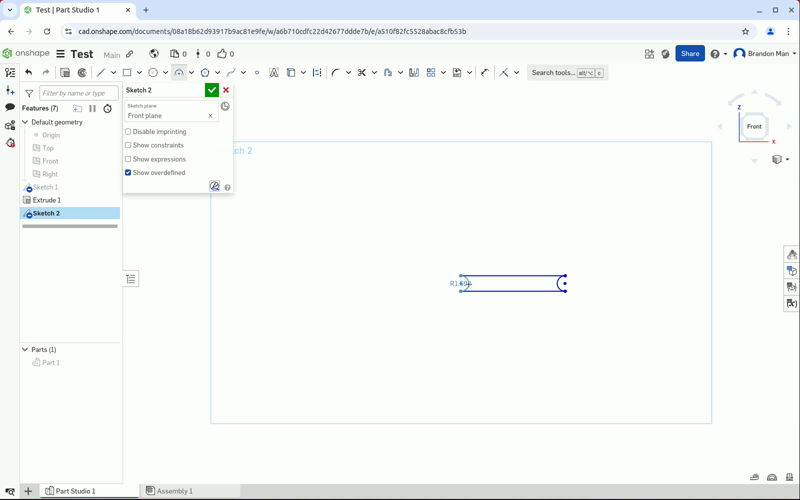
key(esc)
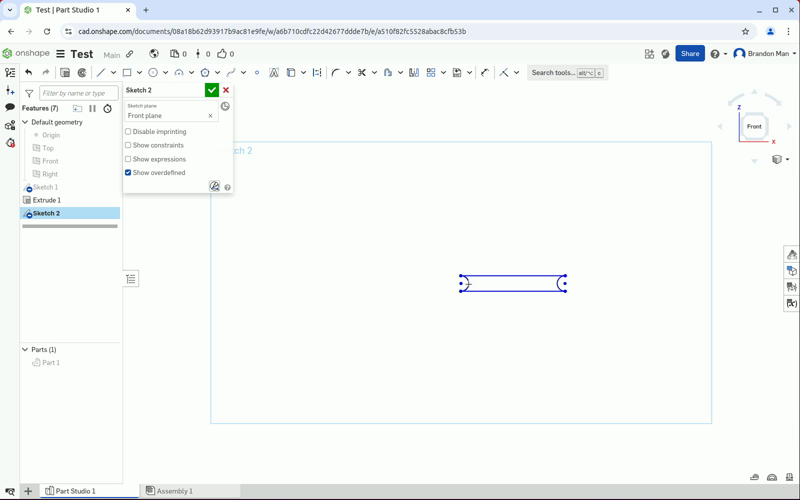
mouse_move(464, 283)
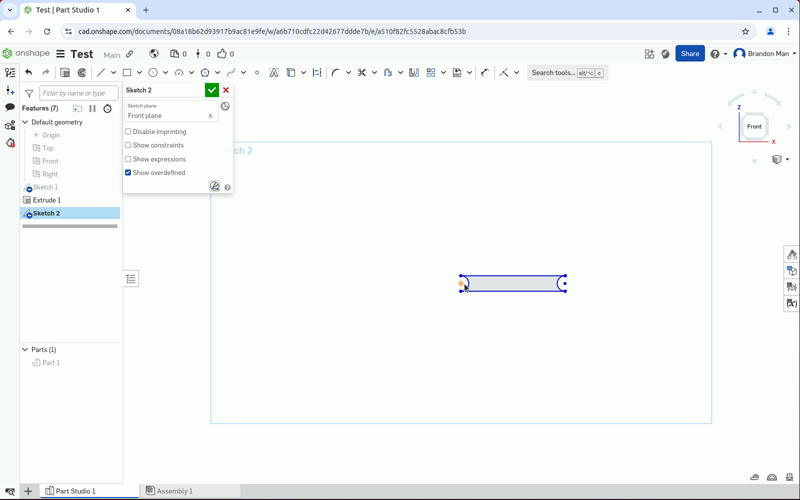
scroll(6)
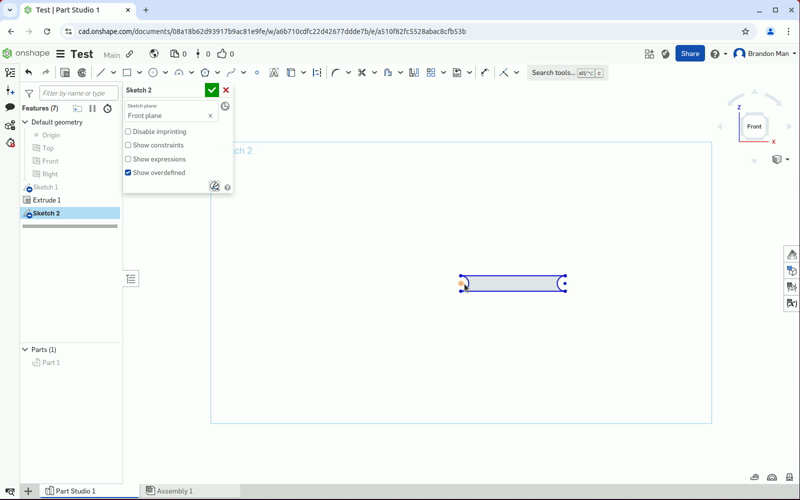
scroll(6)
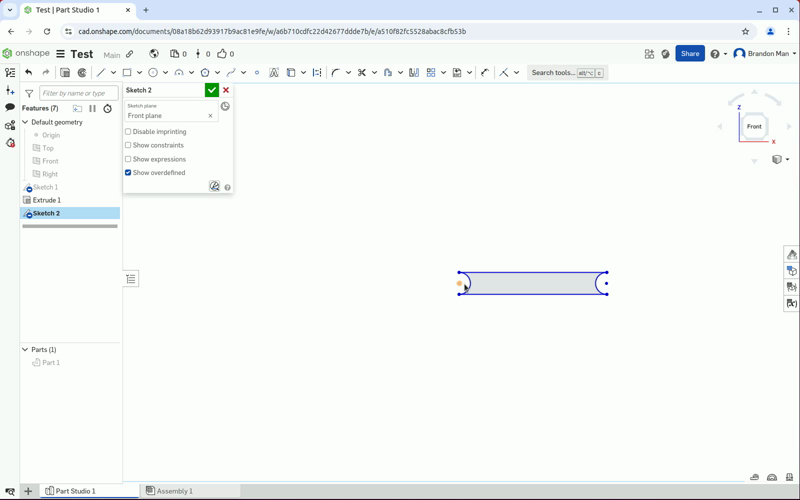
scroll(6)
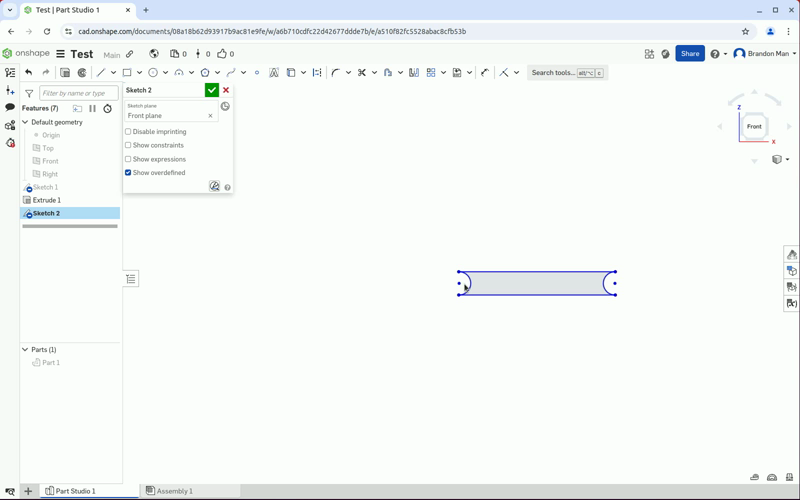
scroll(6)
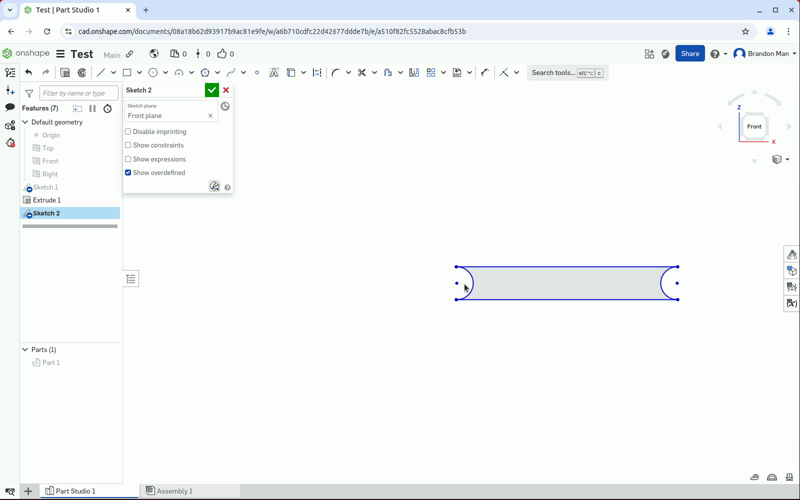
scroll(6)
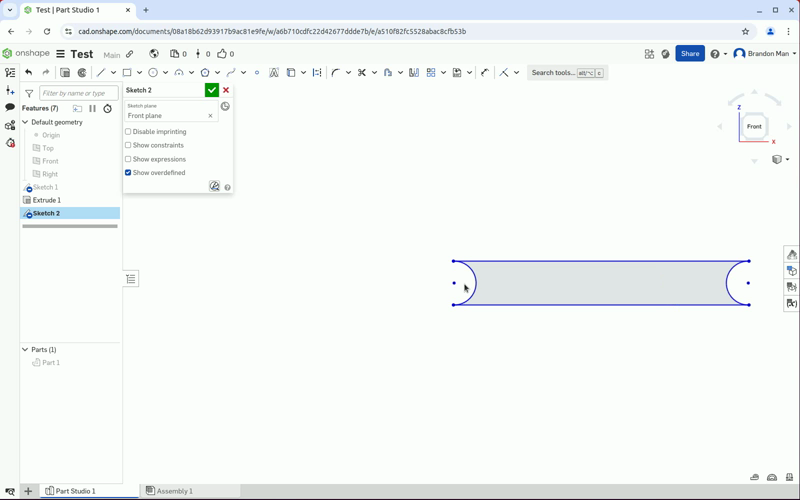
scroll(6)
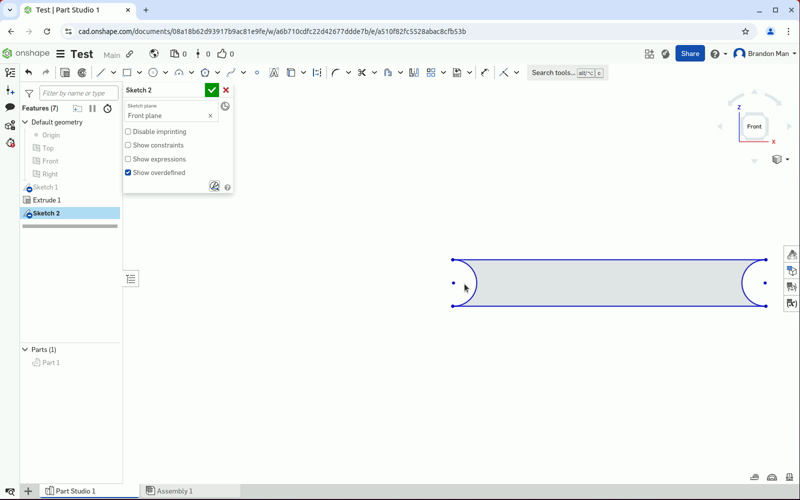
scroll(6)
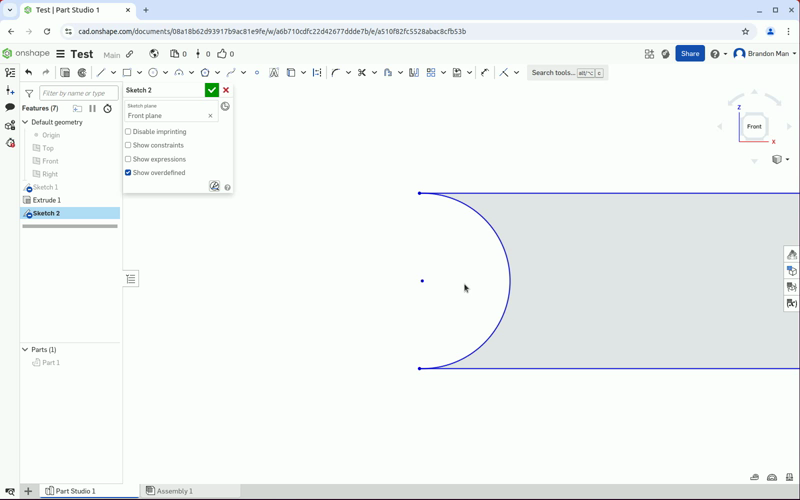
click(464, 283)
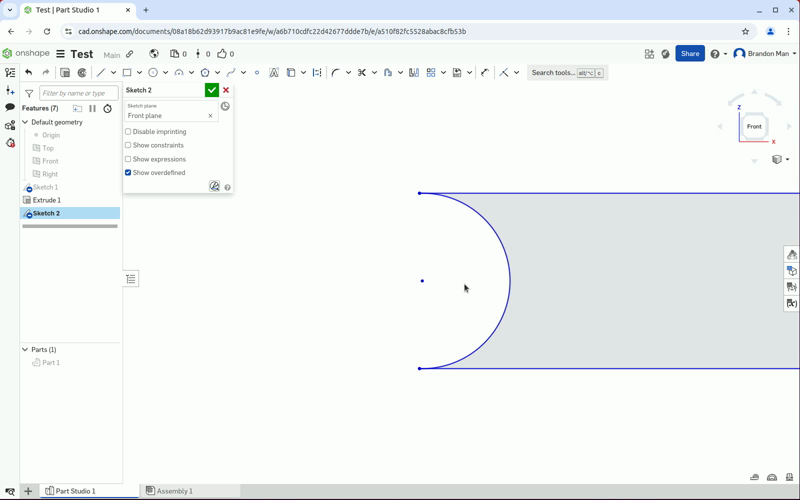
scroll(-6)
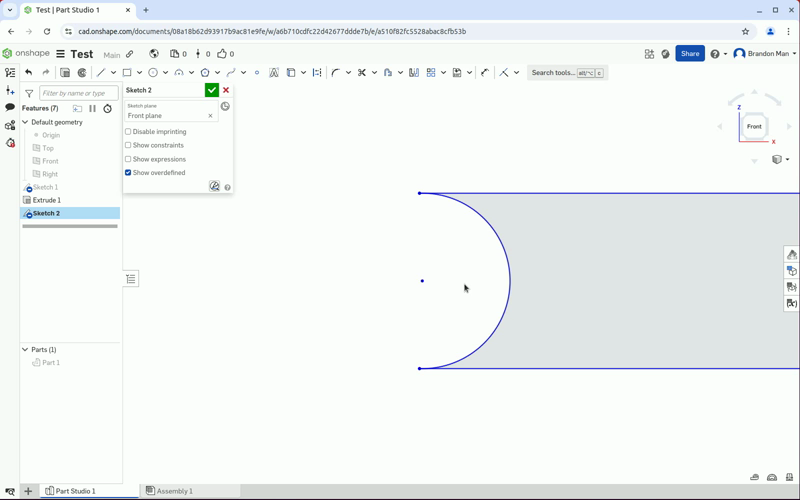
scroll(-6)
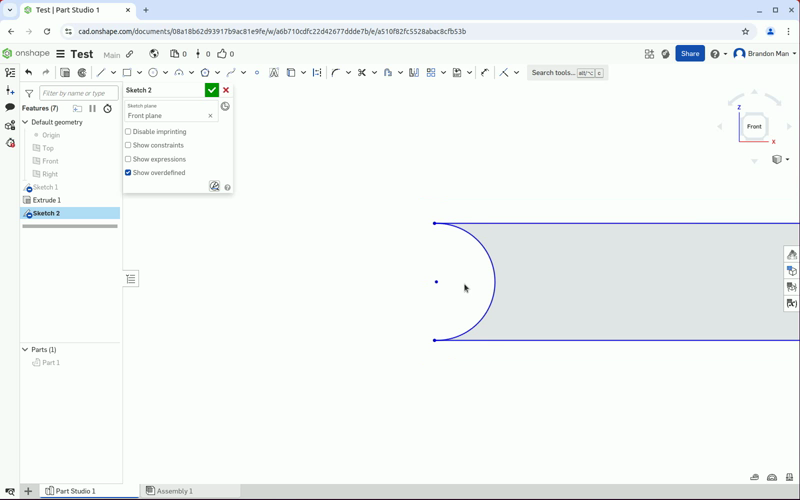
scroll(-6)
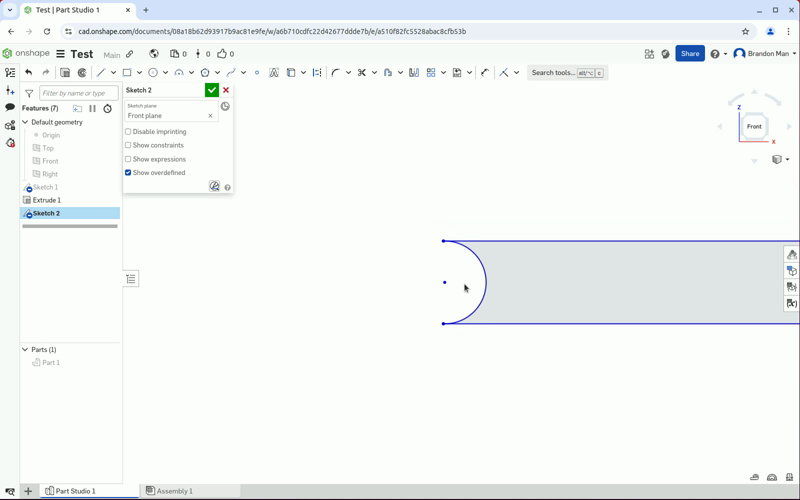
scroll(-6)
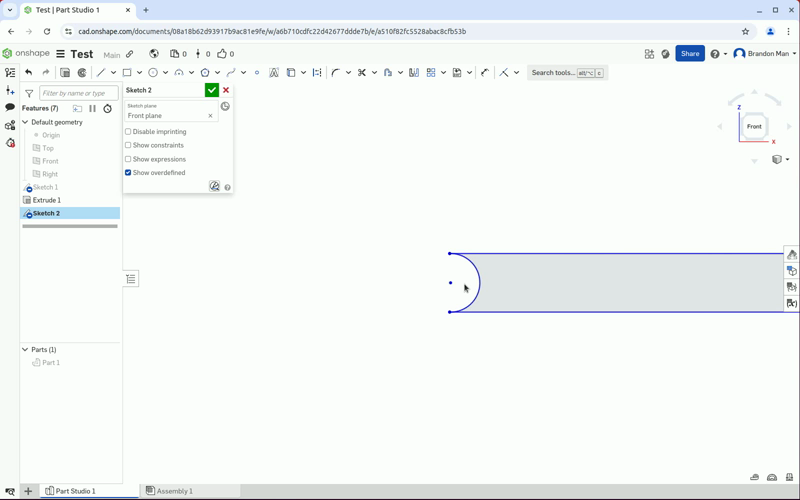
scroll(-6)
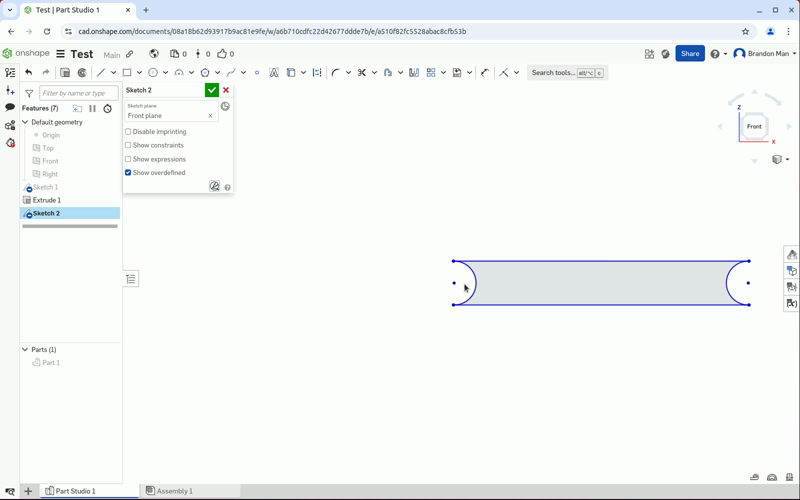
scroll(-6)
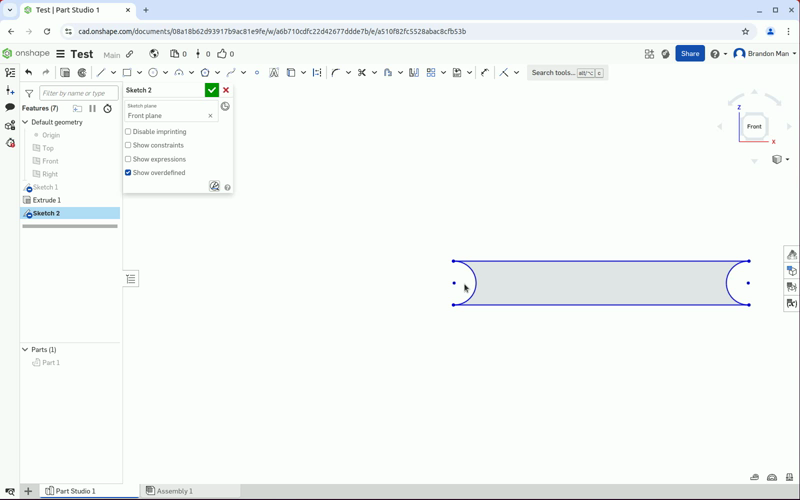
scroll(-6)
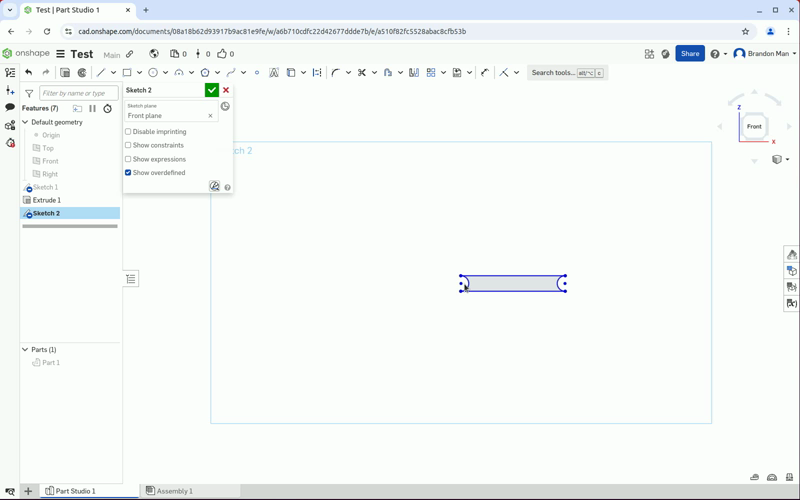
mouse_move(73, 352)
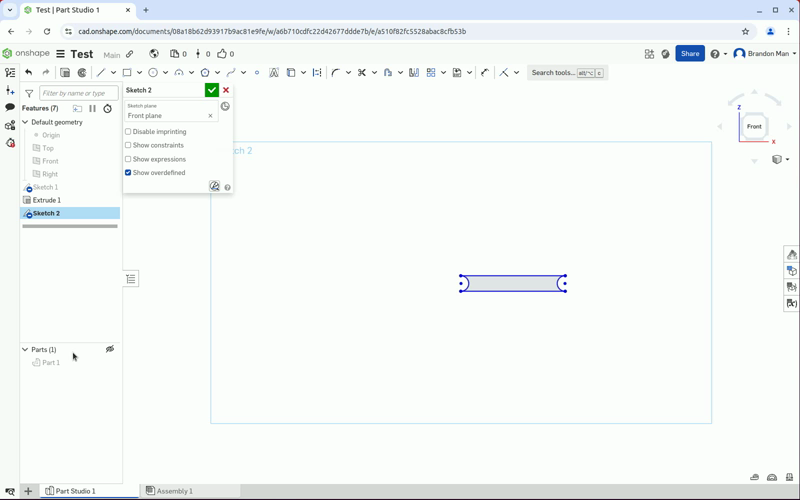
key(shift+y)
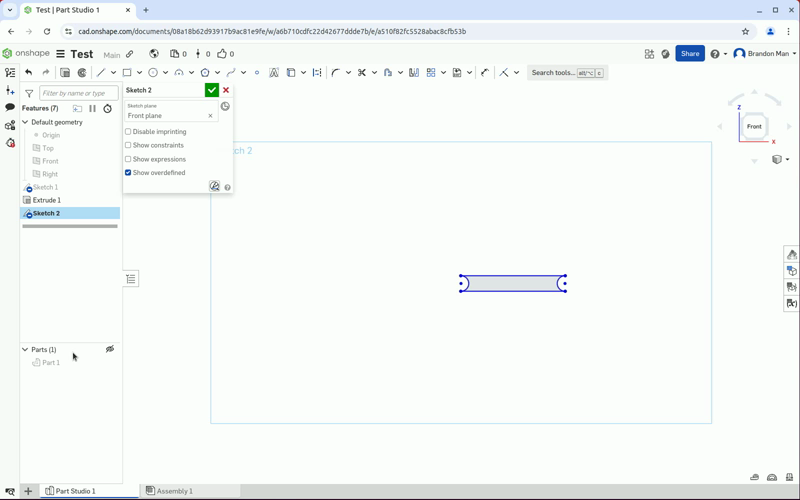
key(shift+e)
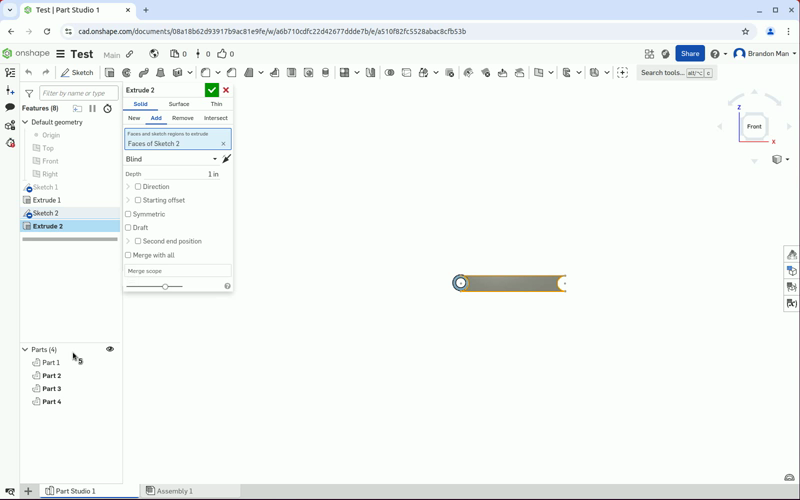
mouse_move(143, 106)
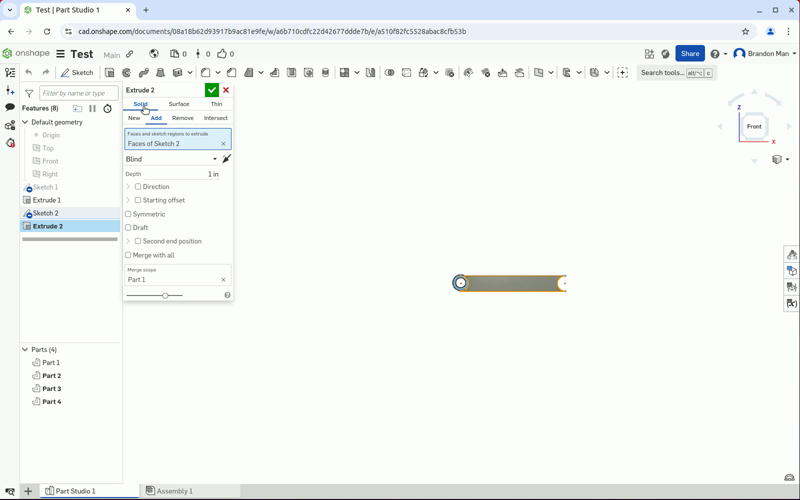
click(143, 106)
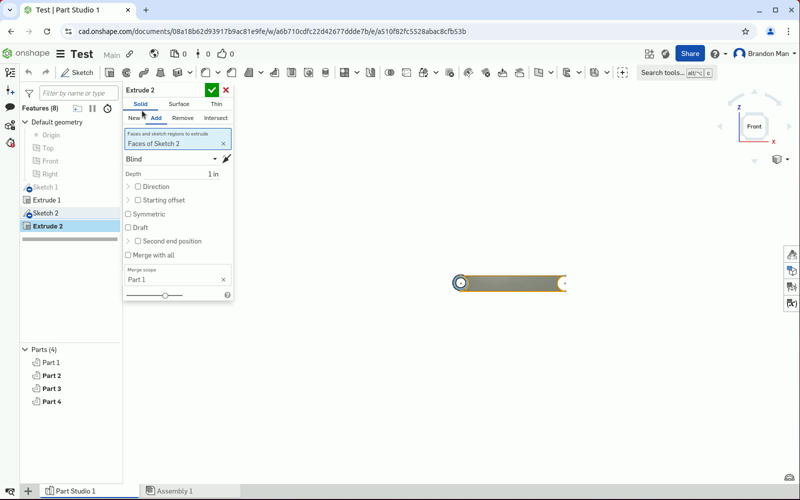
mouse_move(137, 120)
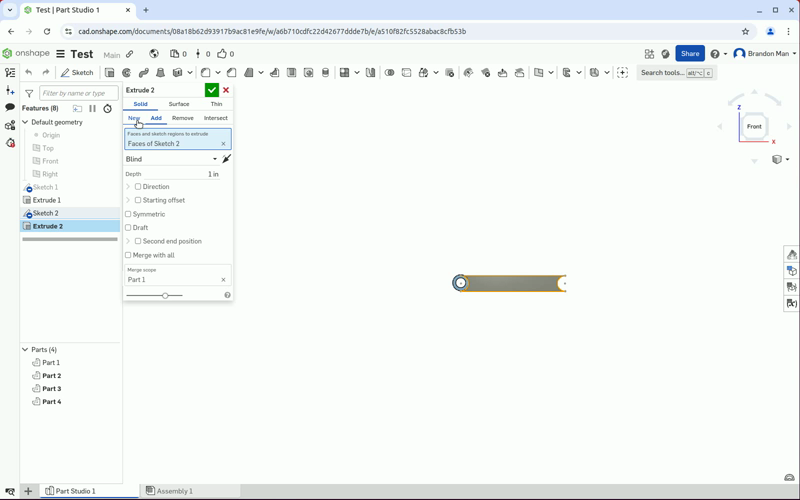
click(137, 120)
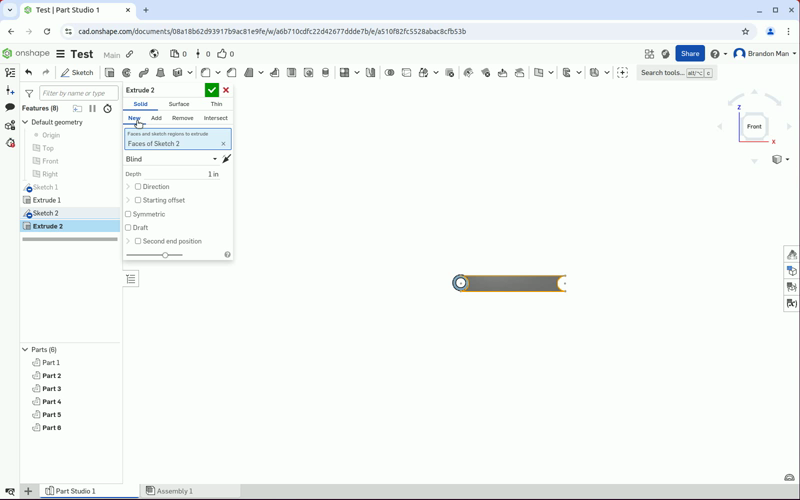
key(tab, 4)
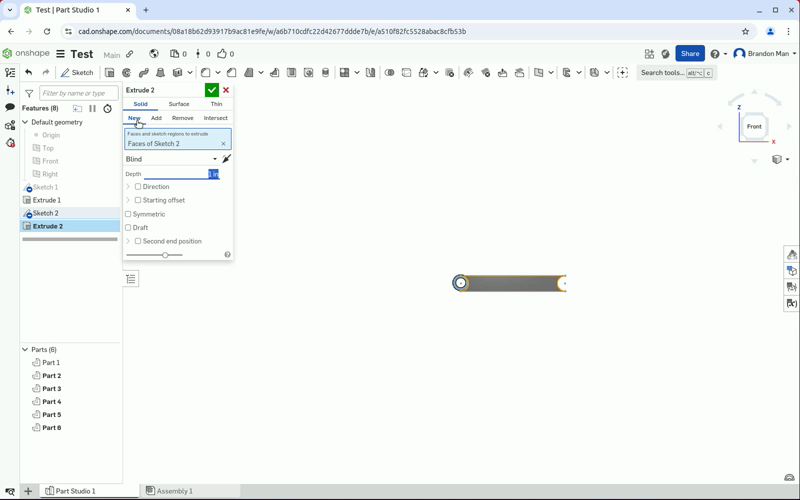
text(1.926)
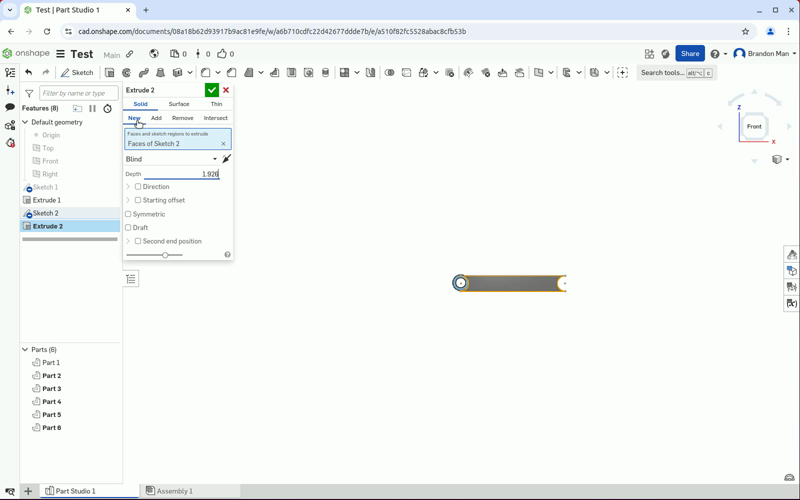
key(enter)
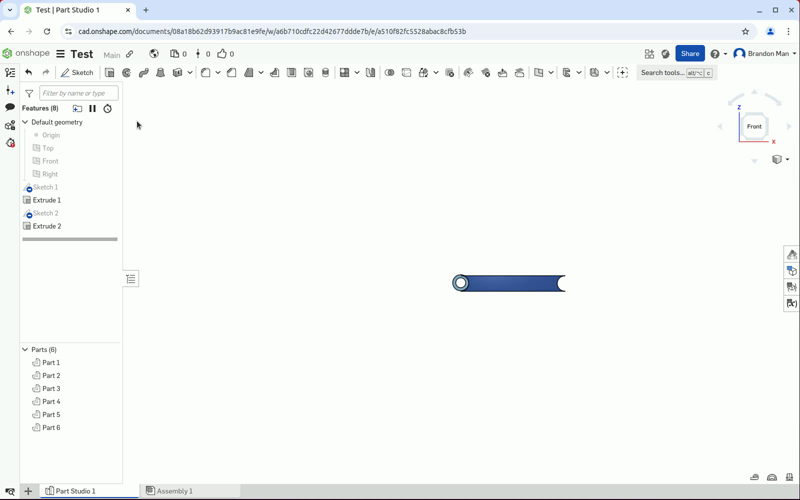
key(shift+h)
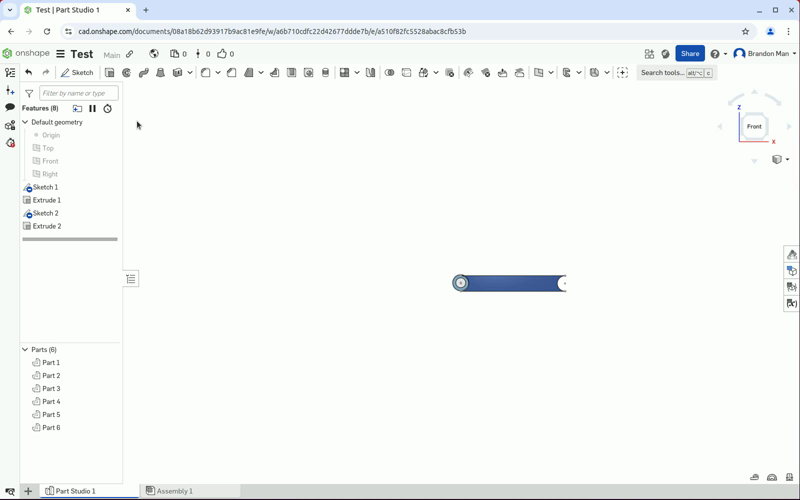
key(shift+h)
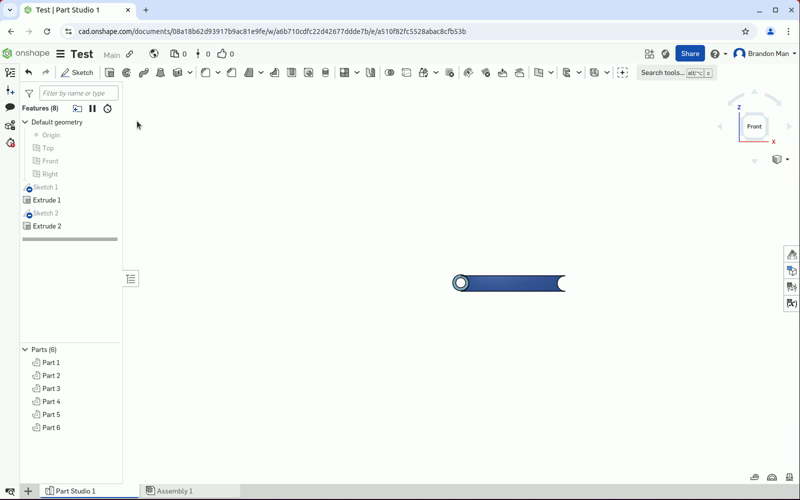
mouse_move(73, 189)
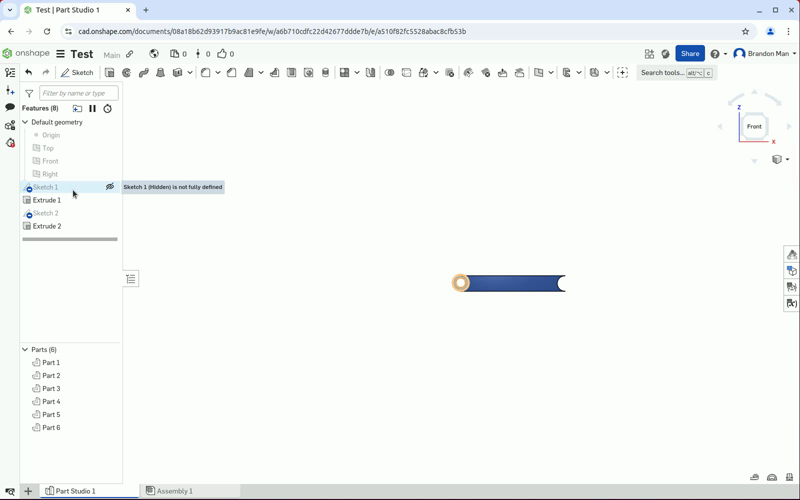
click(73, 189)
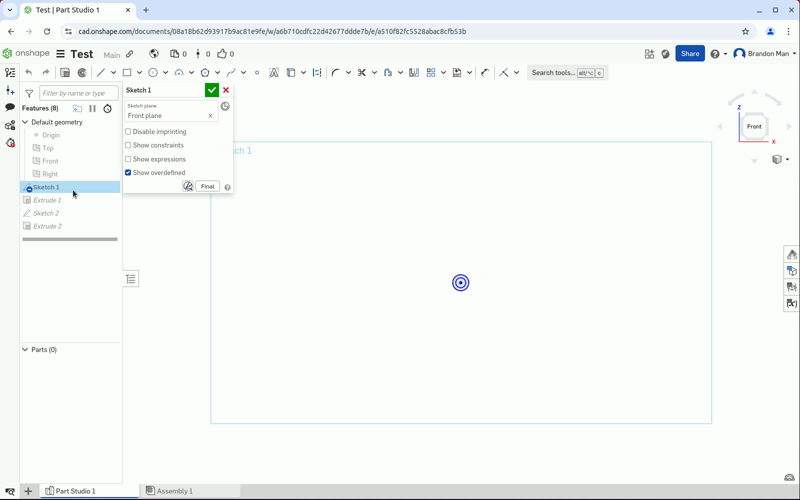
mouse_move(229, 92)
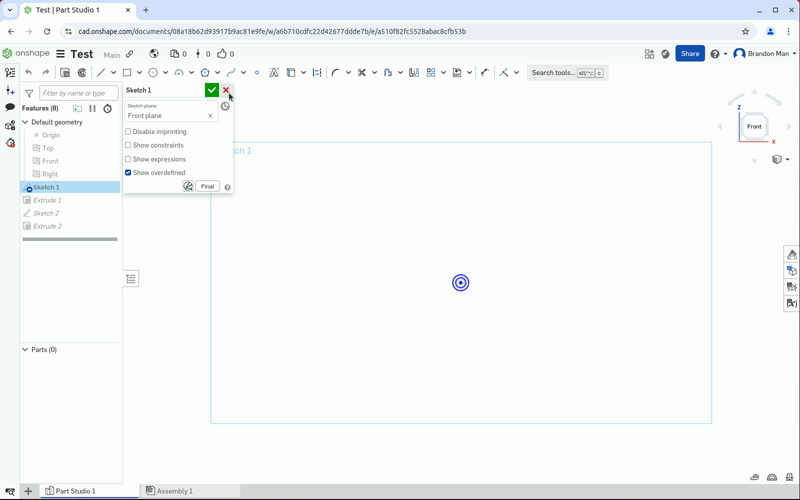
click(229, 92)
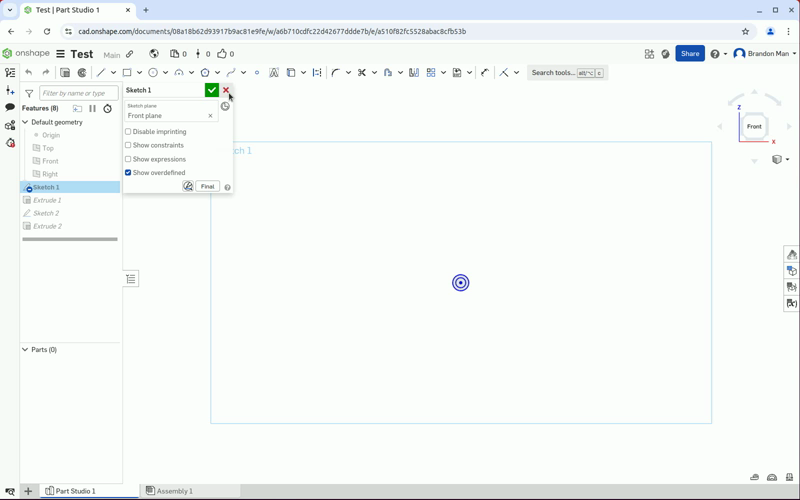
key(shift+s)
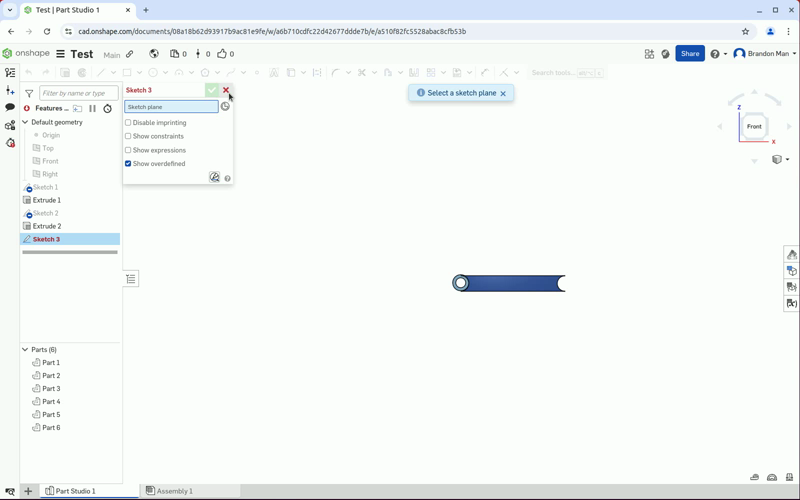
mouse_move(73, 163)
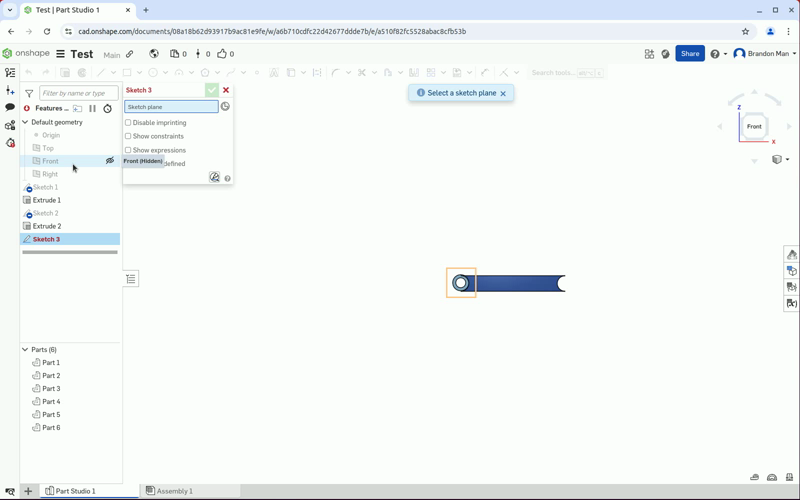
click(73, 163)
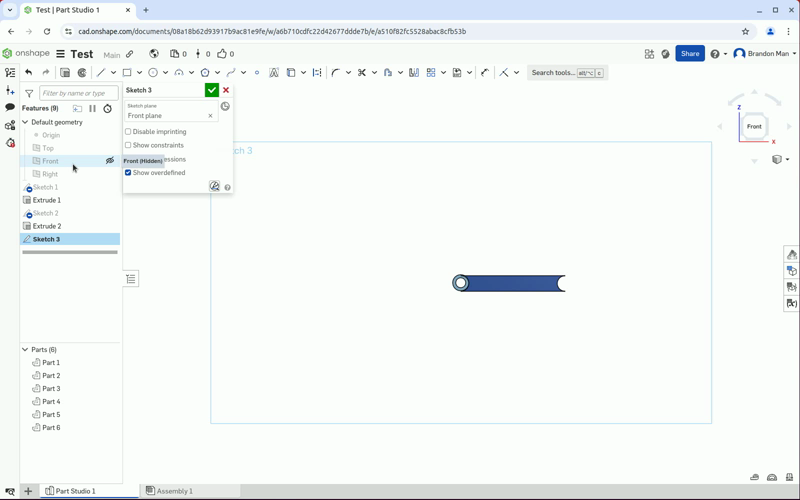
mouse_move(73, 352)
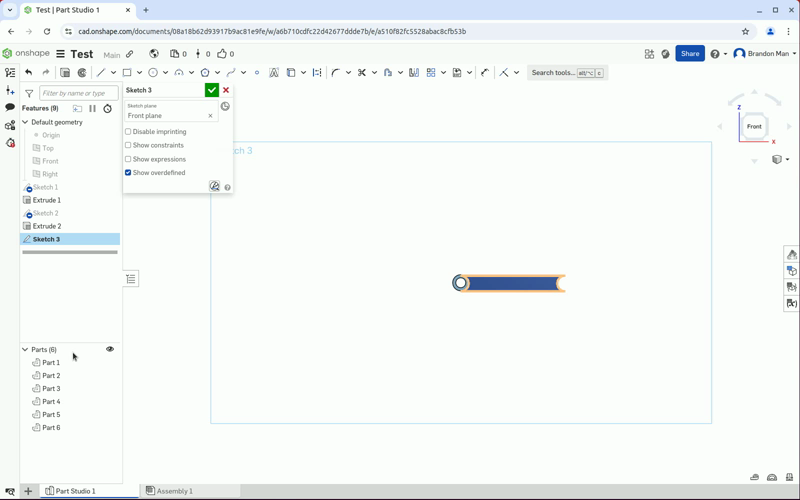
key(y)
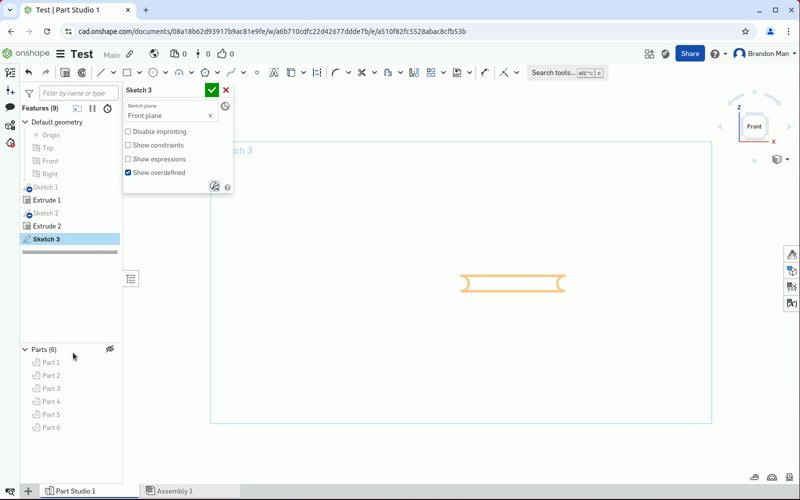
key(c)
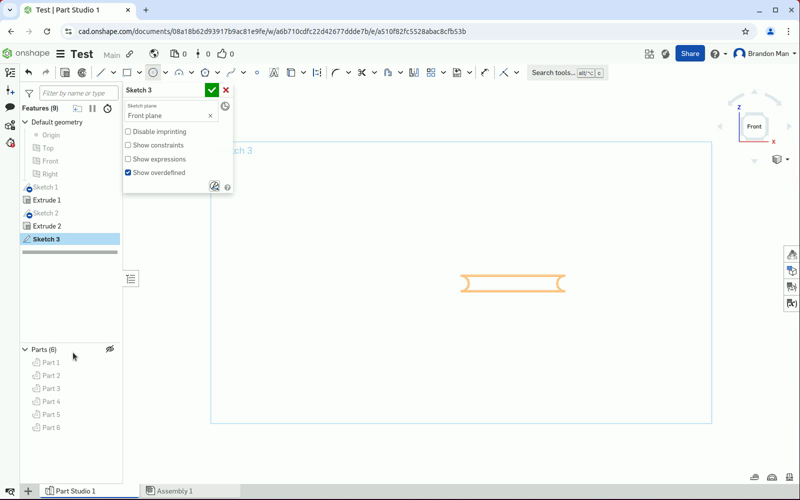
key_down(shift)
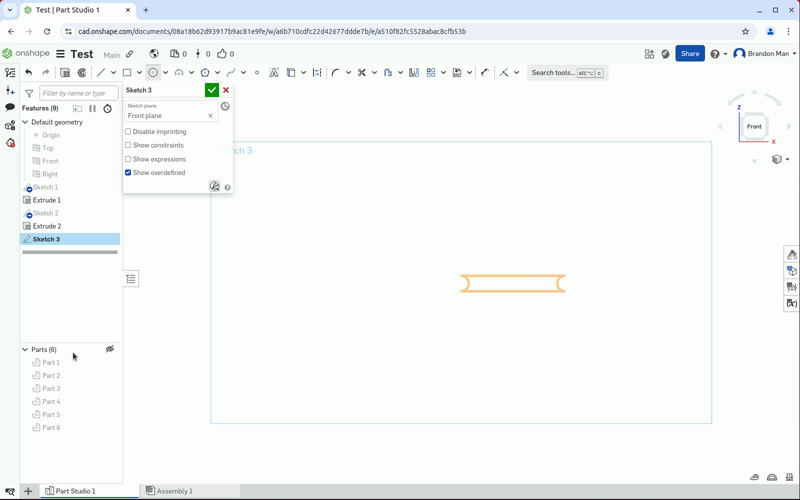
mouse_move(566, 282)
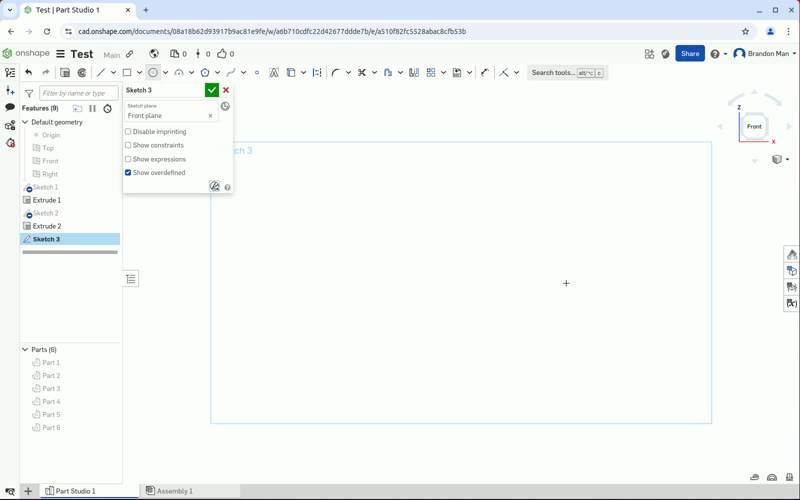
click(566, 282)
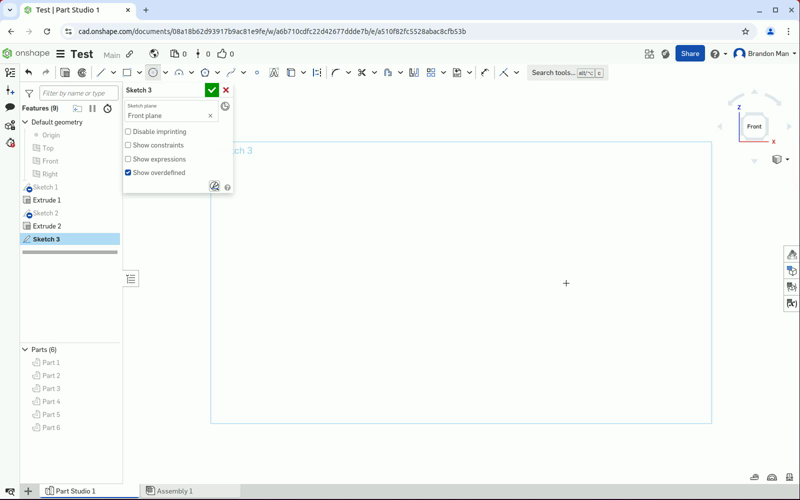
key_up(shift)
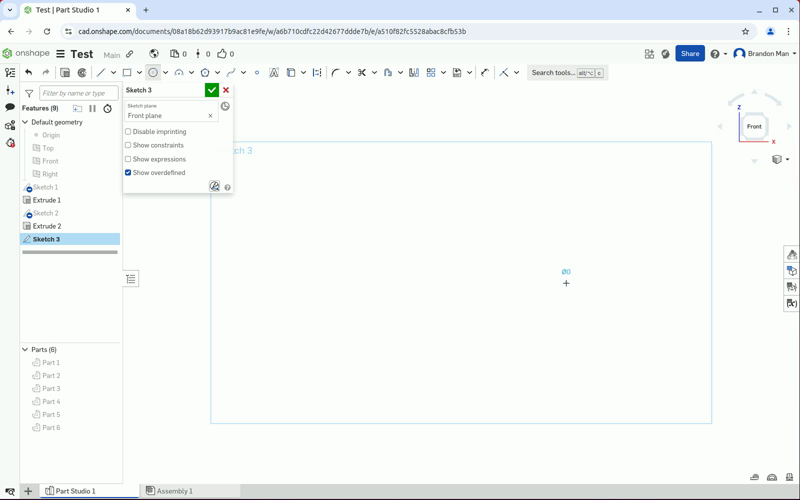
mouse_move(574, 282)
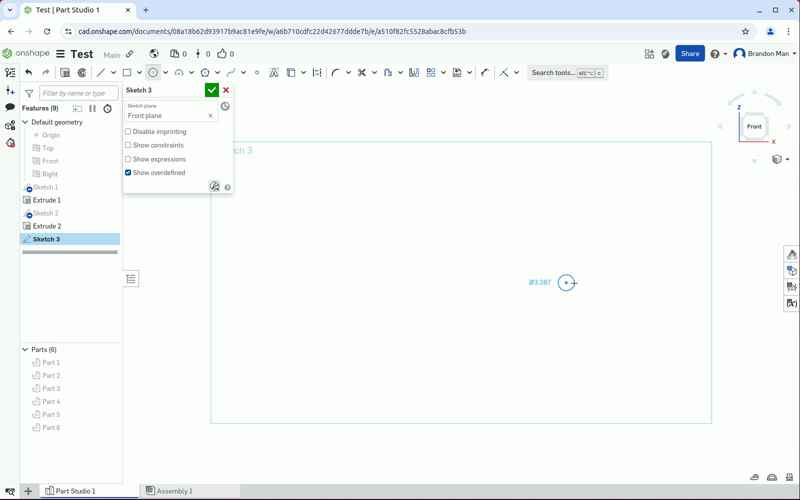
click(574, 282)
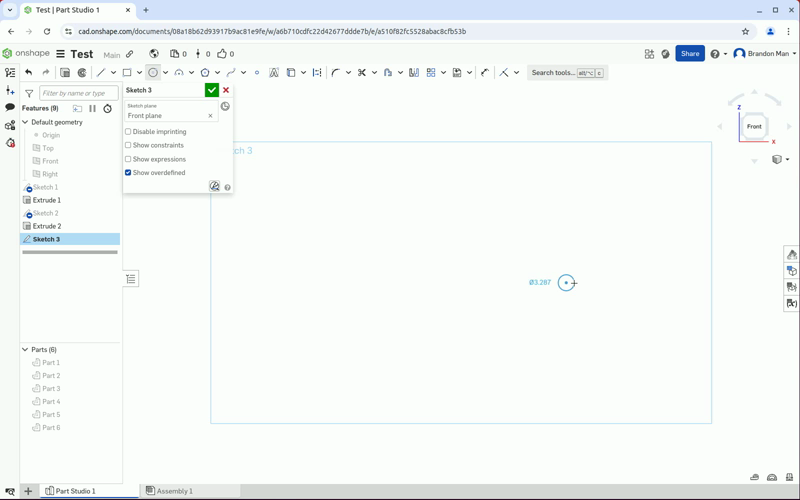
key(esc)
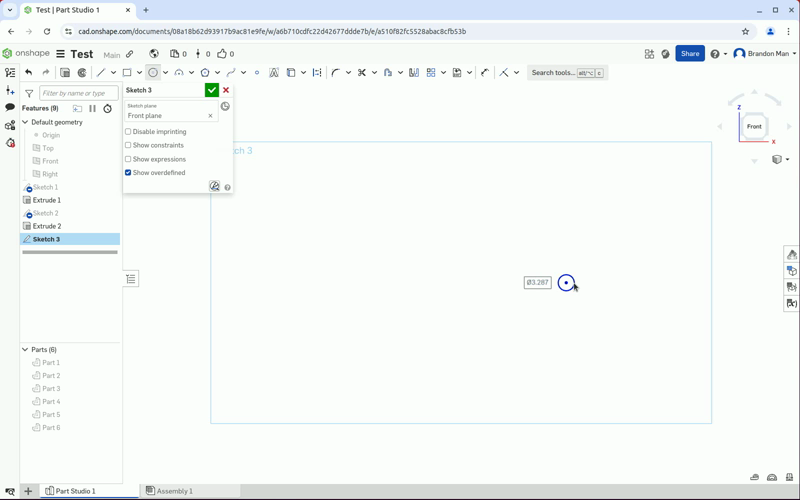
key(c)
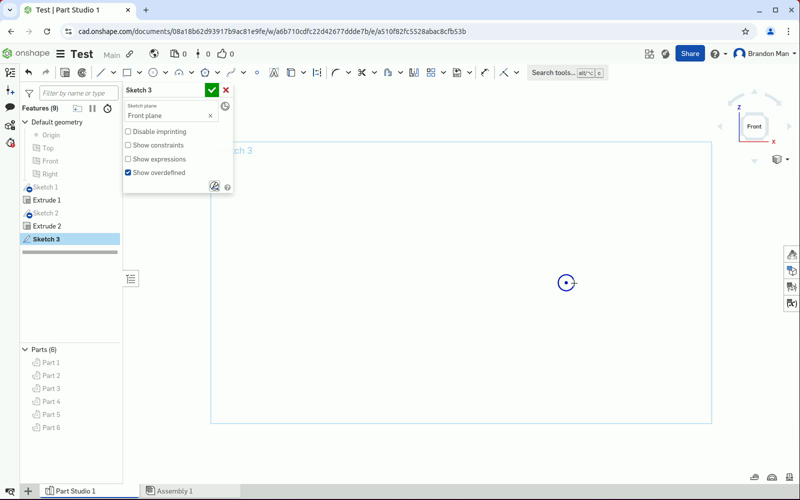
key_down(shift)
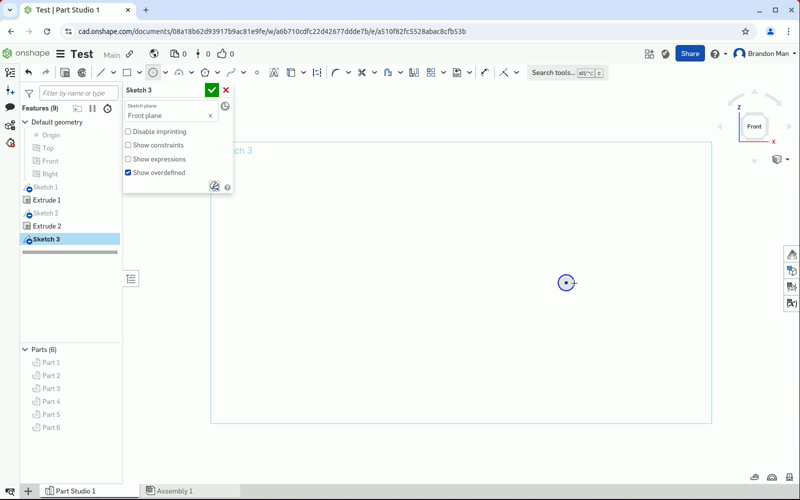
mouse_move(566, 282)
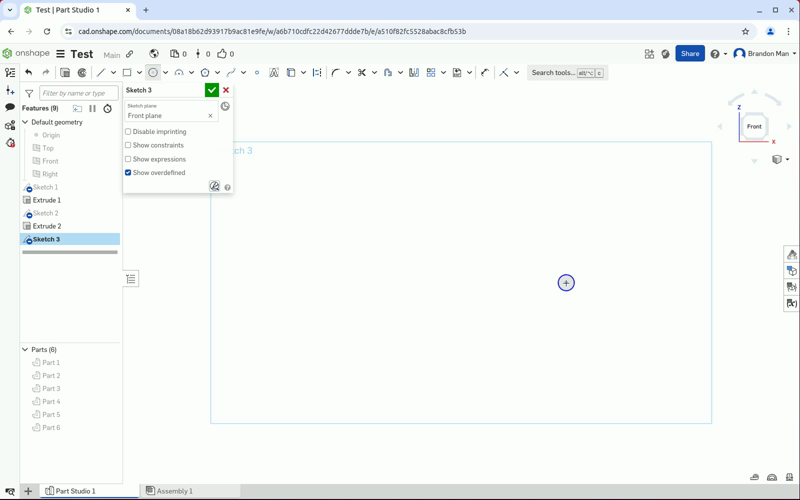
click(566, 282)
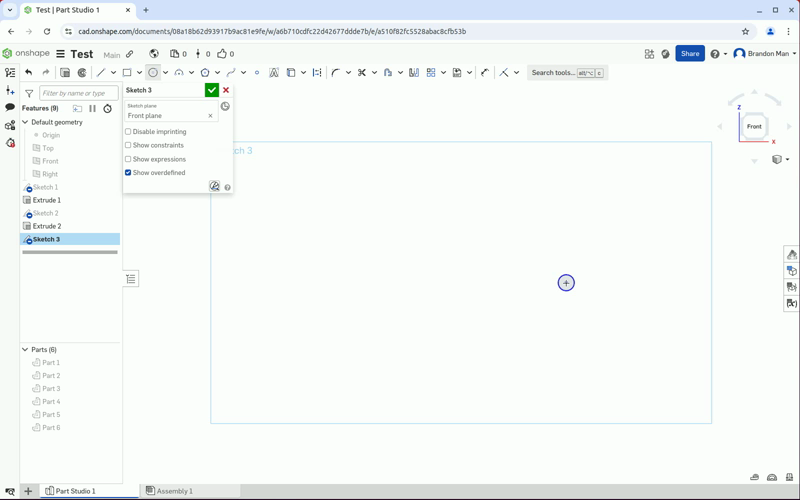
key_up(shift)
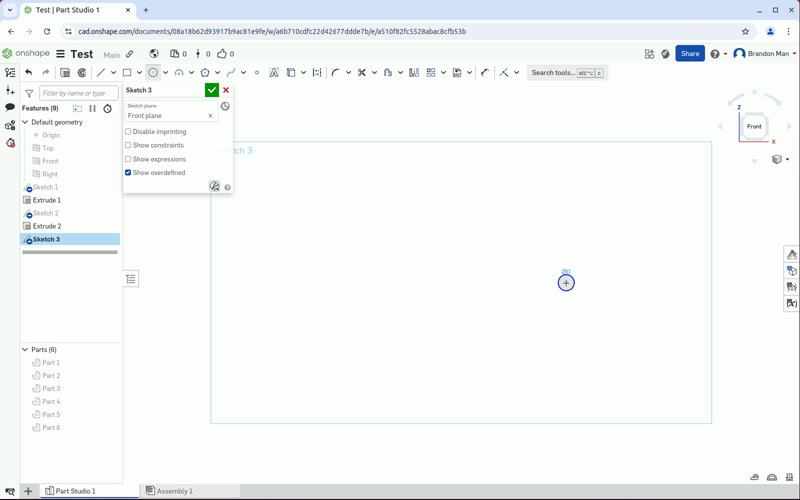
mouse_move(571, 282)
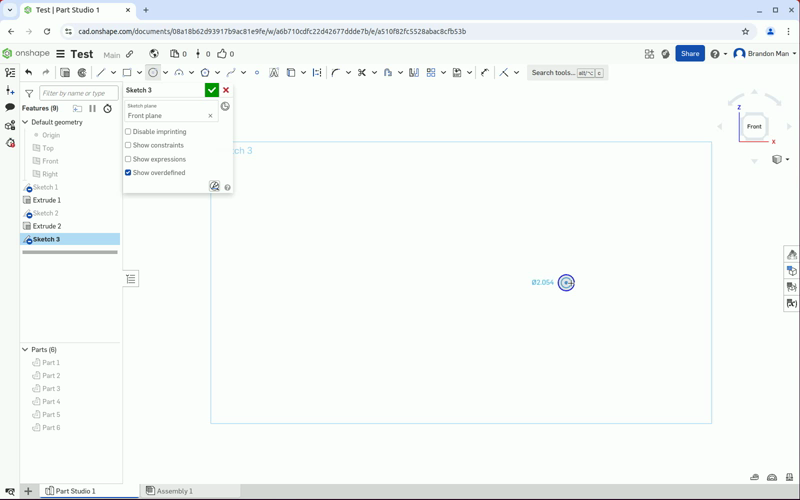
scroll(6)
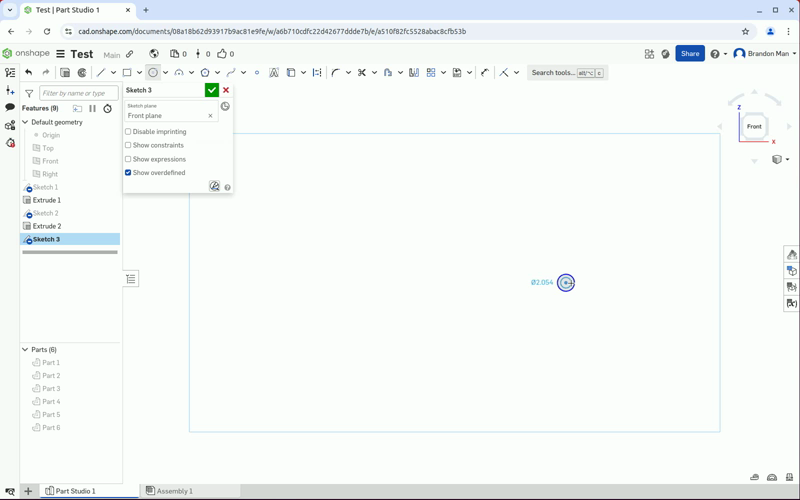
scroll(6)
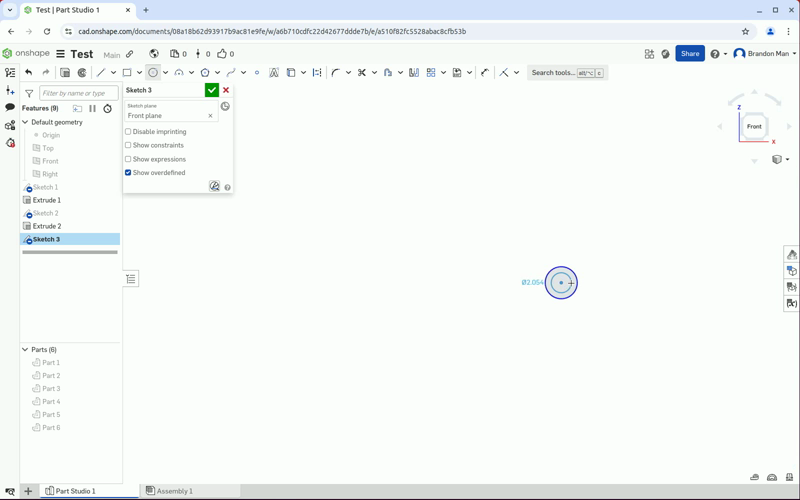
scroll(6)
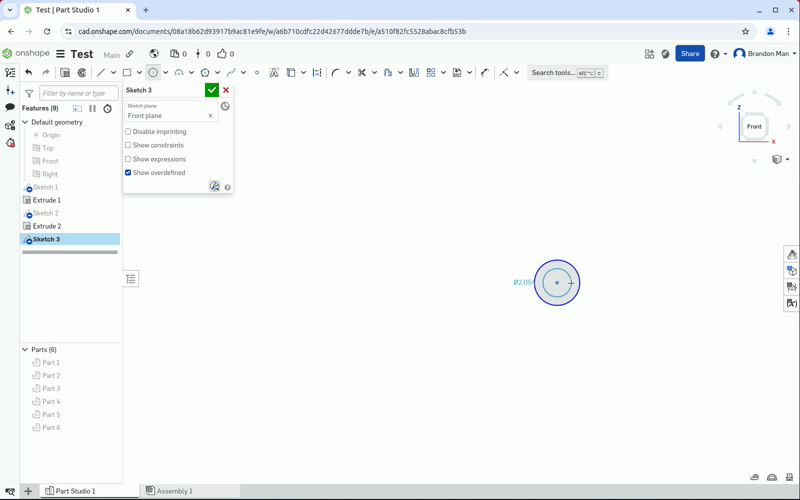
scroll(6)
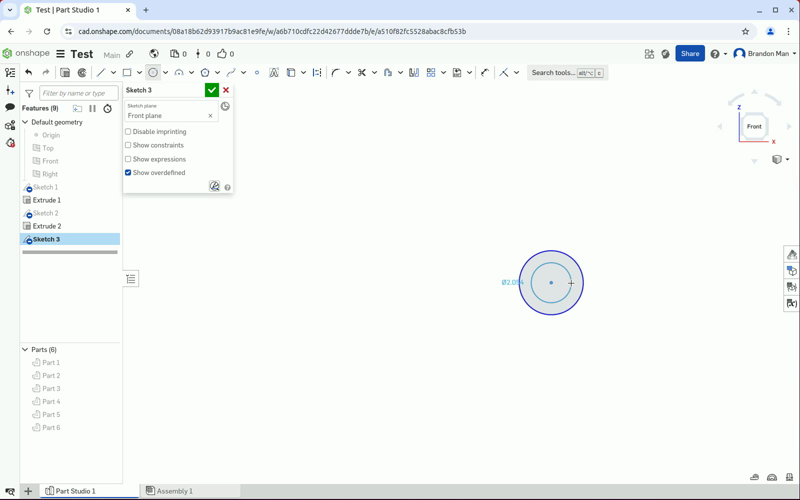
scroll(6)
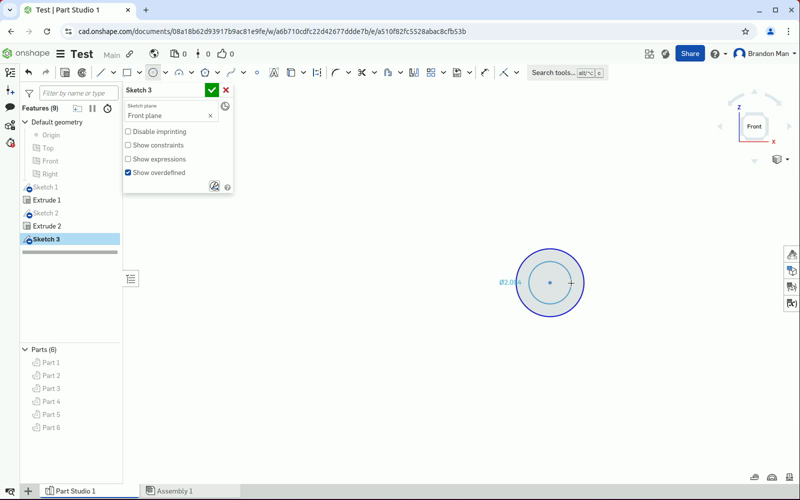
scroll(6)
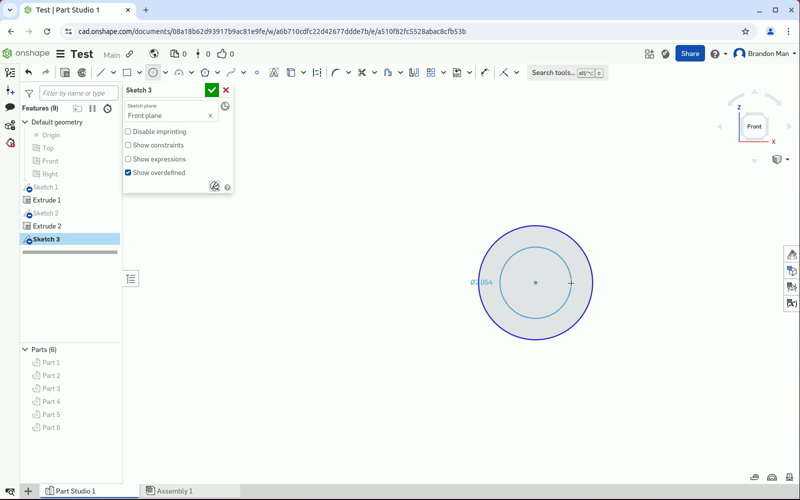
scroll(6)
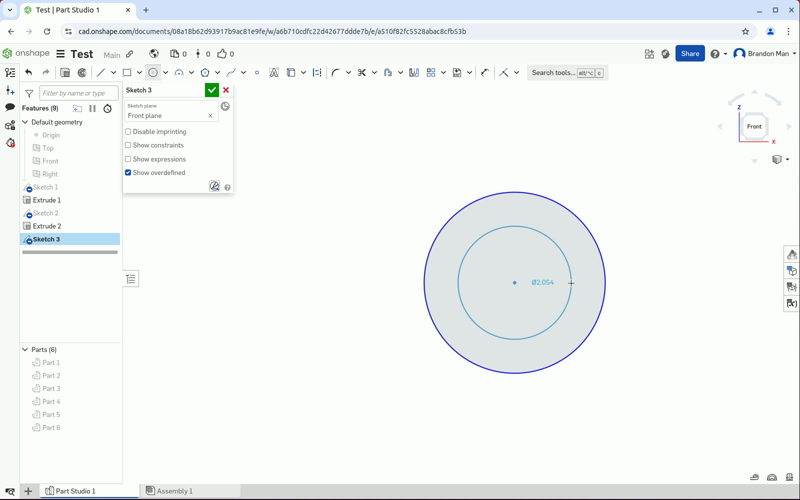
click(571, 282)
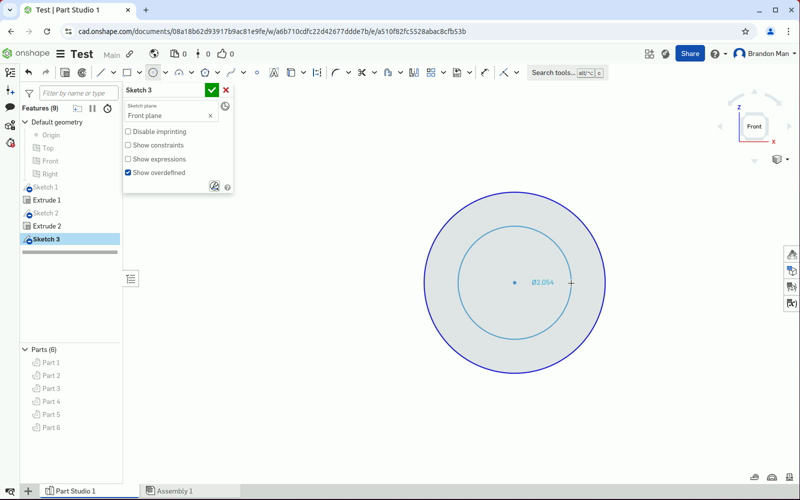
scroll(-6)
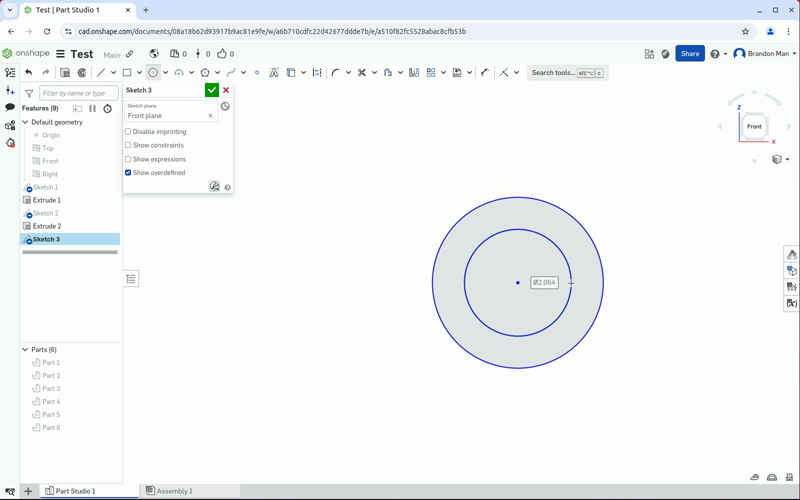
scroll(-6)
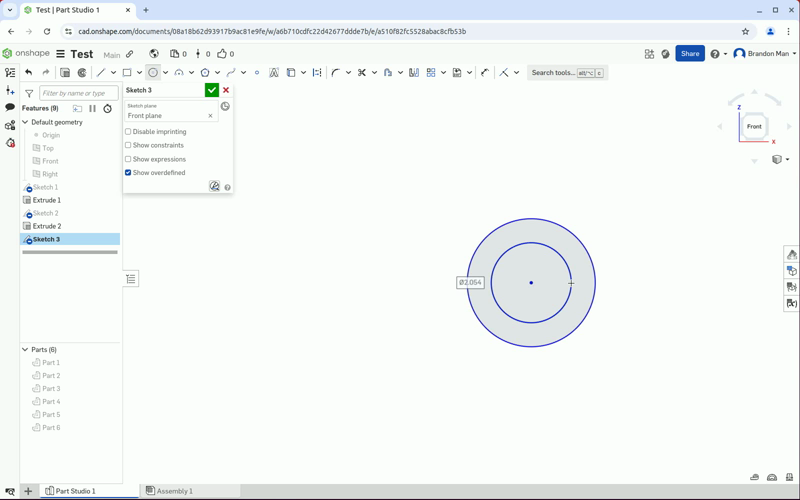
scroll(-6)
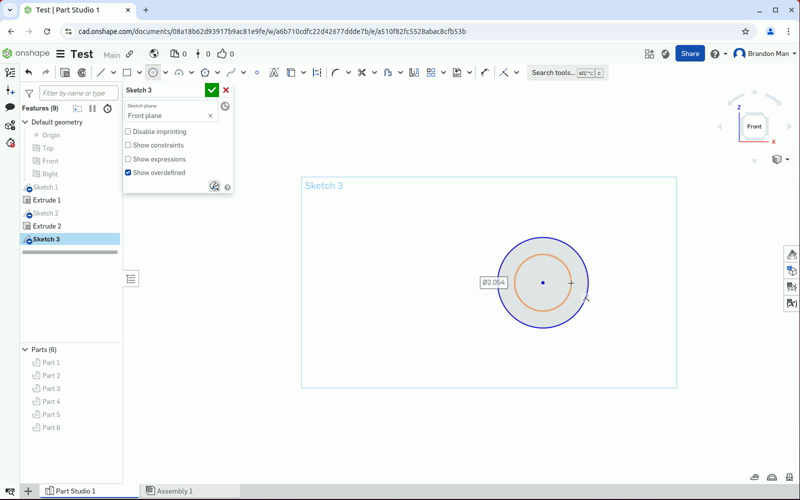
scroll(-6)
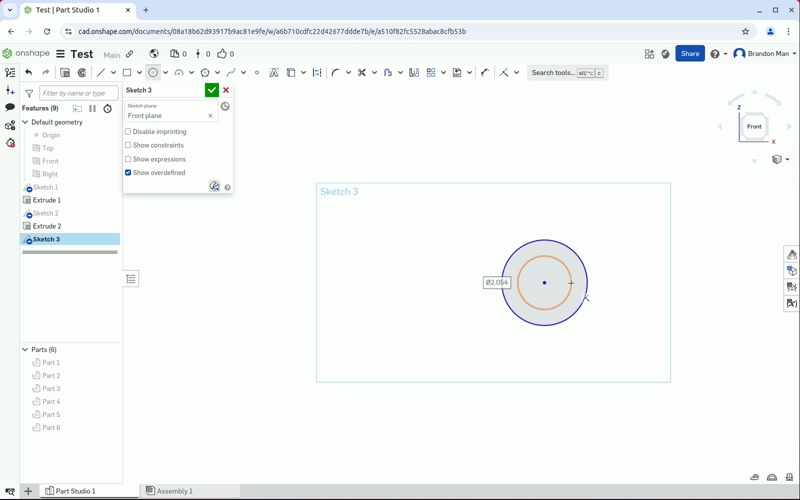
scroll(-6)
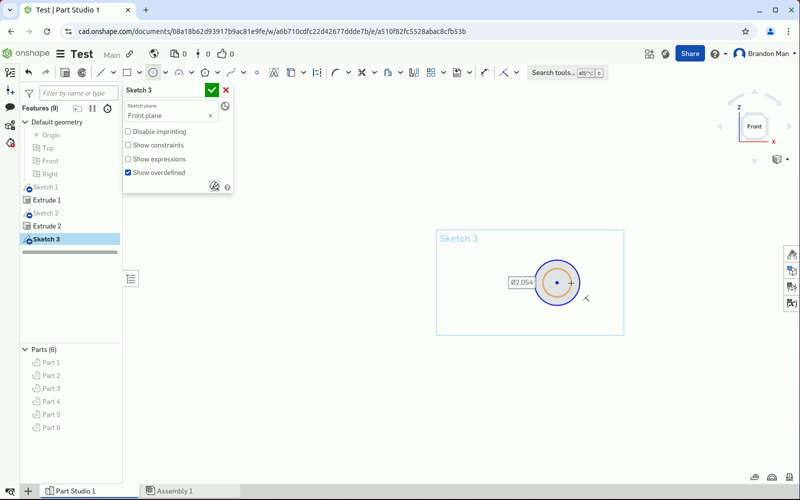
scroll(-6)
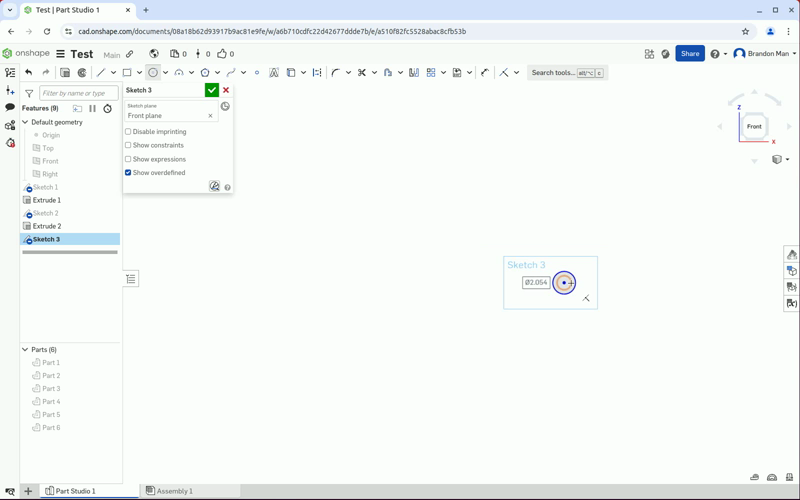
scroll(-6)
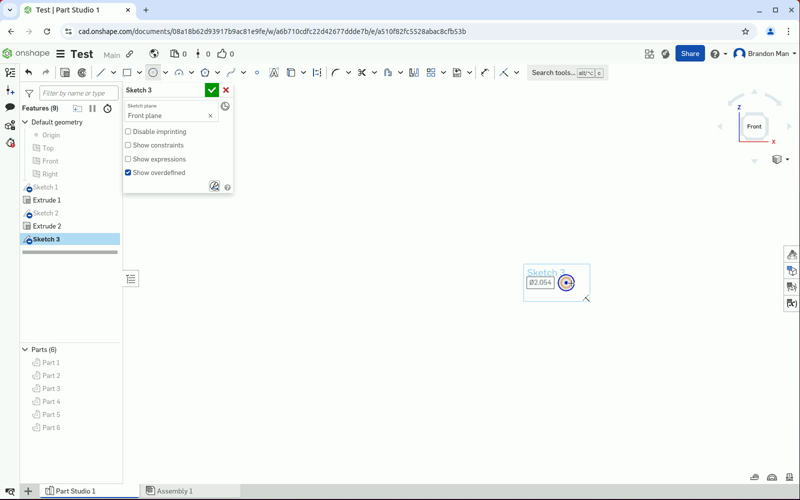
key(esc)
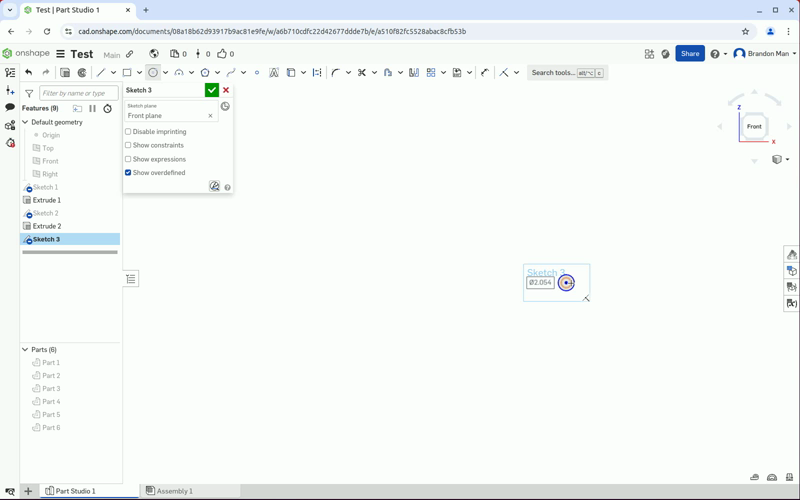
mouse_move(572, 286)
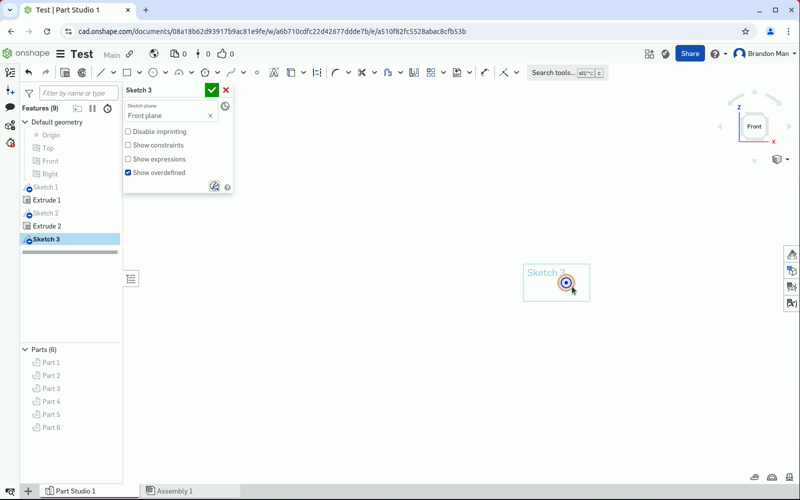
scroll(6)
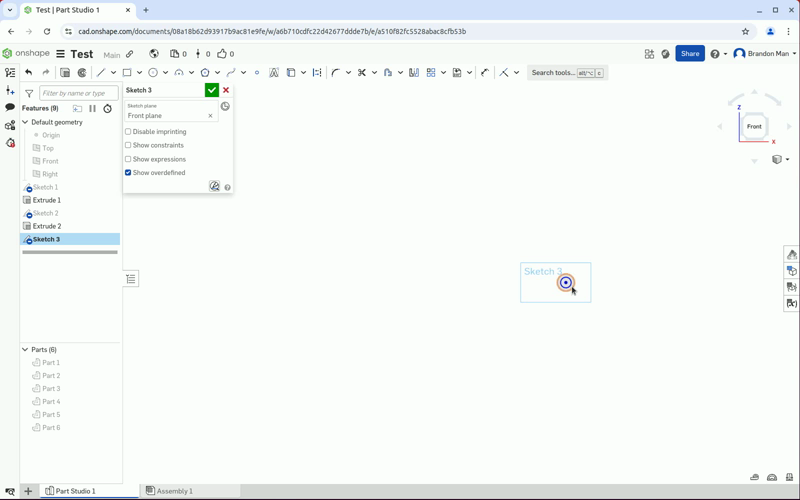
scroll(6)
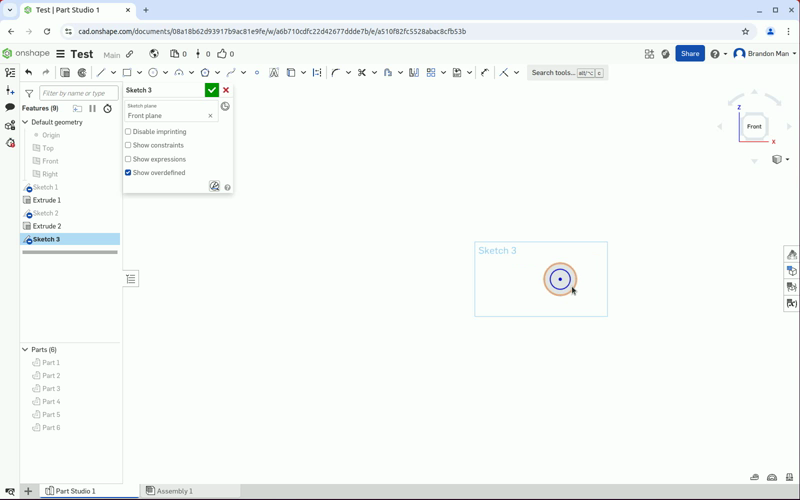
scroll(6)
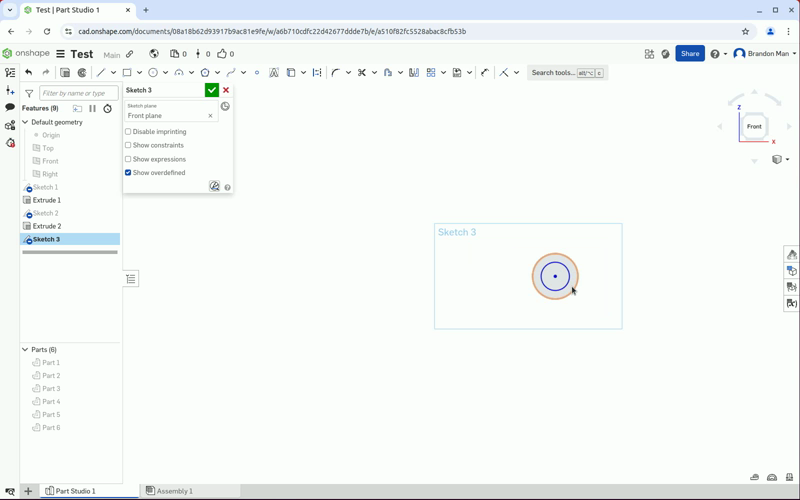
scroll(6)
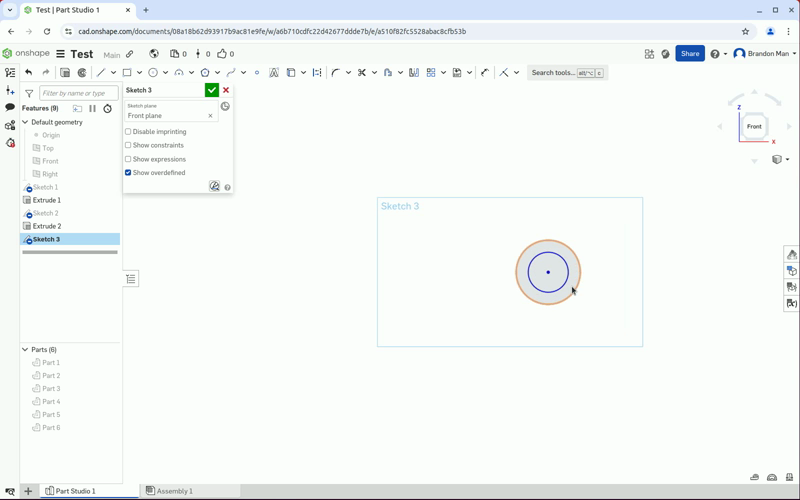
scroll(6)
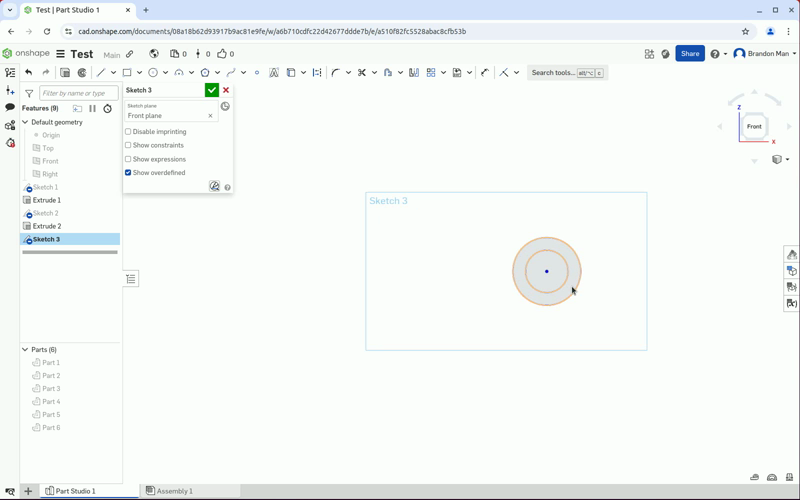
scroll(6)
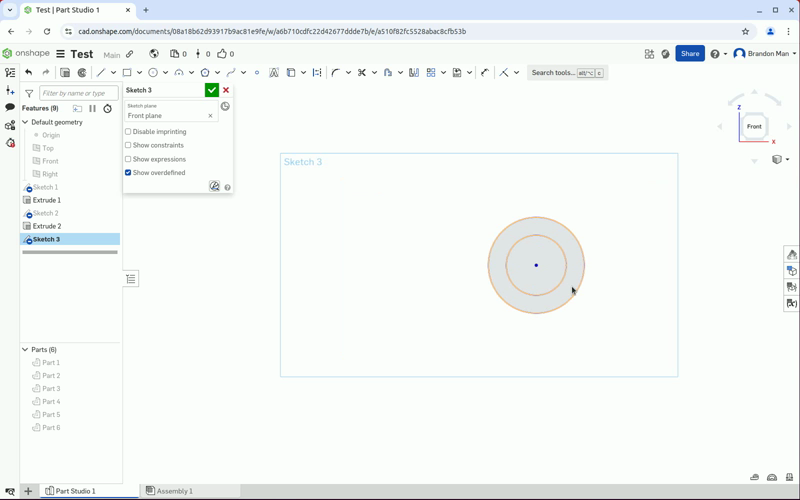
scroll(6)
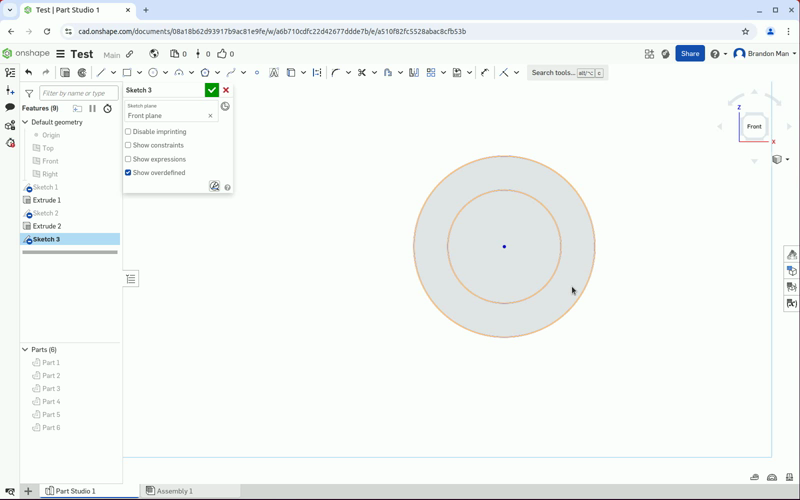
click(572, 286)
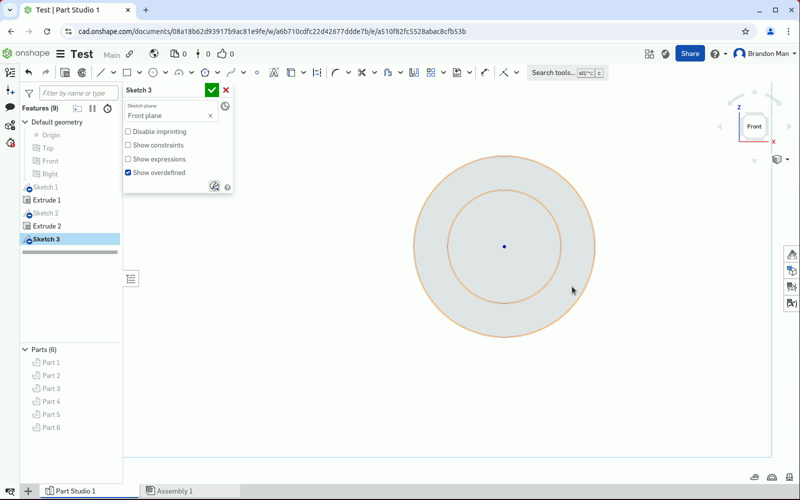
scroll(-6)
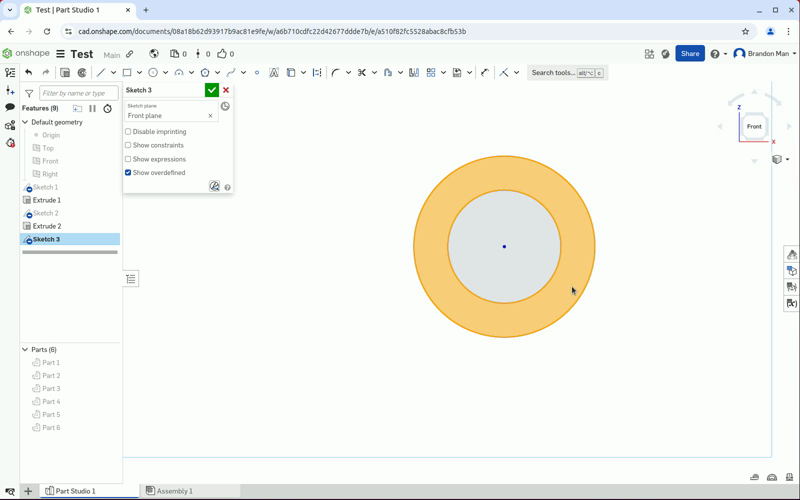
scroll(-6)
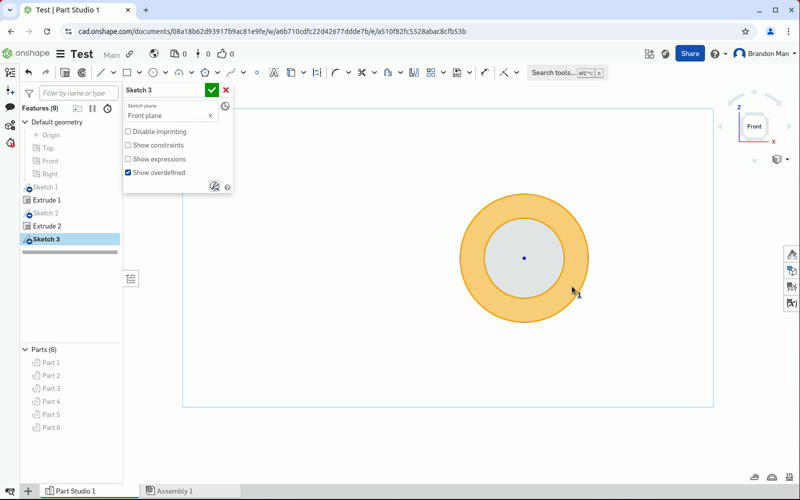
scroll(-6)
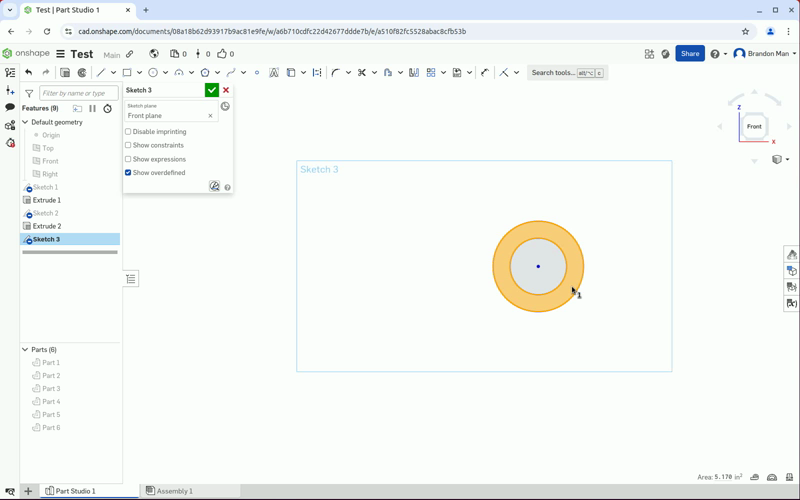
scroll(-6)
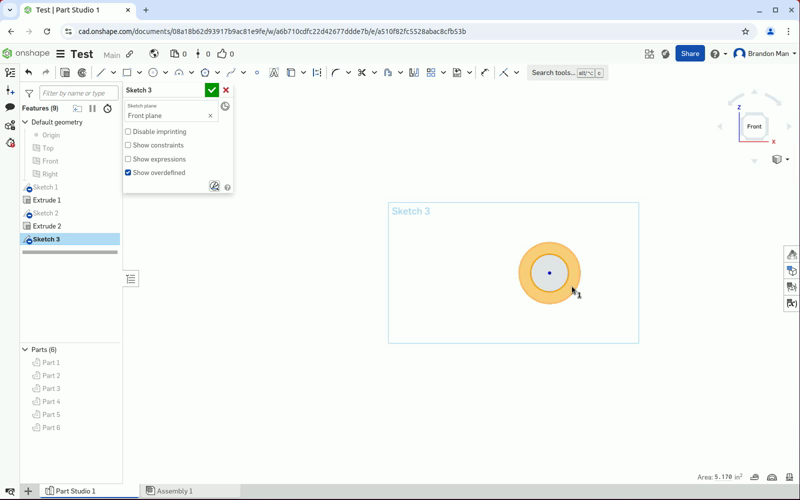
scroll(-6)
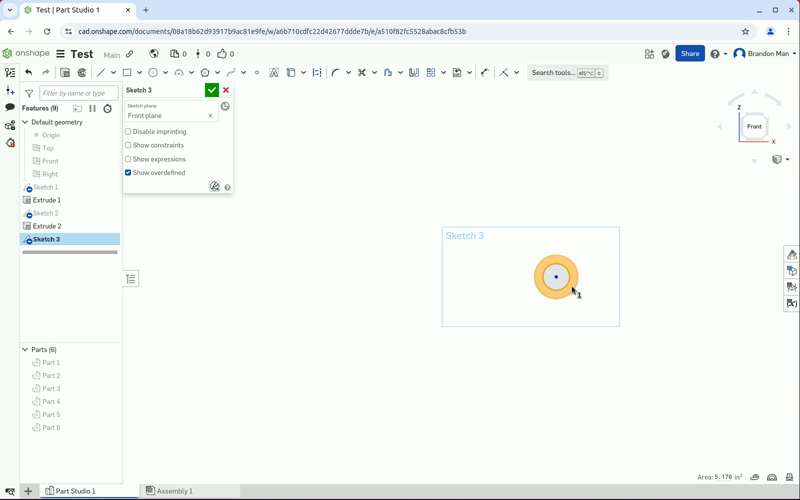
scroll(-6)
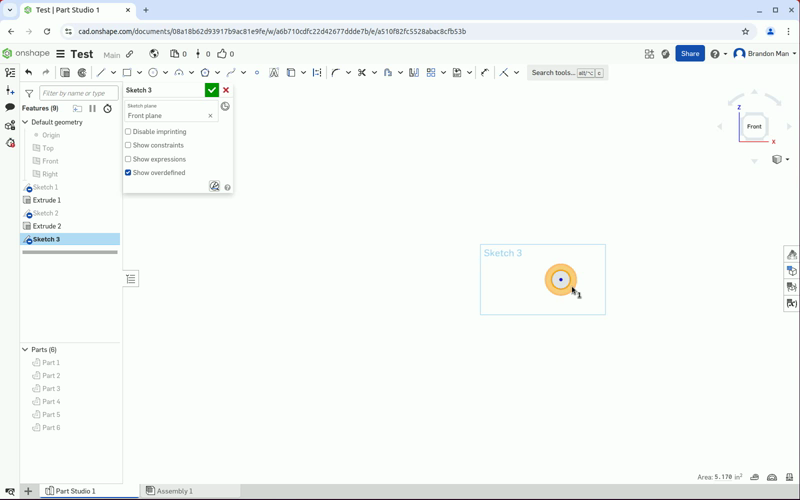
scroll(-6)
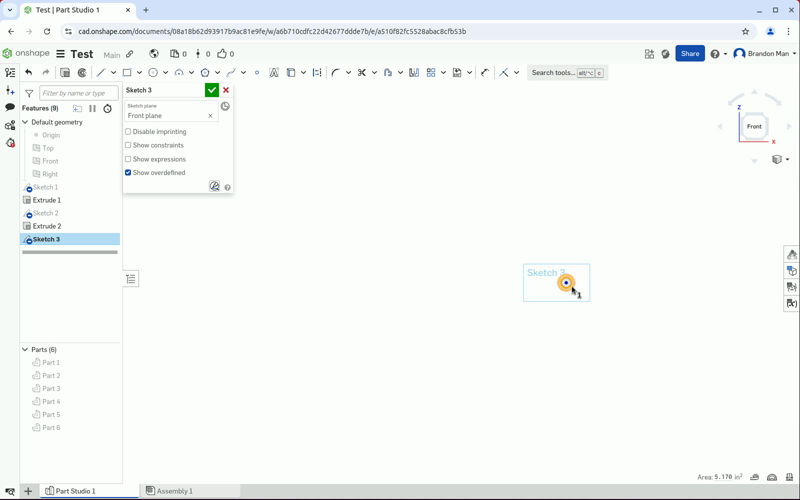
mouse_move(73, 352)
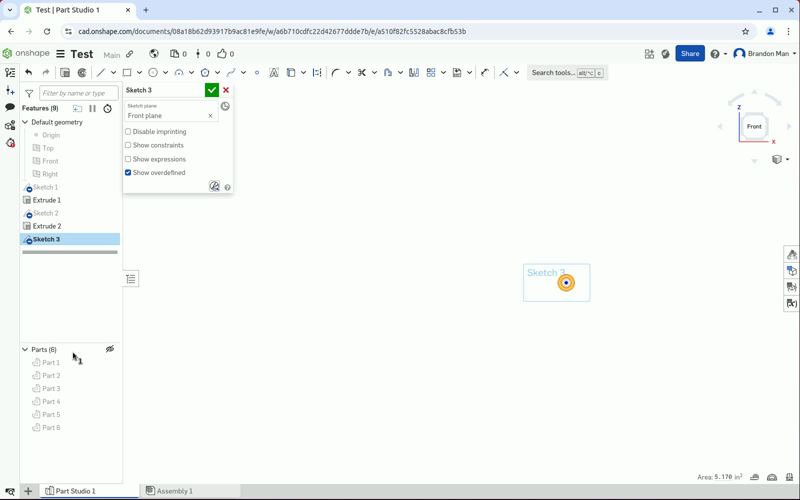
key(shift+y)
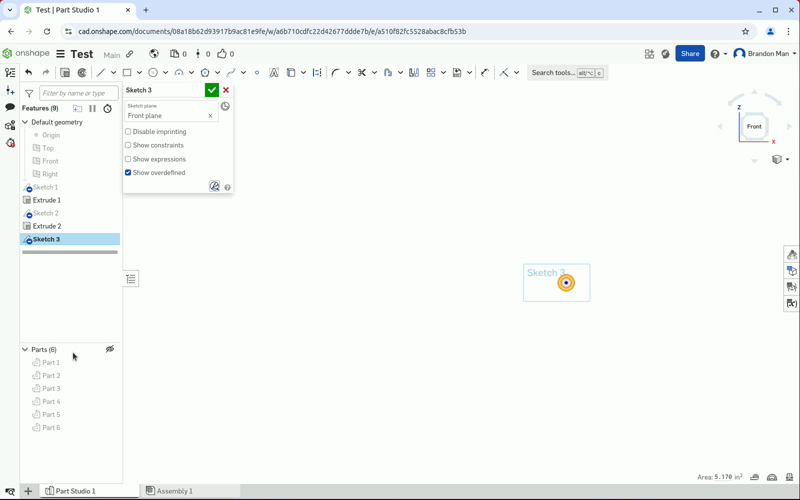
key(shift+e)
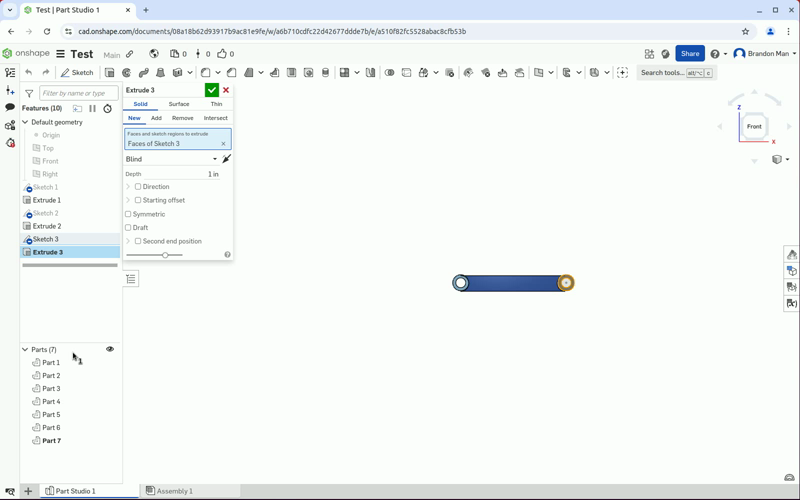
mouse_move(143, 106)
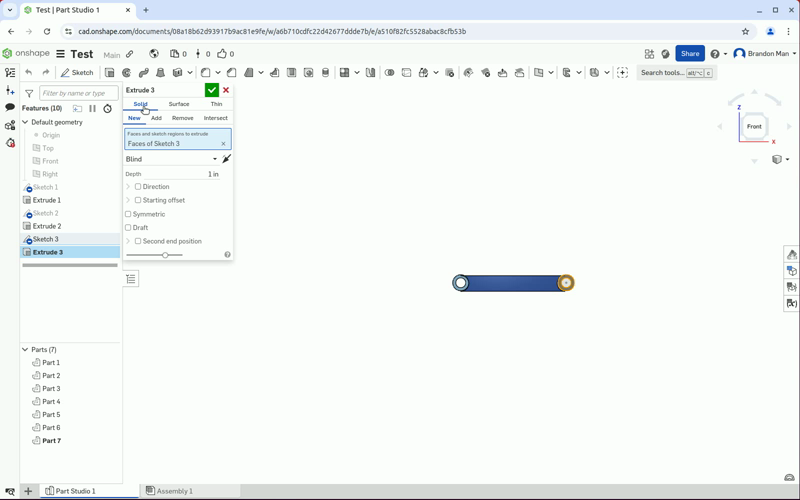
click(143, 106)
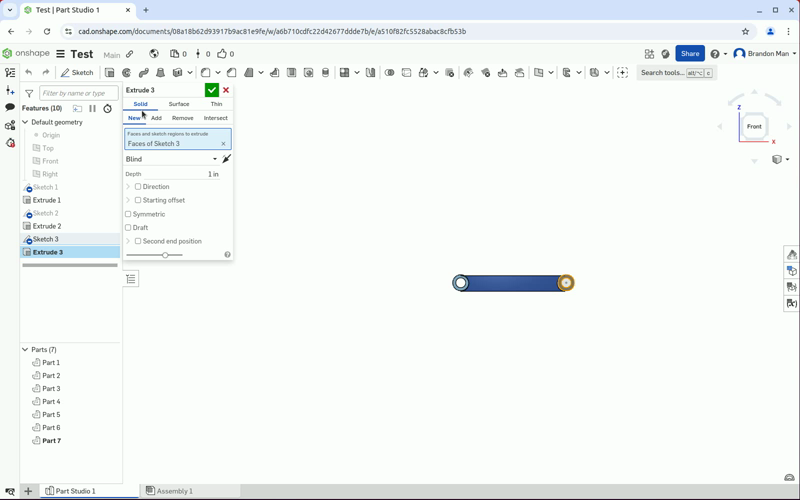
mouse_move(137, 120)
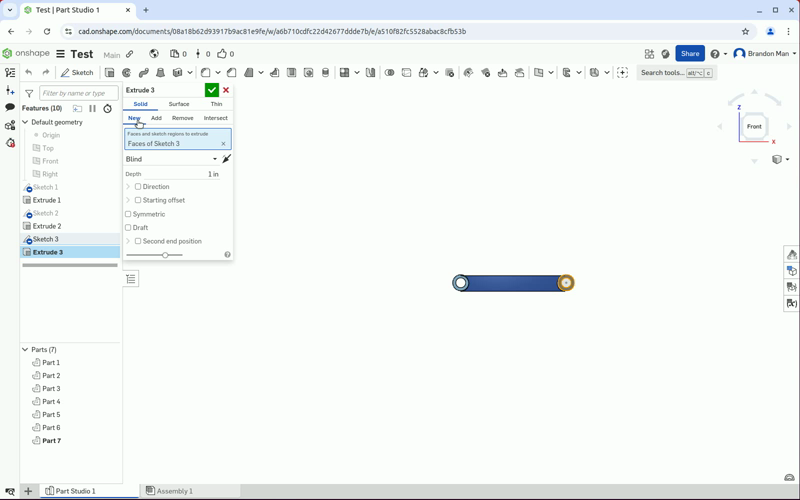
click(137, 120)
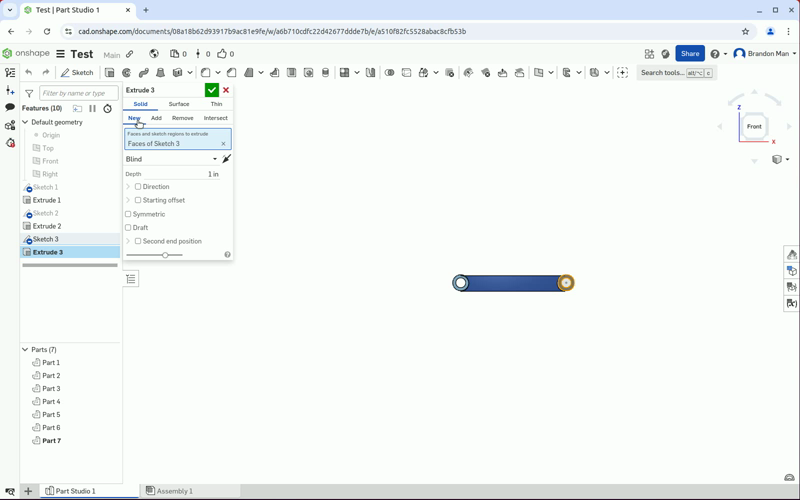
key(tab, 4)
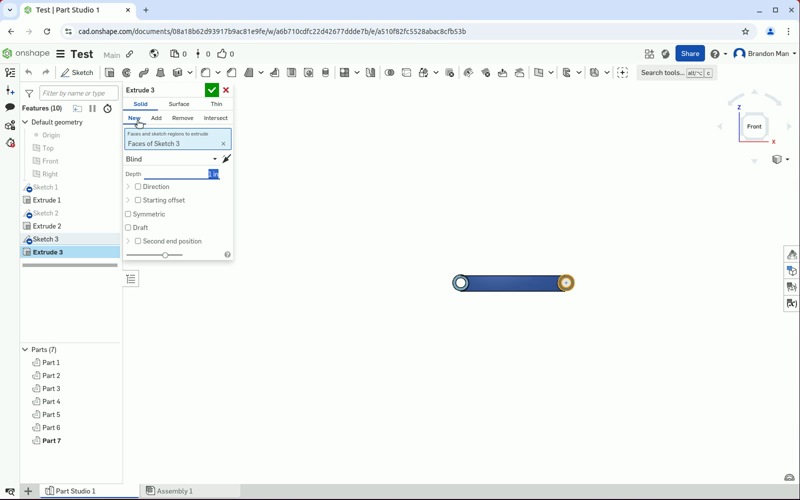
text(1.926)
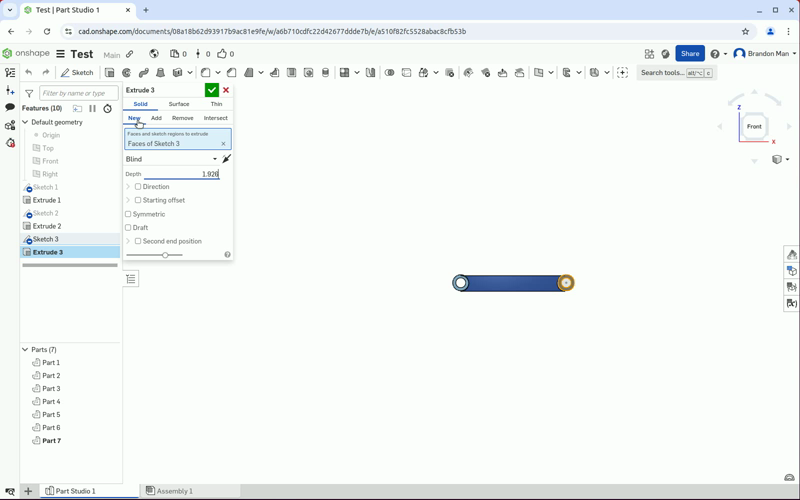
key(enter)
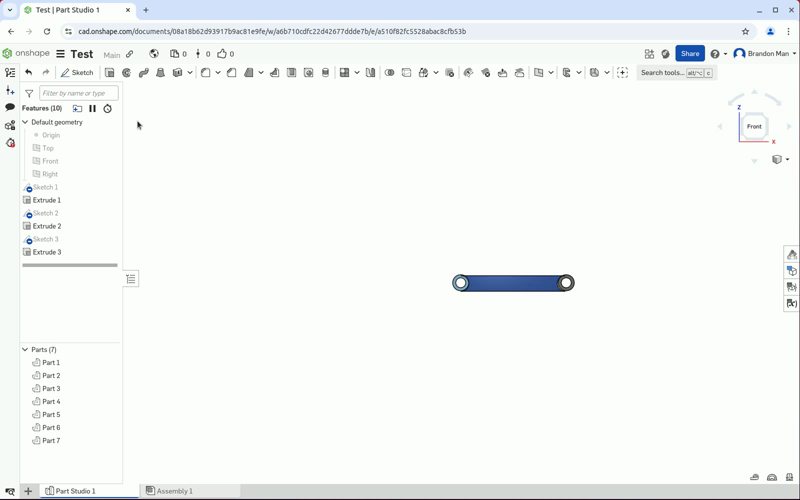
key(shift+h)
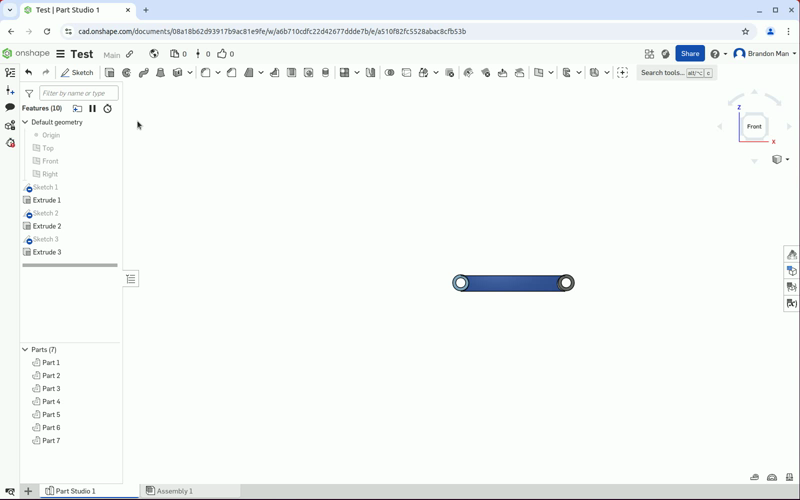
key(shift+h)
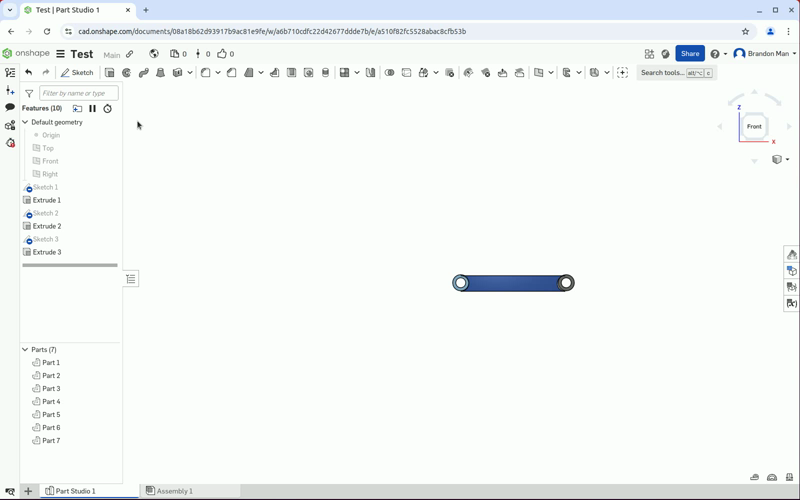
mouse_move(73, 189)
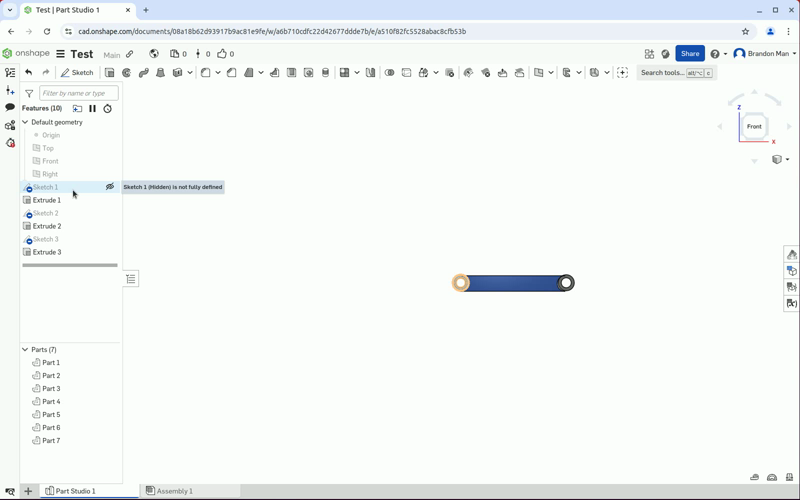
click(73, 189)
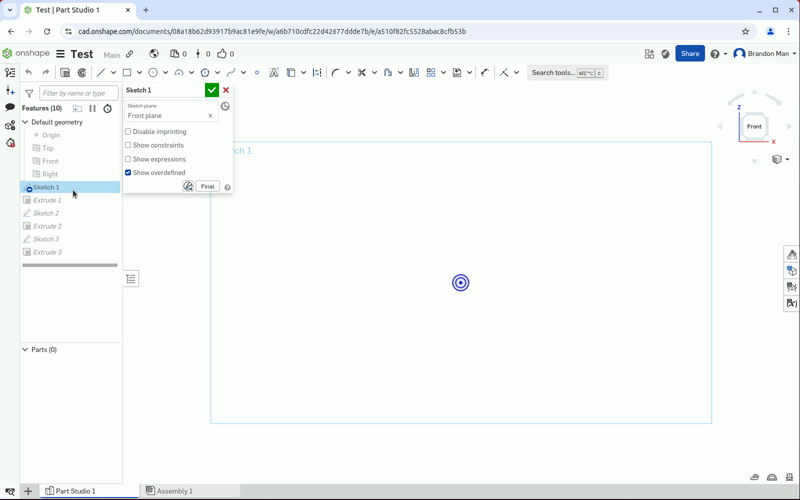
mouse_move(229, 92)
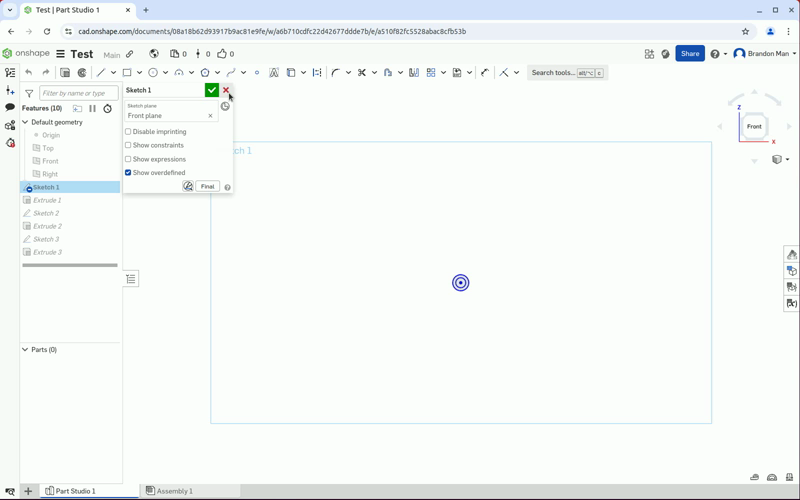
click(229, 92)
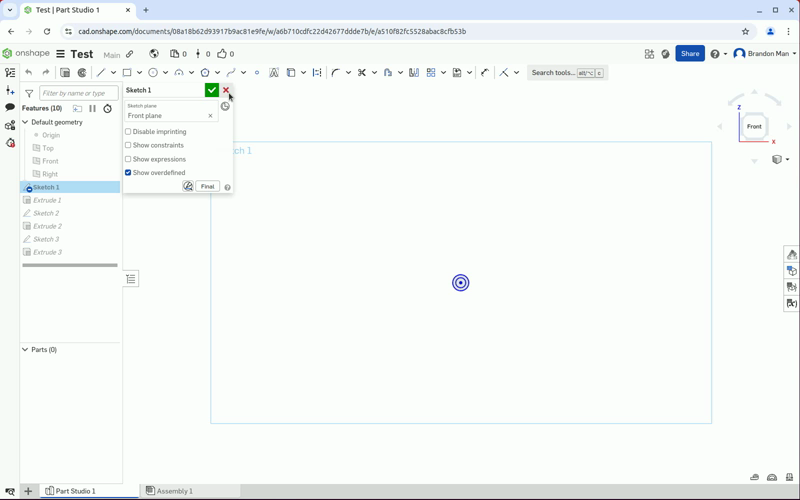
key(shift+s)
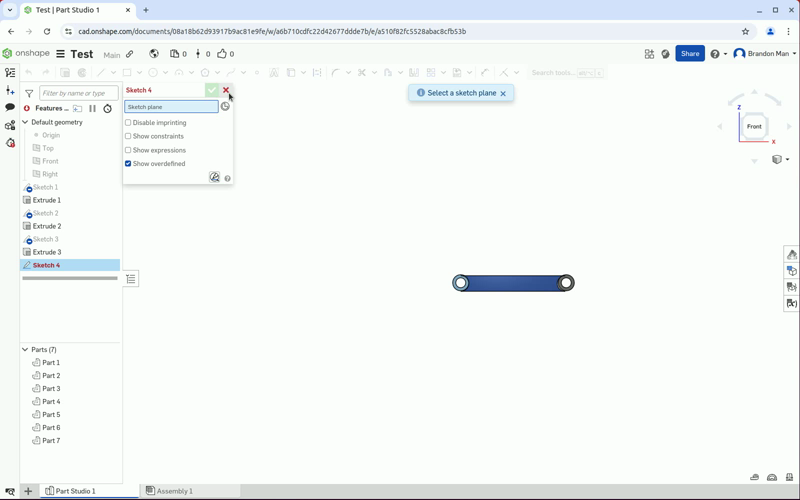
mouse_move(73, 163)
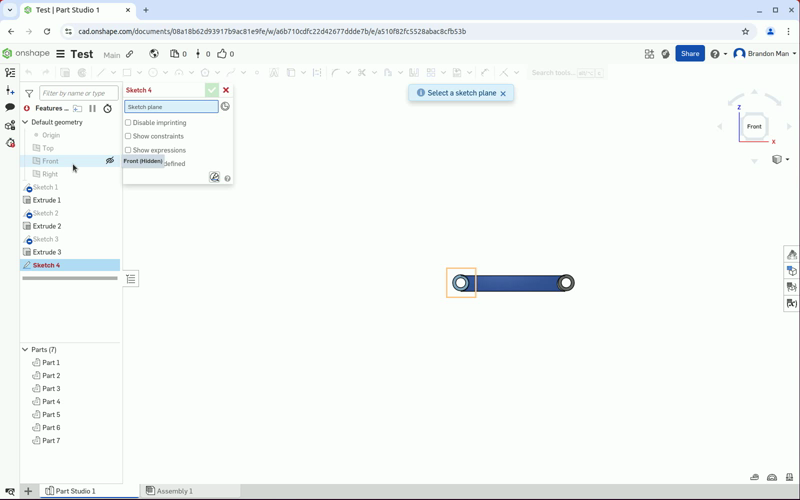
click(73, 163)
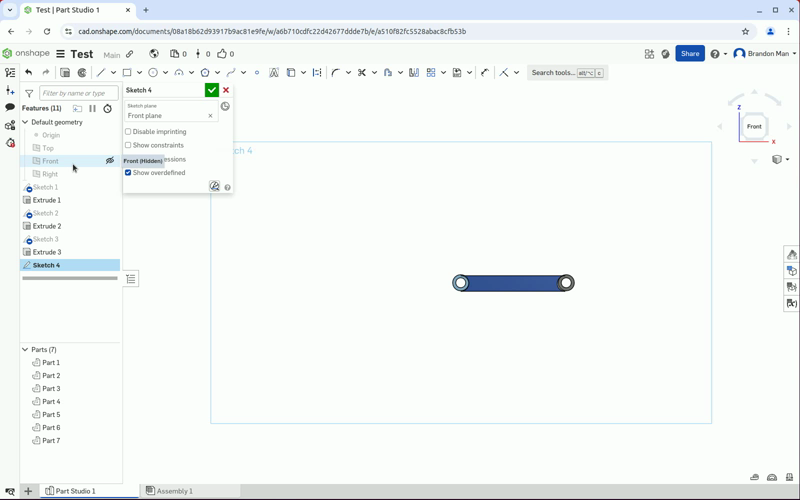
mouse_move(73, 352)
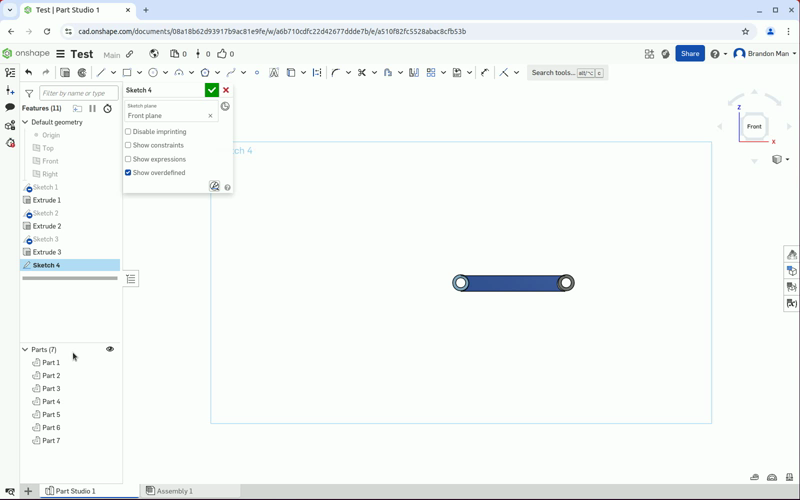
key(y)
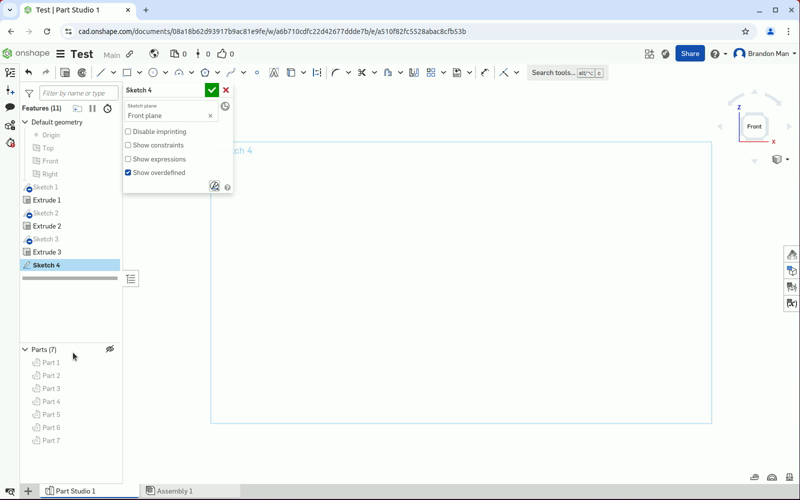
key(c)
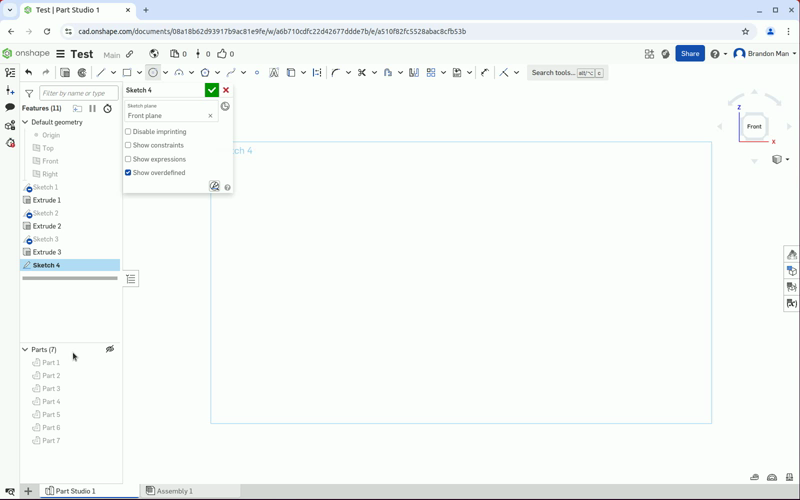
key_down(shift)
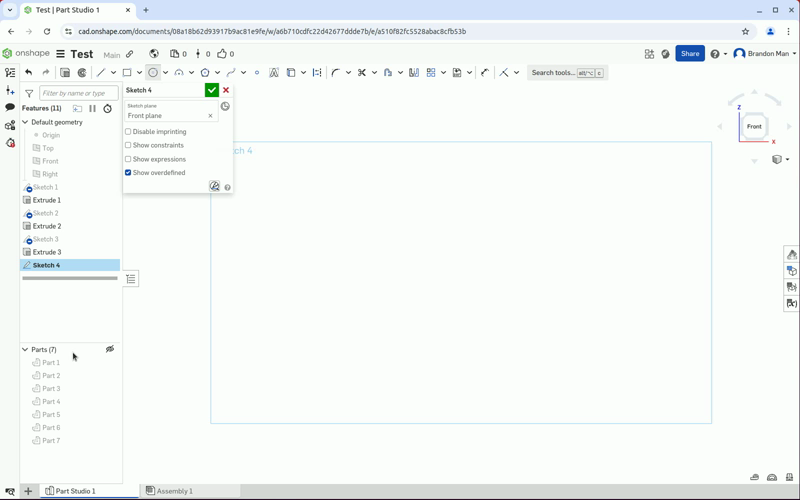
mouse_move(460, 282)
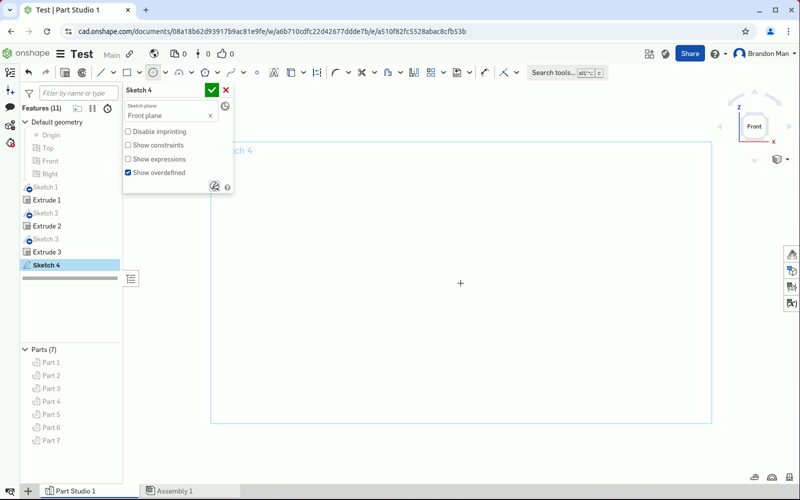
click(460, 282)
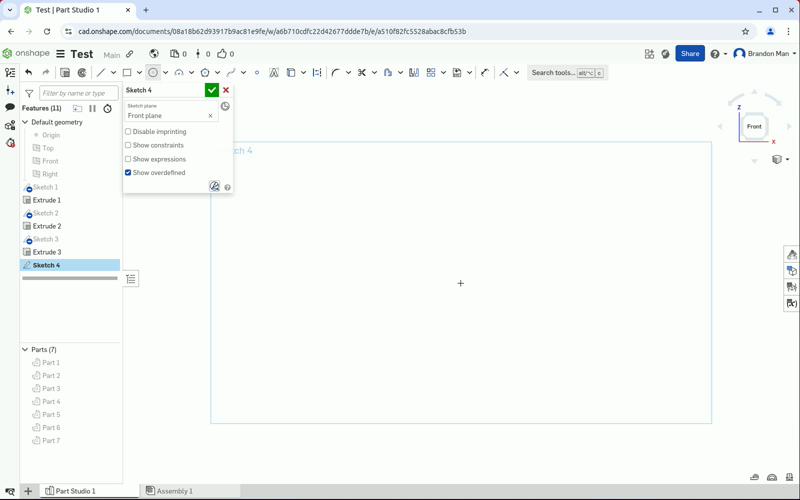
key_up(shift)
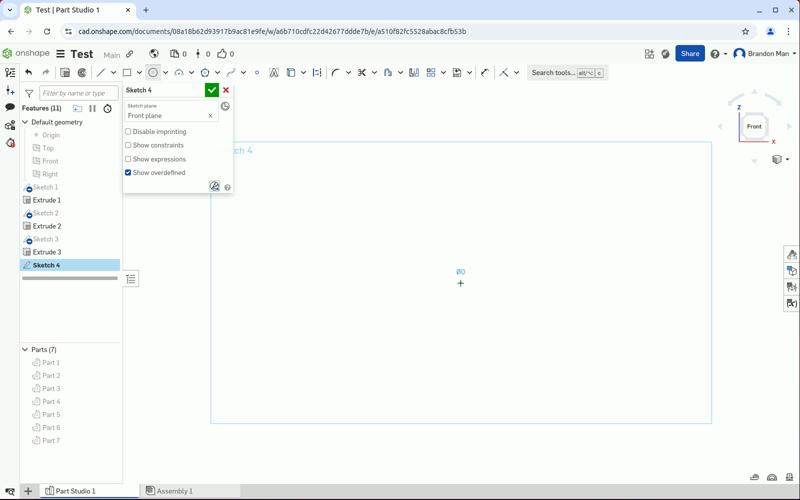
mouse_move(468, 282)
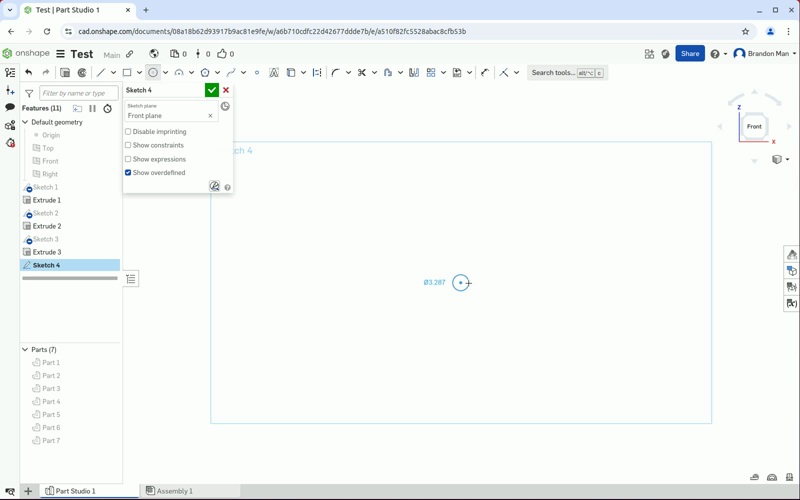
click(468, 282)
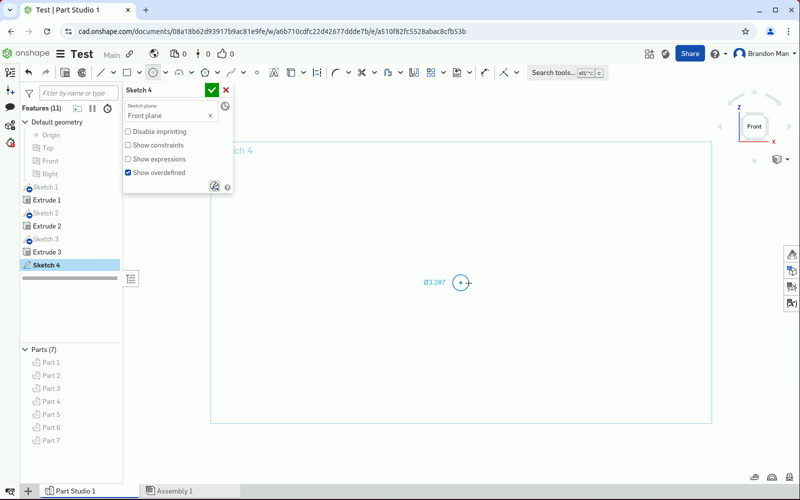
key(esc)
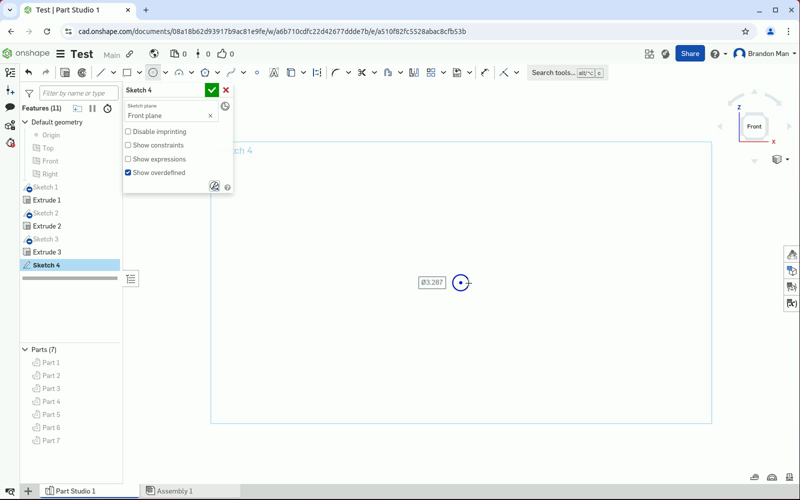
key(c)
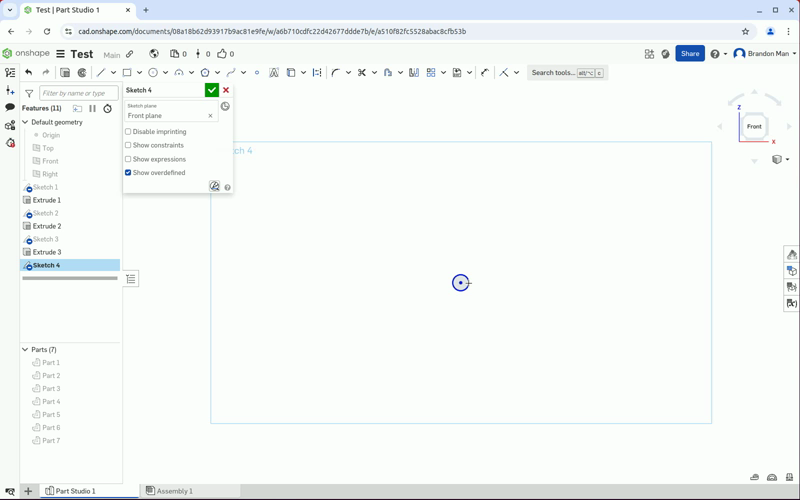
key_down(shift)
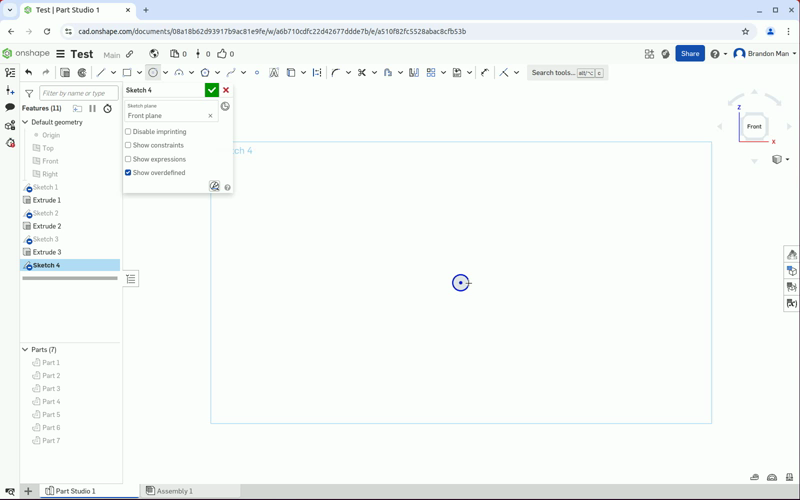
mouse_move(460, 282)
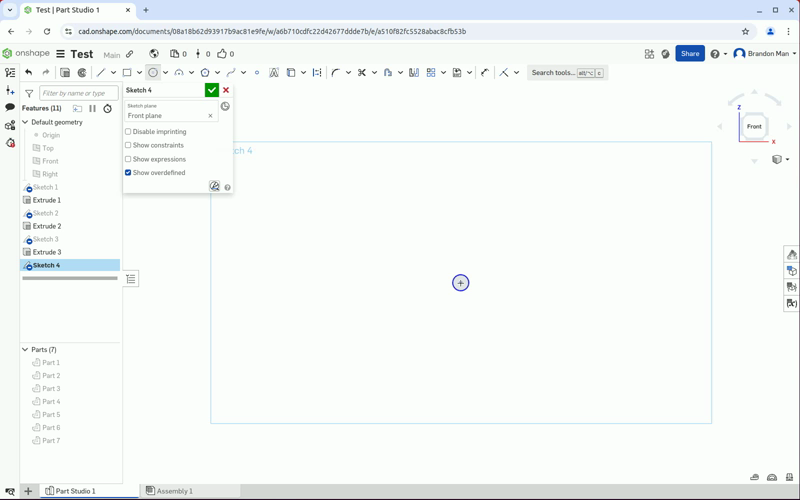
click(460, 282)
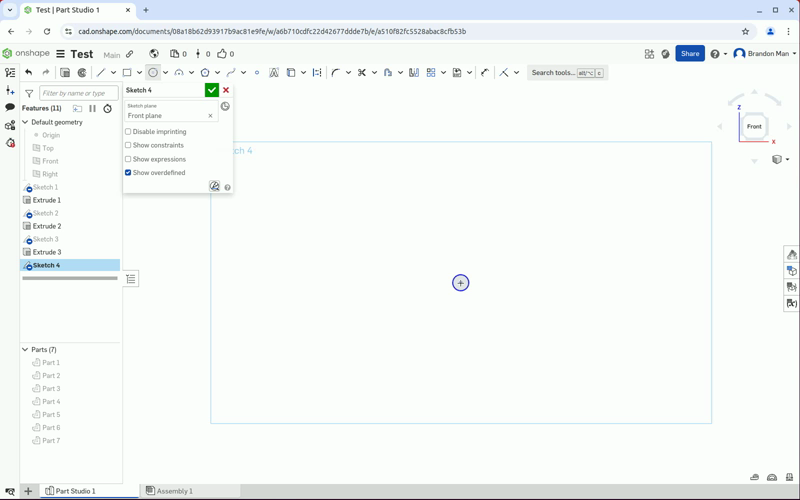
key_up(shift)
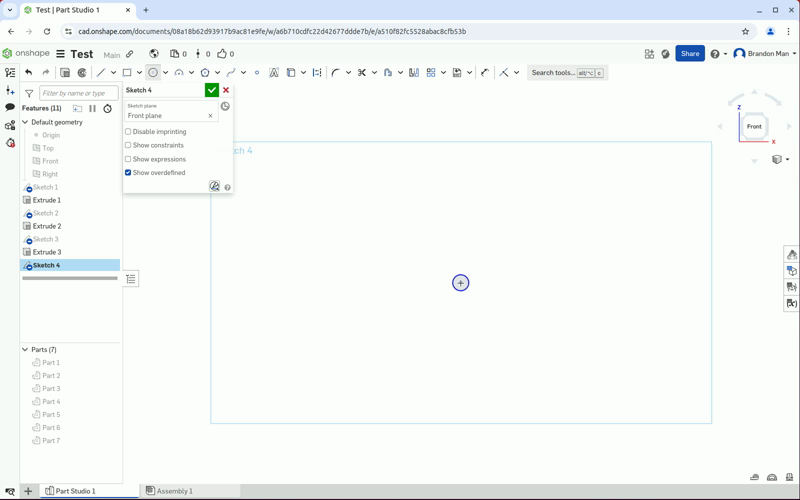
mouse_move(465, 282)
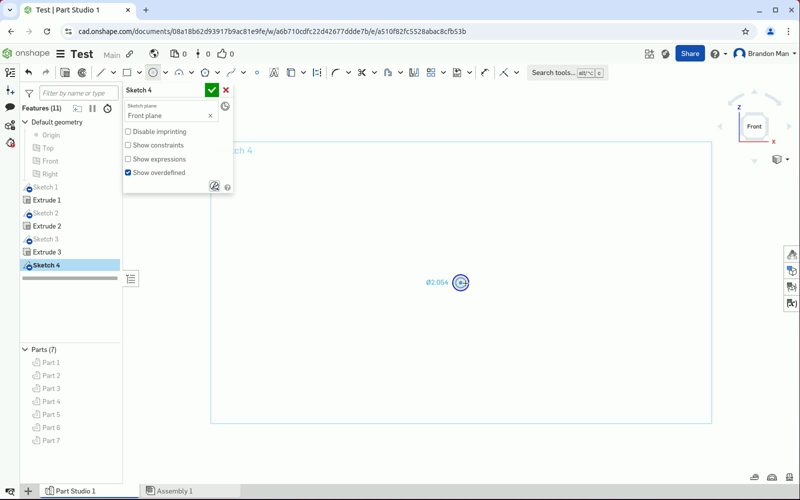
scroll(6)
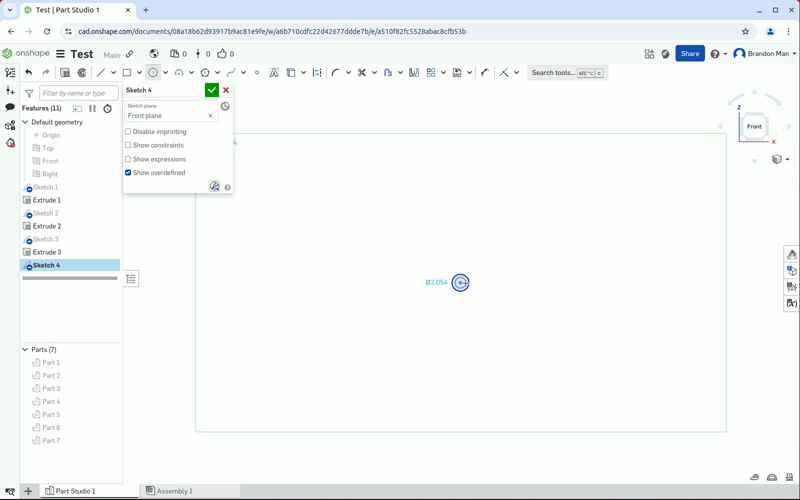
scroll(6)
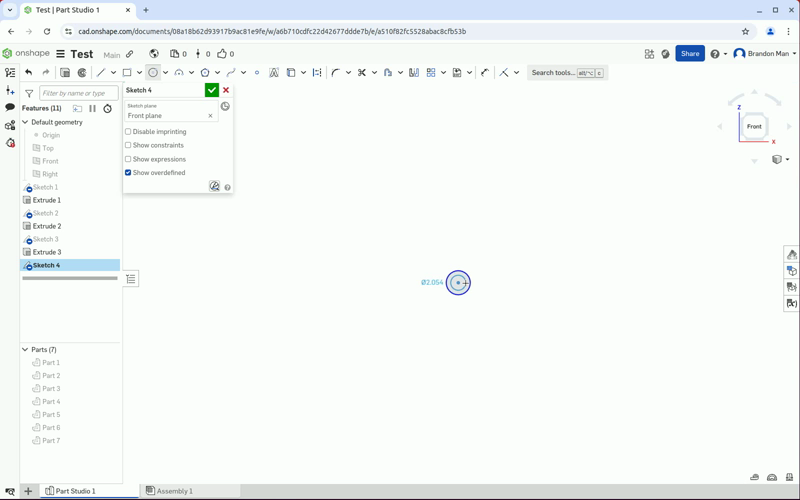
scroll(6)
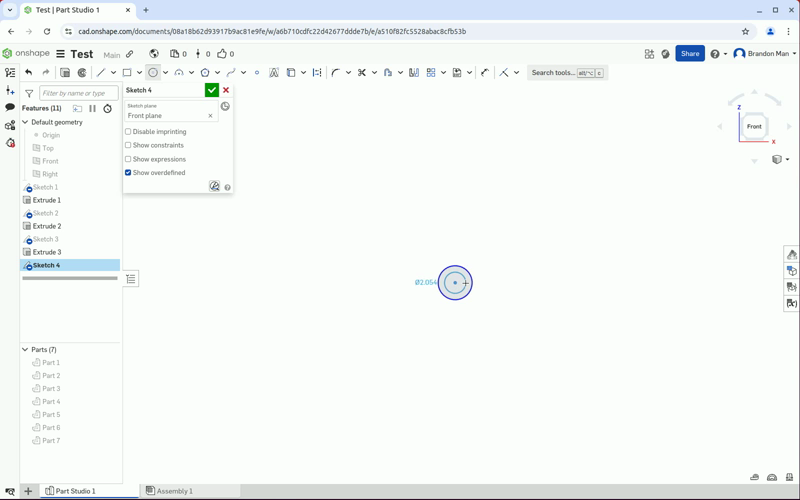
scroll(6)
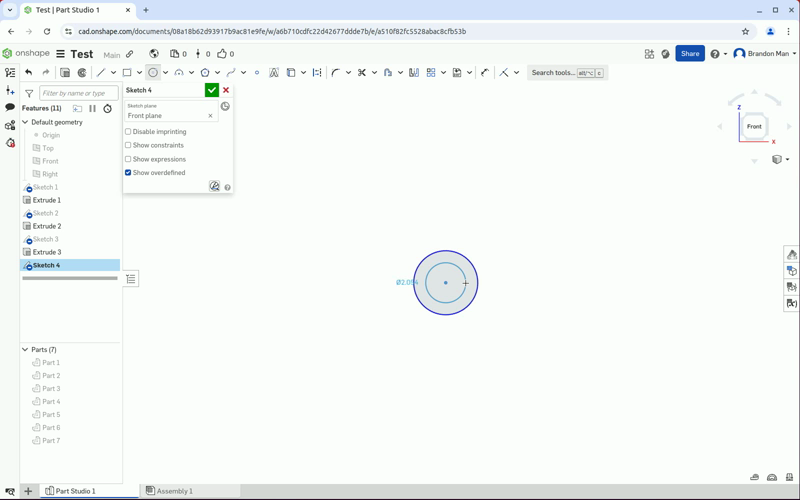
scroll(6)
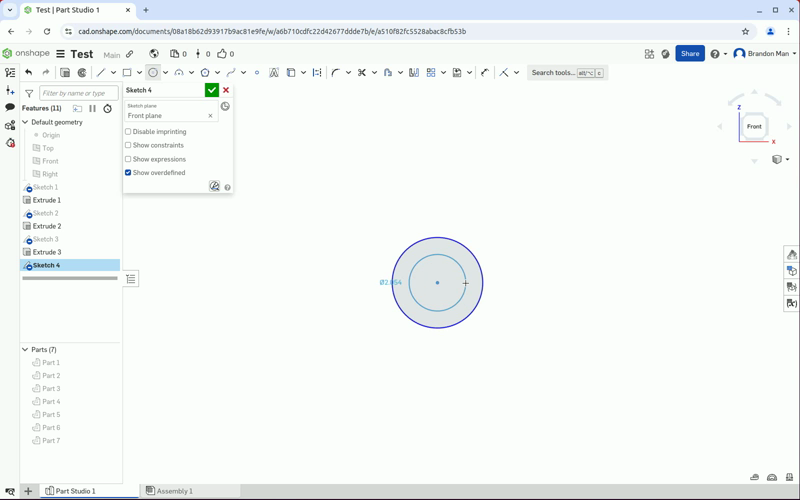
scroll(6)
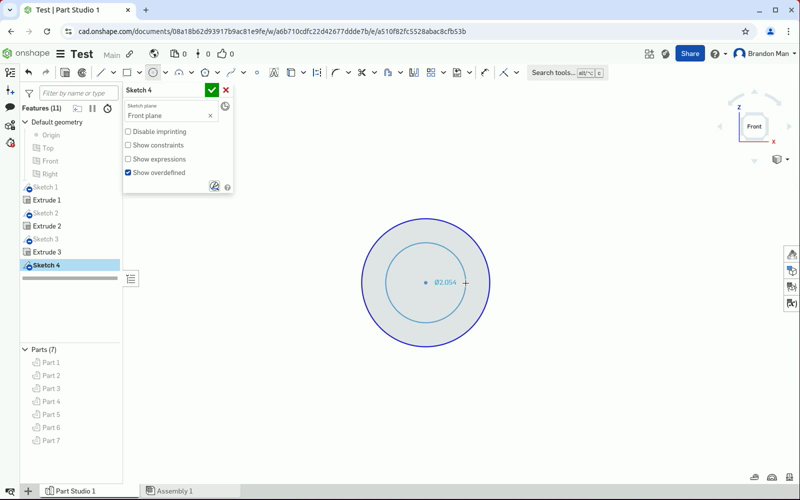
scroll(6)
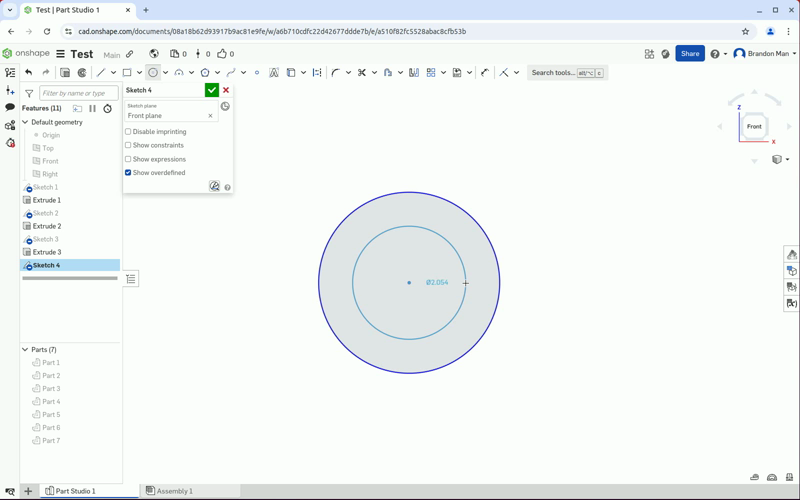
click(465, 282)
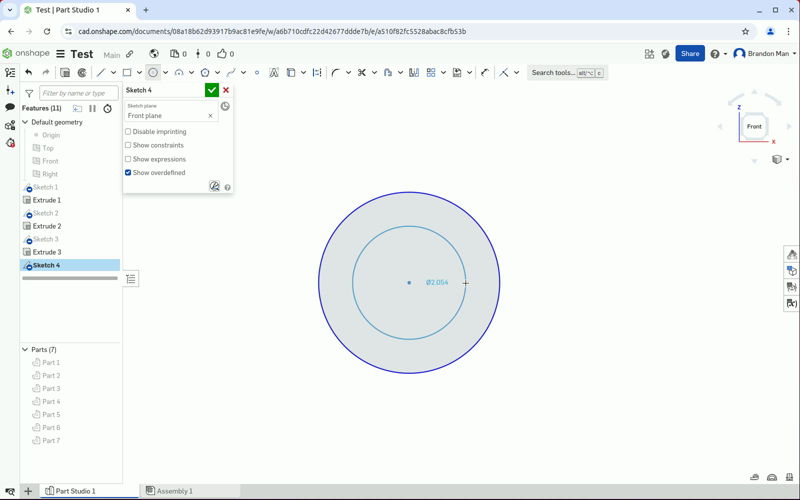
scroll(-6)
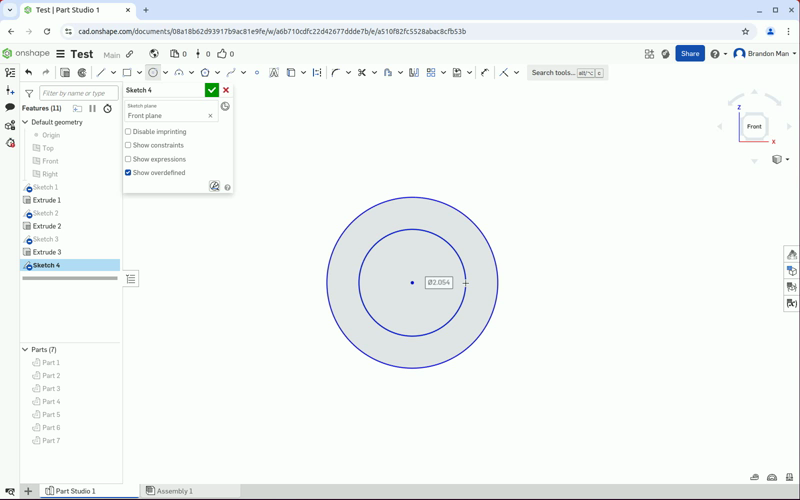
scroll(-6)
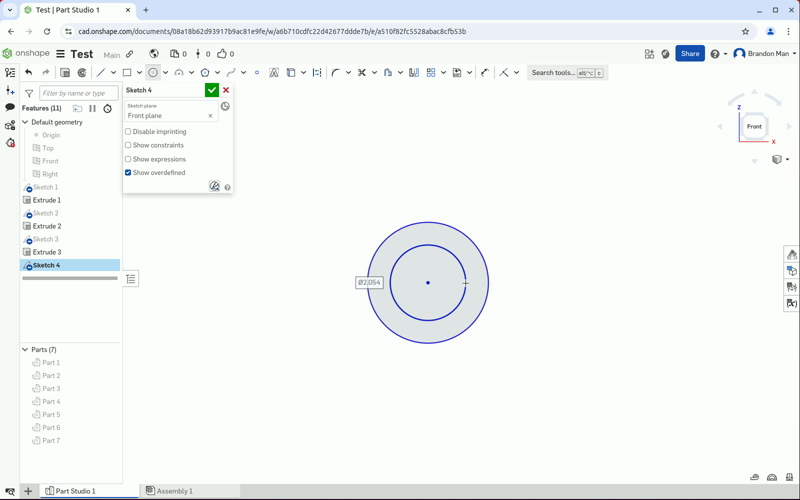
scroll(-6)
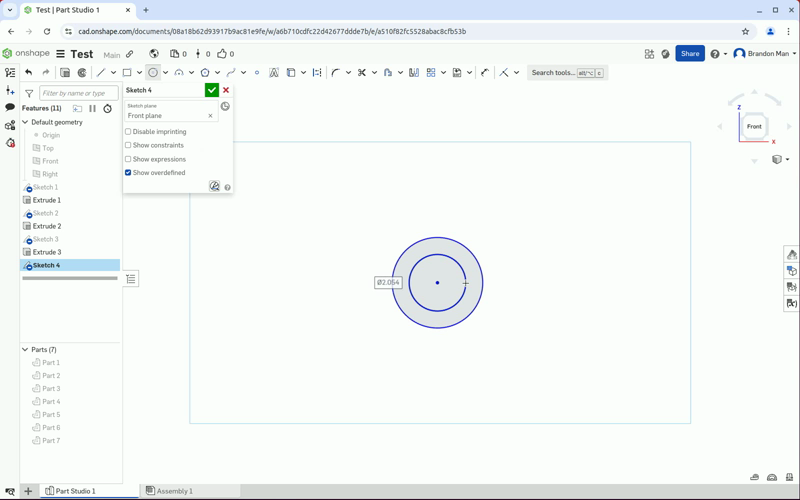
scroll(-6)
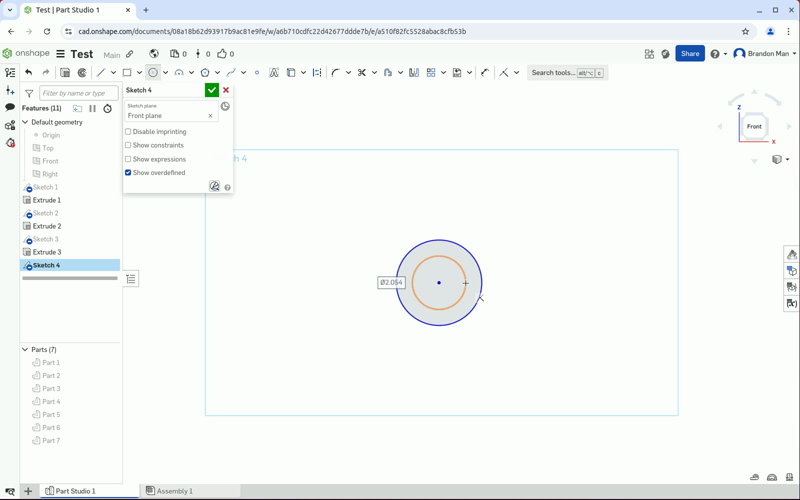
scroll(-6)
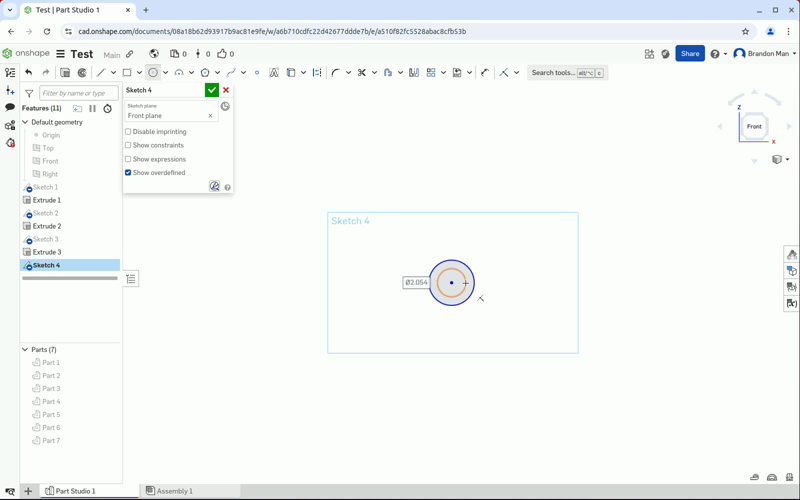
scroll(-6)
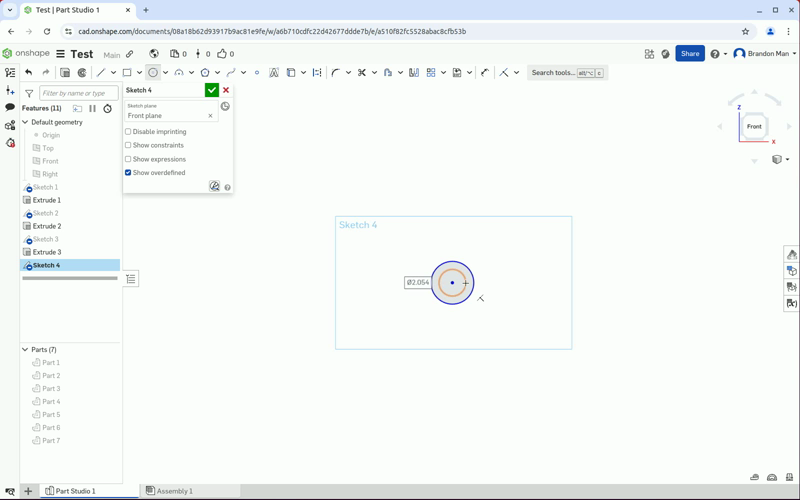
scroll(-6)
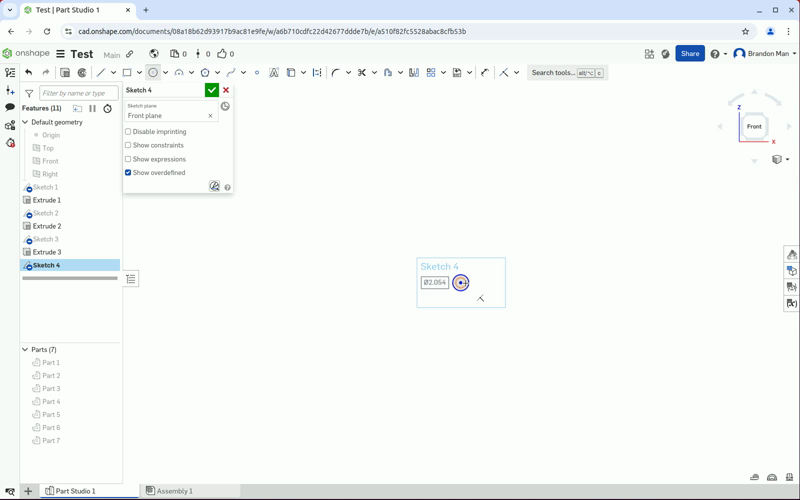
key(esc)
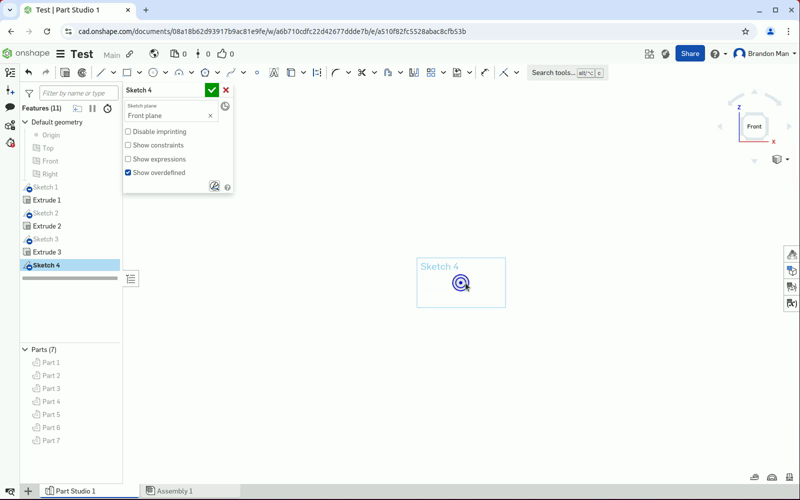
mouse_move(457, 275)
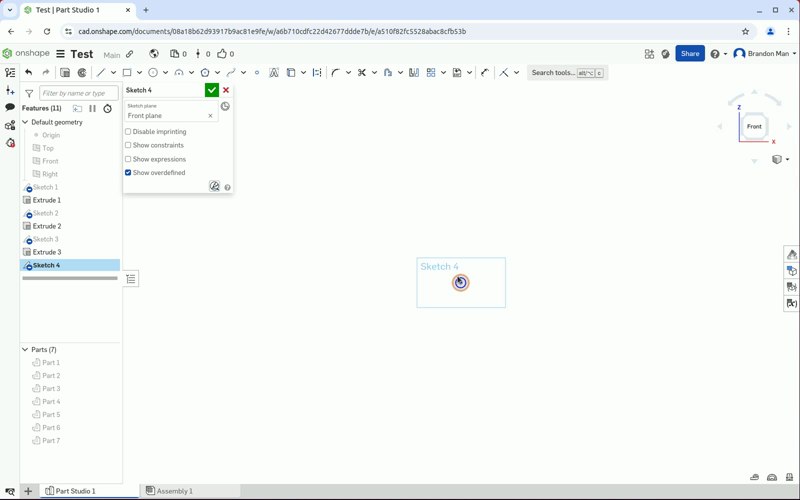
scroll(6)
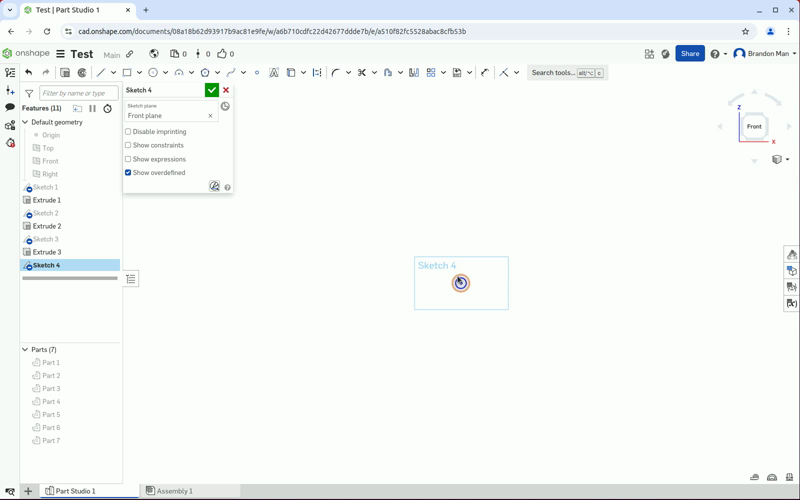
scroll(6)
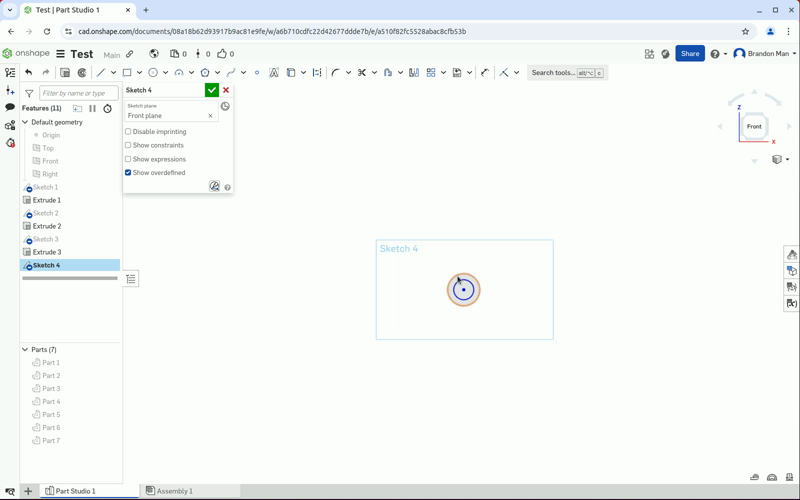
scroll(6)
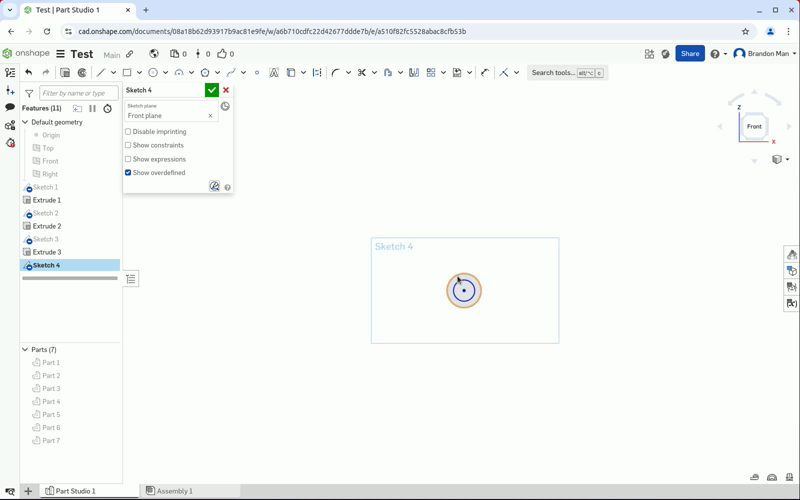
scroll(6)
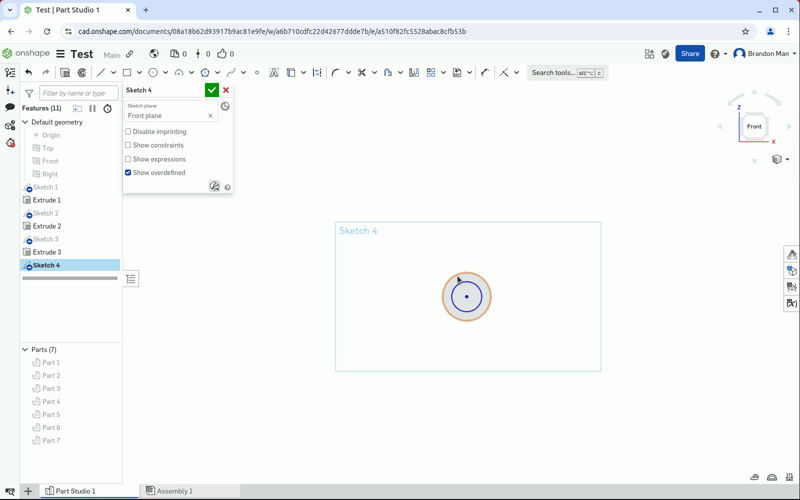
scroll(6)
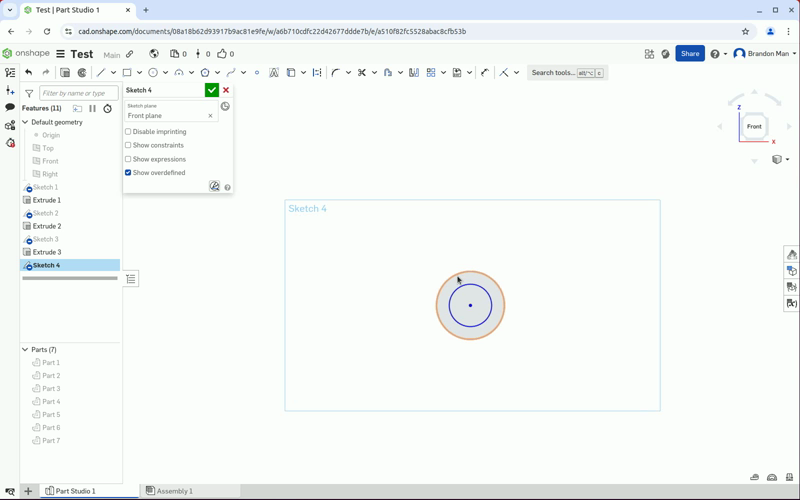
scroll(6)
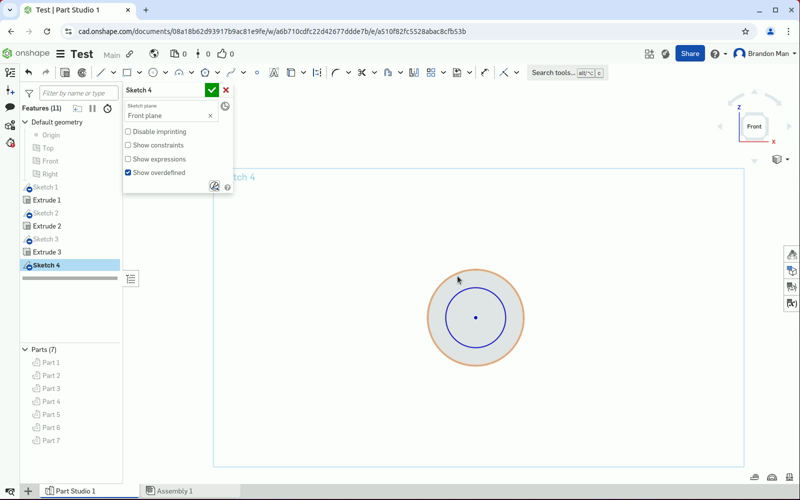
scroll(6)
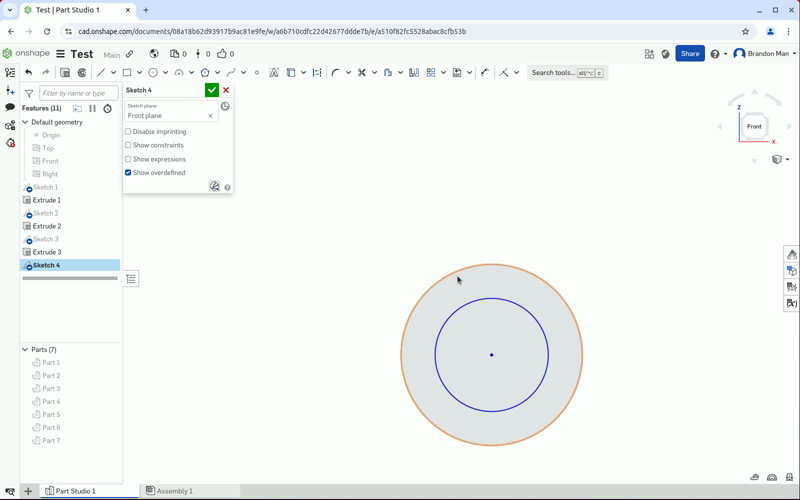
click(457, 275)
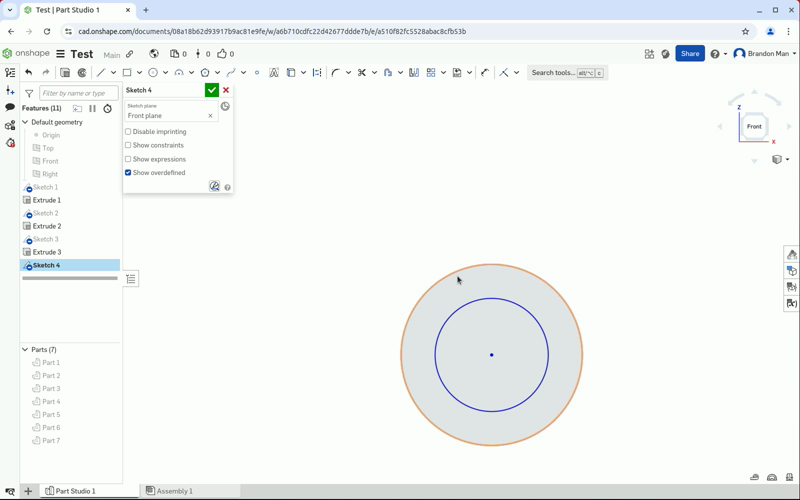
scroll(-6)
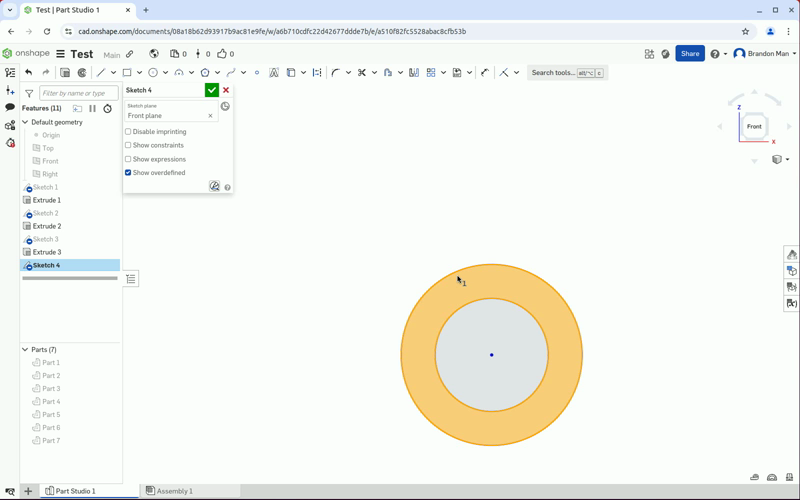
scroll(-6)
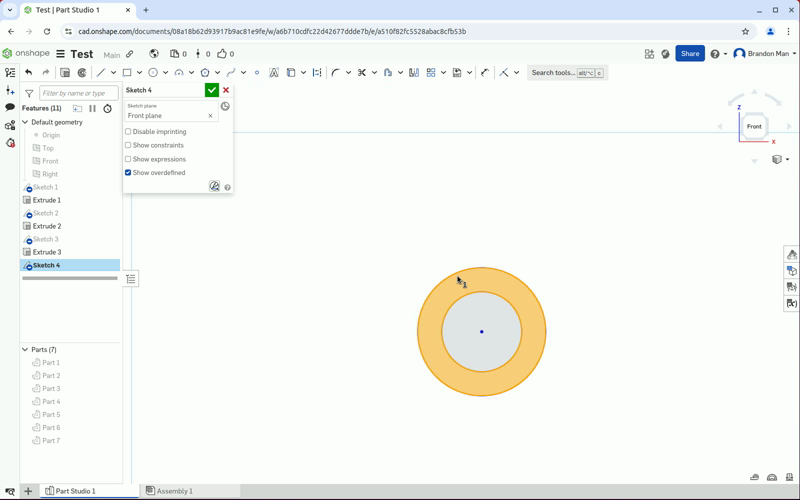
scroll(-6)
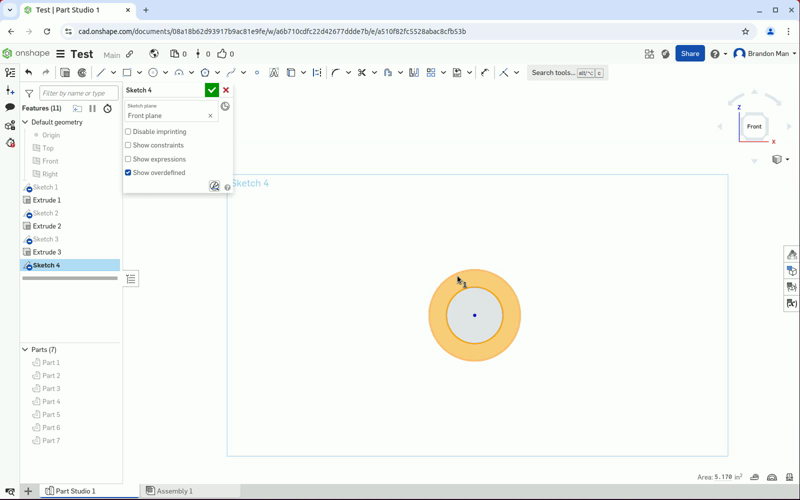
scroll(-6)
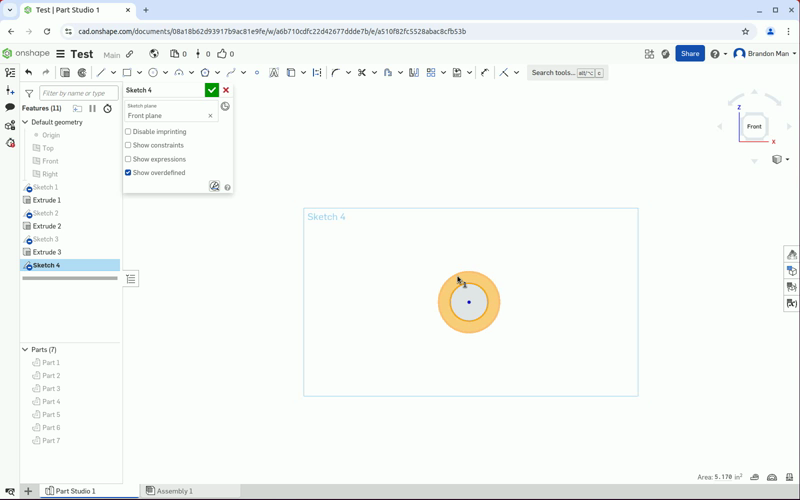
scroll(-6)
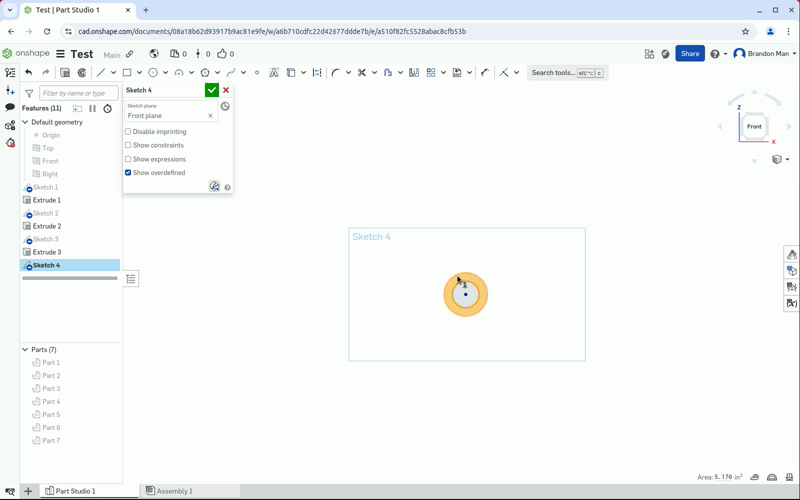
scroll(-6)
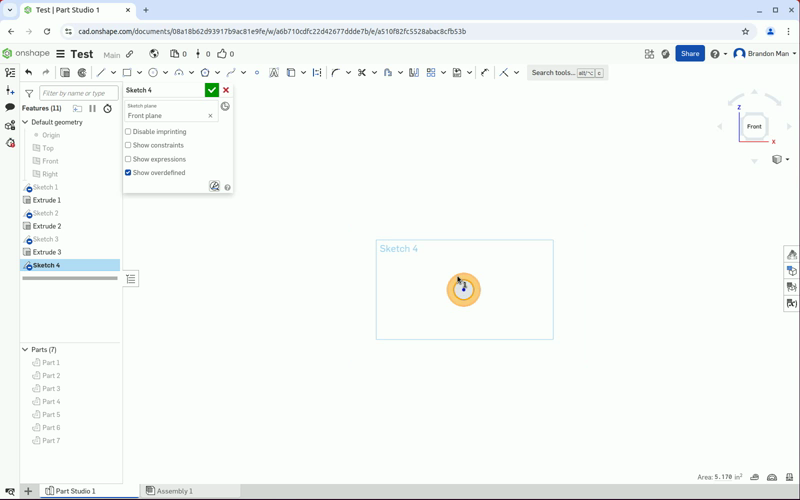
scroll(-6)
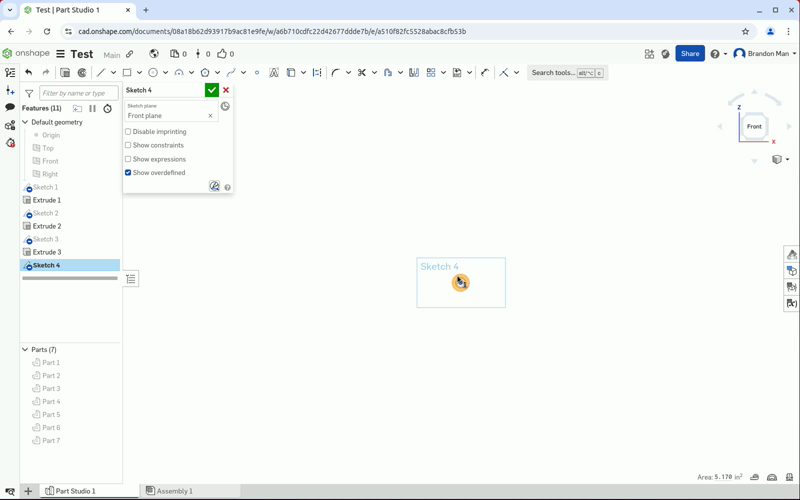
mouse_move(73, 352)
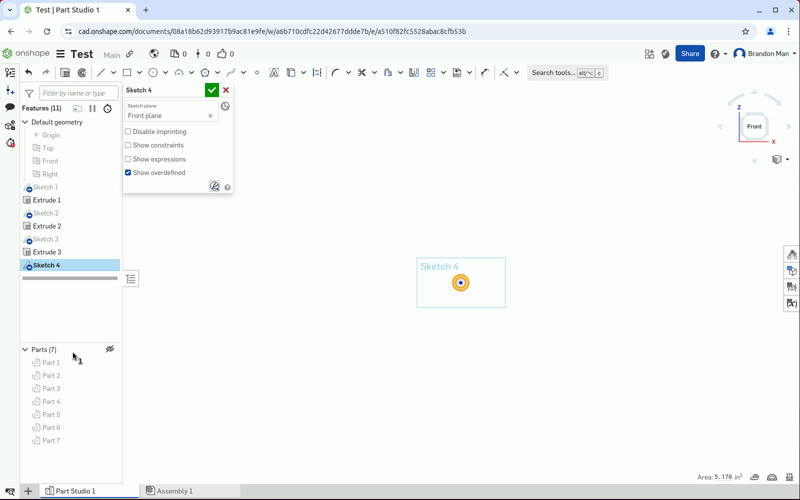
key(shift+y)
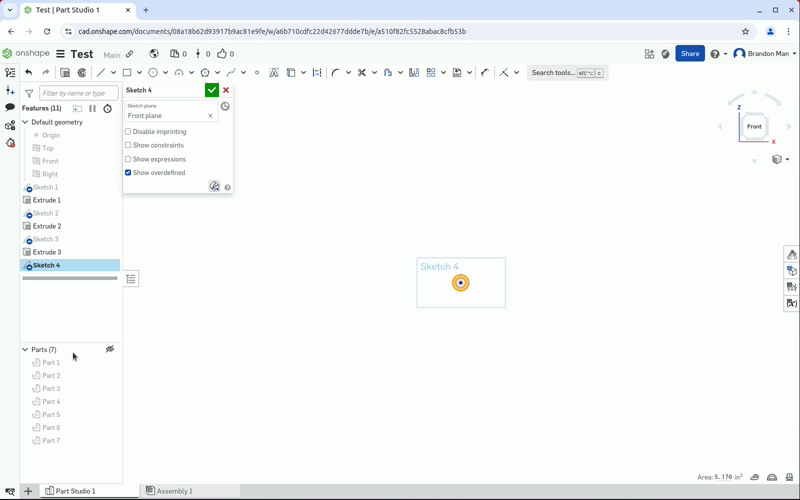
key(shift+e)
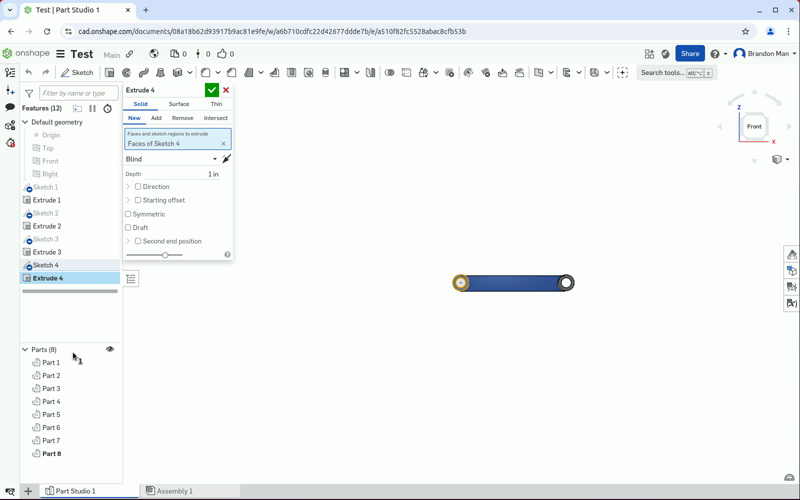
mouse_move(143, 106)
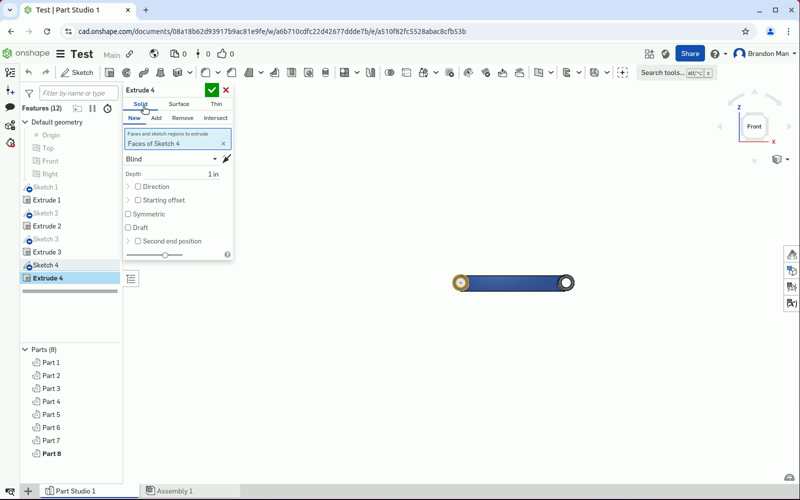
click(143, 106)
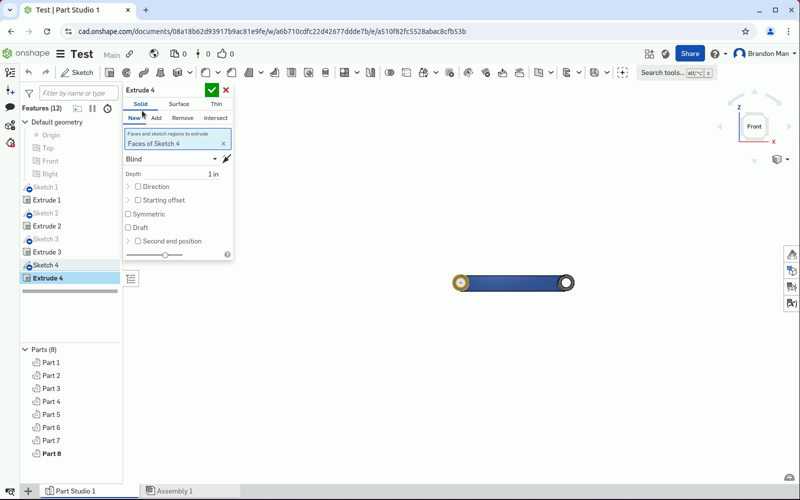
mouse_move(137, 120)
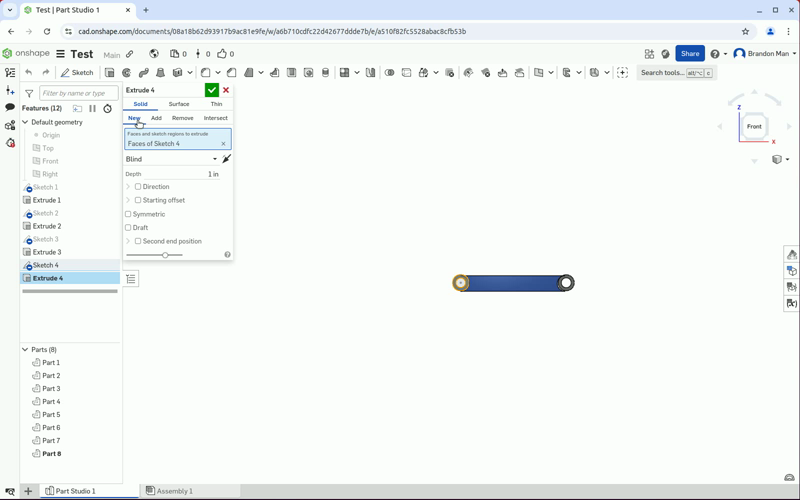
click(137, 120)
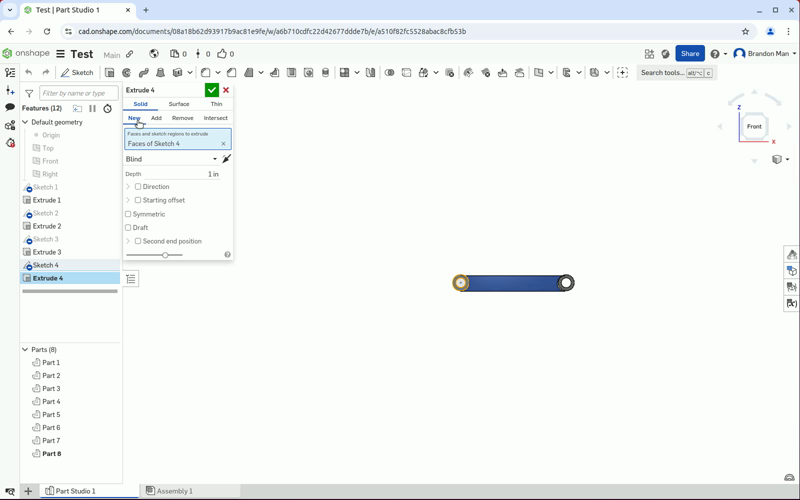
key(tab, 4)
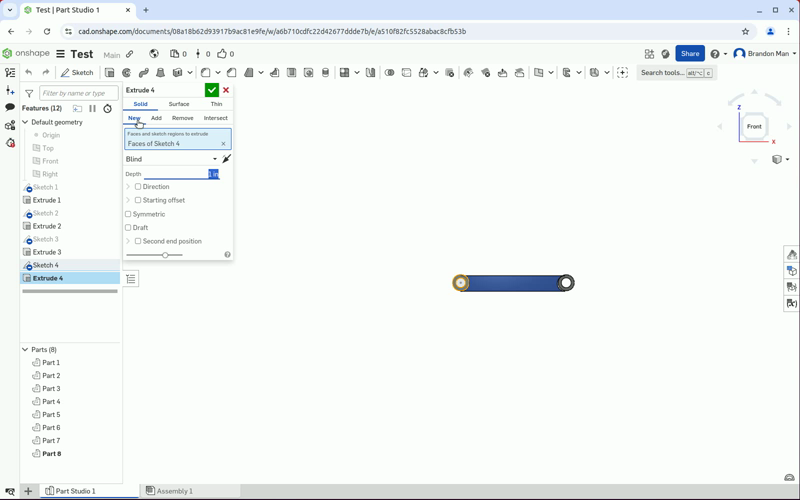
text(1.926)
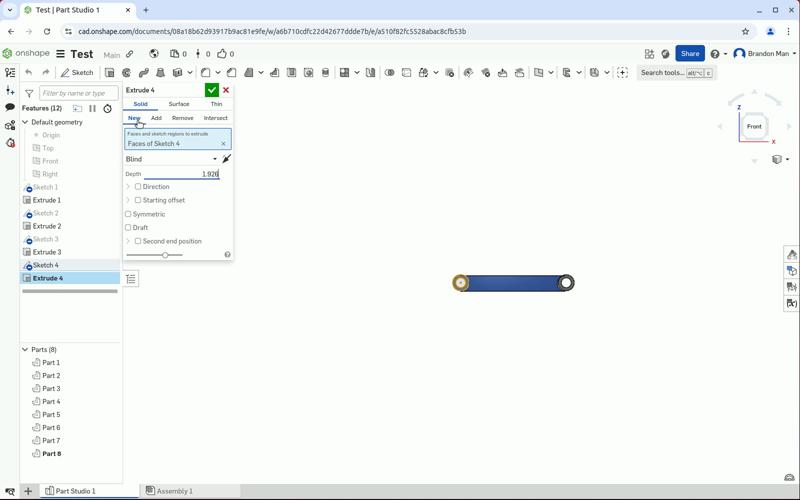
key(enter)
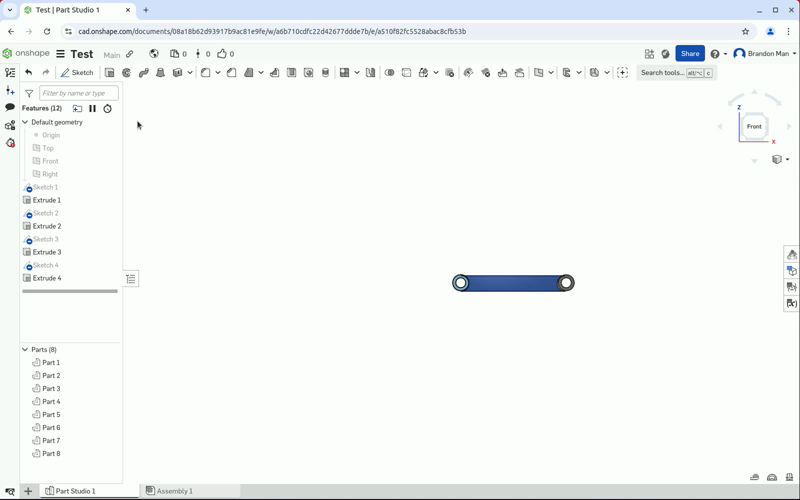
key(shift+h)
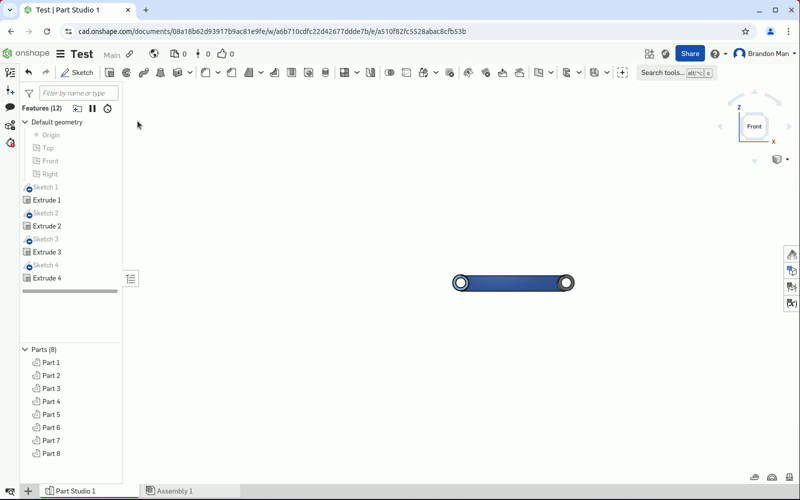
key(shift+h)
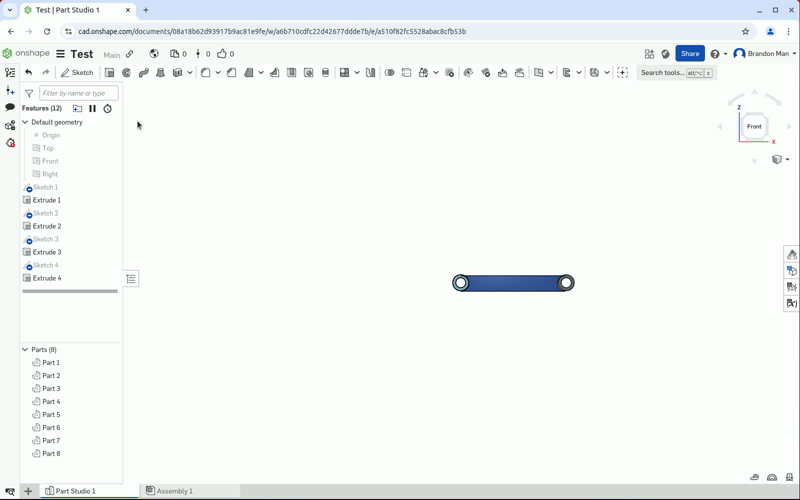
mouse_move(73, 189)
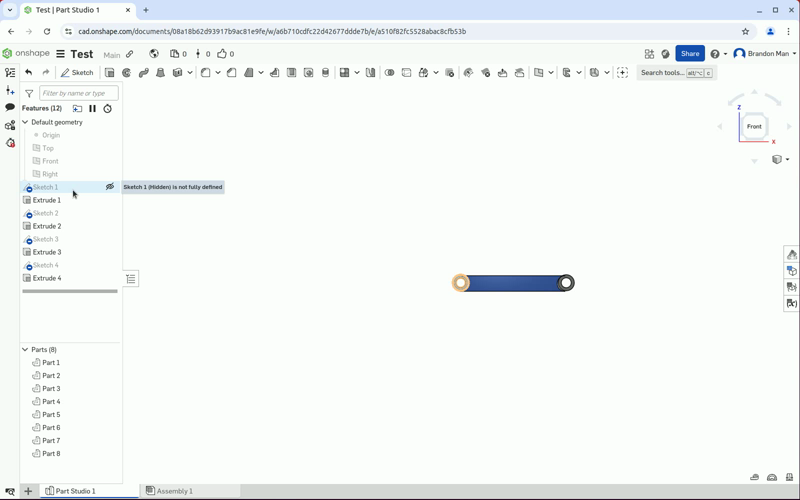
click(73, 189)
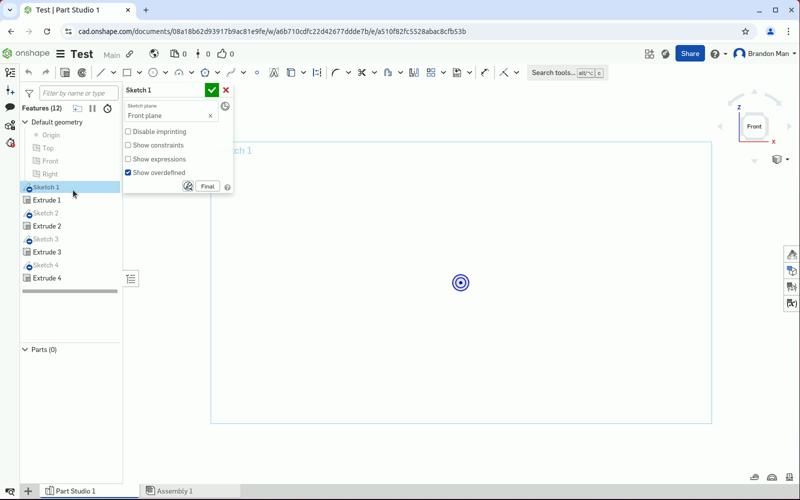
mouse_move(229, 92)
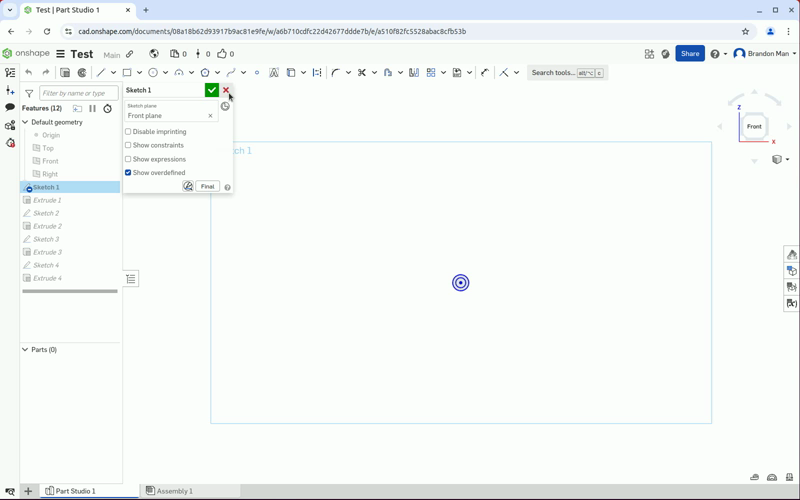
click(229, 92)
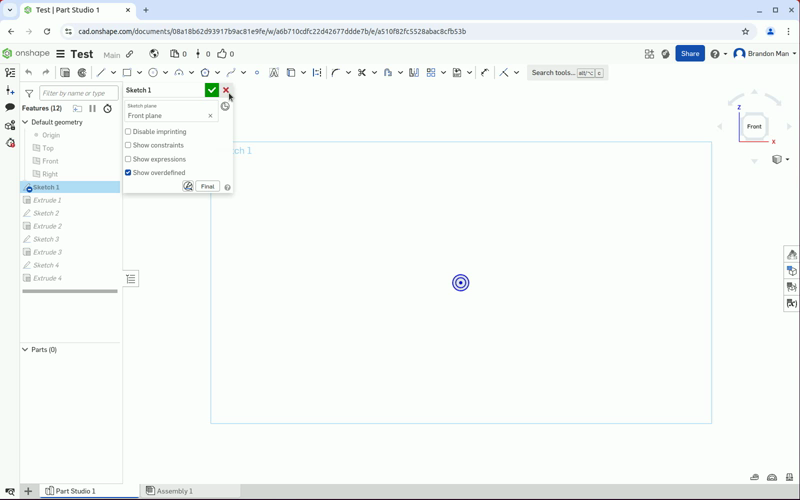
key(shift+s)
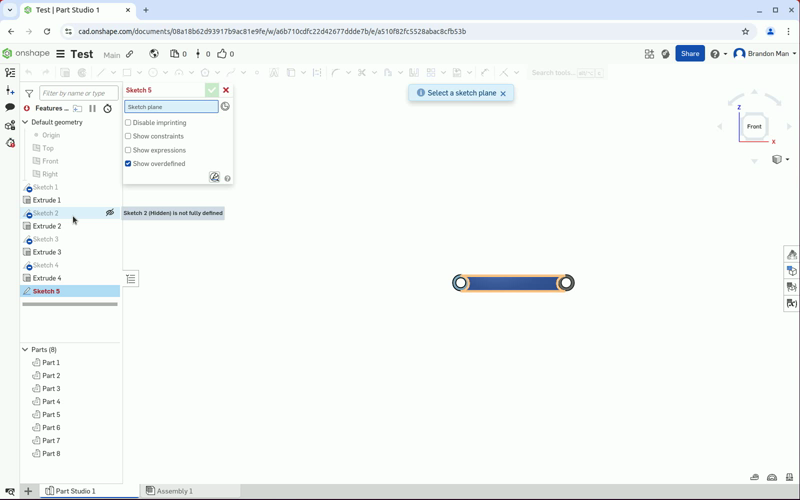
scroll(3)
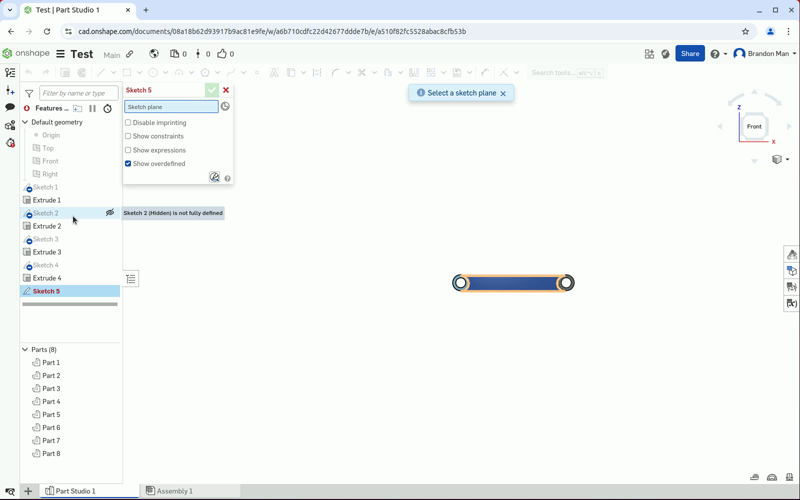
mouse_move(73, 163)
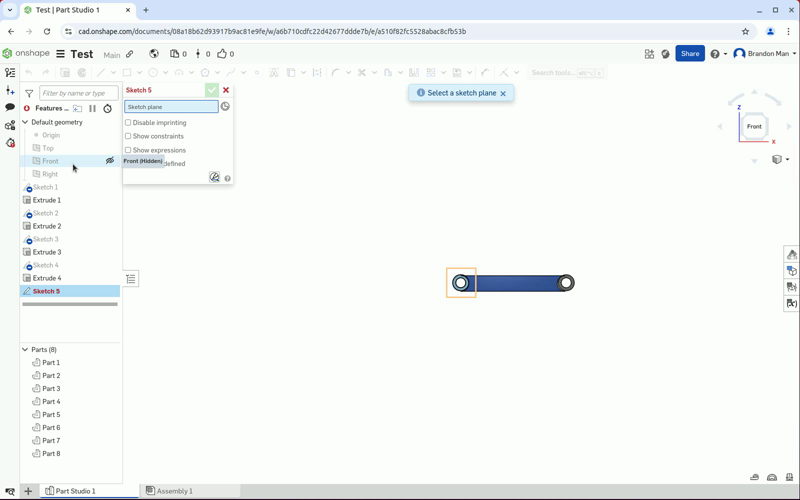
click(73, 163)
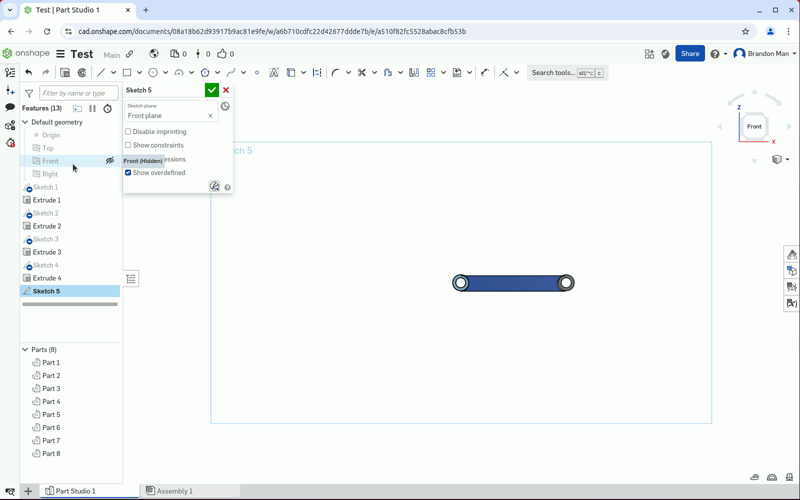
mouse_move(73, 352)
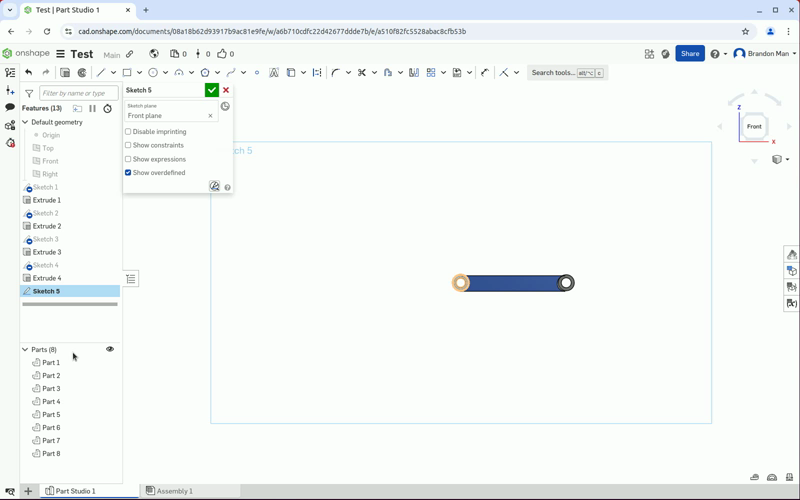
key(y)
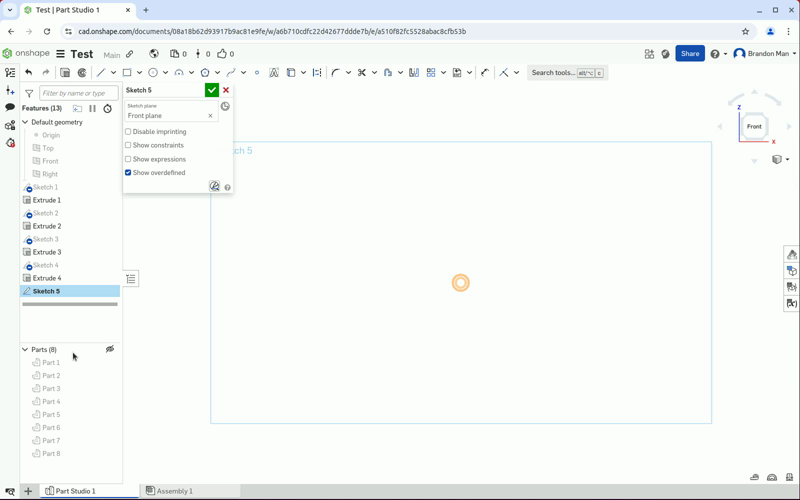
key(c)
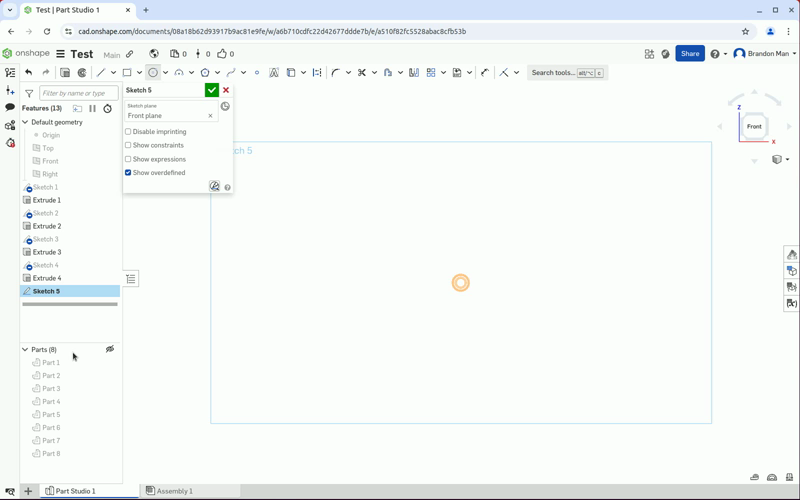
key_down(shift)
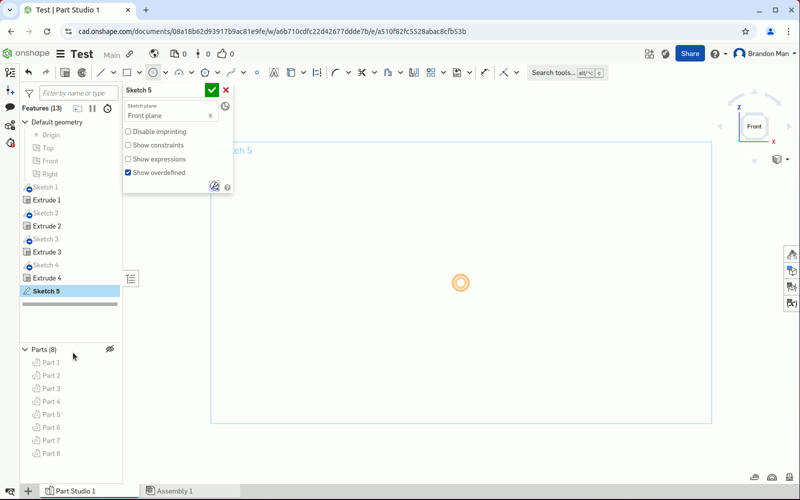
mouse_move(566, 282)
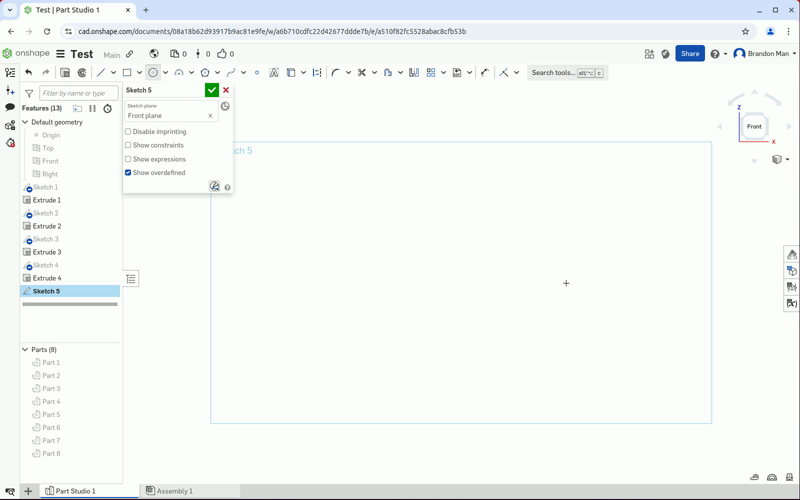
click(566, 282)
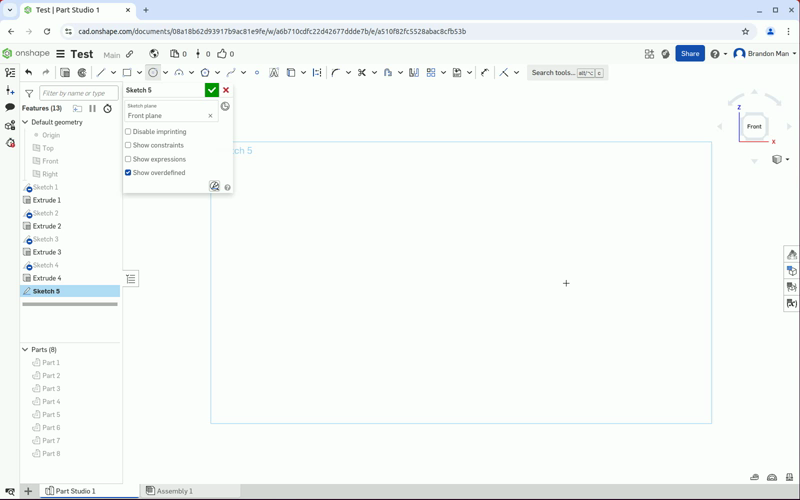
key_up(shift)
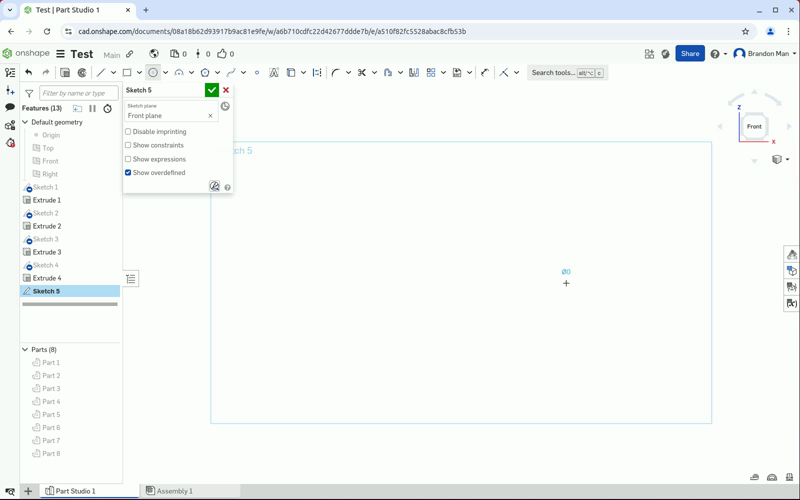
mouse_move(574, 282)
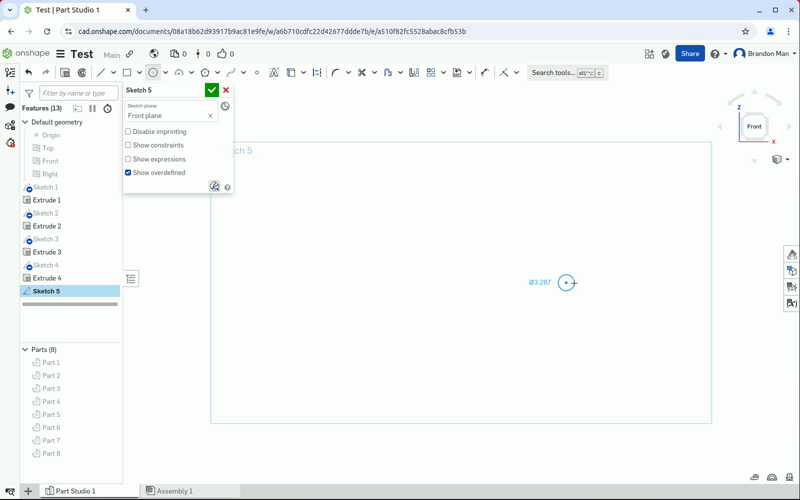
click(574, 282)
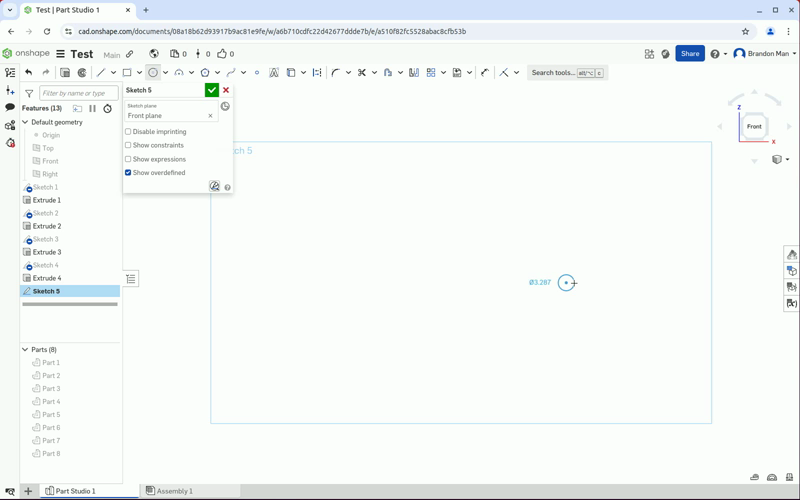
key(esc)
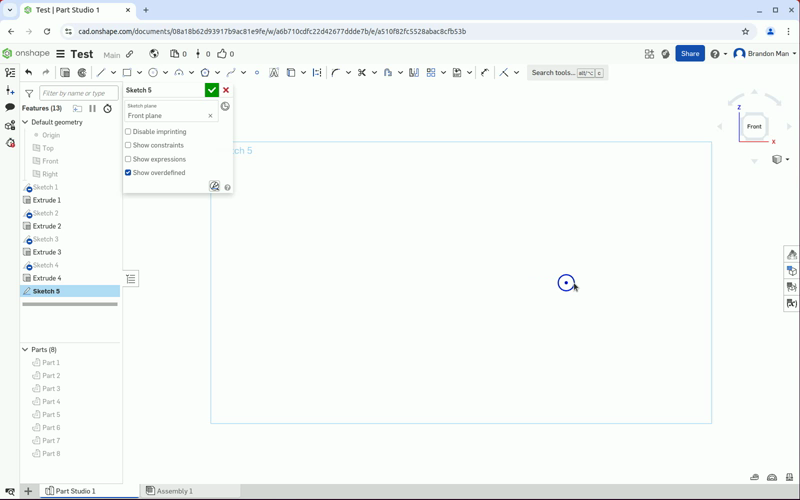
key(c)
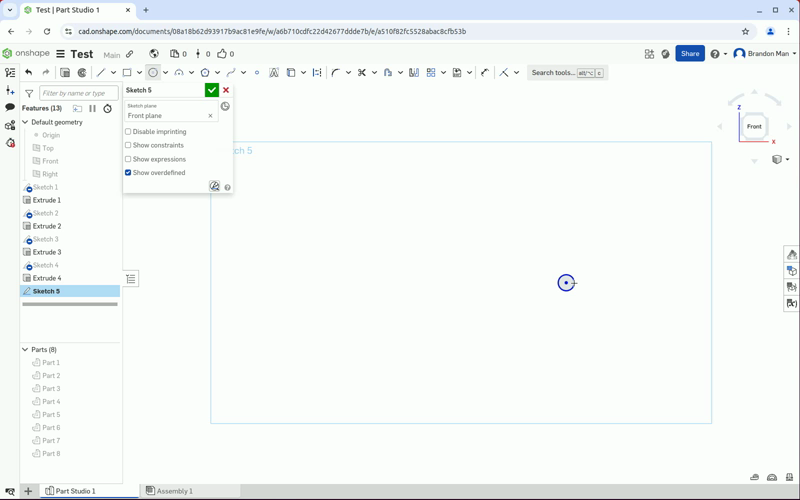
key_down(shift)
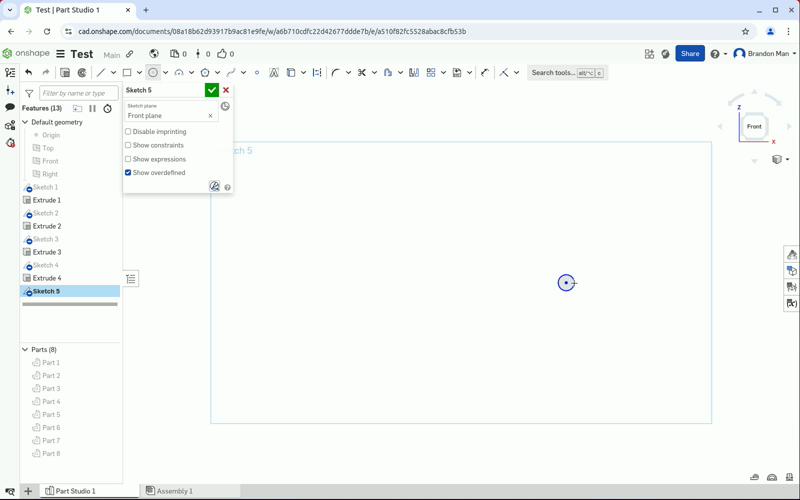
mouse_move(566, 282)
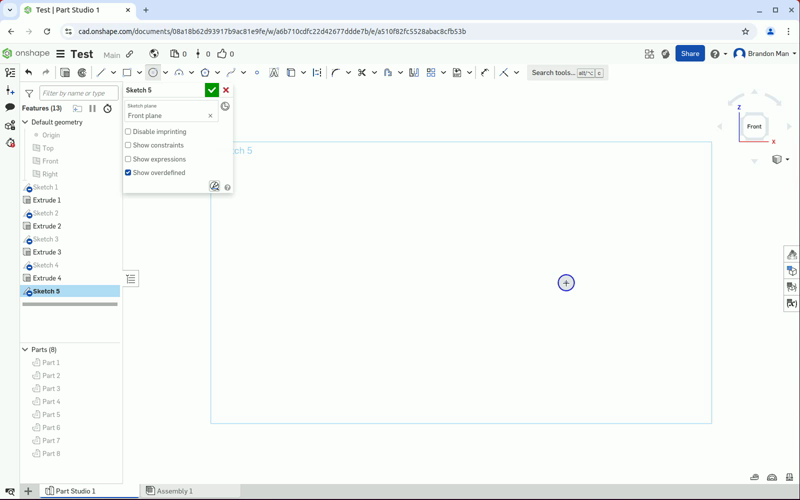
click(566, 282)
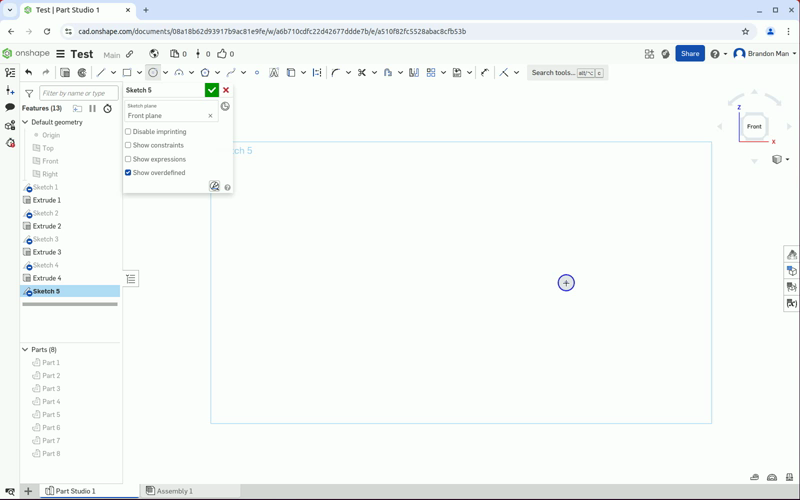
key_up(shift)
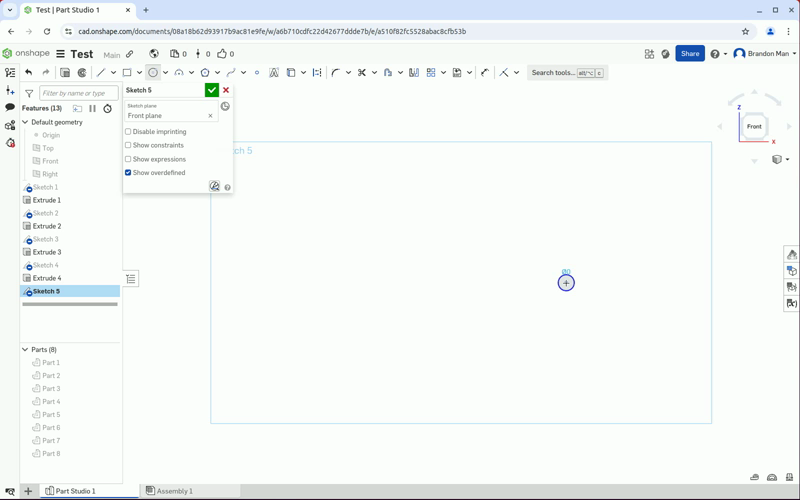
mouse_move(571, 282)
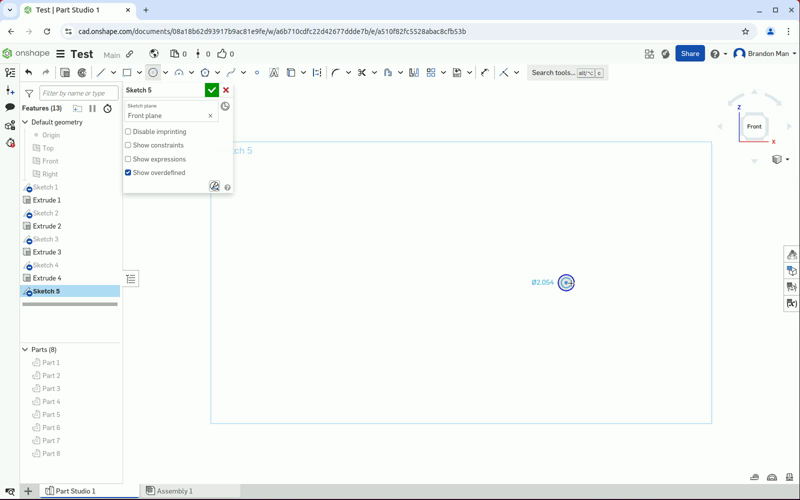
scroll(6)
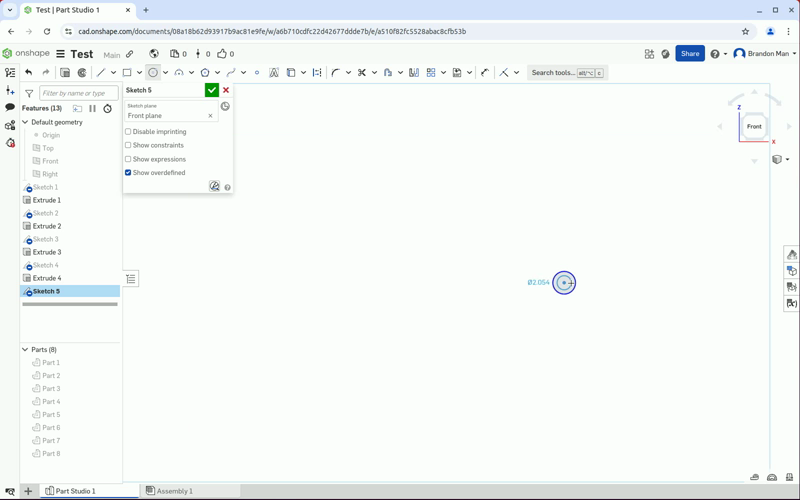
scroll(6)
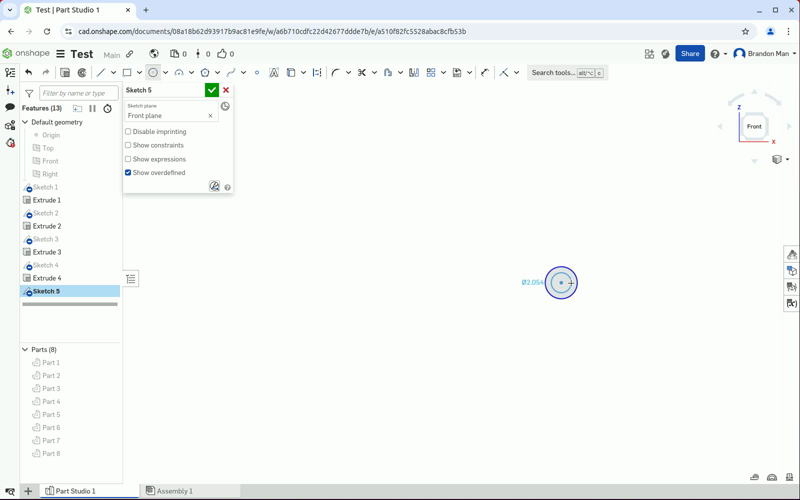
scroll(6)
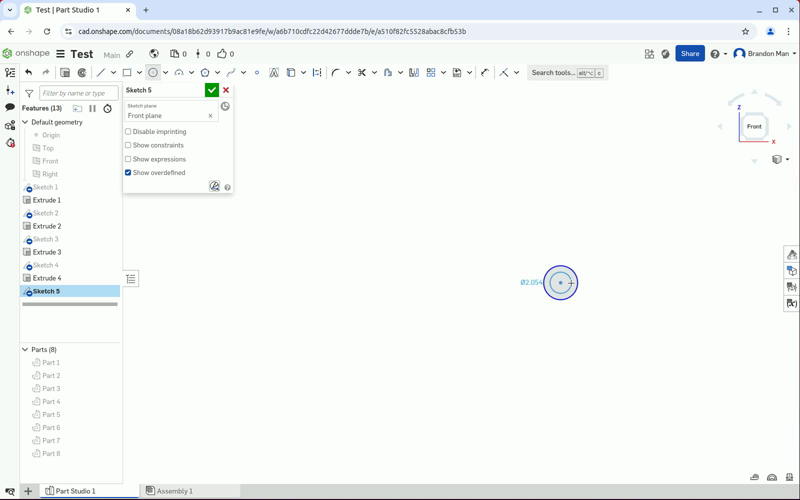
scroll(6)
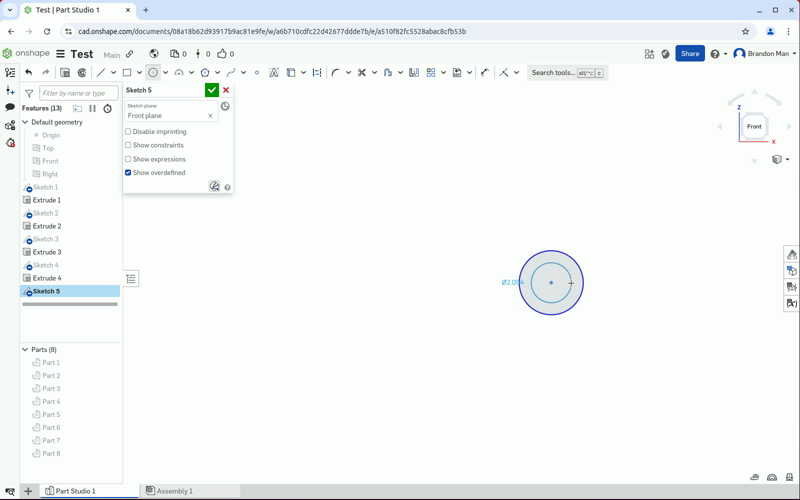
scroll(6)
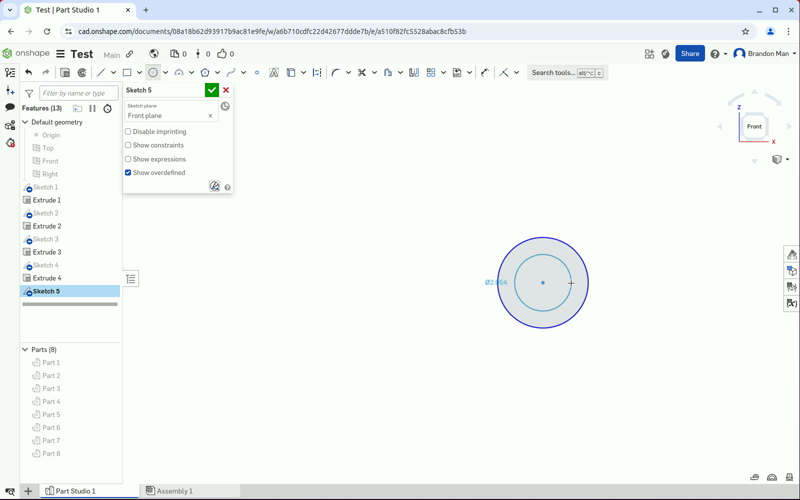
scroll(6)
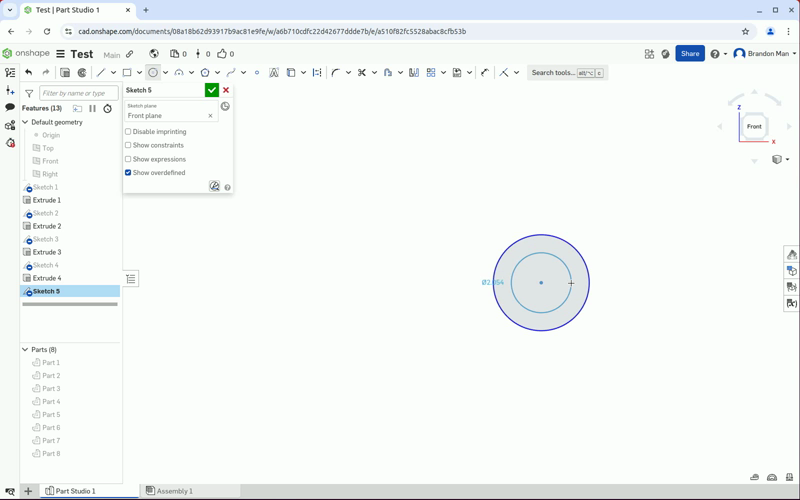
scroll(6)
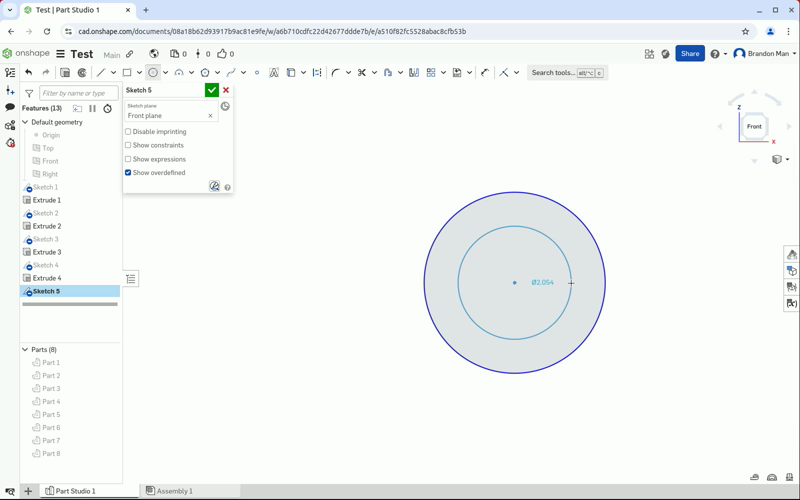
click(571, 282)
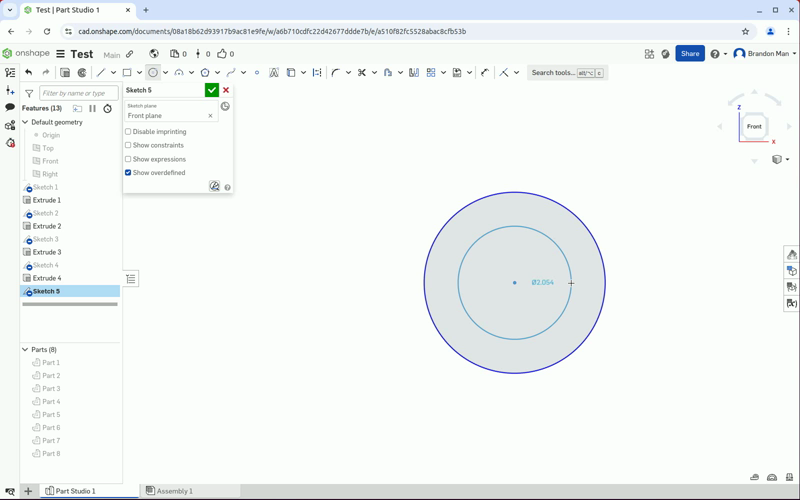
scroll(-6)
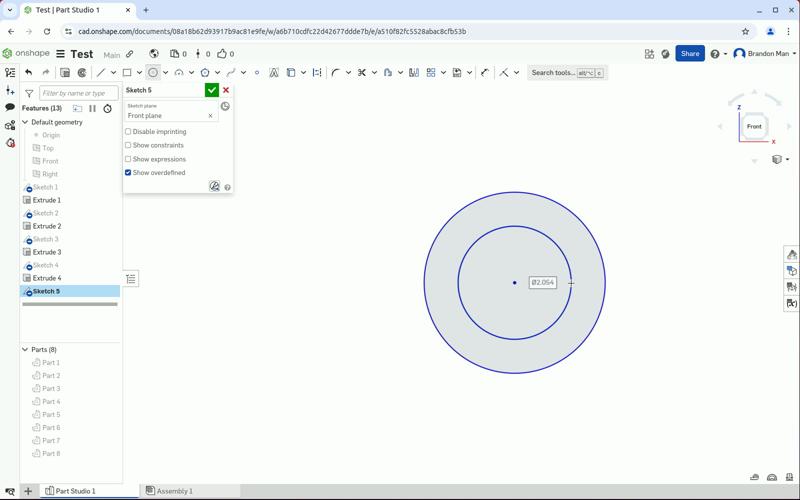
scroll(-6)
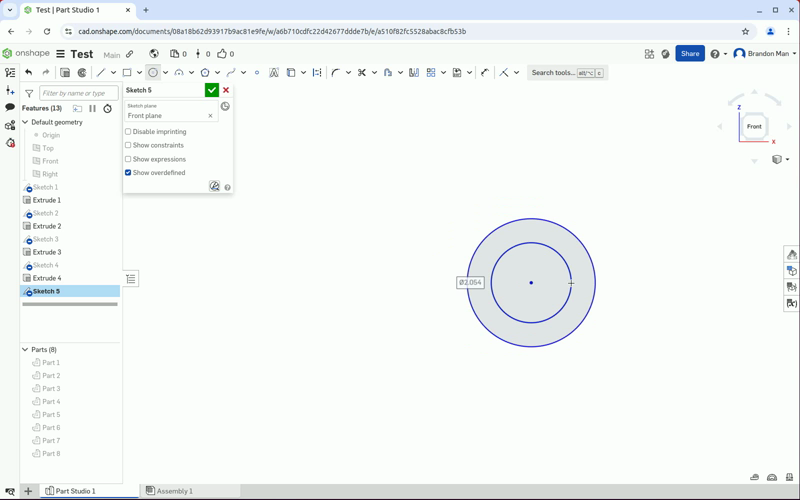
scroll(-6)
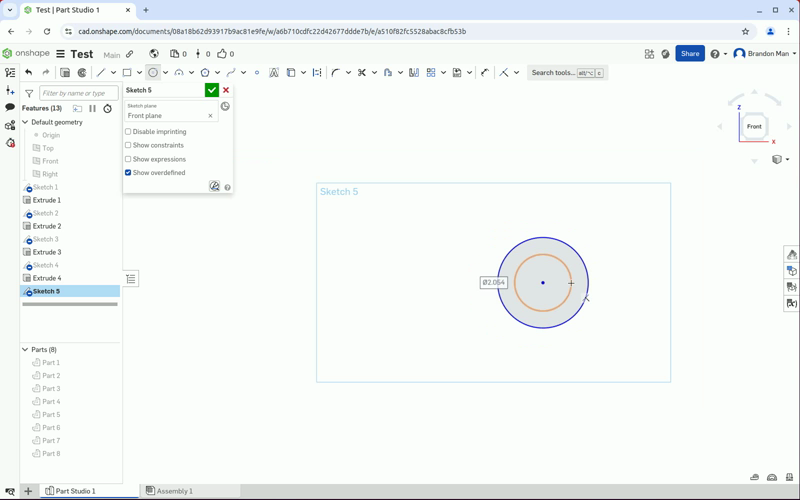
scroll(-6)
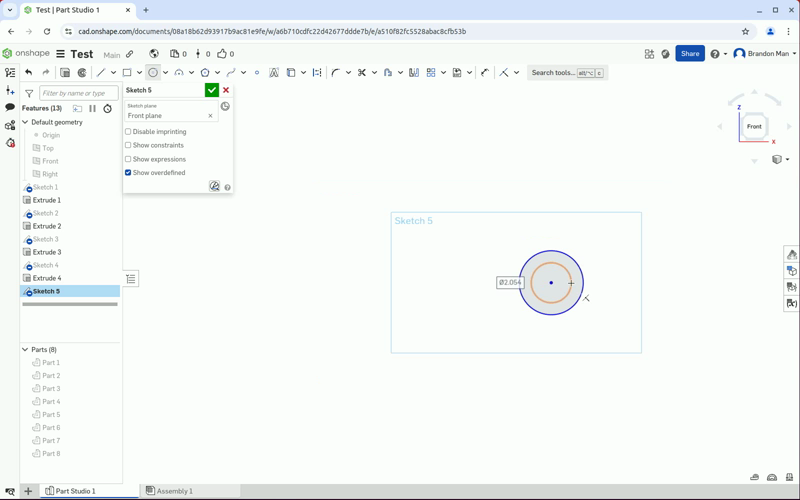
scroll(-6)
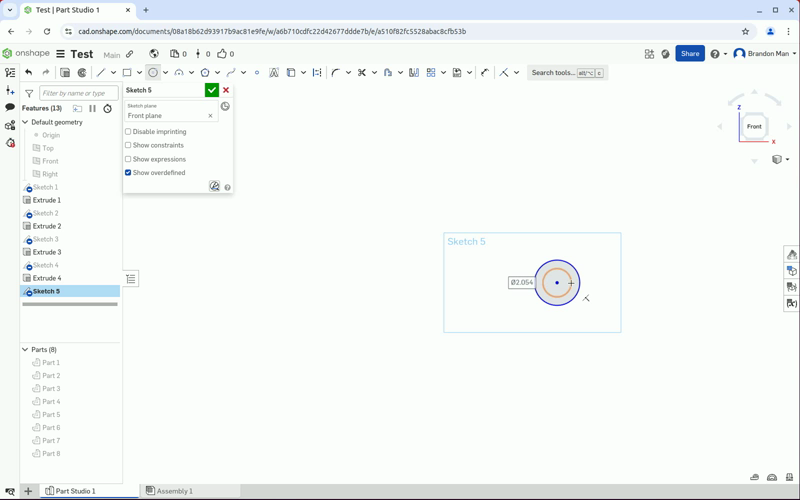
scroll(-6)
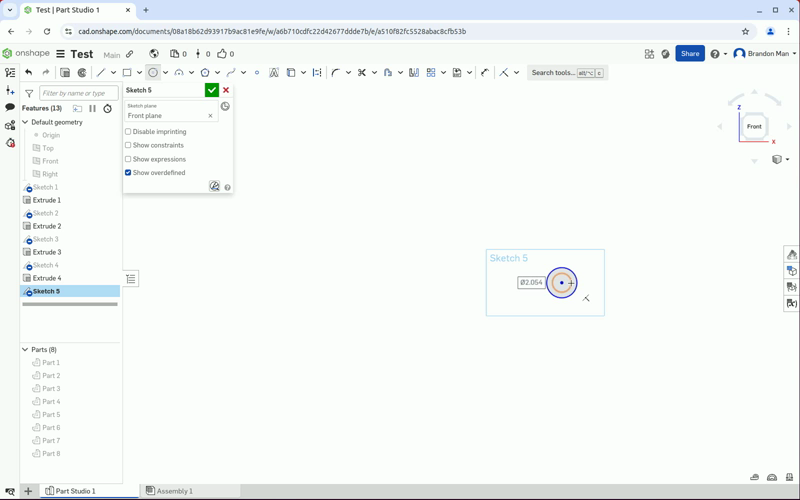
scroll(-6)
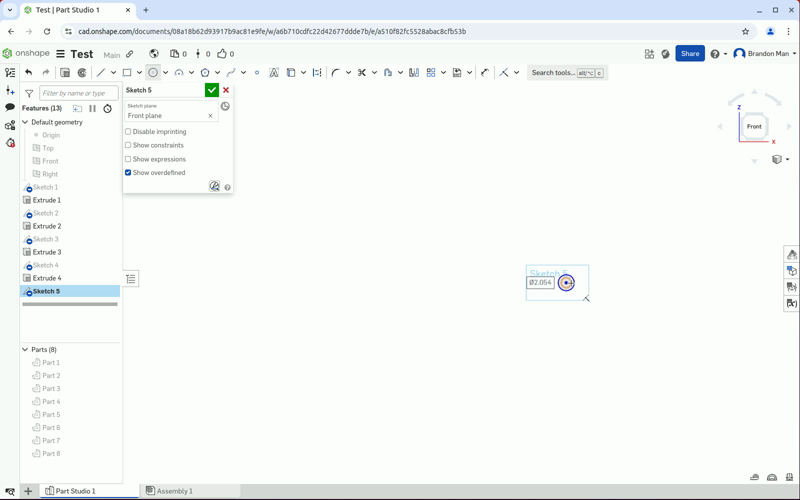
key(esc)
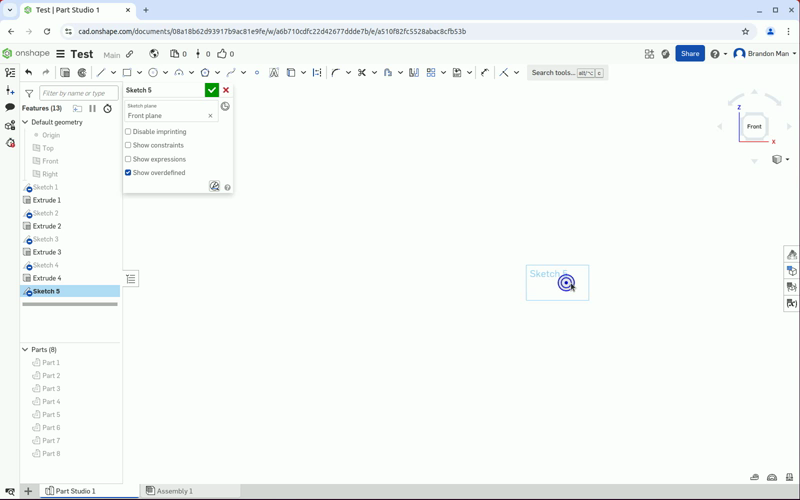
mouse_move(567, 290)
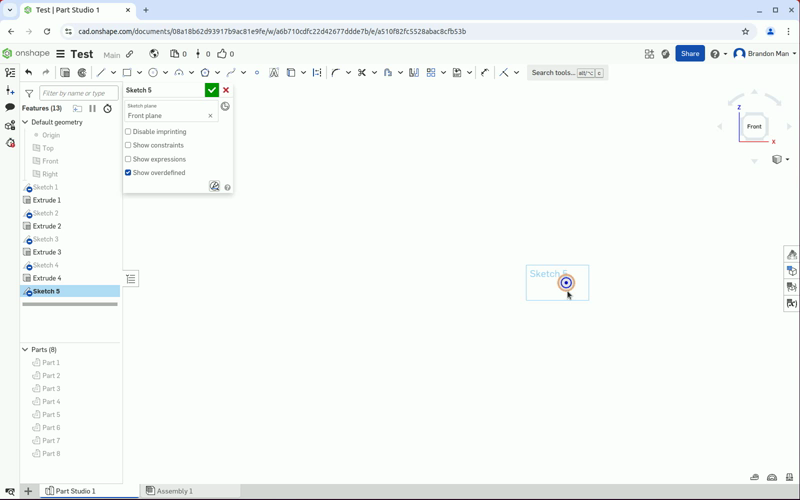
scroll(6)
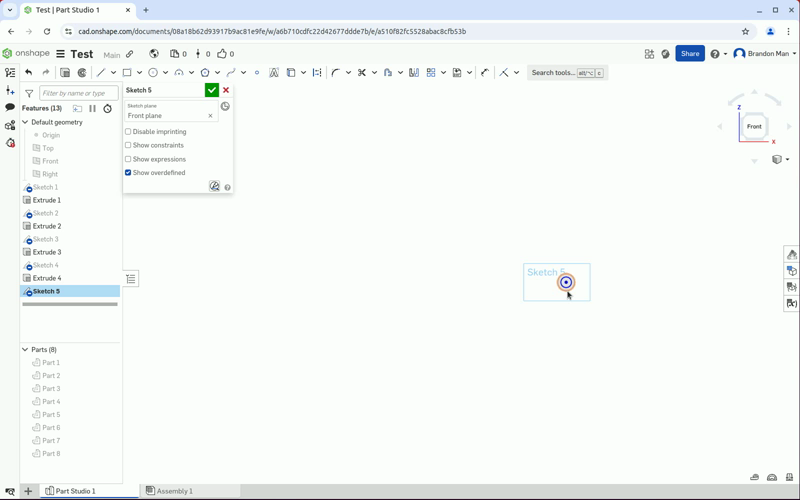
scroll(6)
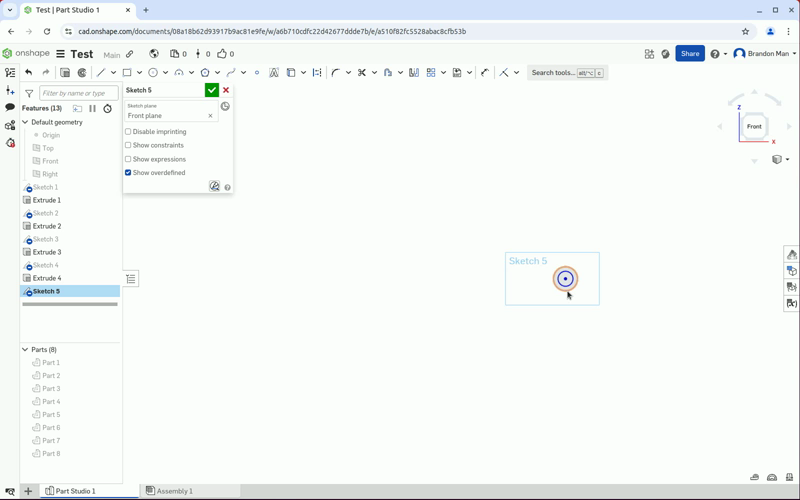
scroll(6)
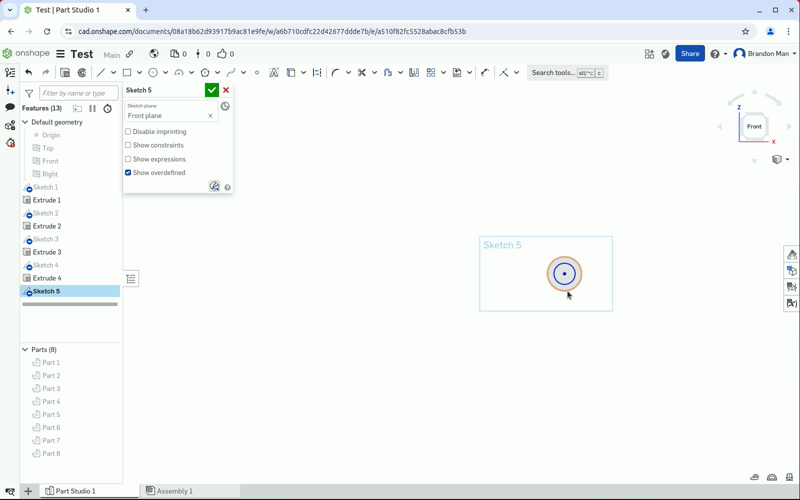
scroll(6)
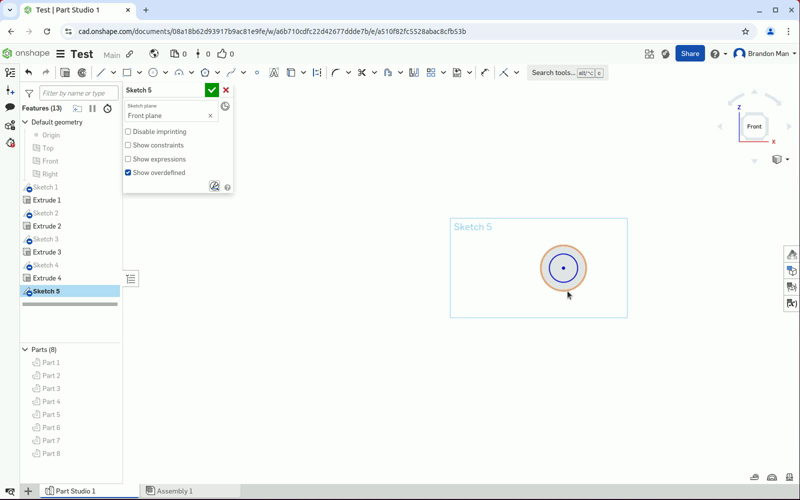
scroll(6)
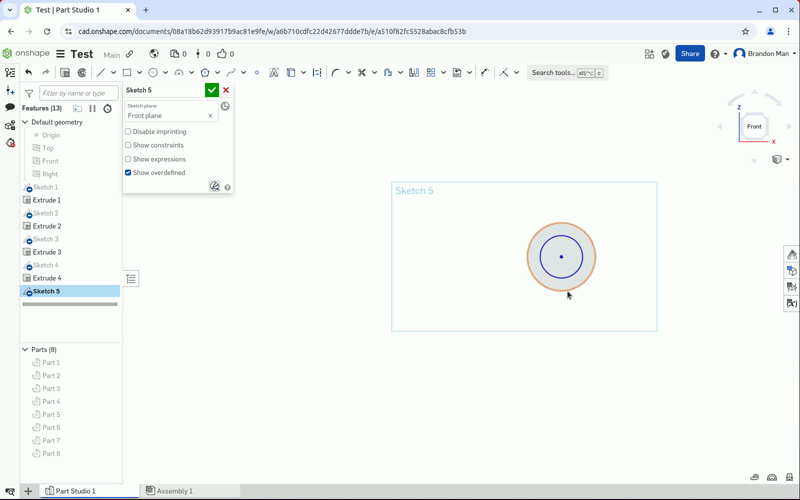
scroll(6)
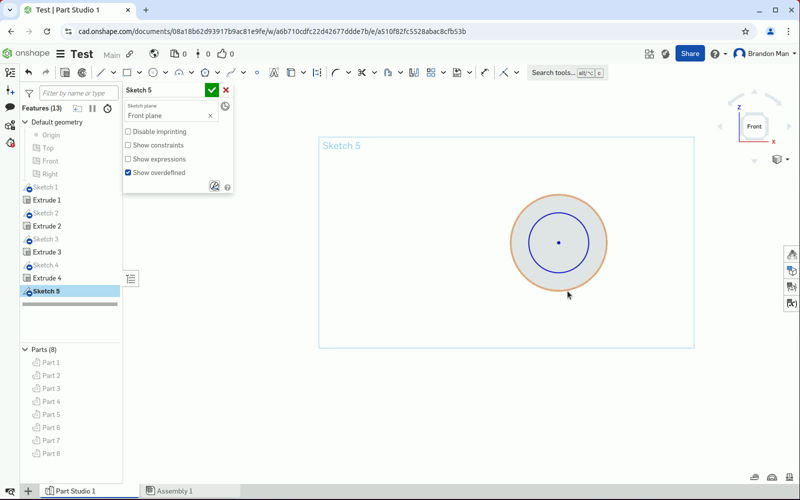
scroll(6)
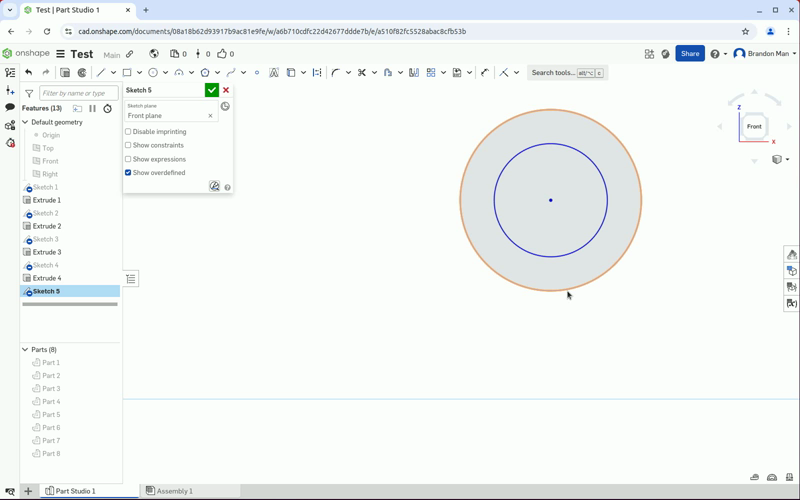
click(567, 290)
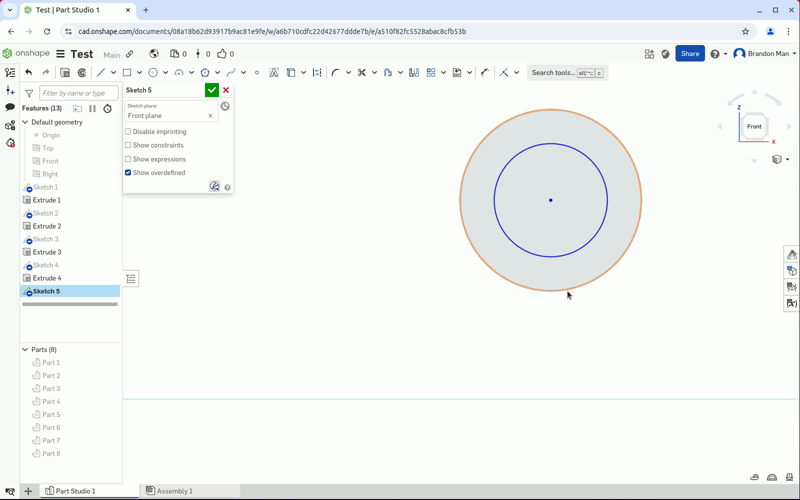
scroll(-6)
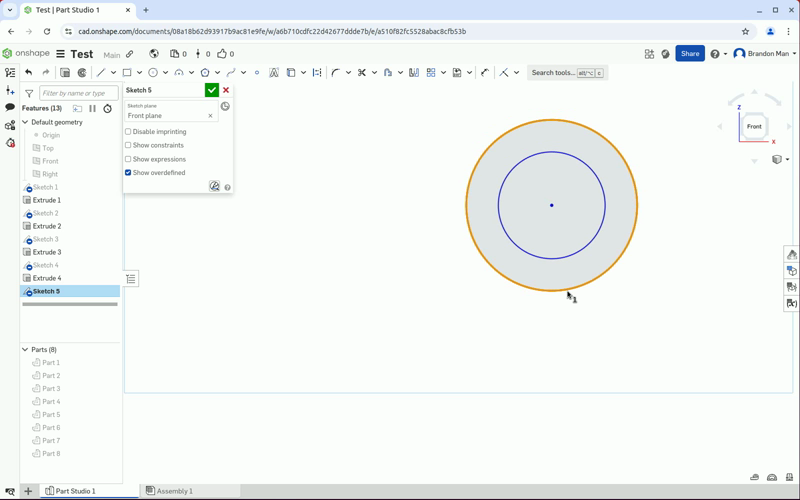
scroll(-6)
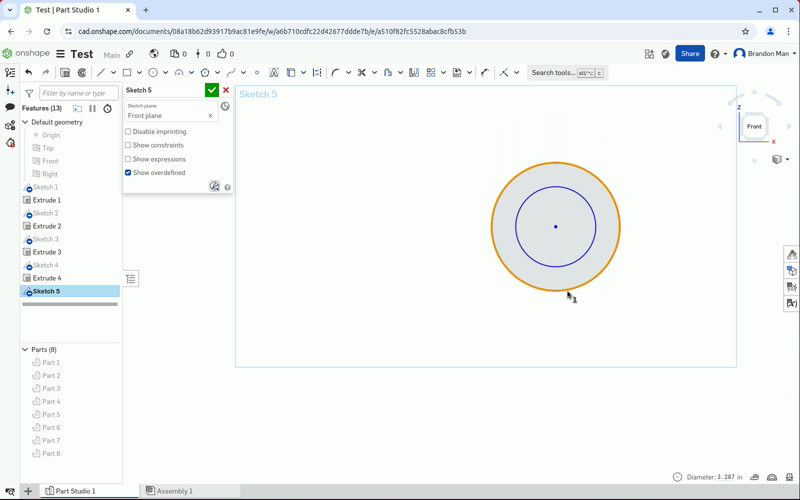
scroll(-6)
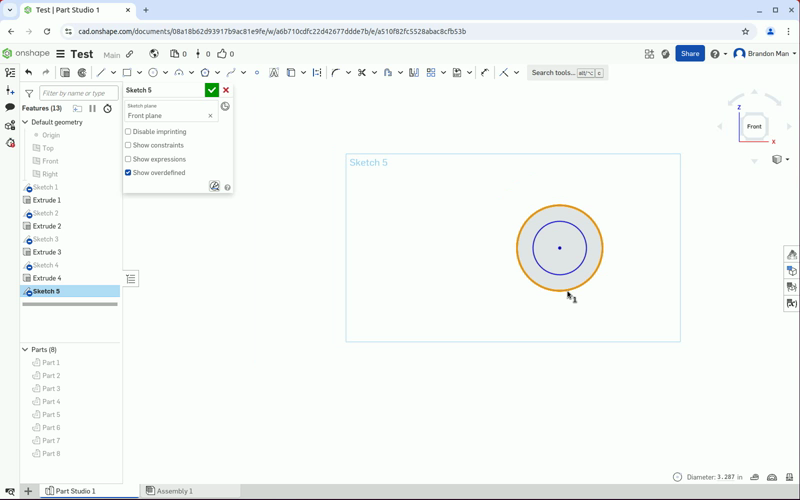
scroll(-6)
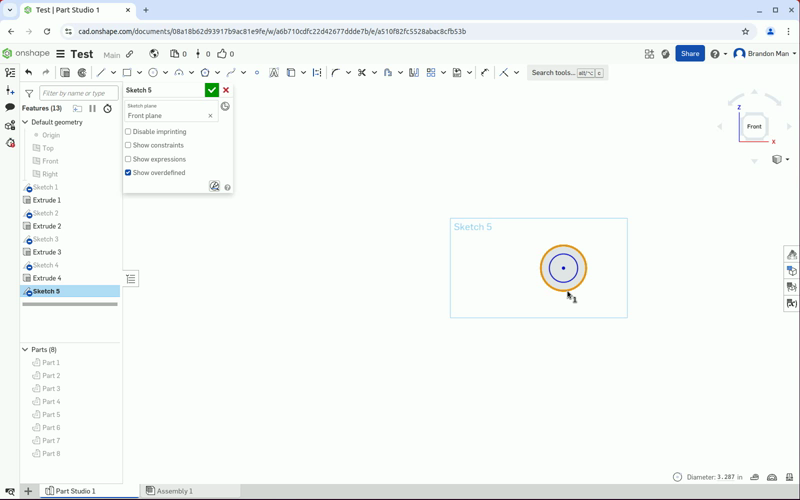
scroll(-6)
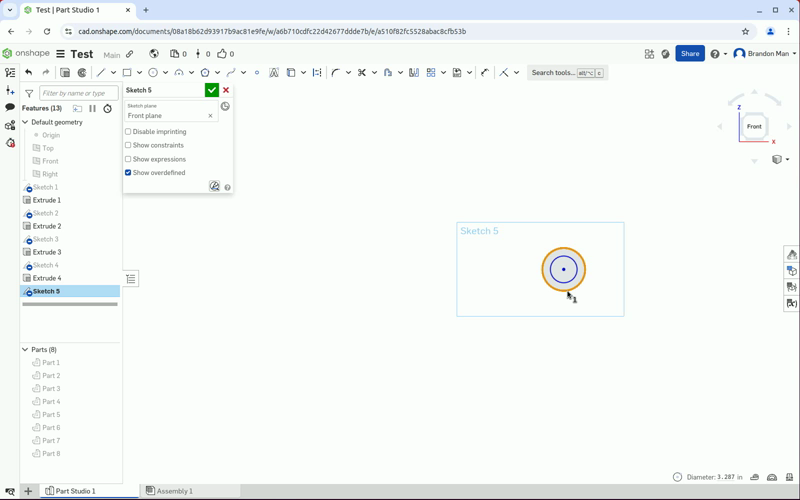
scroll(-6)
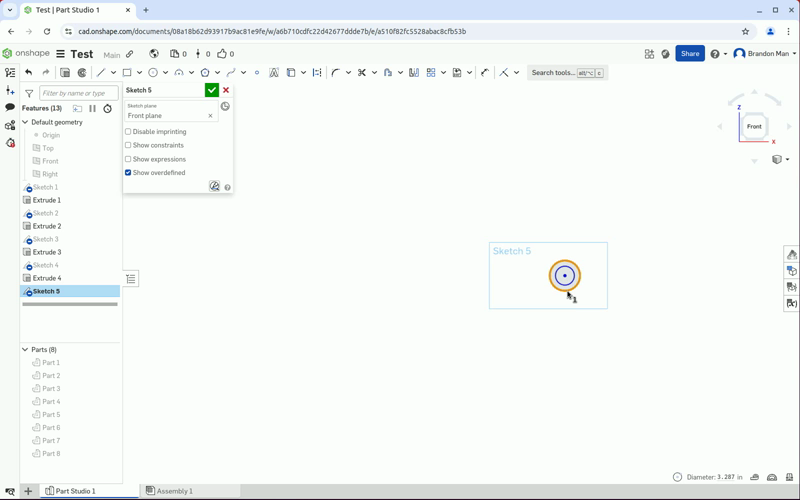
scroll(-6)
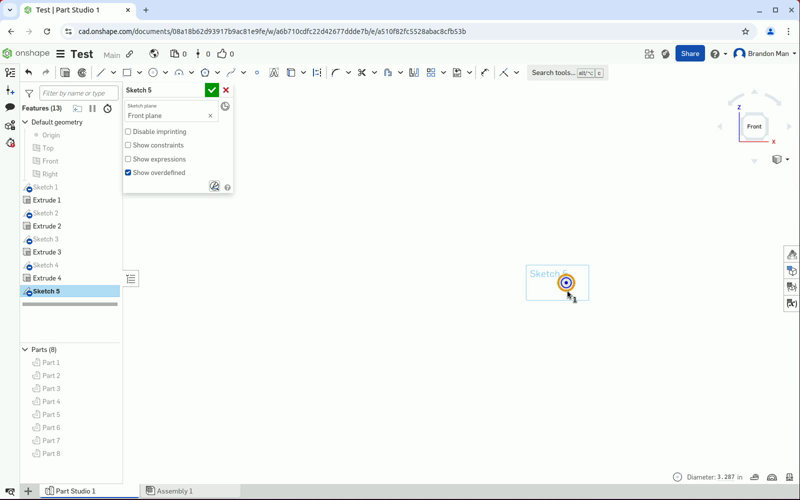
mouse_move(73, 352)
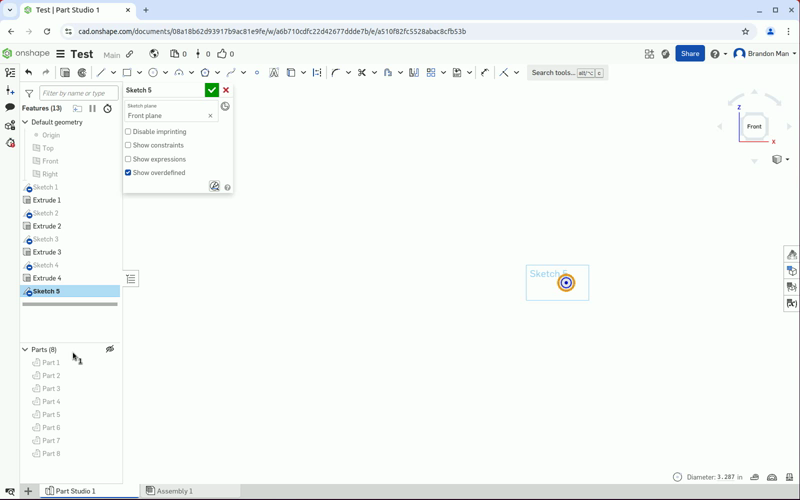
key(shift+y)
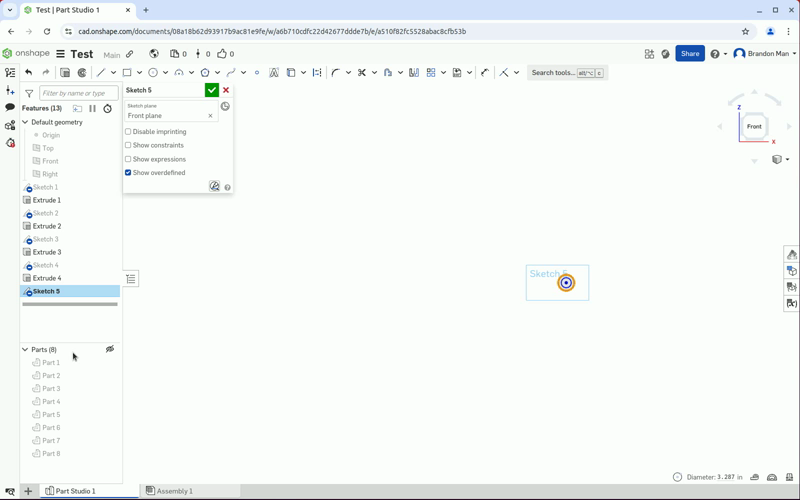
key(shift+e)
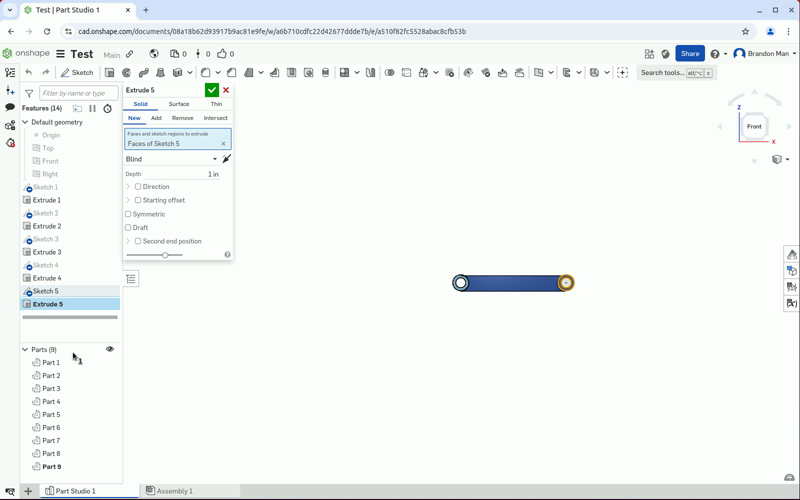
mouse_move(143, 106)
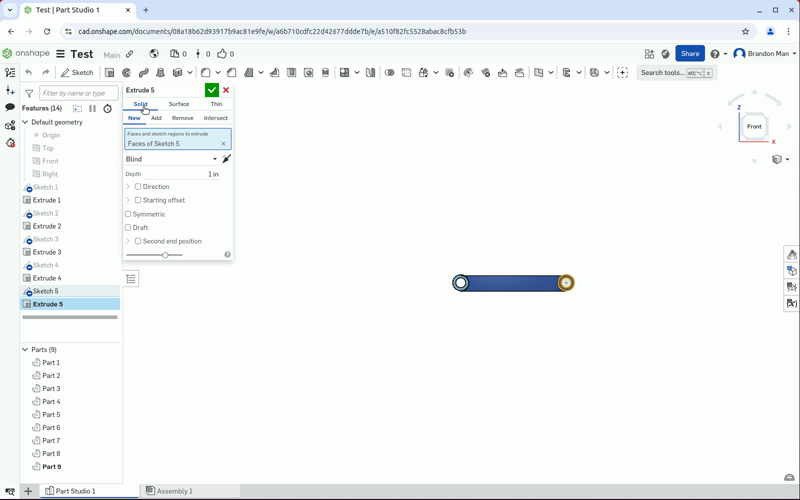
click(143, 106)
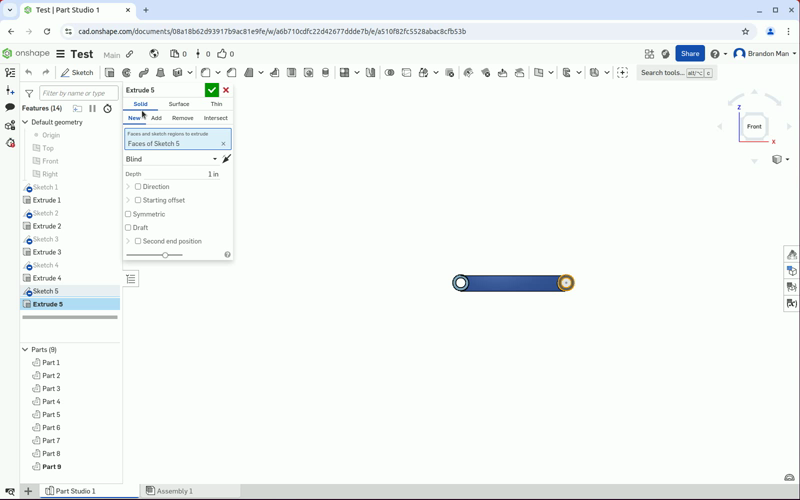
mouse_move(137, 120)
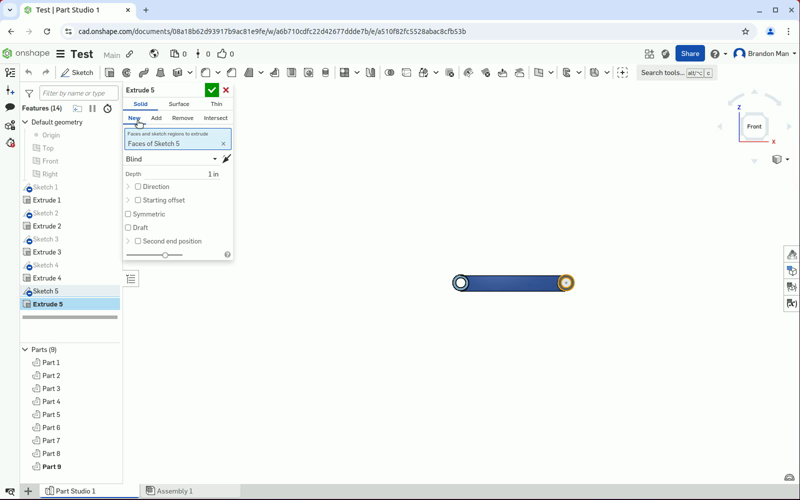
click(137, 120)
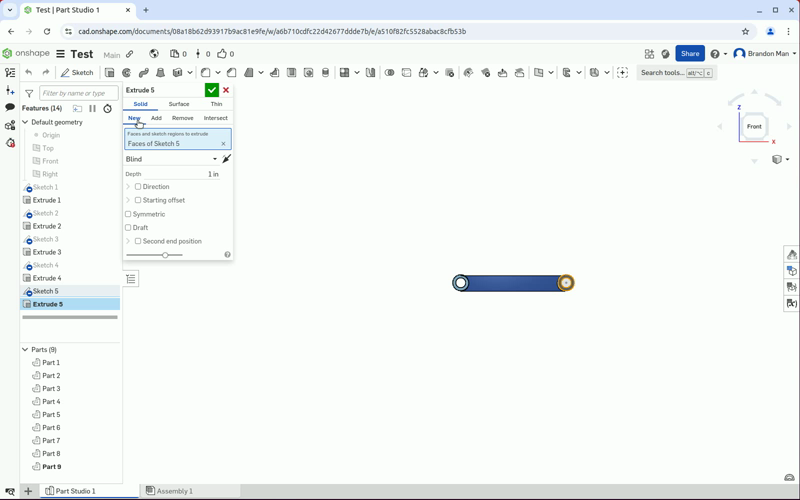
key(tab, 4)
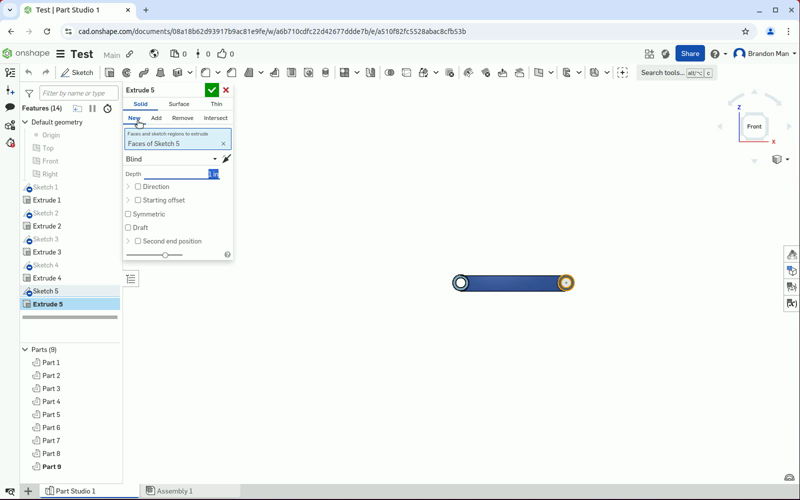
text(1.926)
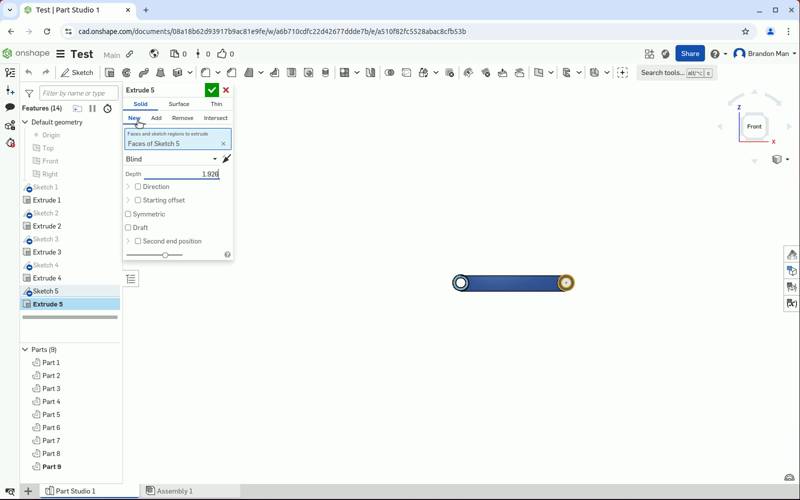
key(enter)
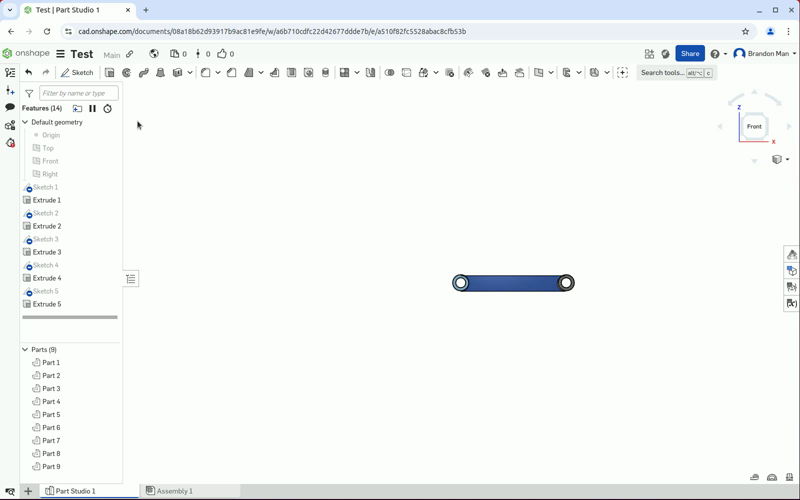
key(shift+h)
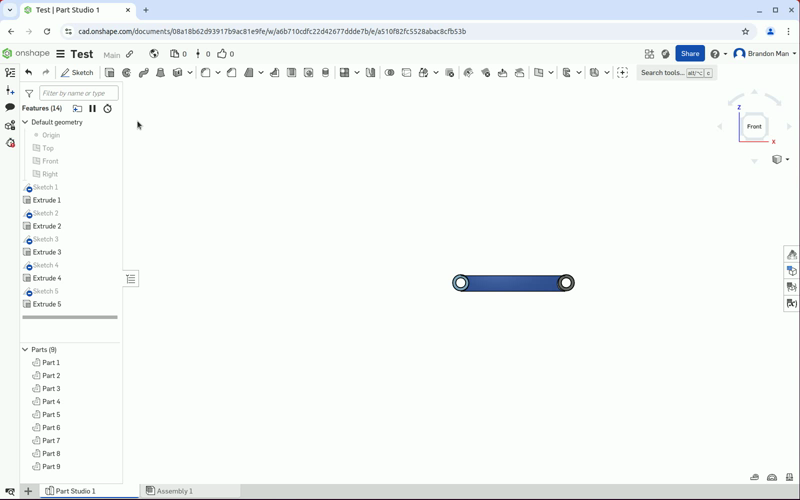
key(shift+h)
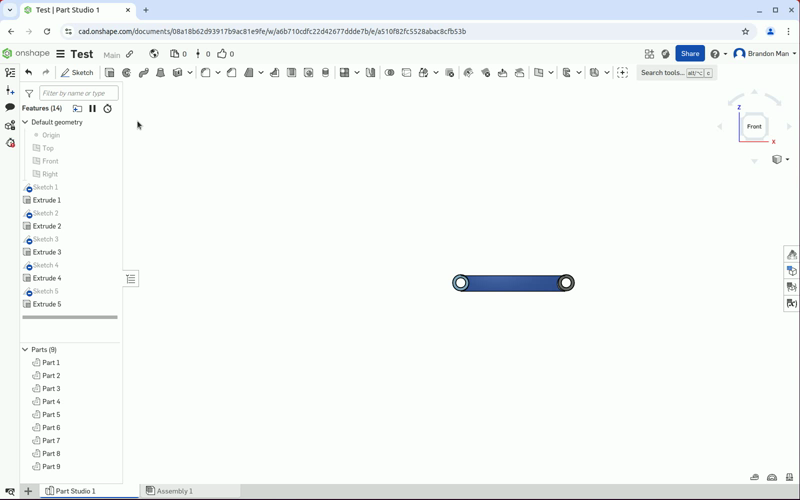
mouse_move(73, 189)
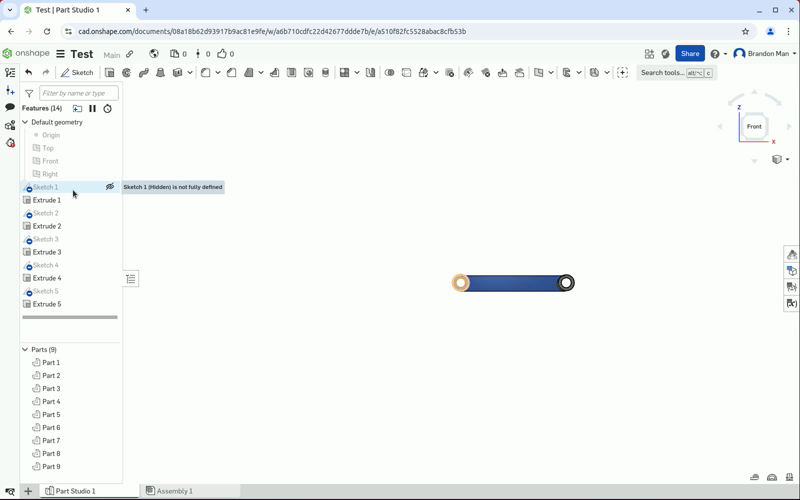
click(73, 189)
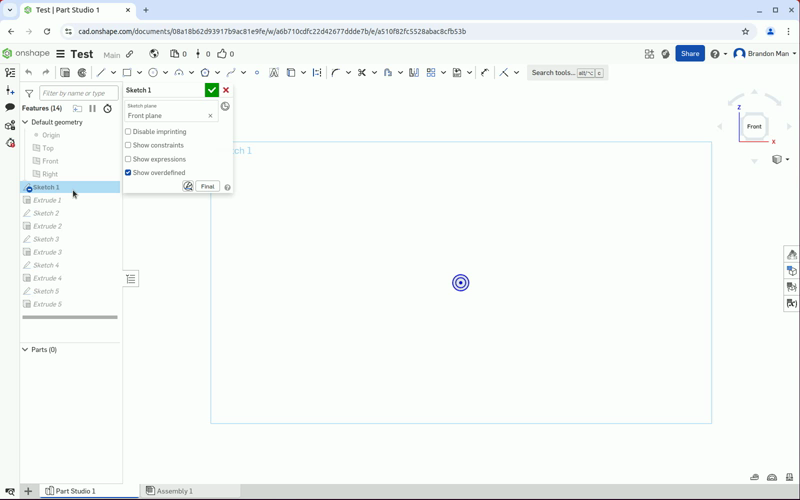
mouse_move(229, 92)
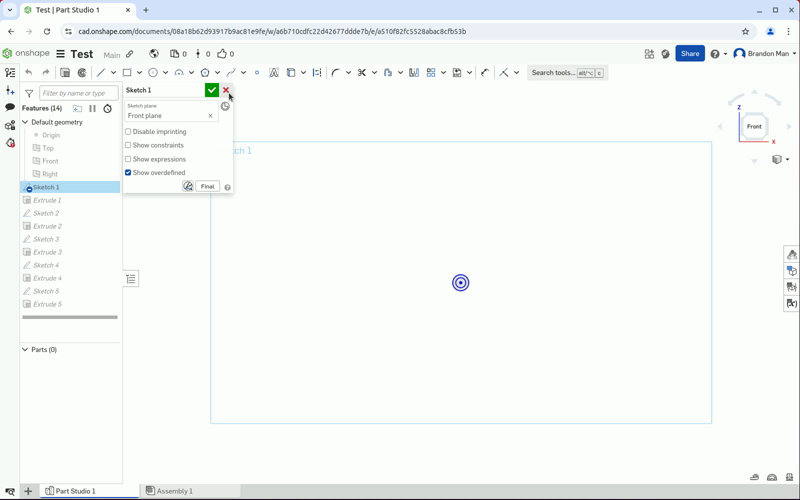
click(229, 92)
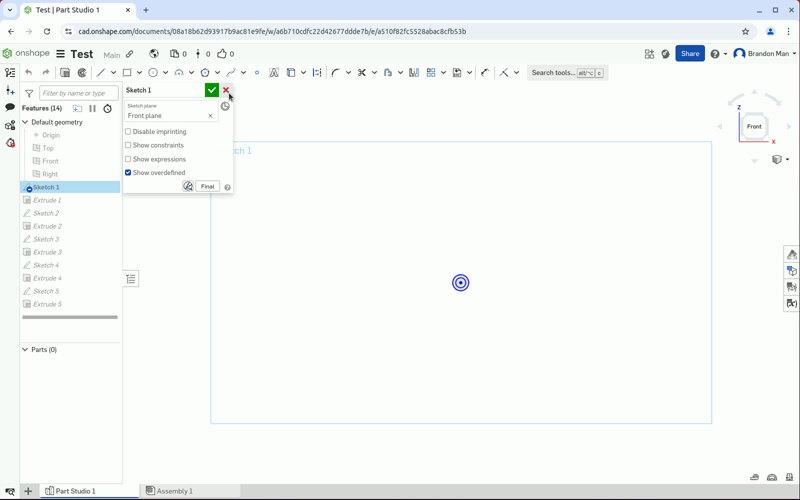
key(shift+s)
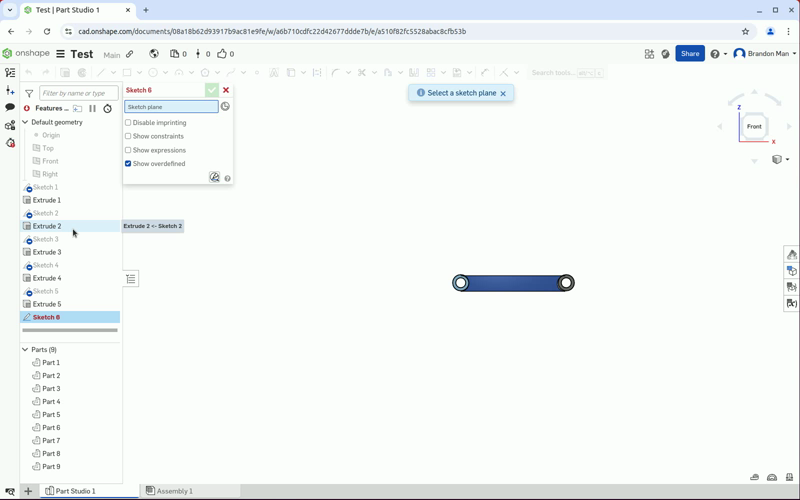
scroll(3)
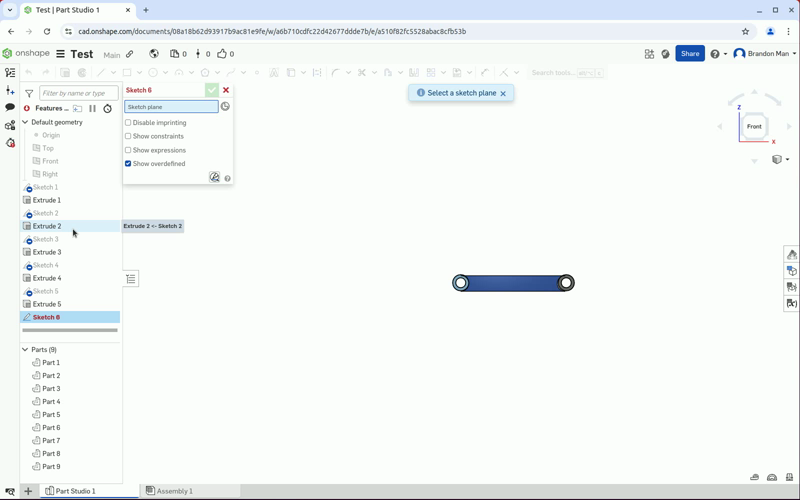
mouse_move(73, 163)
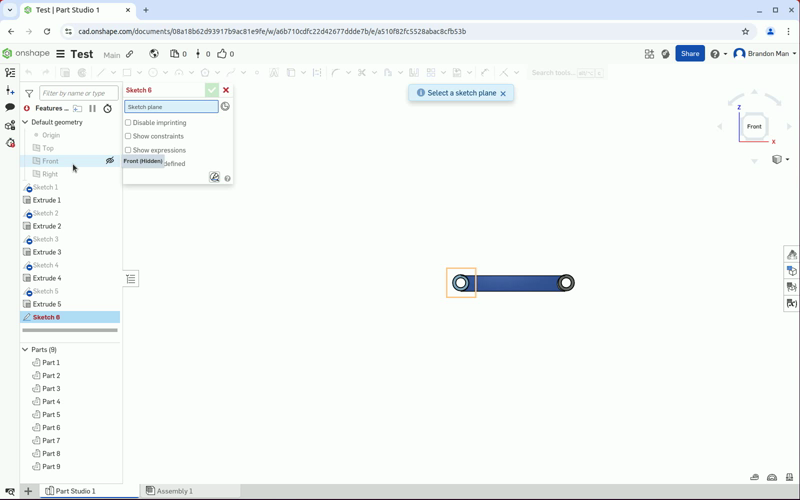
click(73, 163)
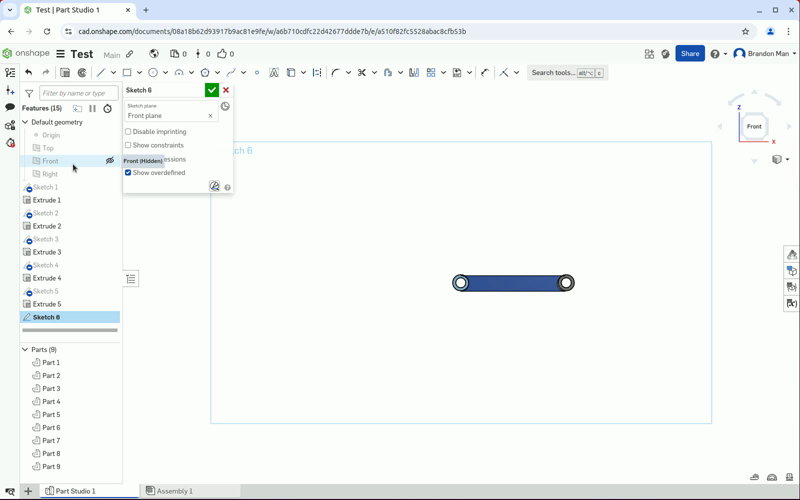
mouse_move(73, 352)
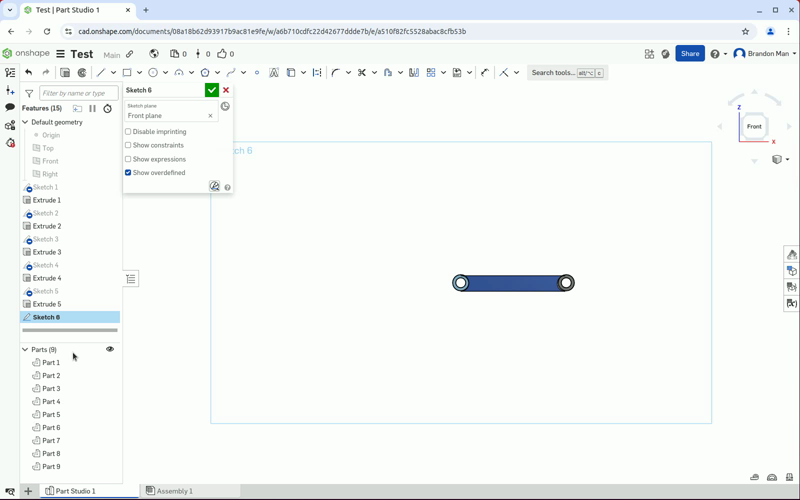
key(y)
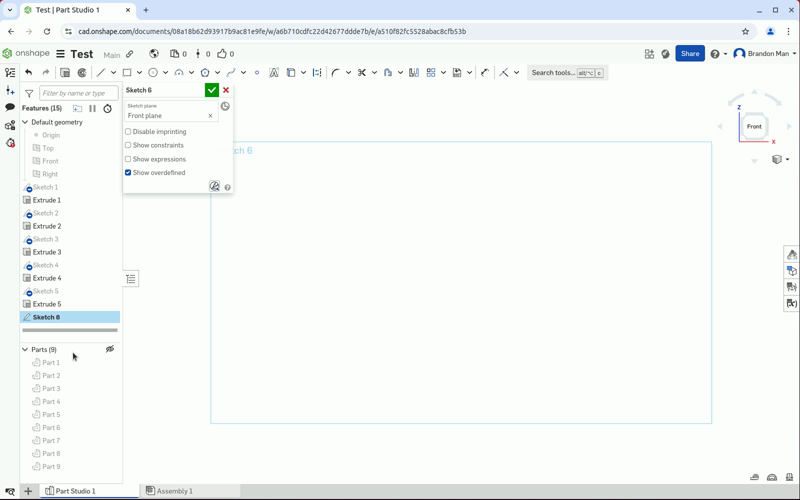
key(c)
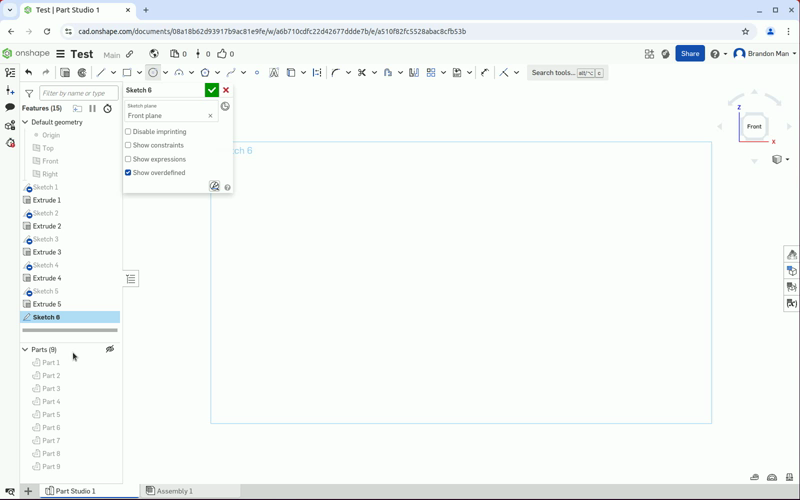
key_down(shift)
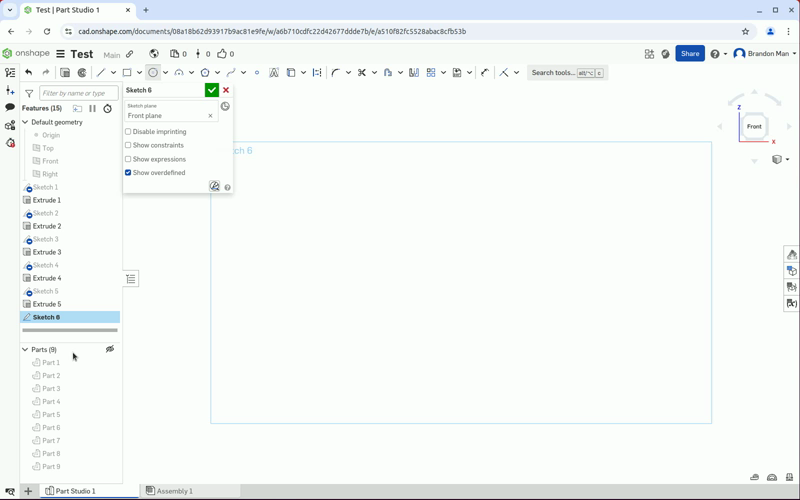
mouse_move(460, 282)
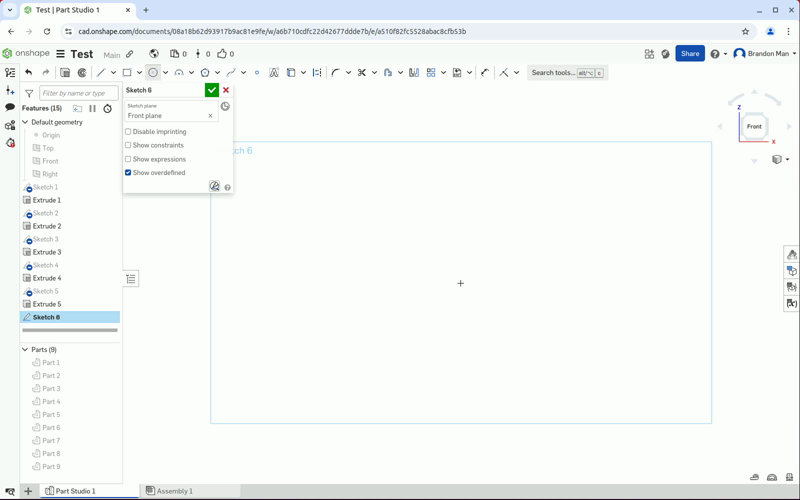
click(460, 282)
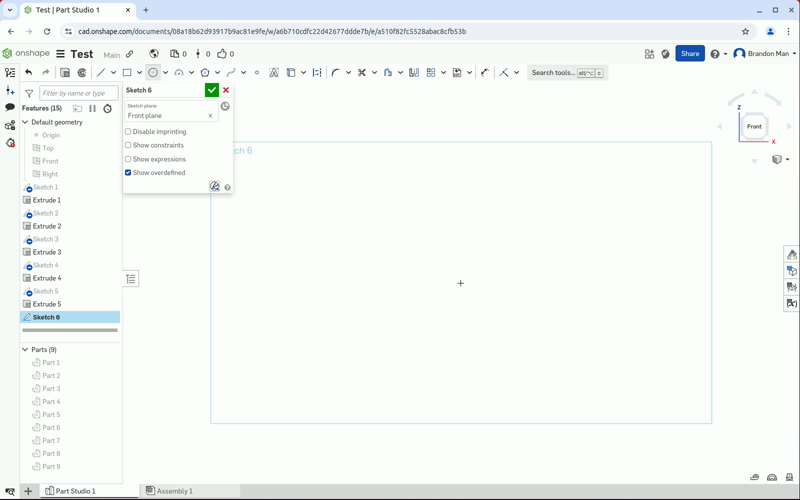
key_up(shift)
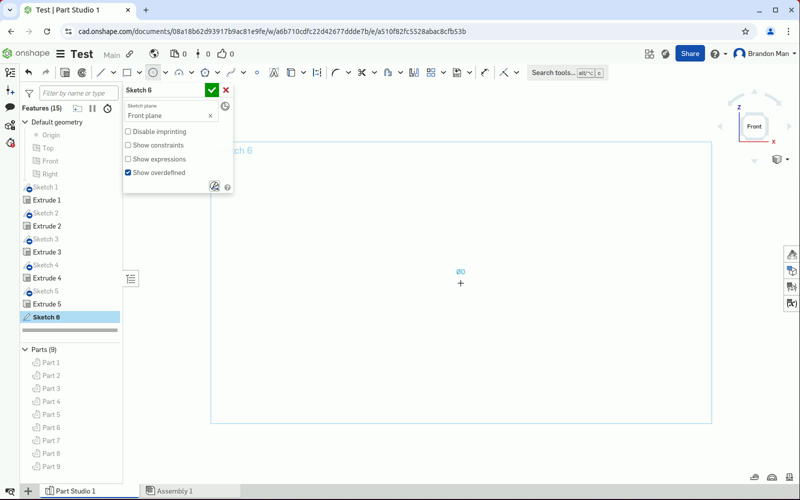
mouse_move(463, 282)
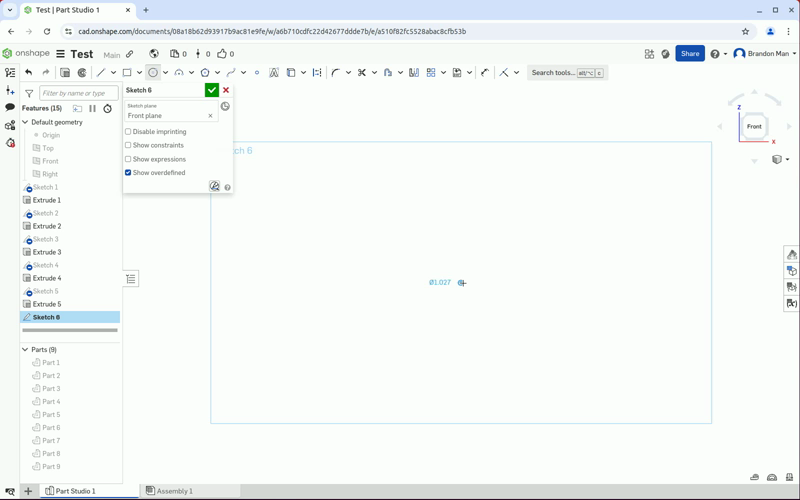
scroll(6)
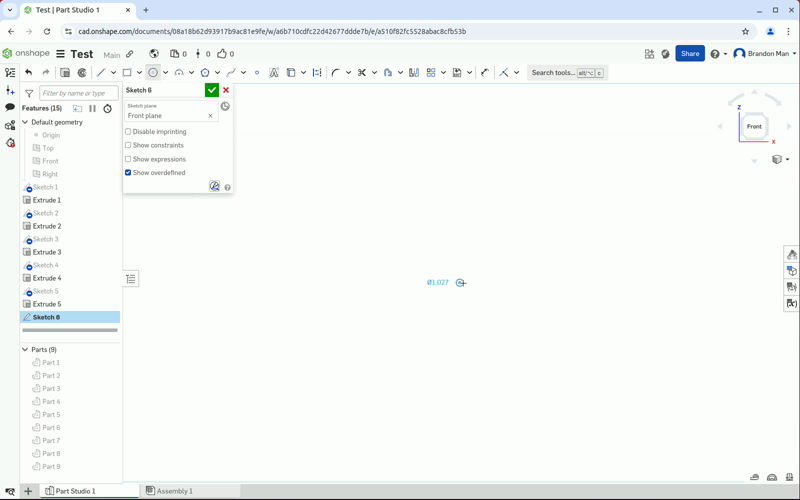
scroll(6)
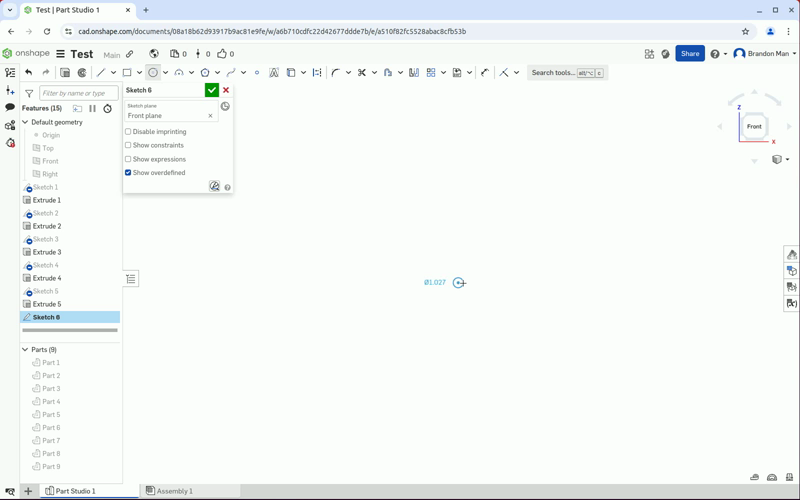
scroll(6)
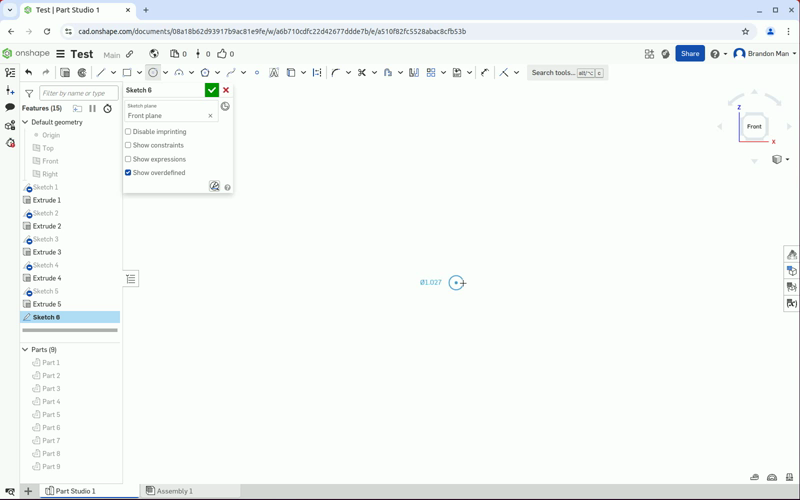
scroll(6)
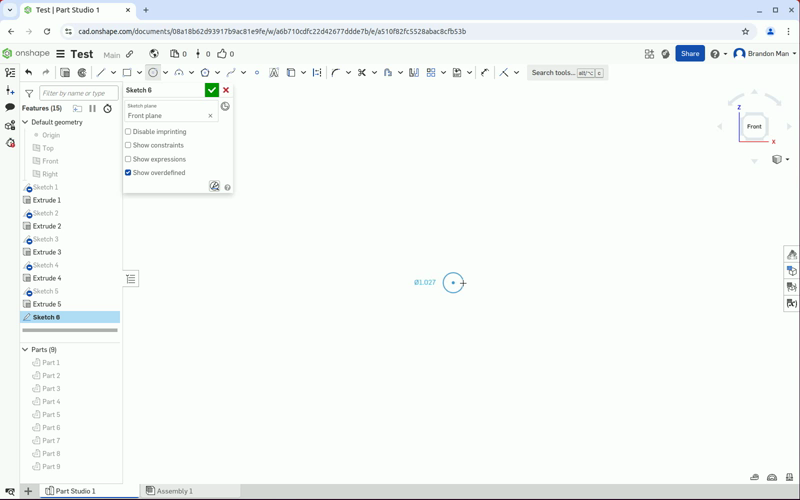
scroll(6)
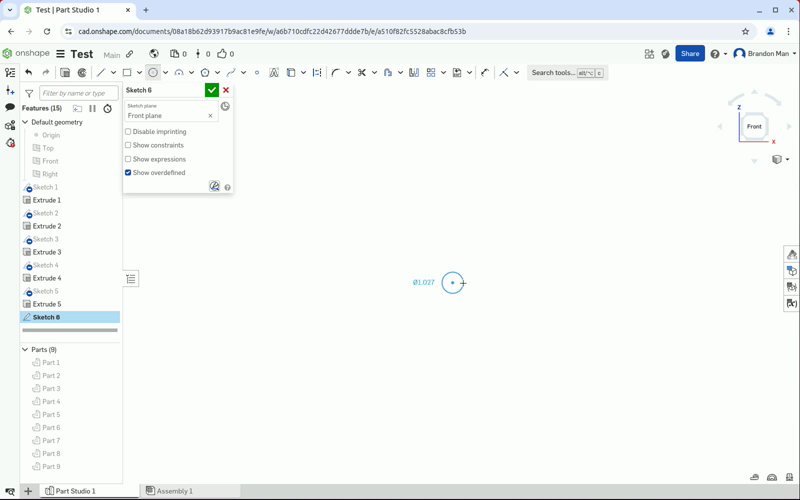
scroll(6)
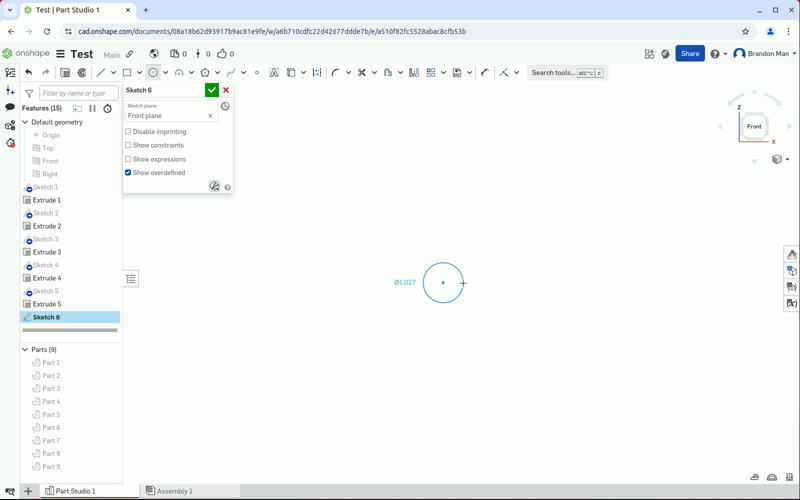
scroll(6)
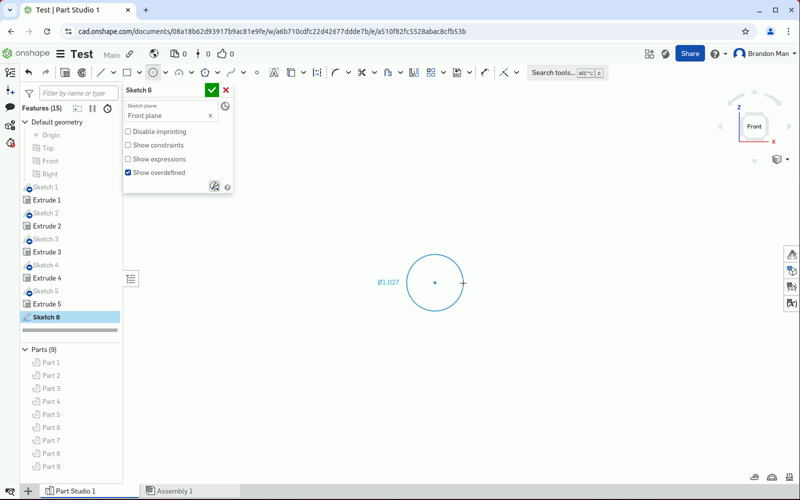
click(463, 282)
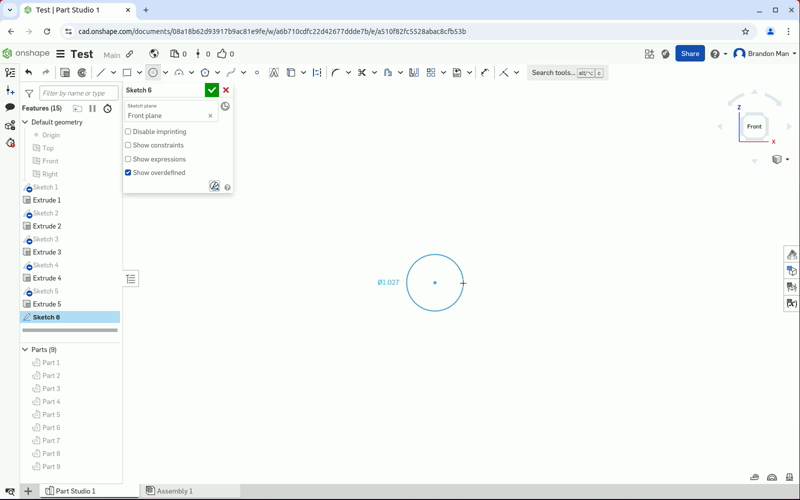
scroll(-6)
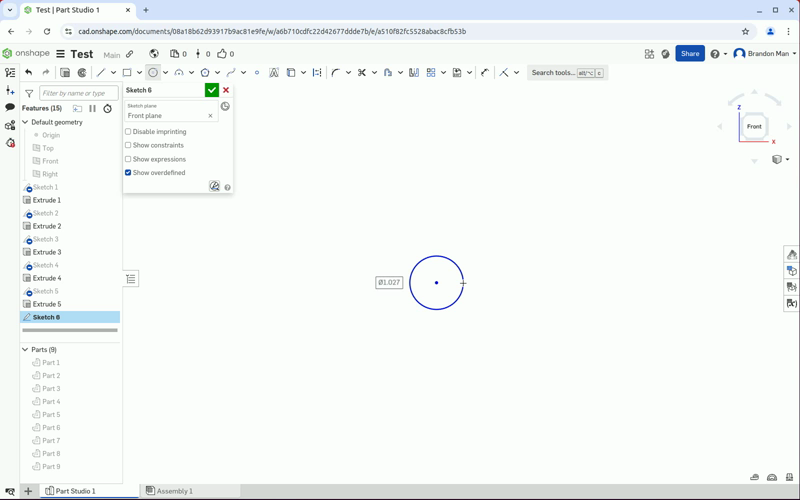
scroll(-6)
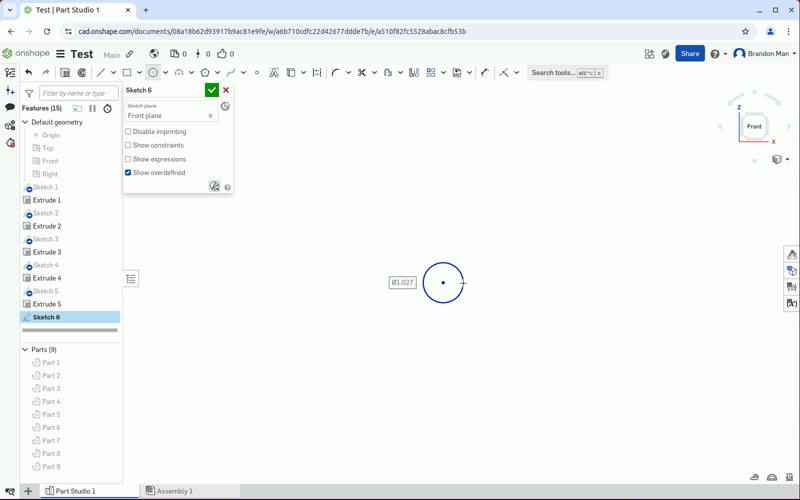
scroll(-6)
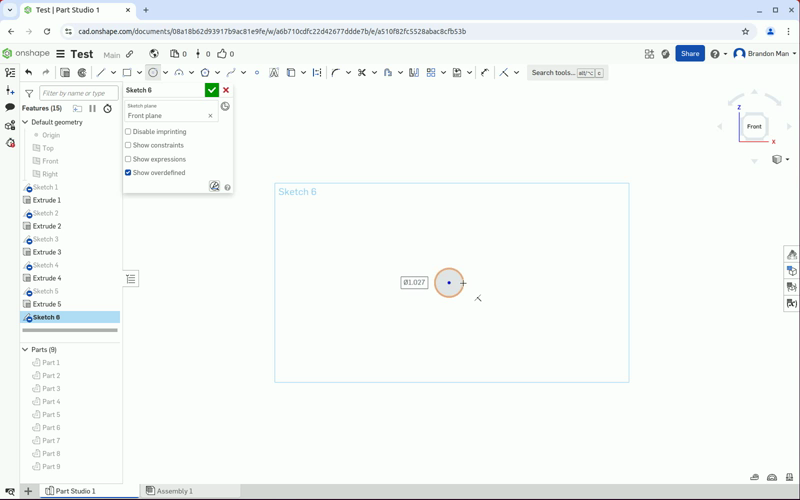
scroll(-6)
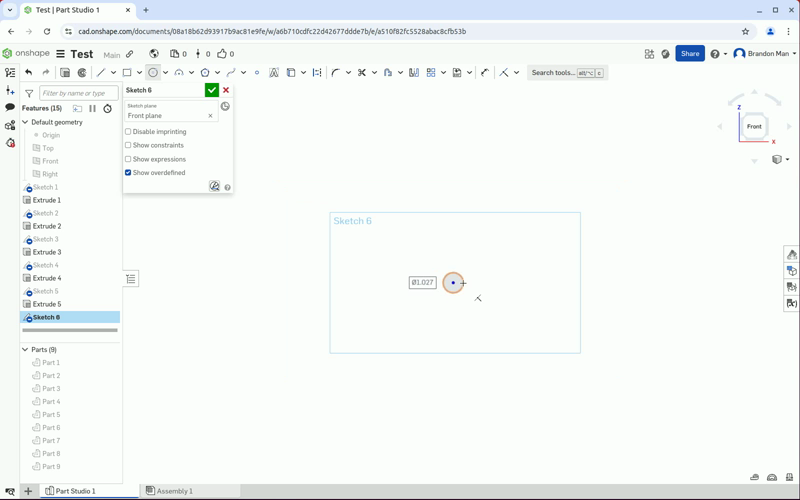
scroll(-6)
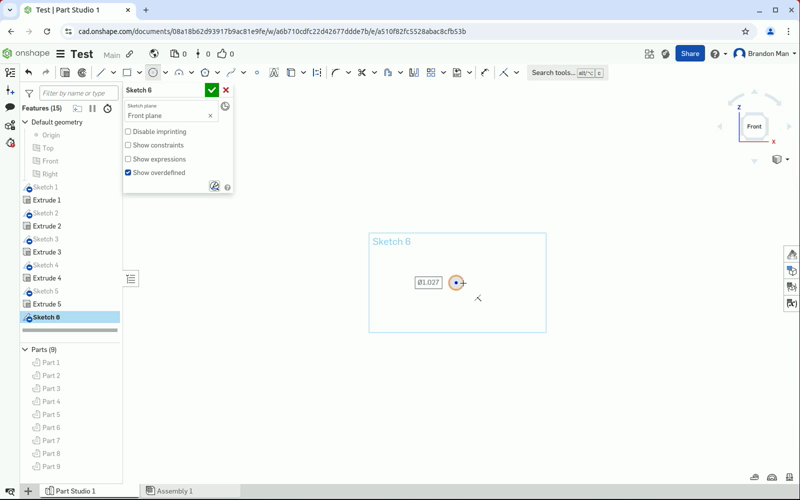
scroll(-6)
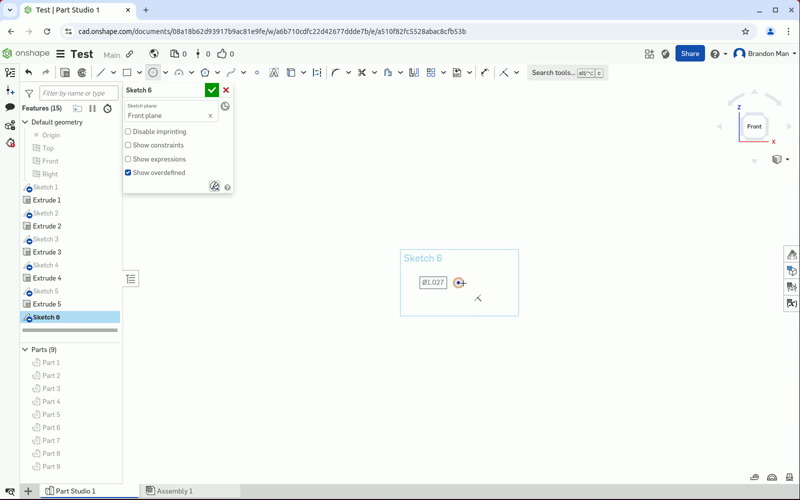
scroll(-6)
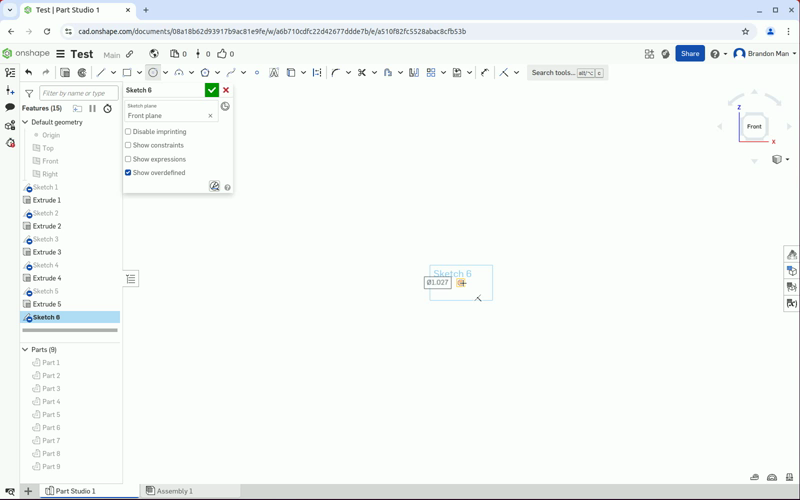
key(esc)
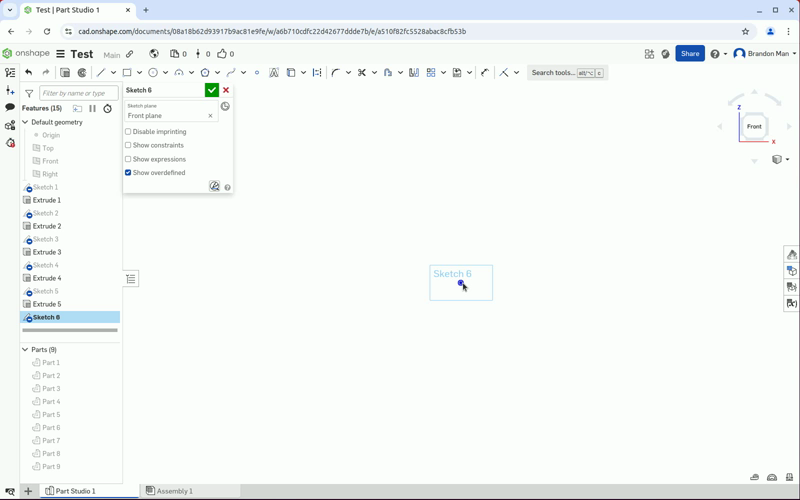
mouse_move(459, 281)
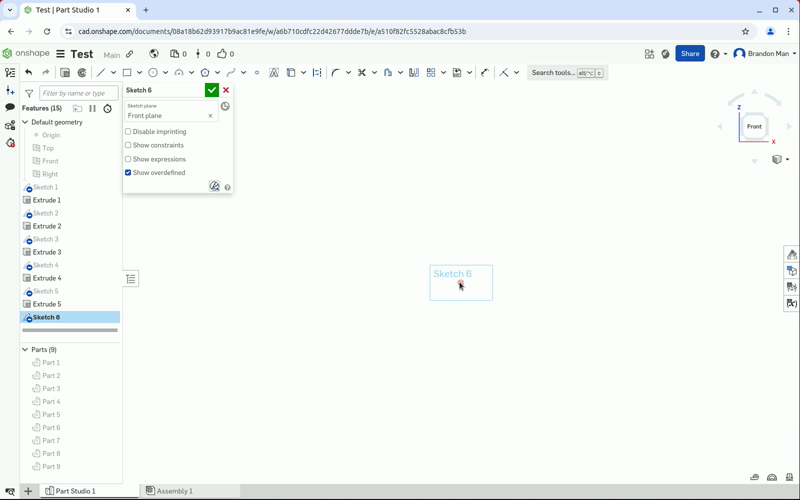
scroll(6)
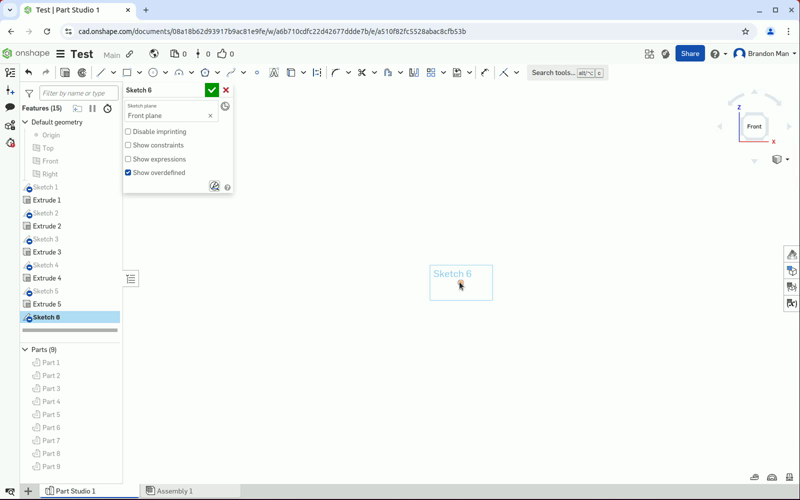
scroll(6)
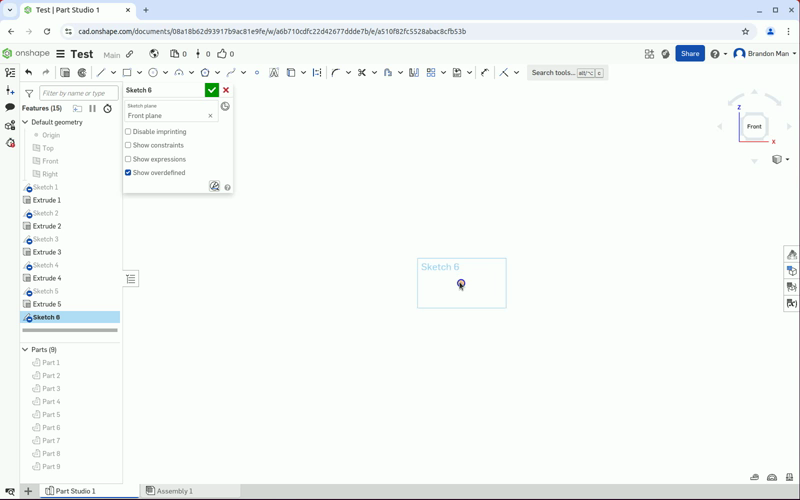
scroll(6)
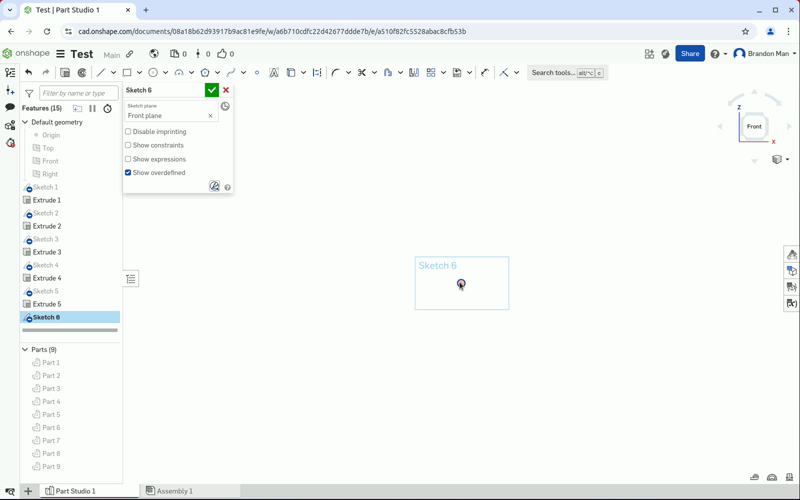
scroll(6)
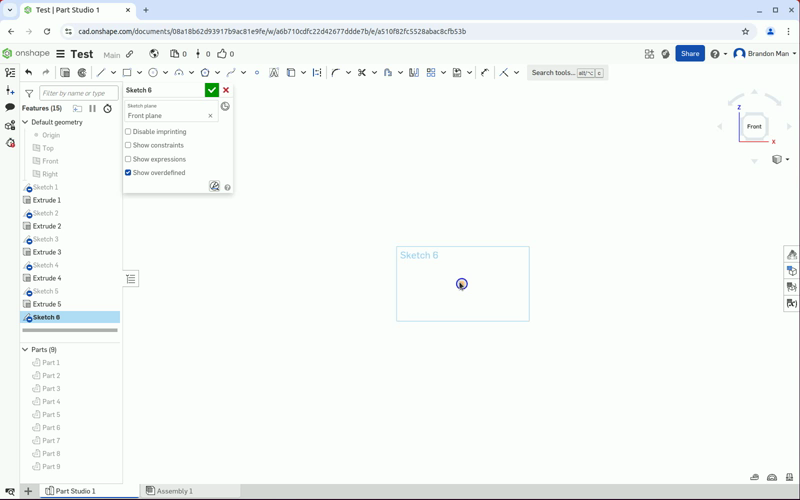
scroll(6)
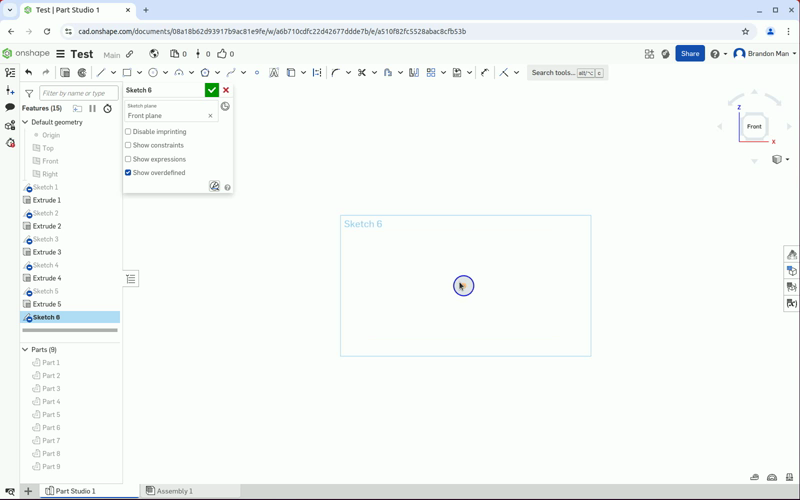
scroll(6)
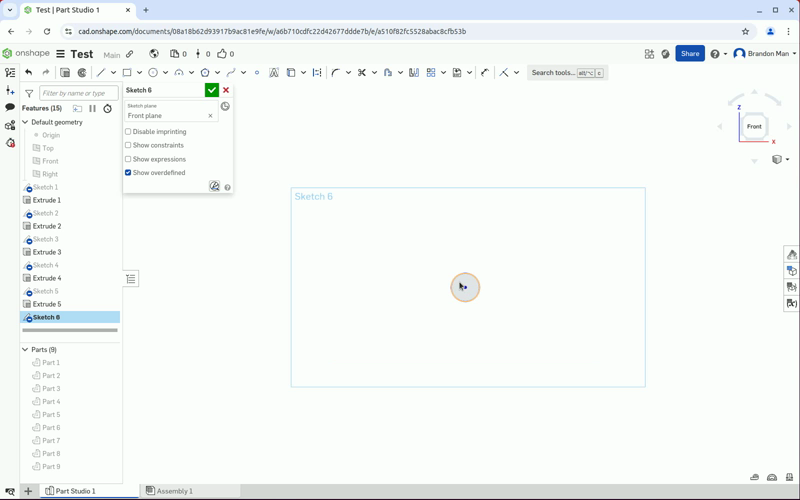
scroll(6)
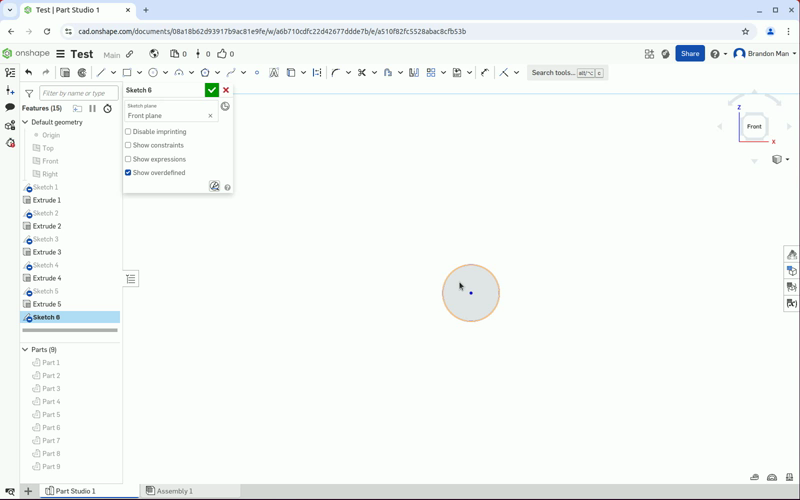
click(459, 281)
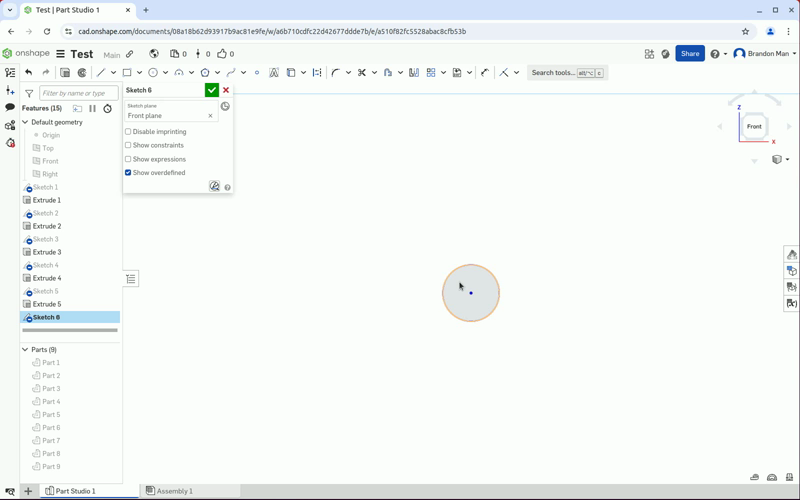
scroll(-6)
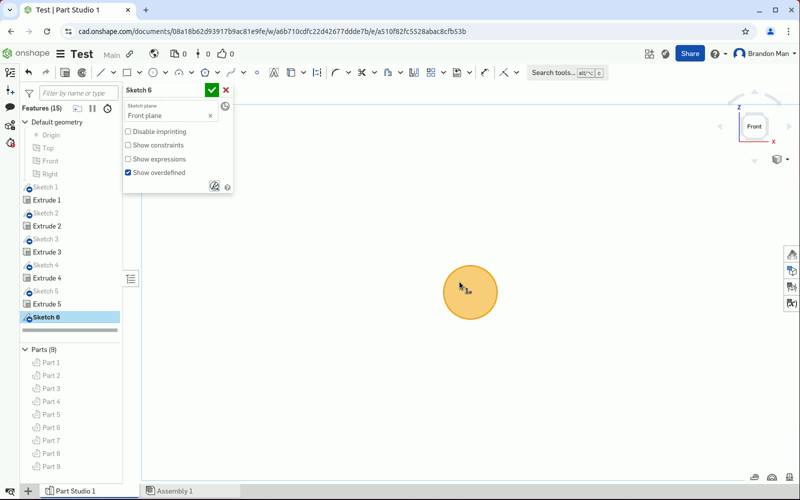
scroll(-6)
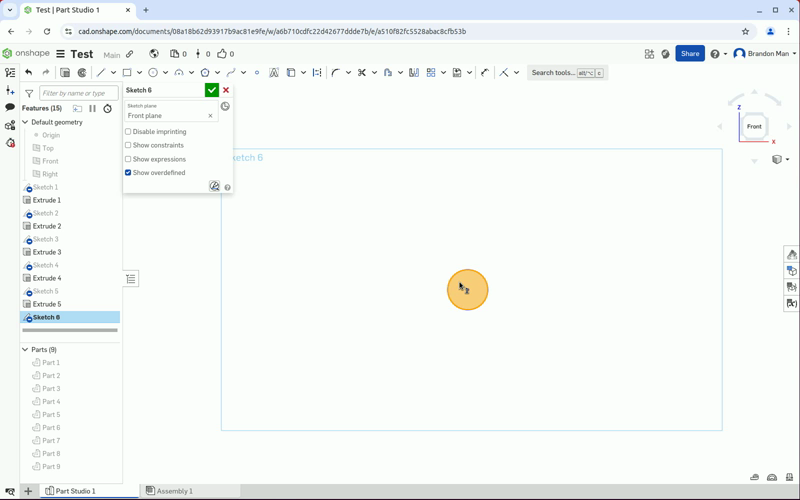
scroll(-6)
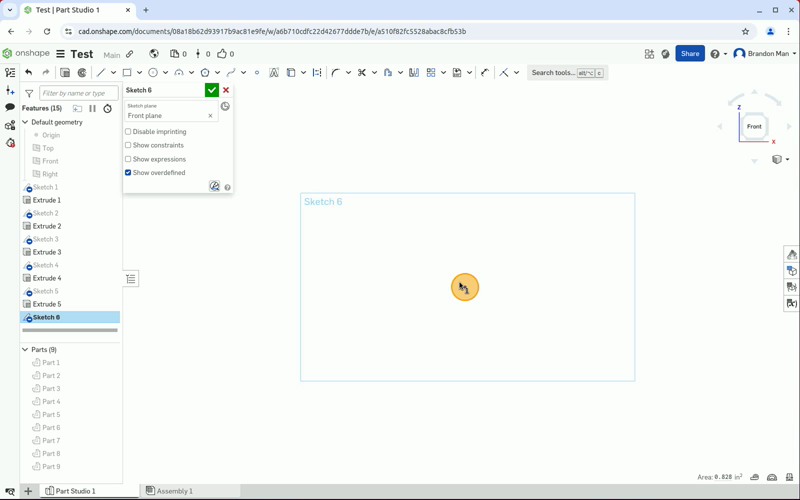
scroll(-6)
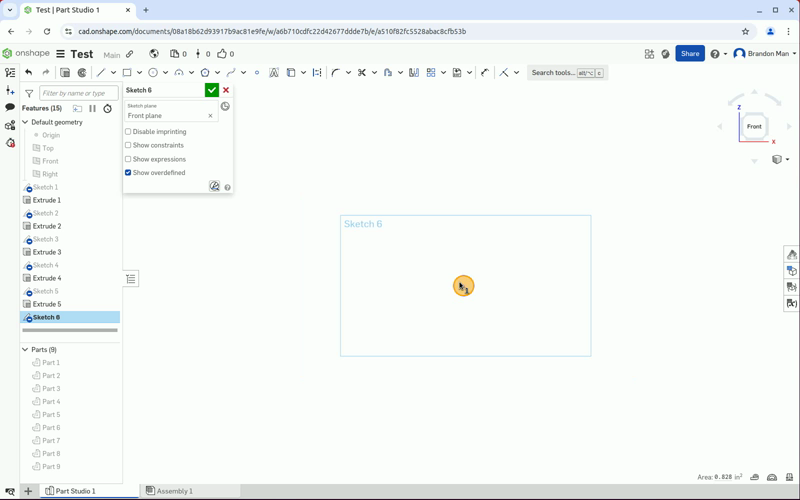
scroll(-6)
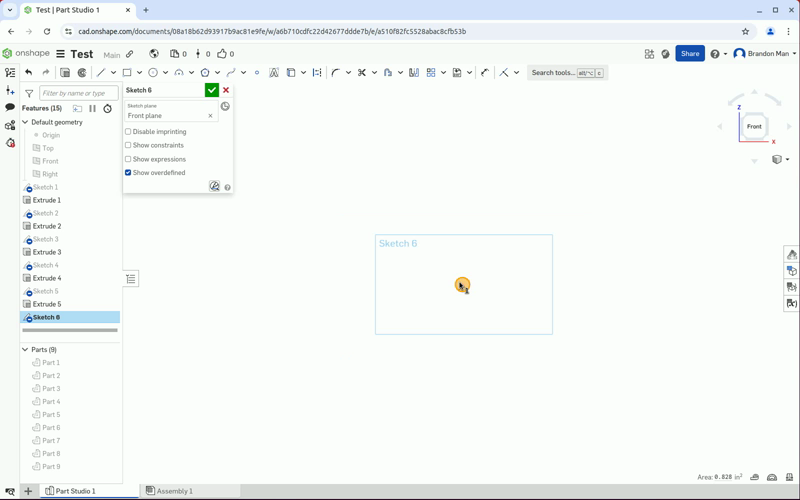
scroll(-6)
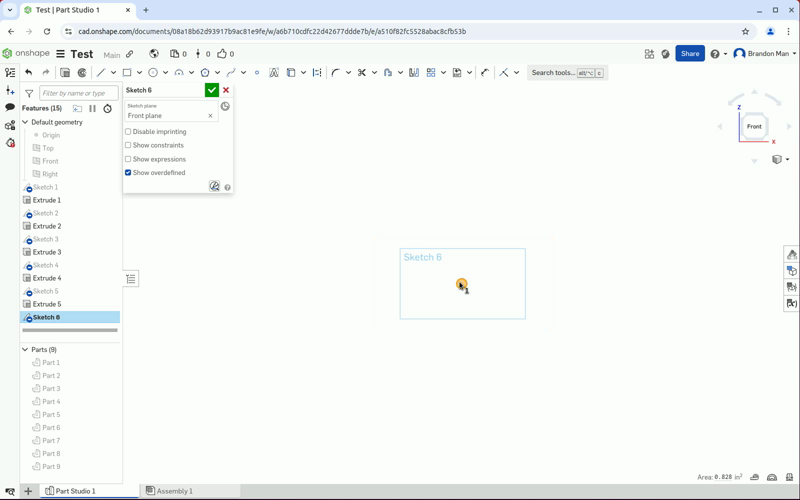
scroll(-6)
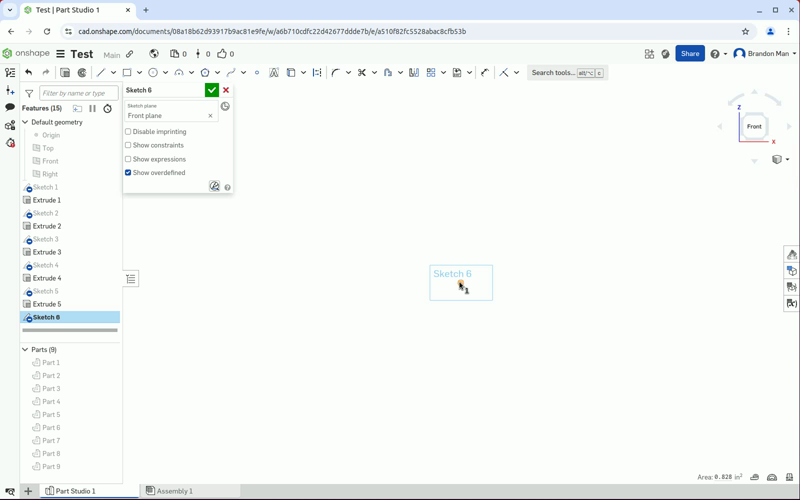
mouse_move(73, 352)
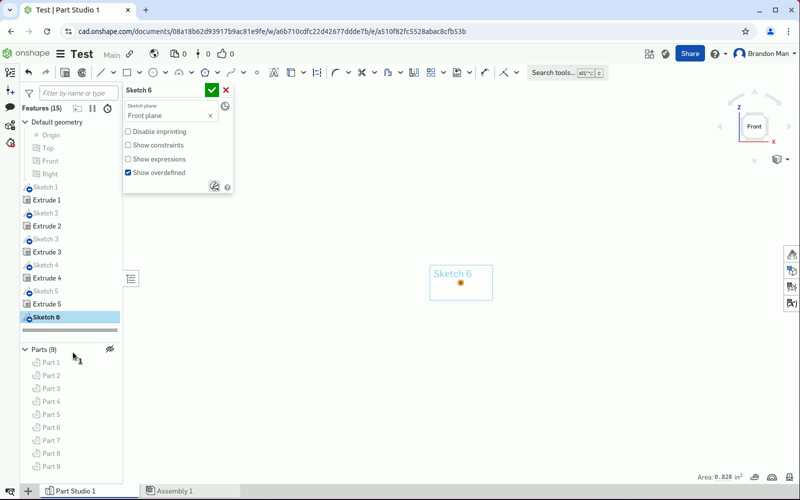
key(shift+y)
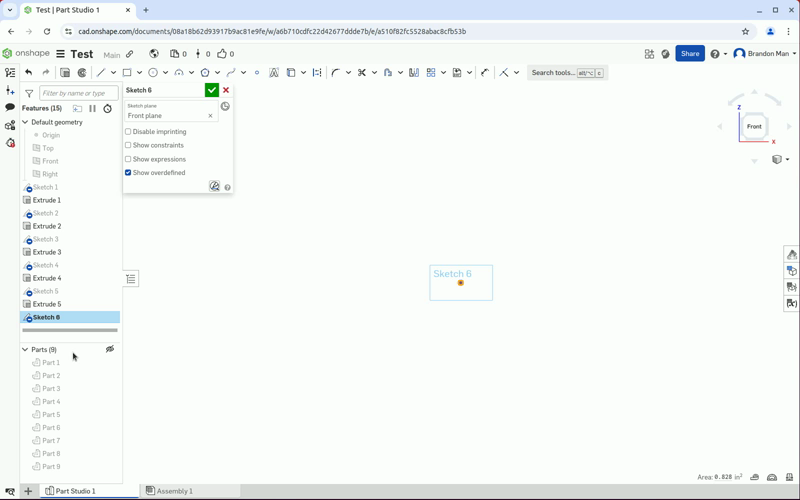
key(shift+e)
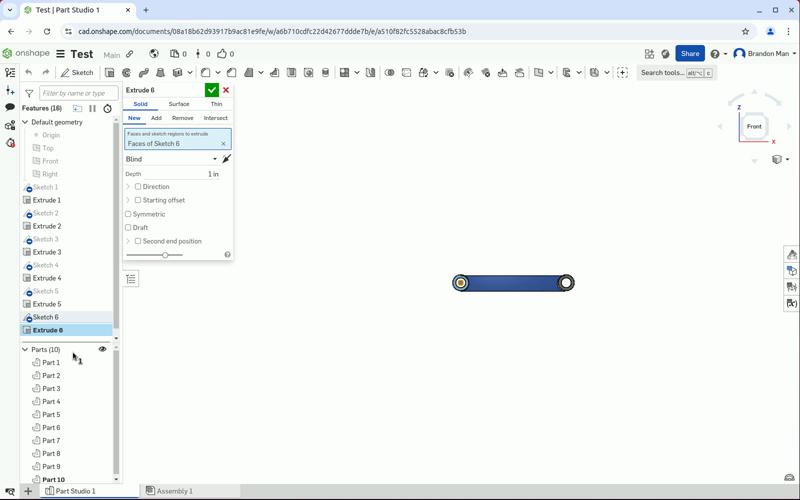
mouse_move(143, 106)
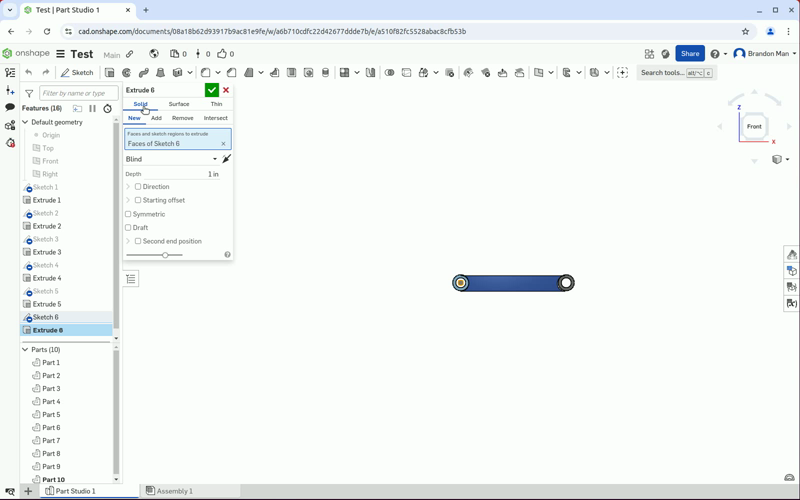
click(143, 106)
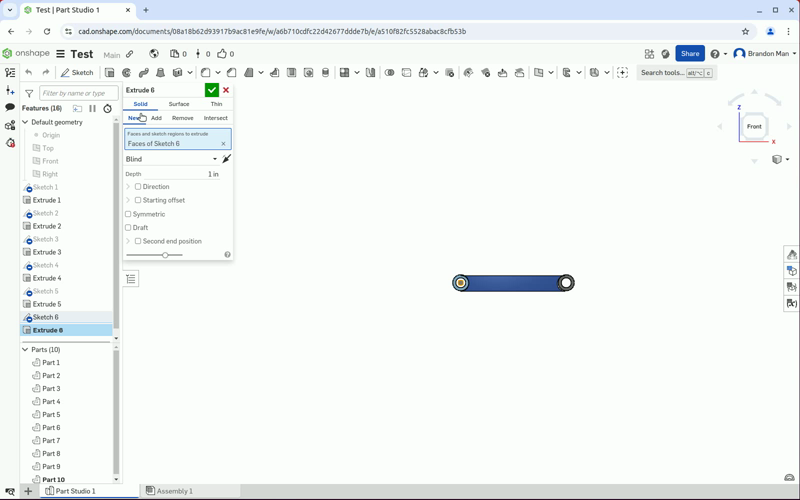
mouse_move(137, 120)
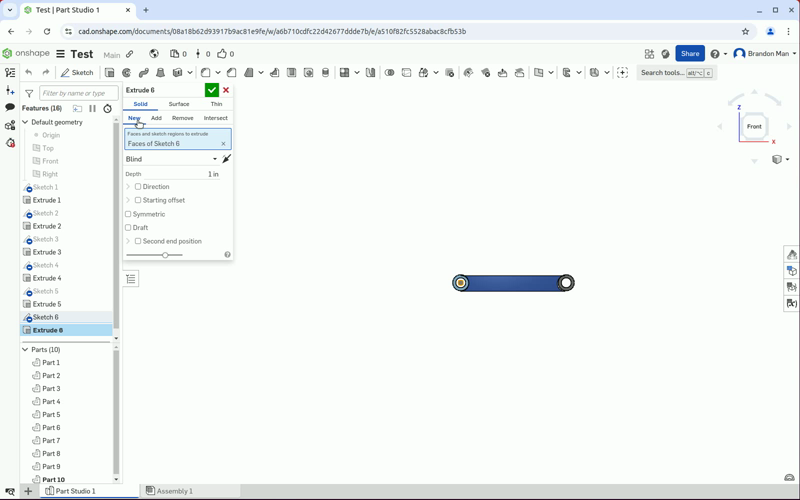
click(137, 120)
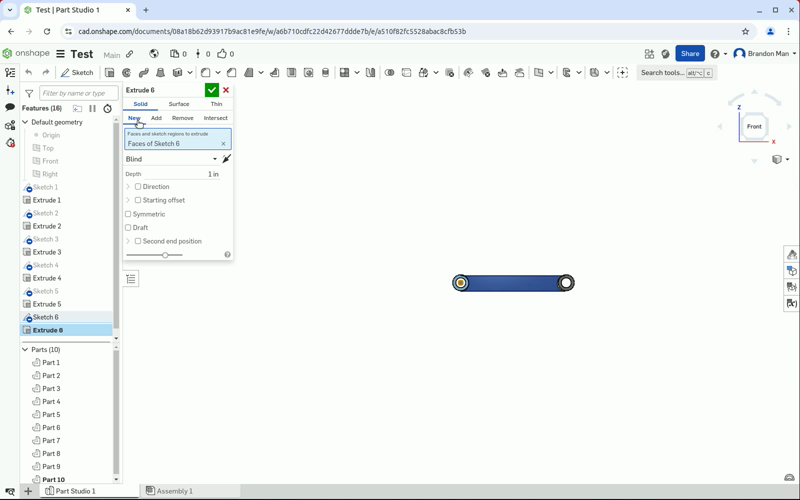
key(tab, 4)
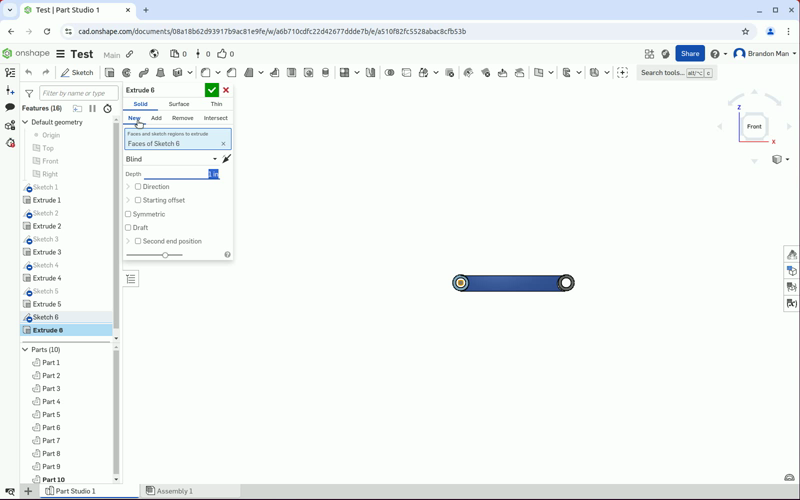
text(1.926)
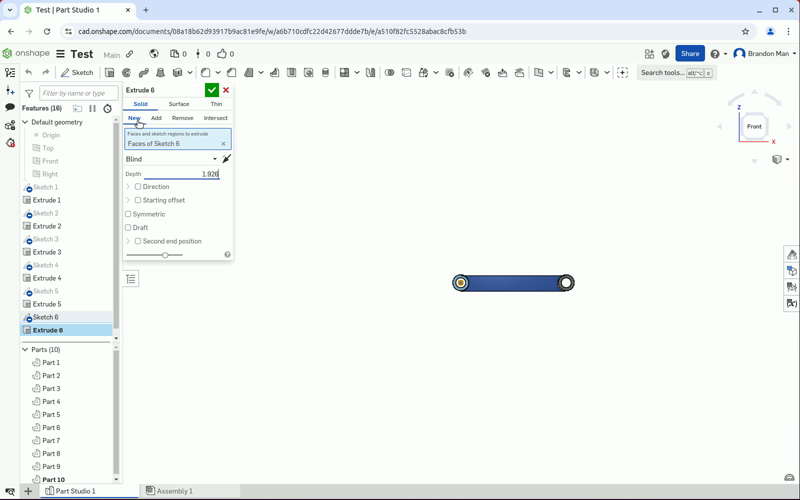
key(enter)
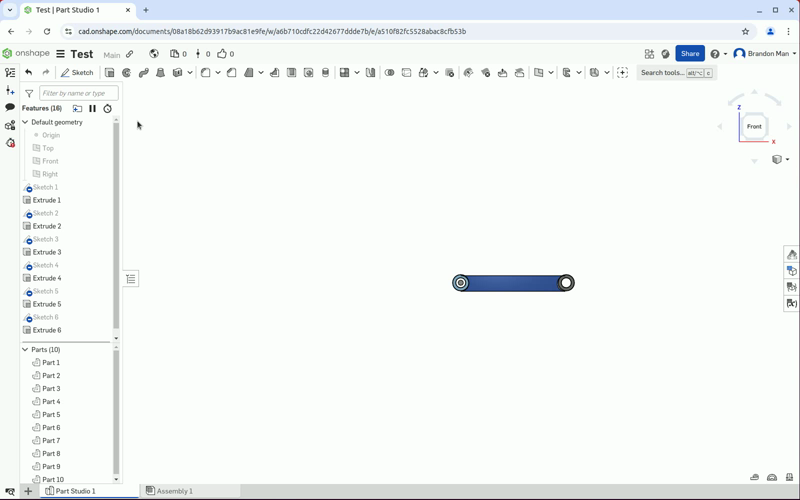
key(shift+h)
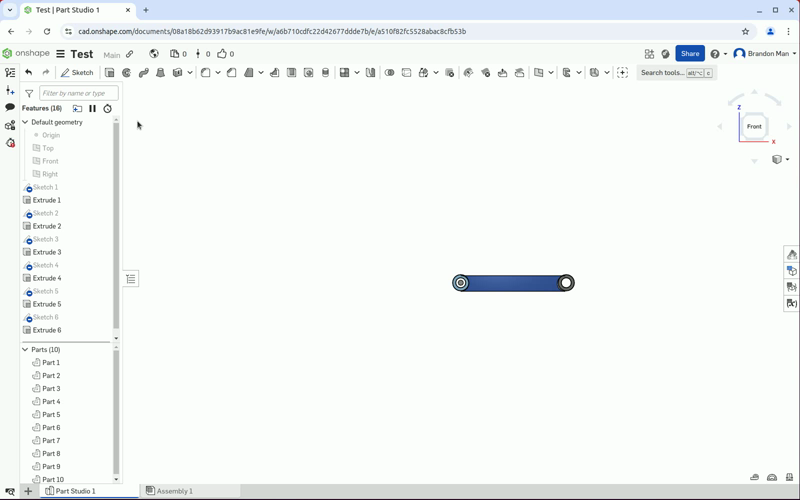
key(shift+h)
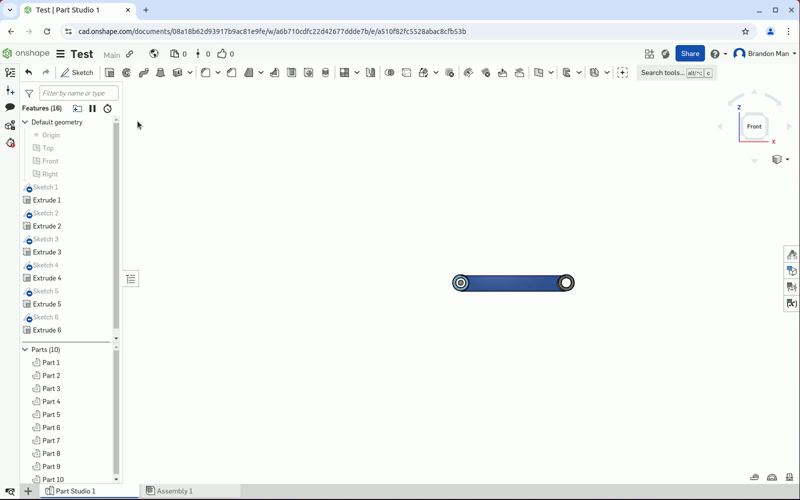
mouse_move(69, 189)
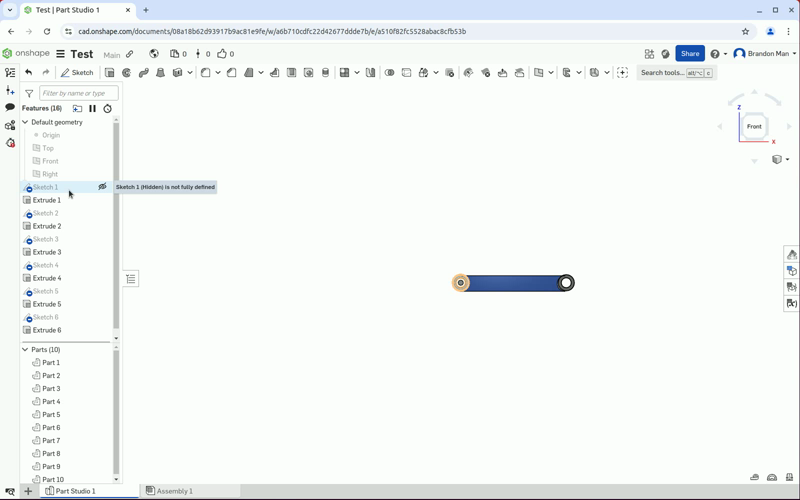
click(69, 189)
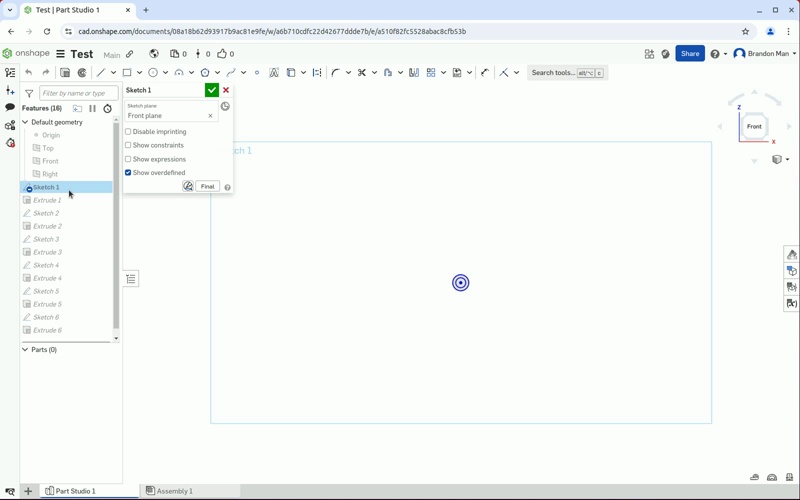
mouse_move(229, 92)
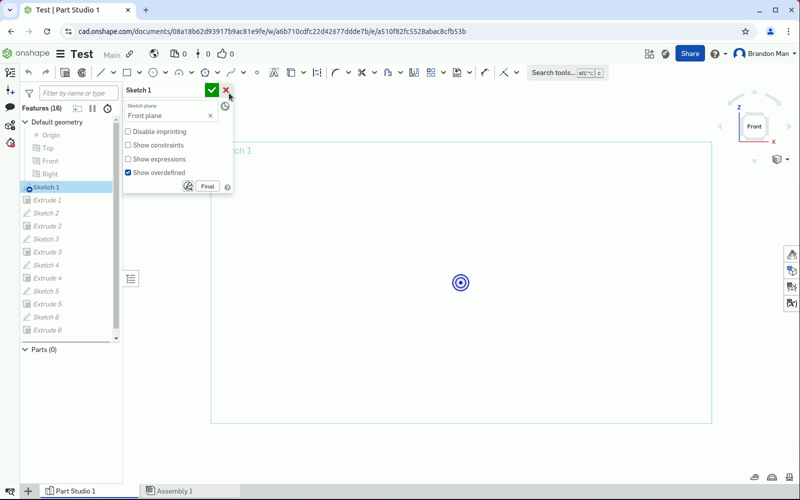
click(229, 92)
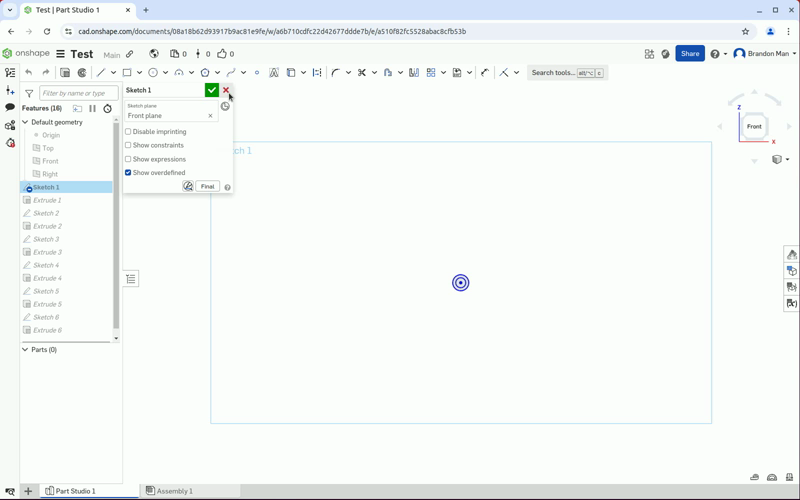
key(shift+s)
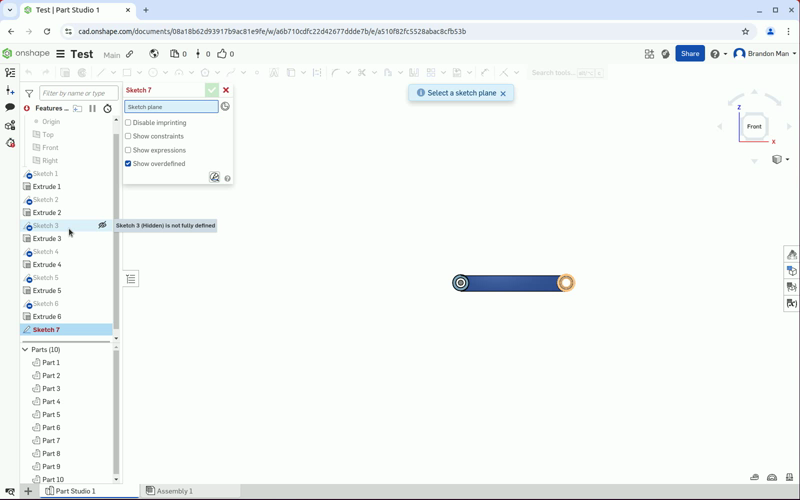
scroll(3)
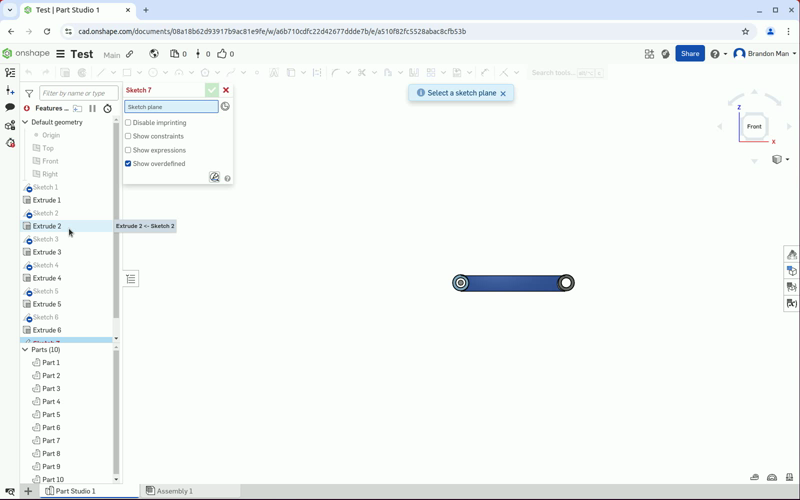
mouse_move(69, 163)
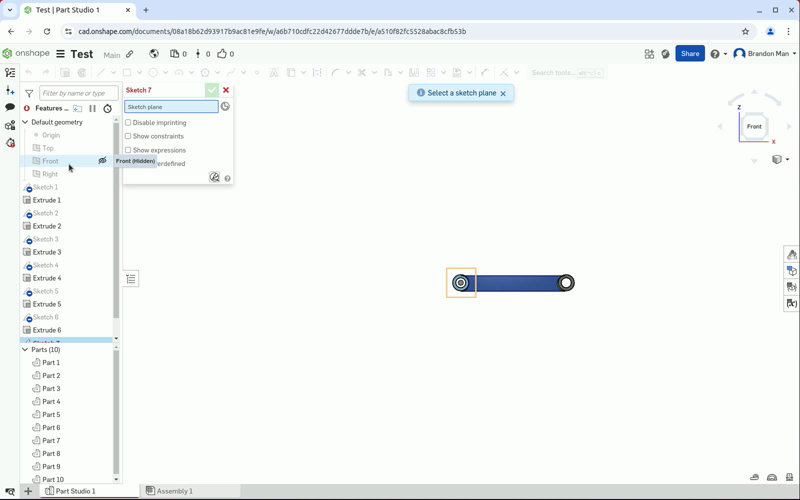
click(69, 163)
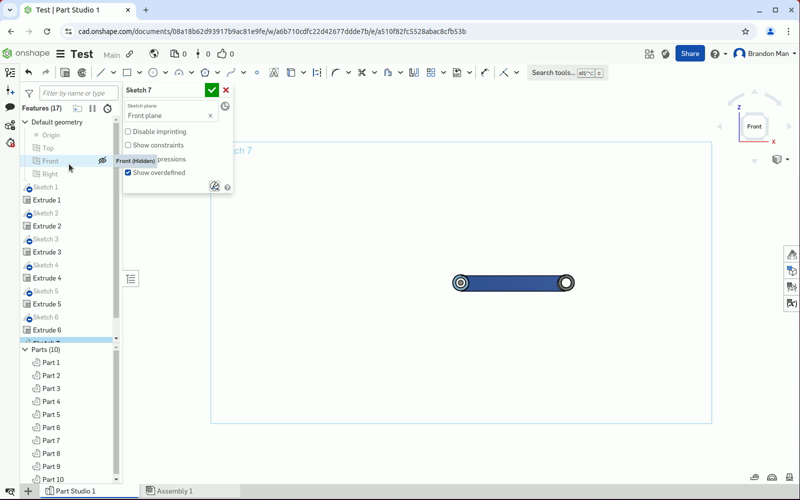
mouse_move(69, 352)
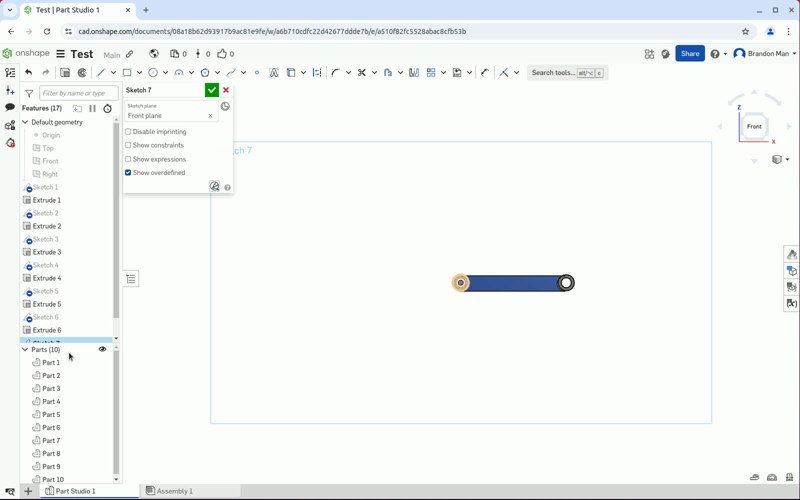
key(y)
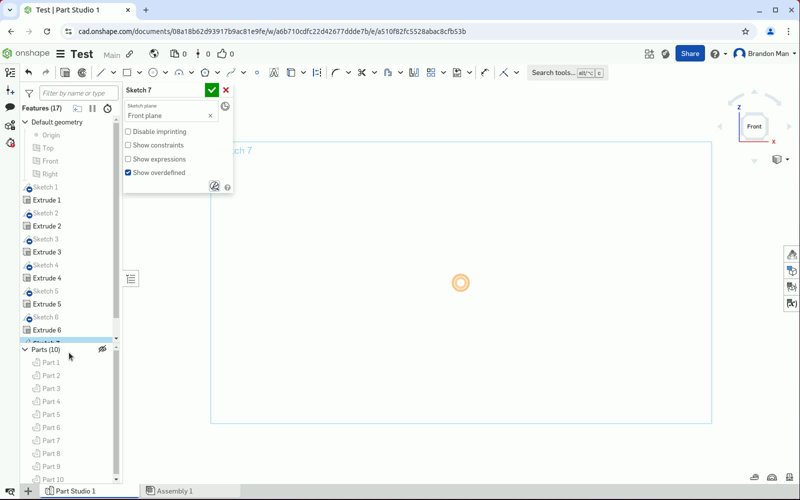
key(c)
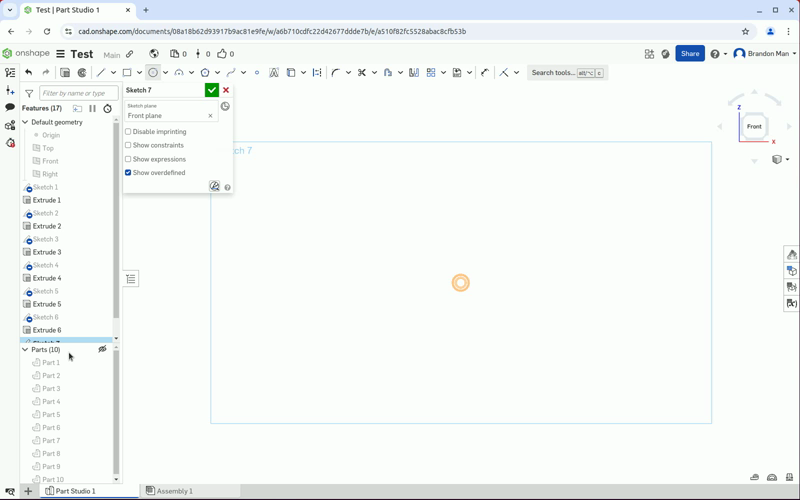
key_down(shift)
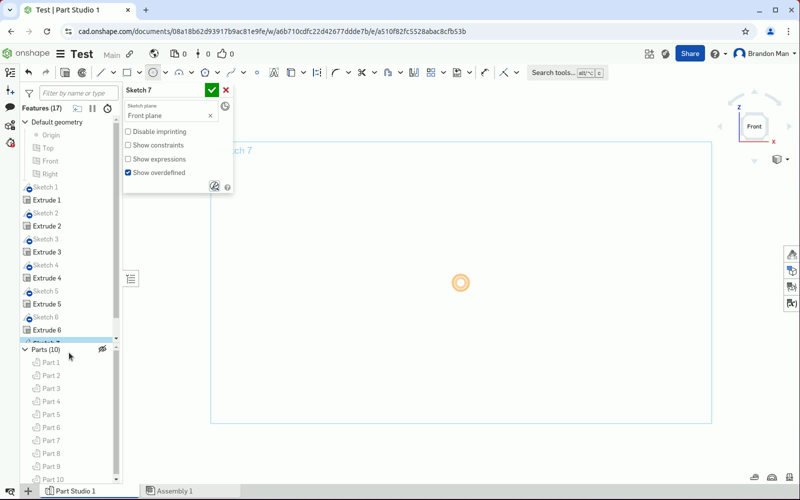
mouse_move(566, 282)
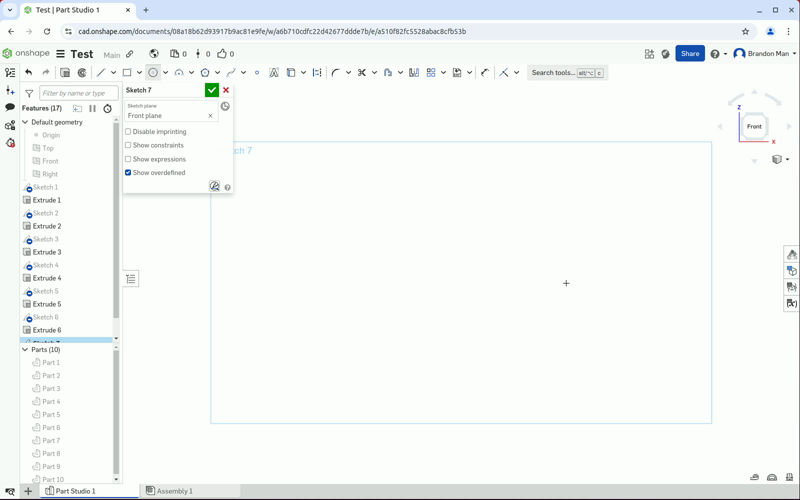
click(566, 282)
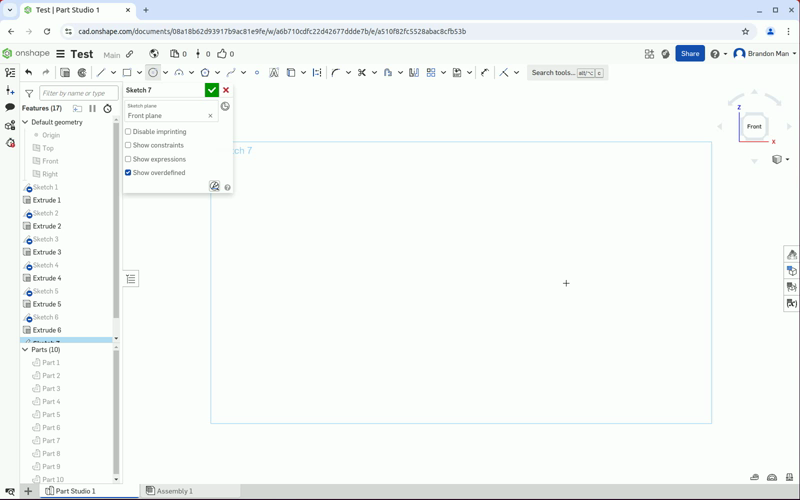
key_up(shift)
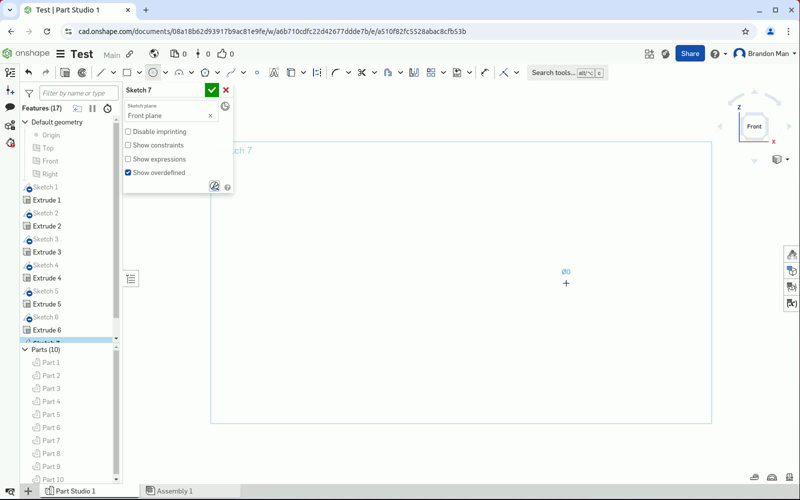
mouse_move(568, 282)
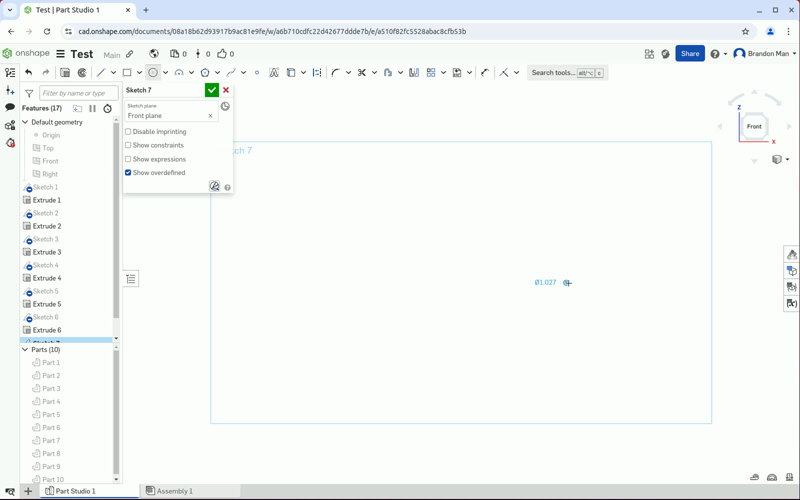
scroll(6)
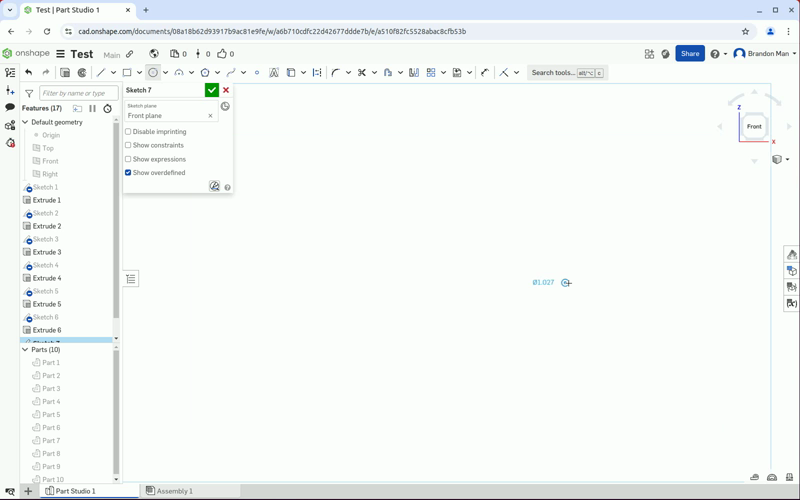
scroll(6)
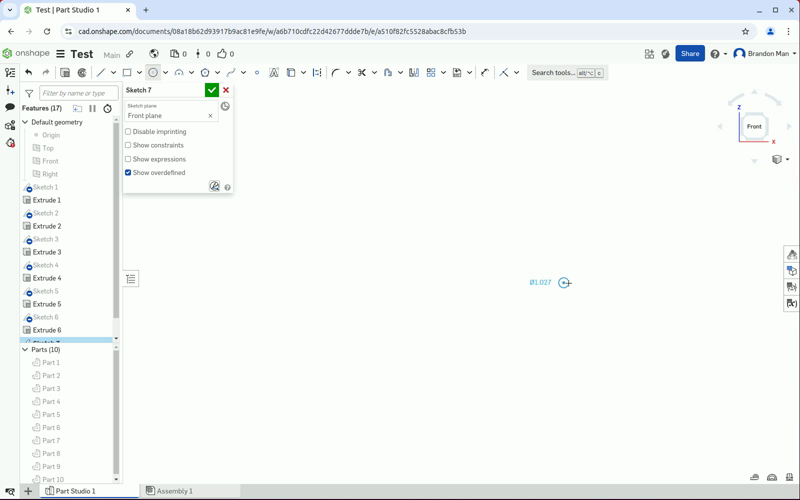
scroll(6)
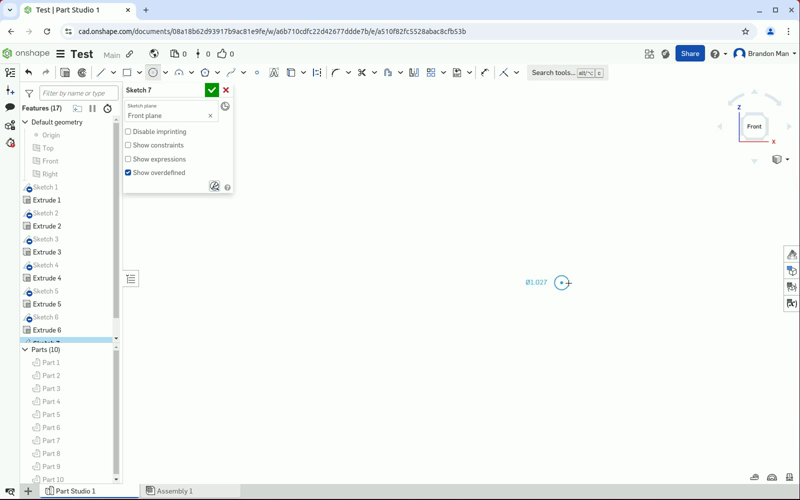
scroll(6)
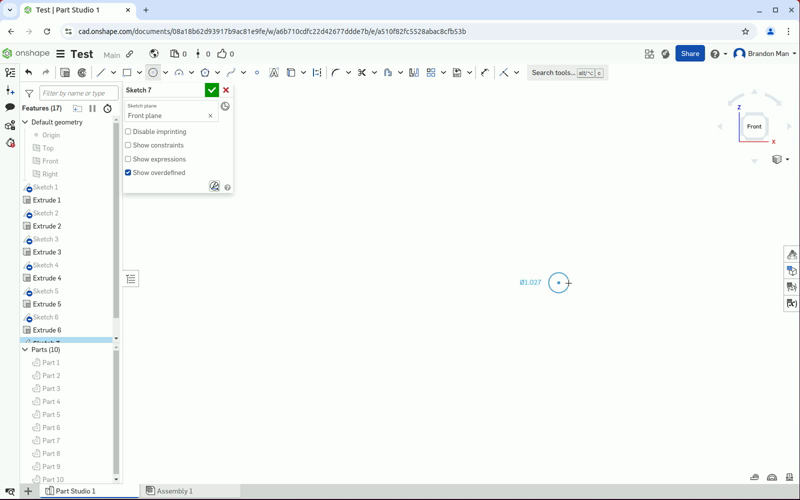
scroll(6)
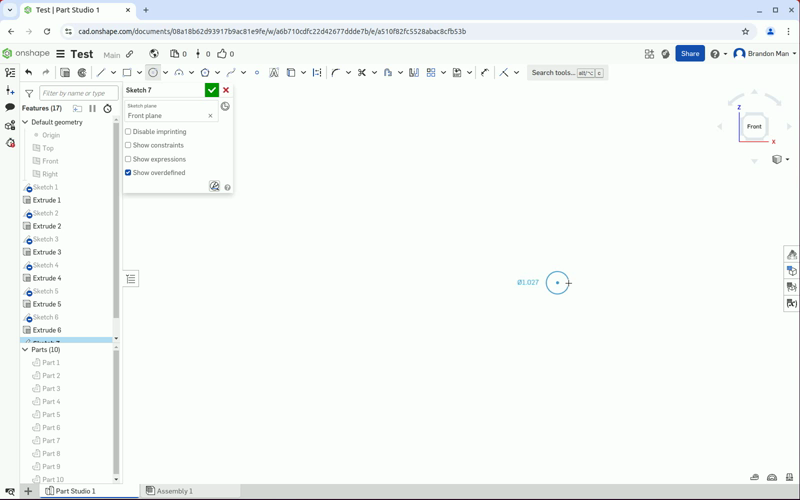
scroll(6)
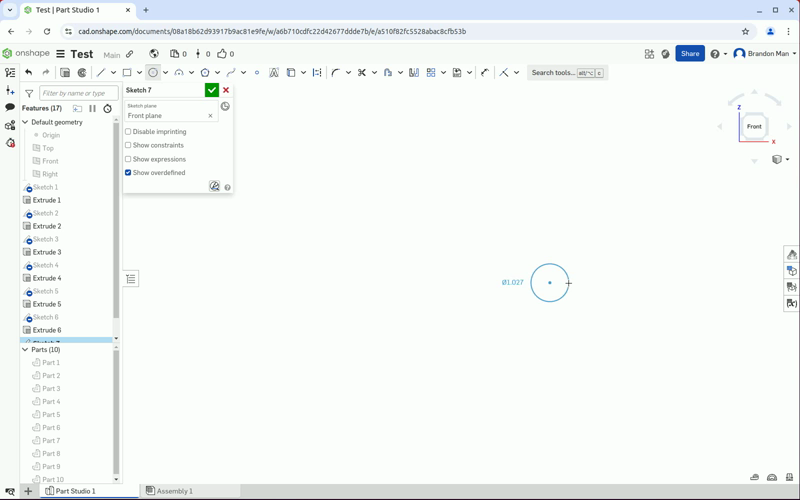
scroll(6)
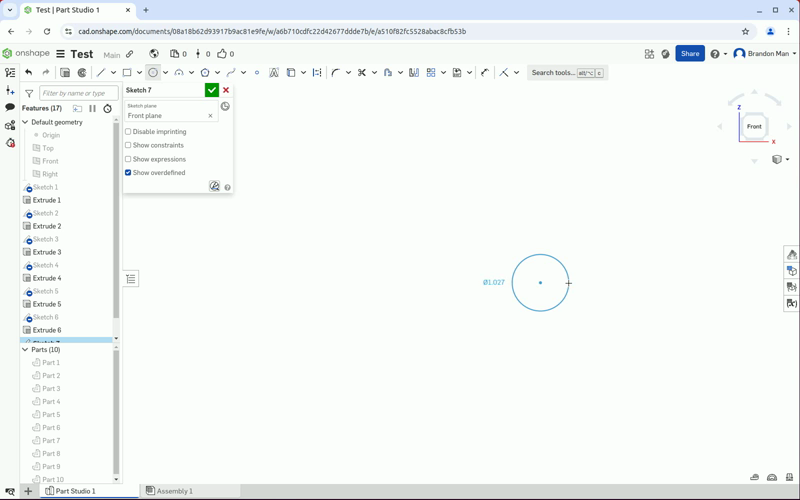
click(568, 282)
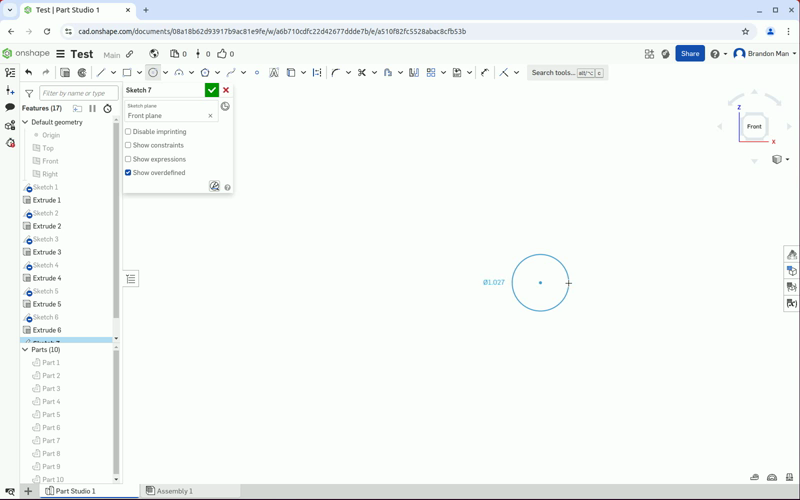
scroll(-6)
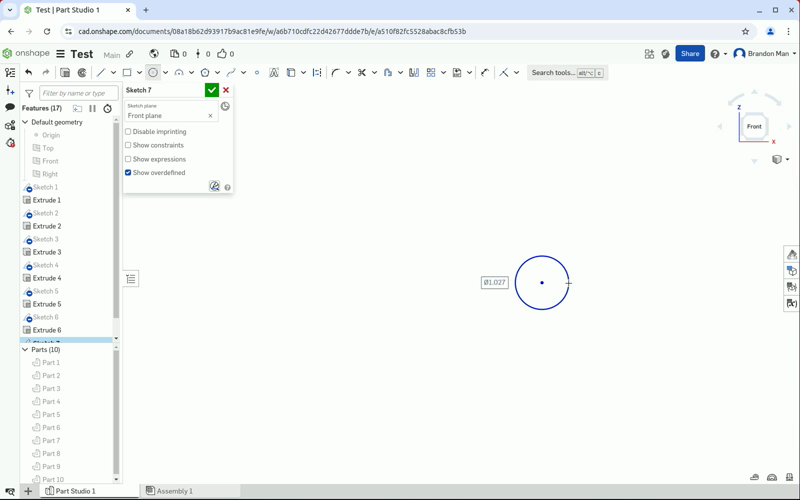
scroll(-6)
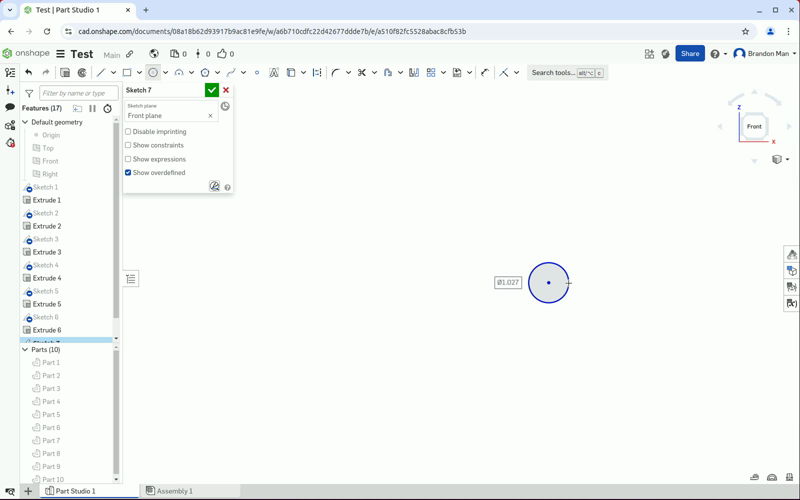
scroll(-6)
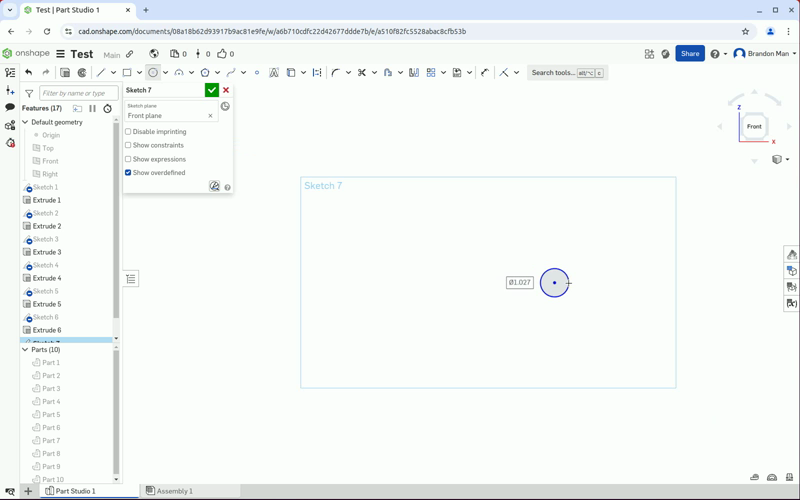
scroll(-6)
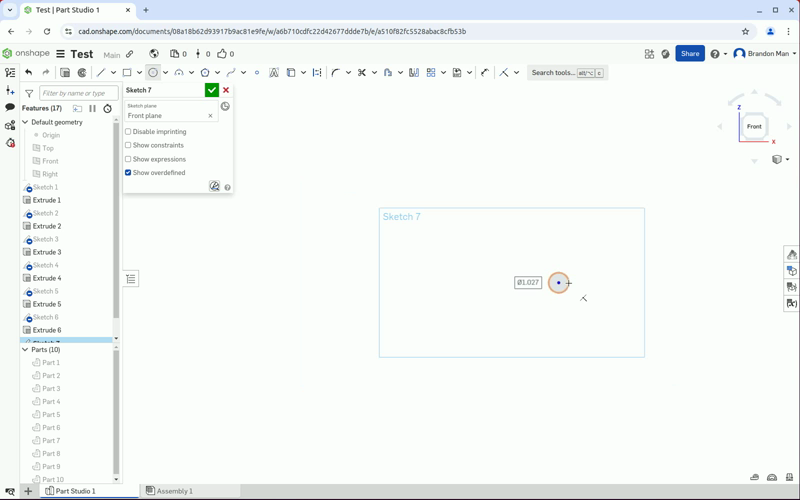
scroll(-6)
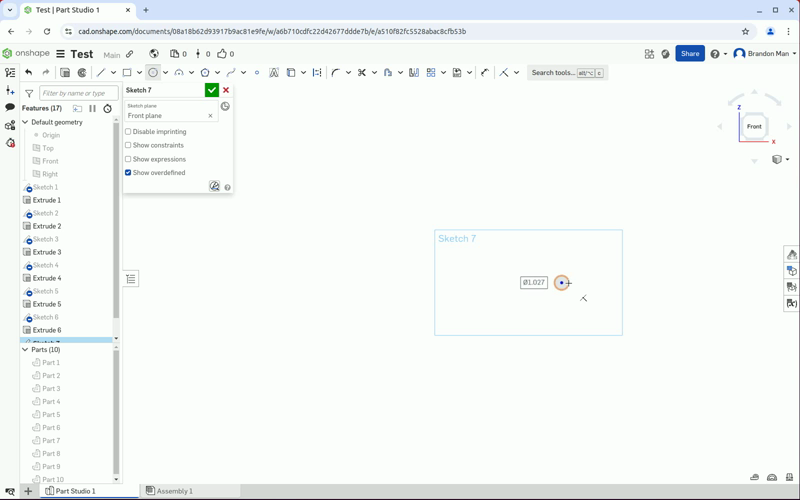
scroll(-6)
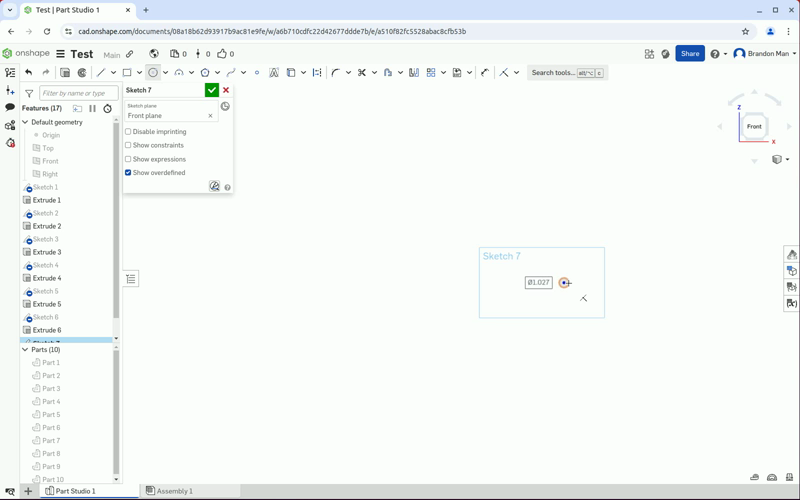
scroll(-6)
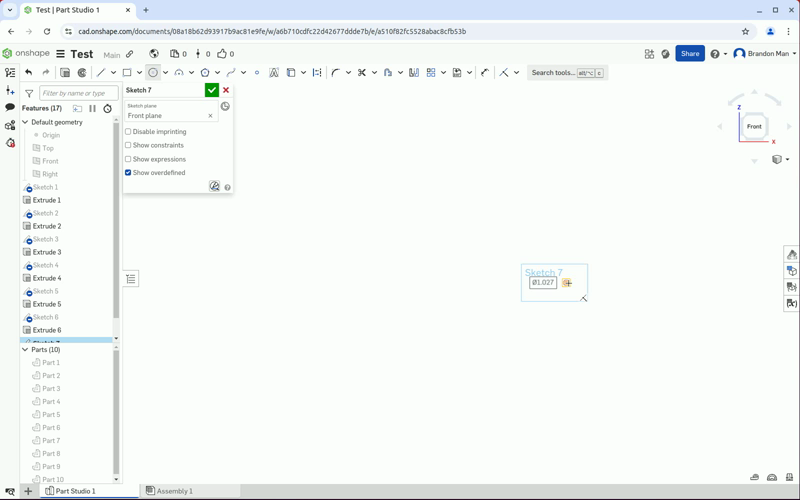
key(esc)
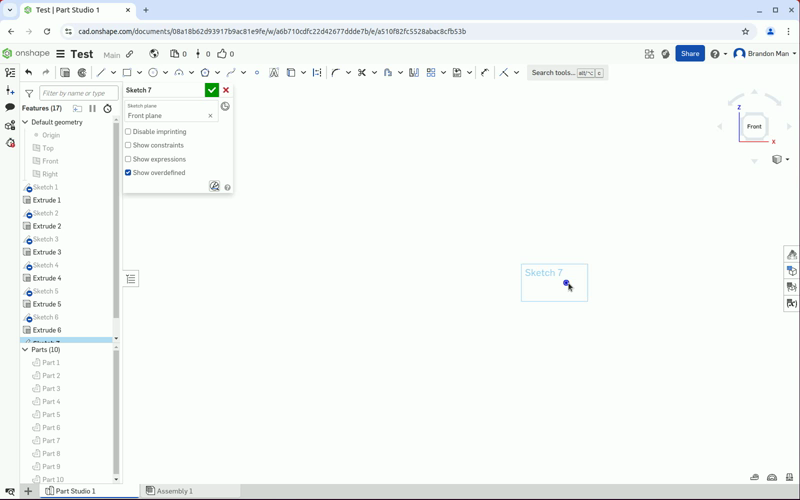
mouse_move(565, 280)
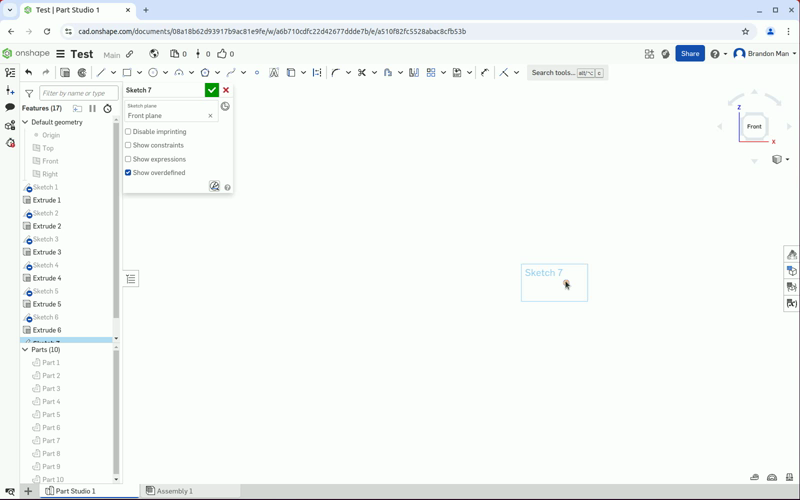
scroll(6)
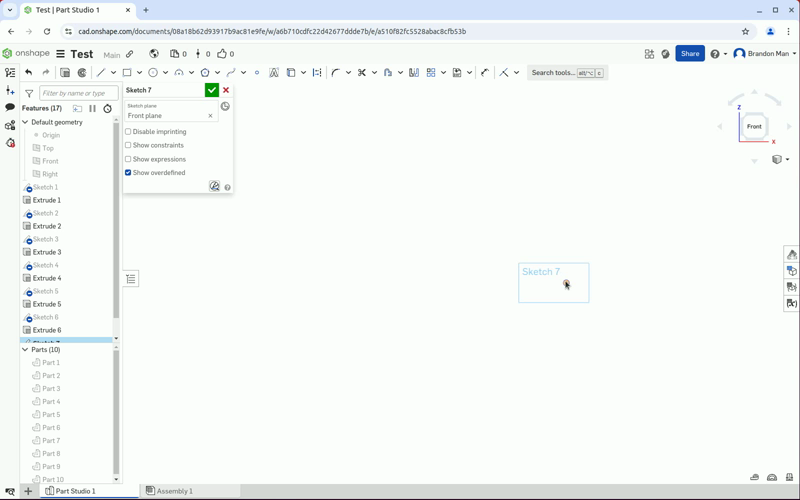
scroll(6)
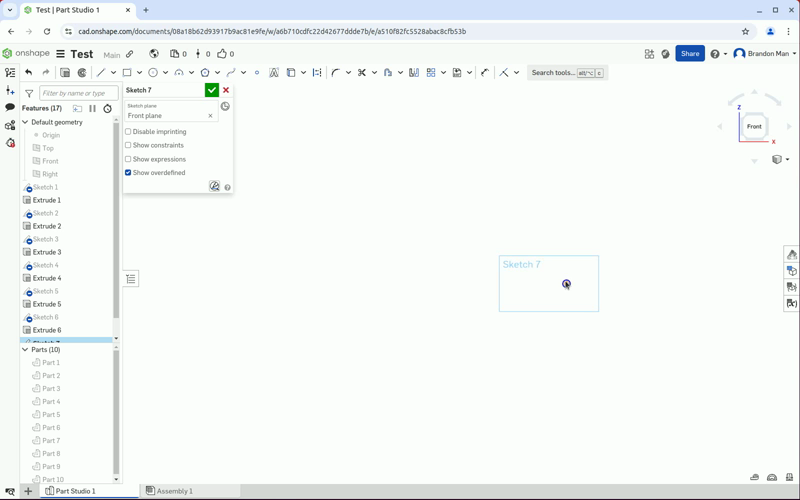
scroll(6)
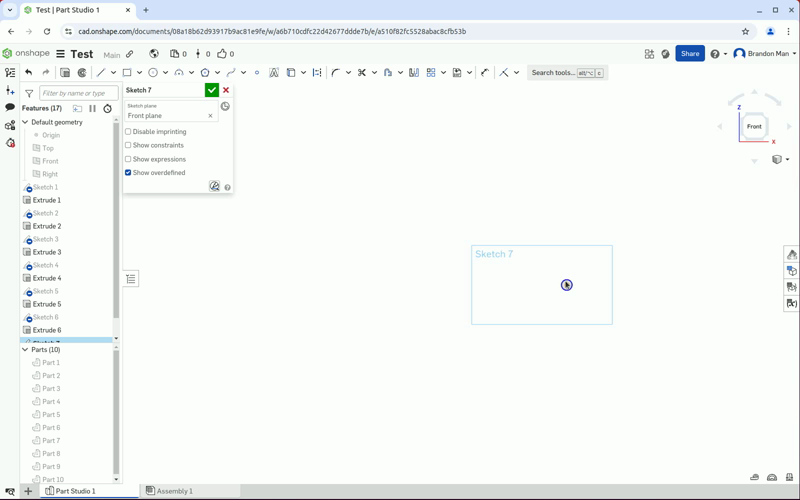
scroll(6)
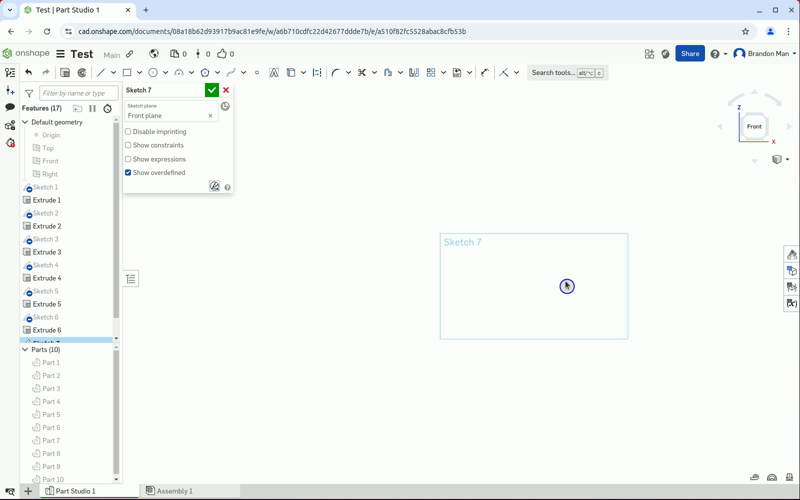
scroll(6)
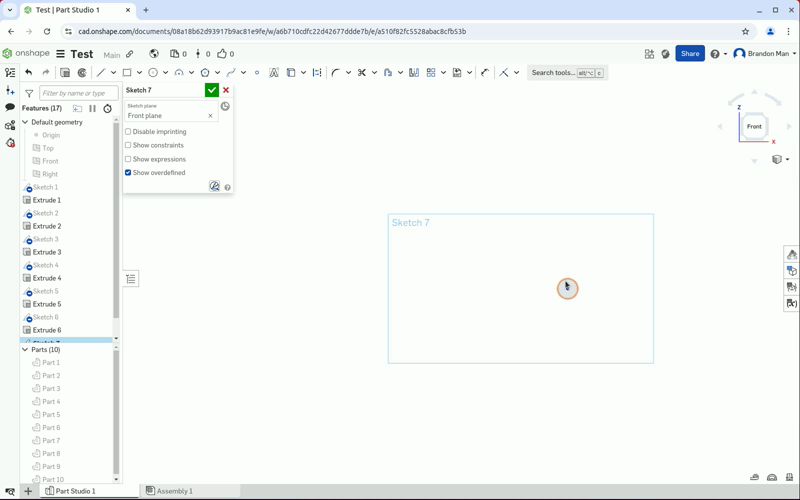
scroll(6)
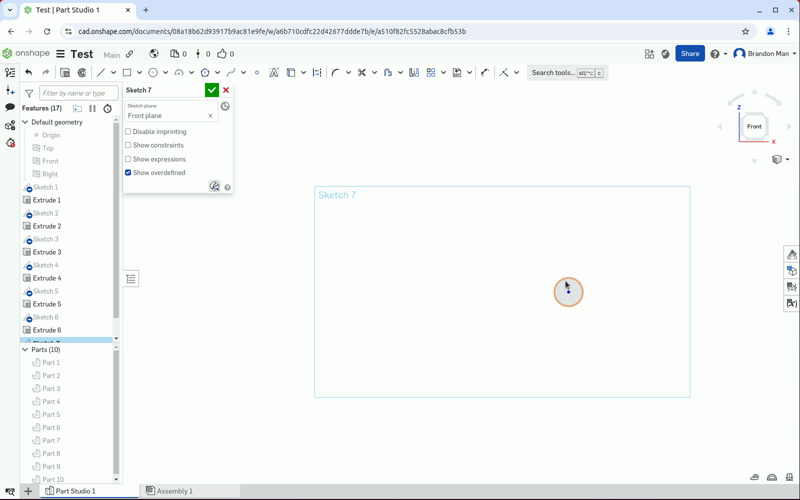
scroll(6)
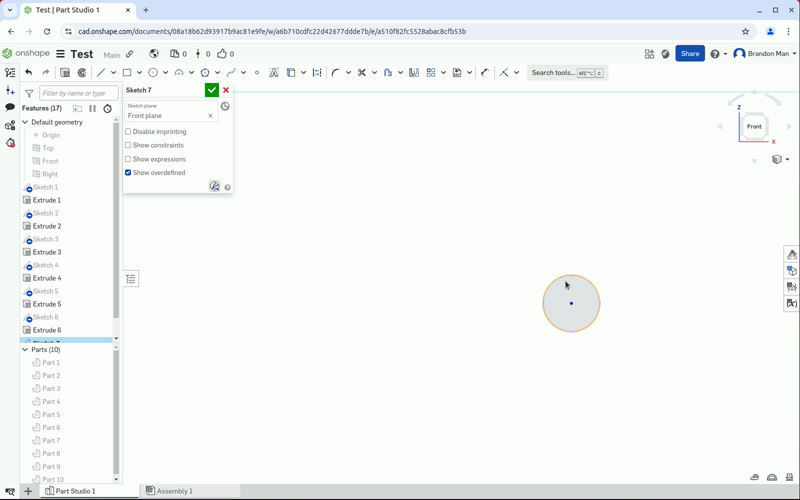
click(565, 280)
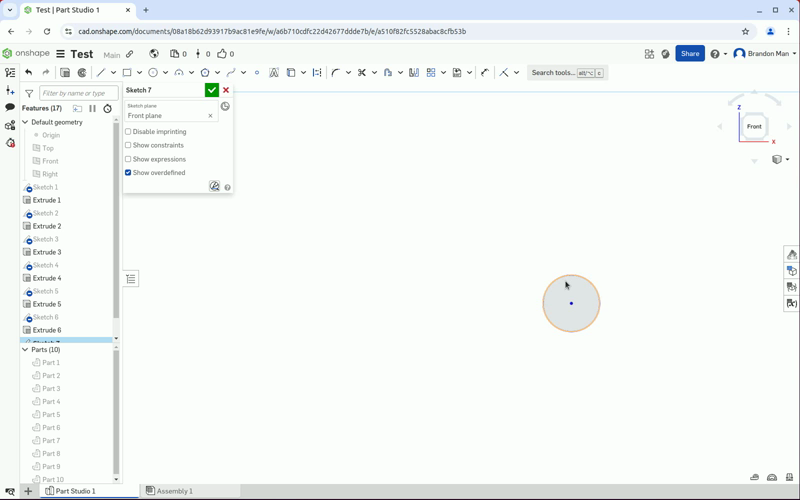
scroll(-6)
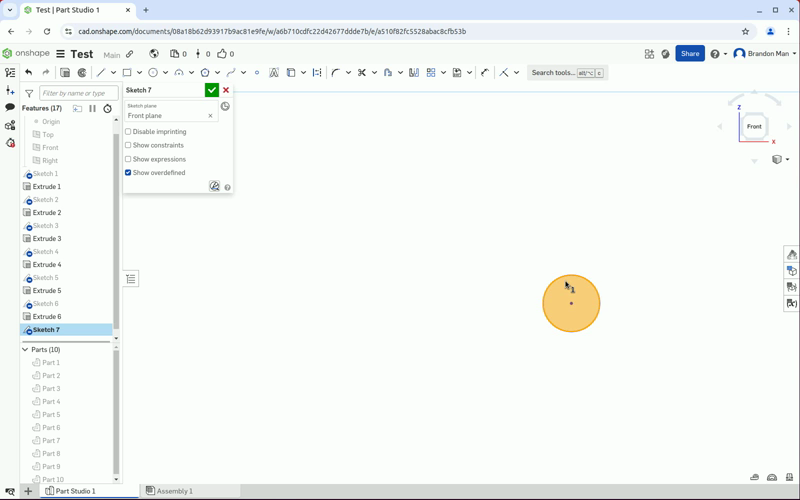
scroll(-6)
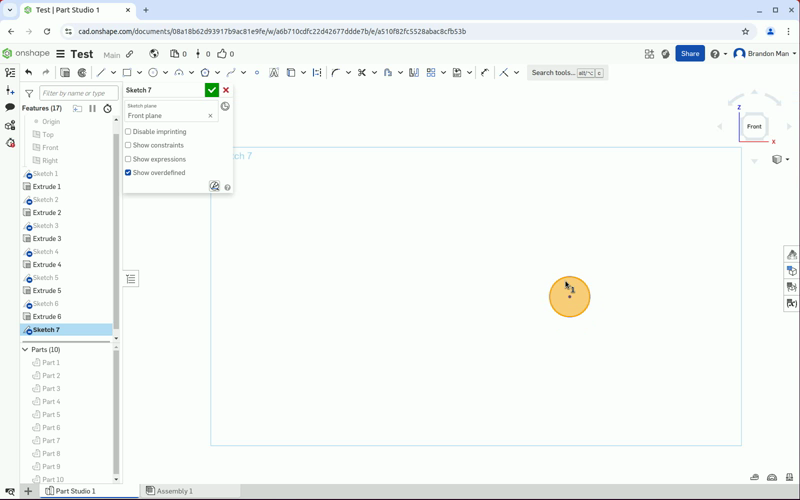
scroll(-6)
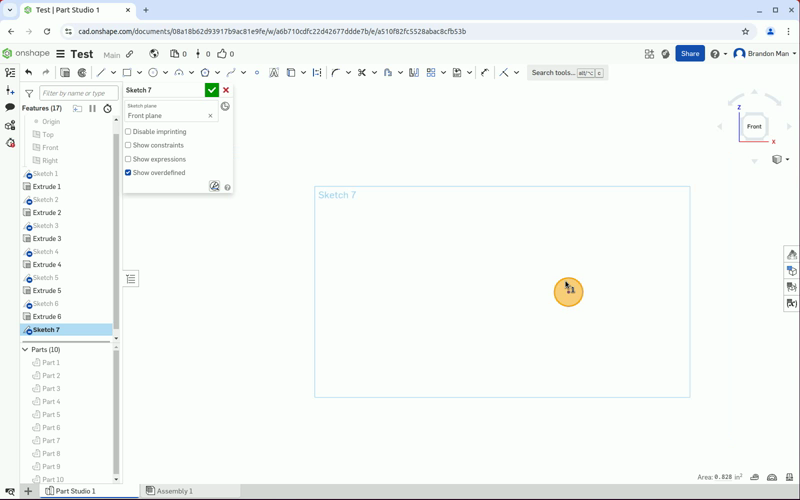
scroll(-6)
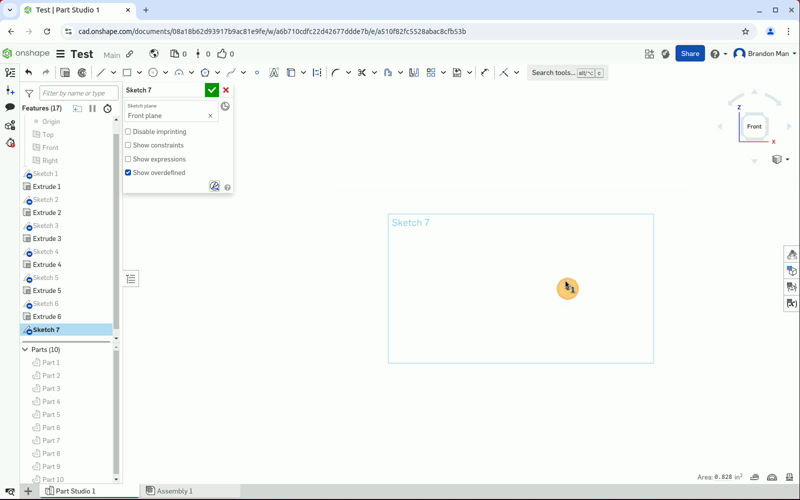
scroll(-6)
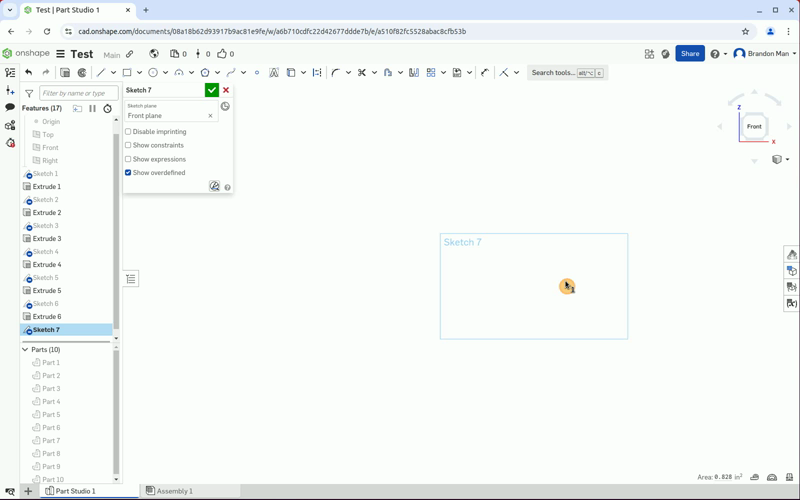
scroll(-6)
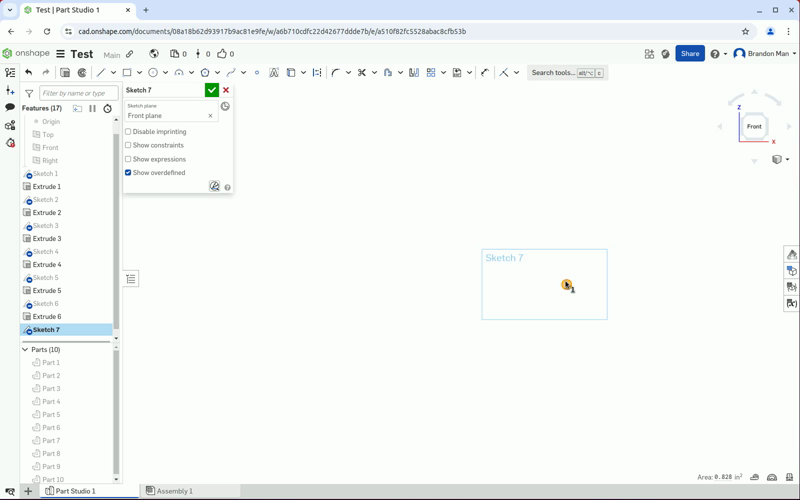
scroll(-6)
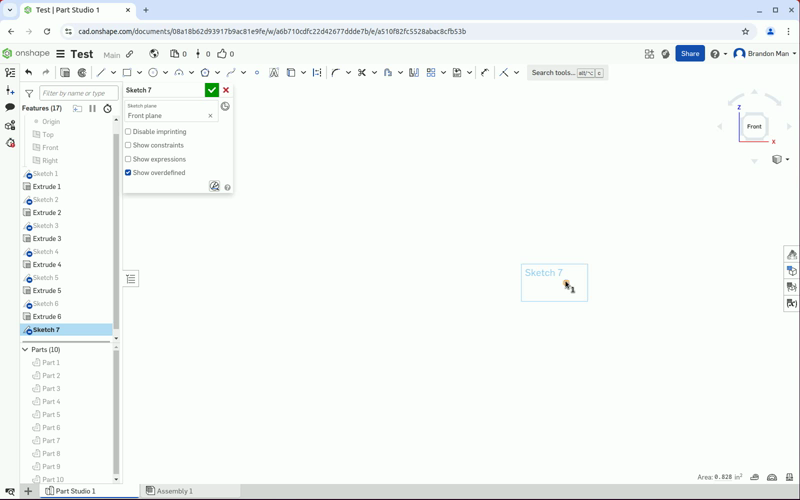
mouse_move(69, 352)
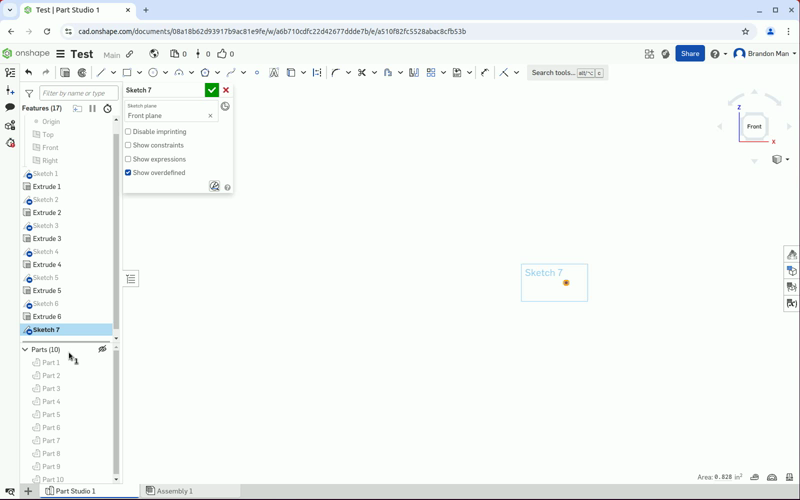
key(shift+y)
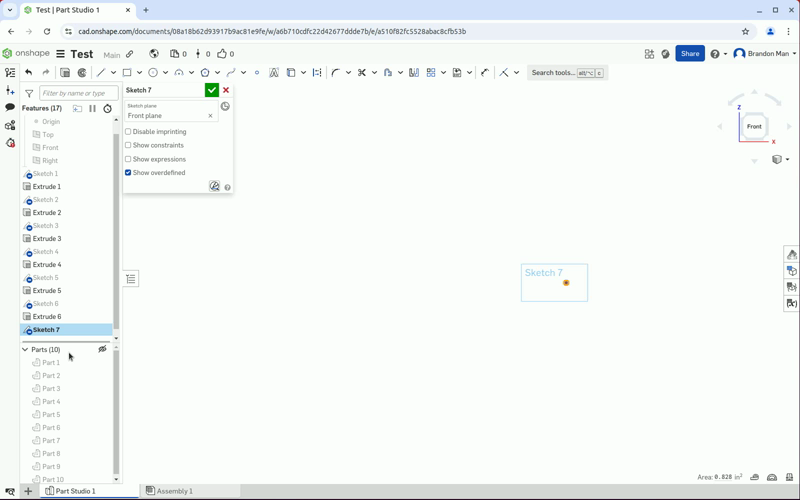
key(shift+e)
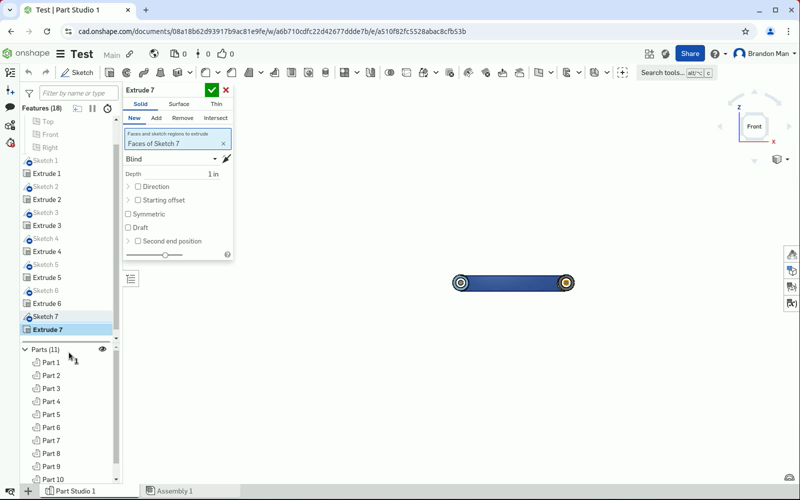
mouse_move(143, 106)
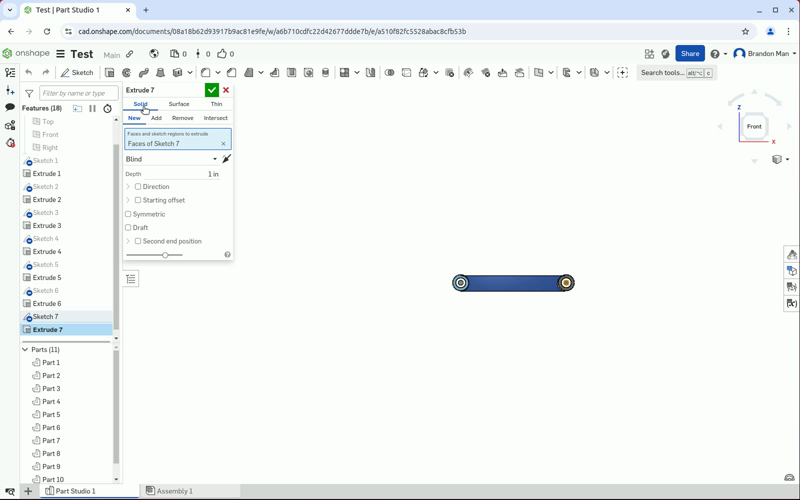
click(143, 106)
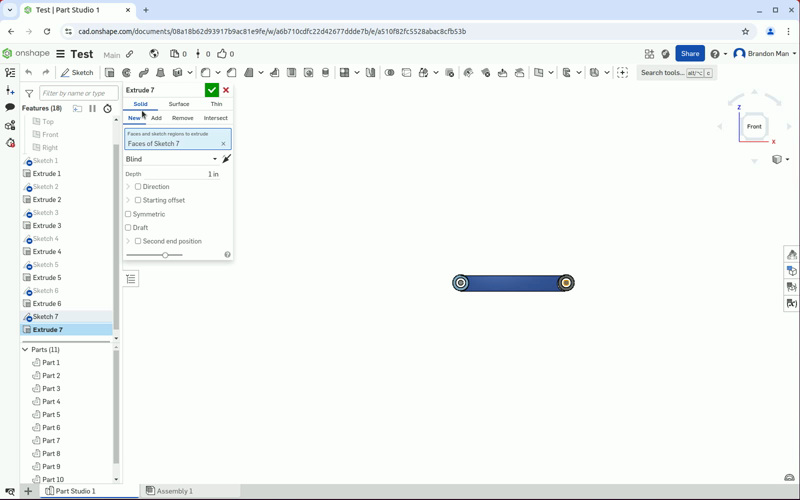
mouse_move(137, 120)
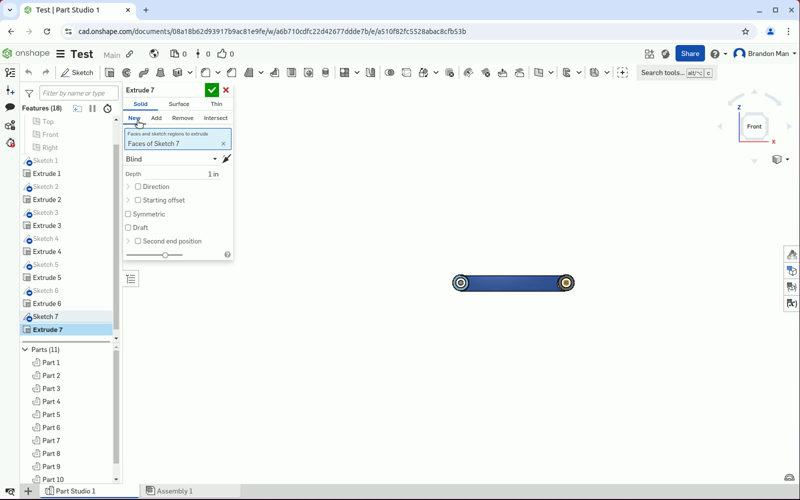
click(137, 120)
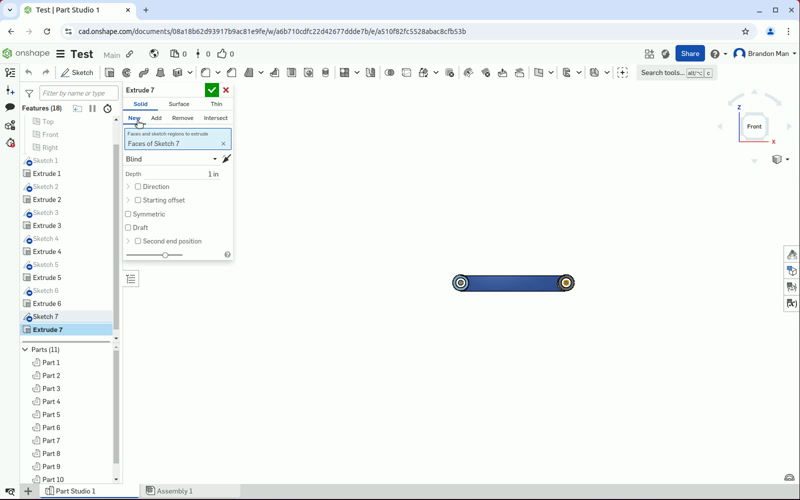
key(tab, 4)
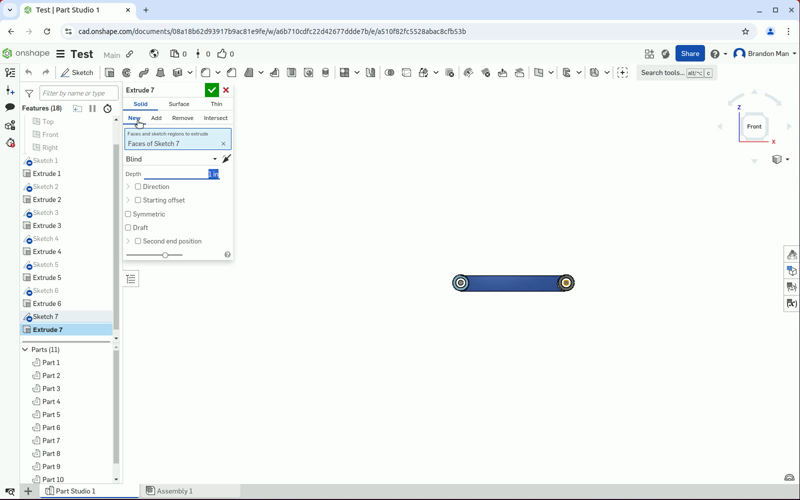
text(1.926)
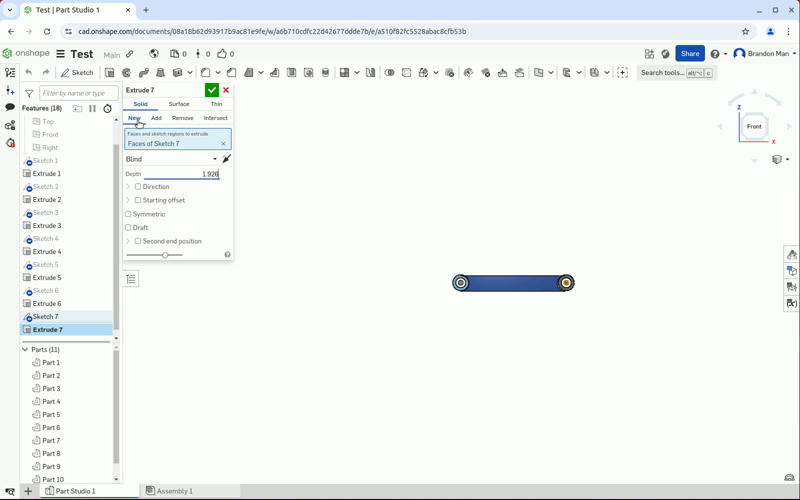
key(enter)
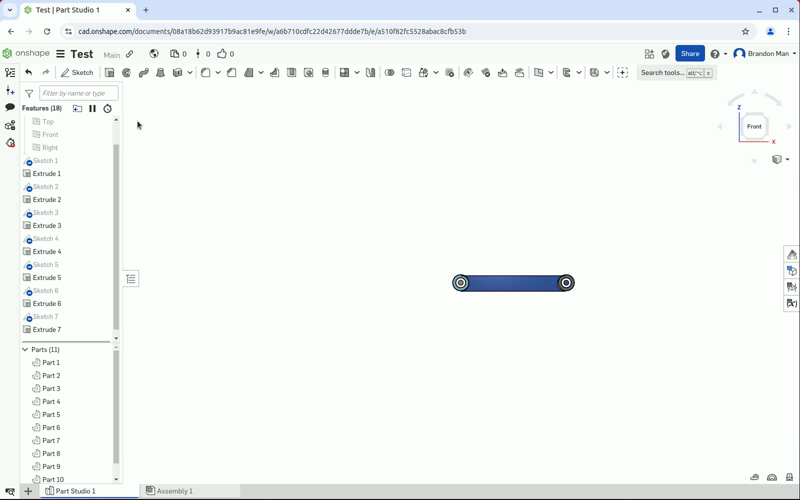
key(shift+h)
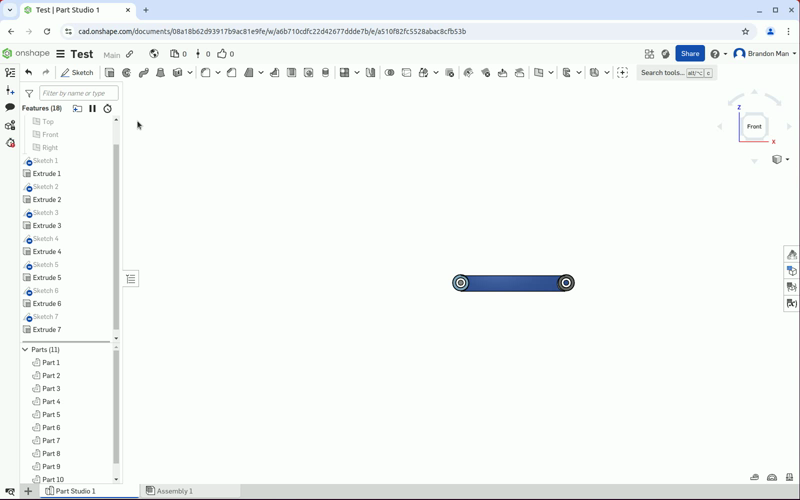
key(shift+h)
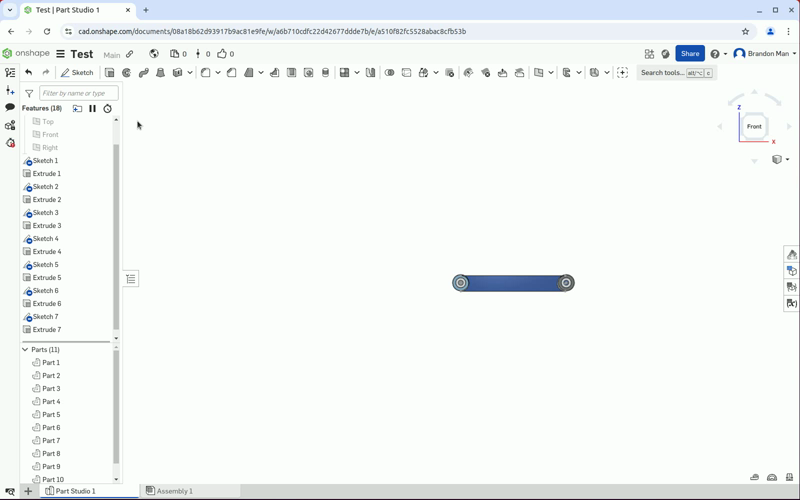
key(shift+7)
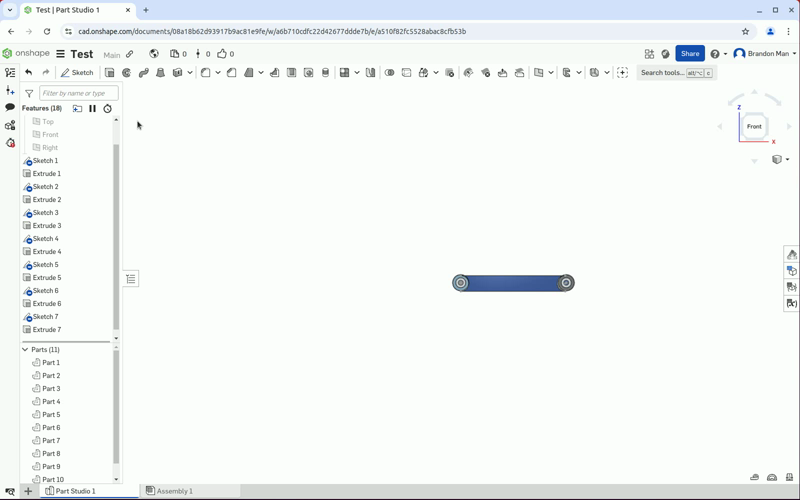
key(left, 2)
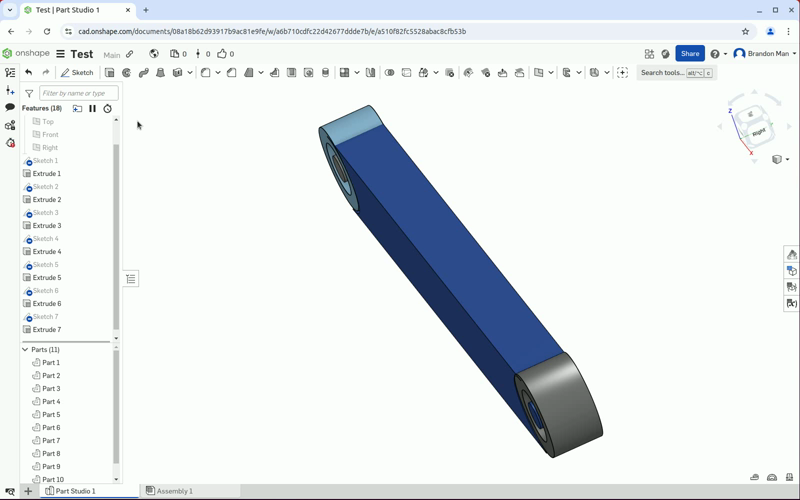
key(down, 2)
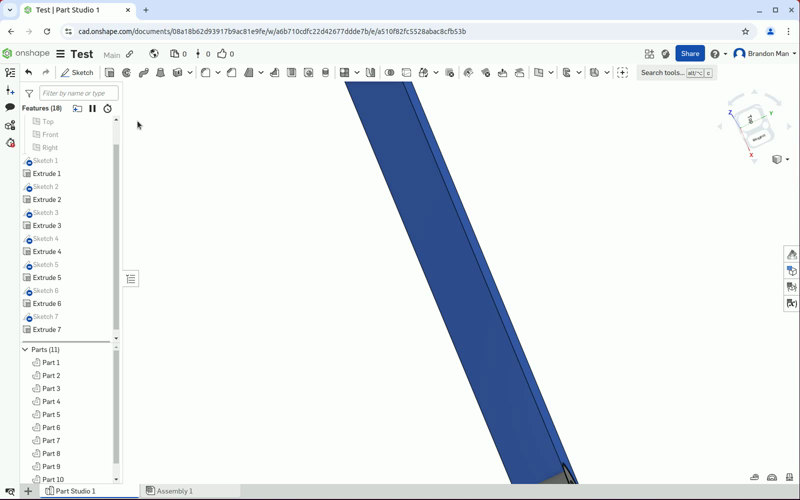
key(up, 2)
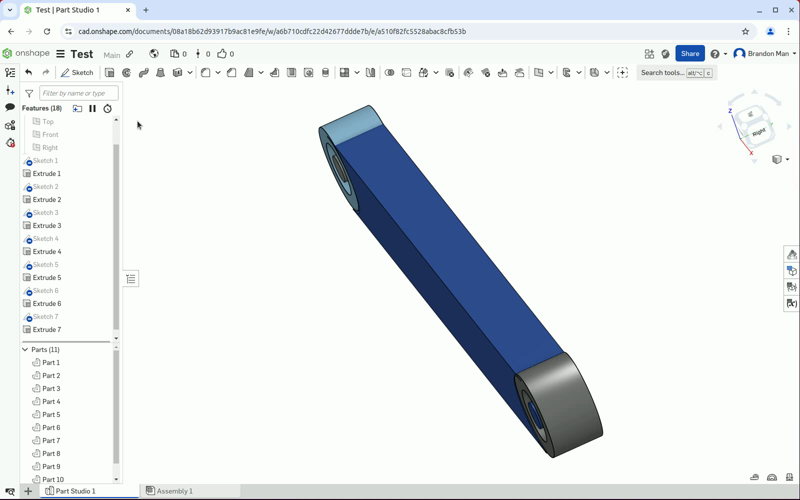
key(right, 2)
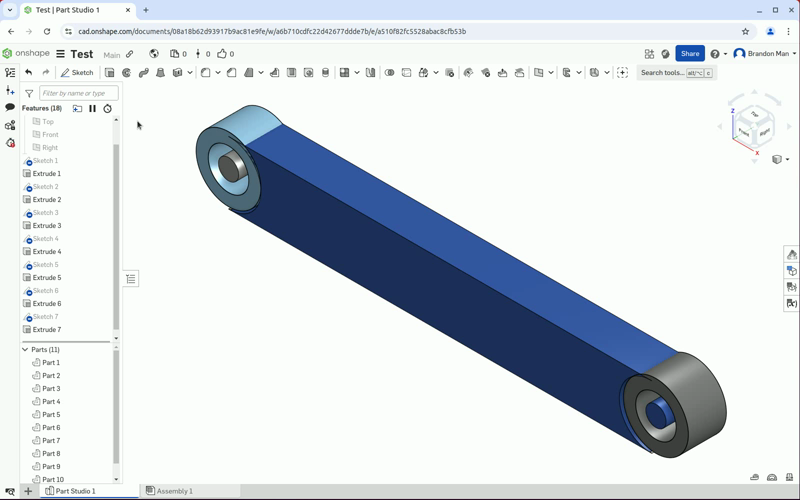
mouse_move(69, 163)
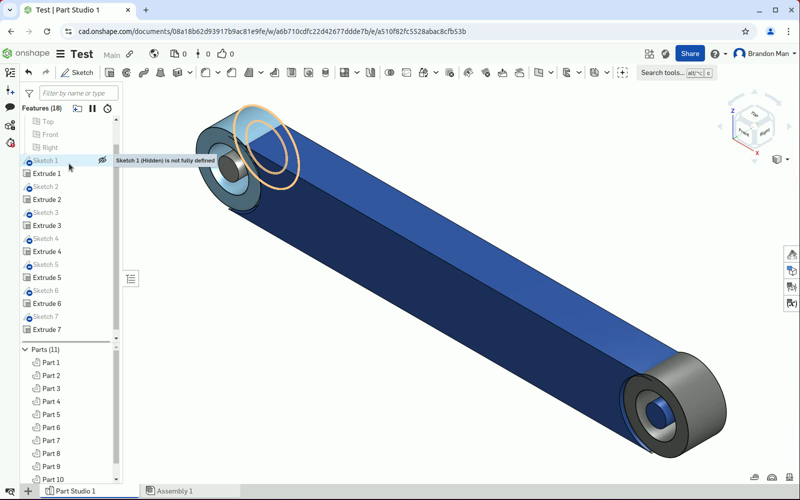
click(69, 163)